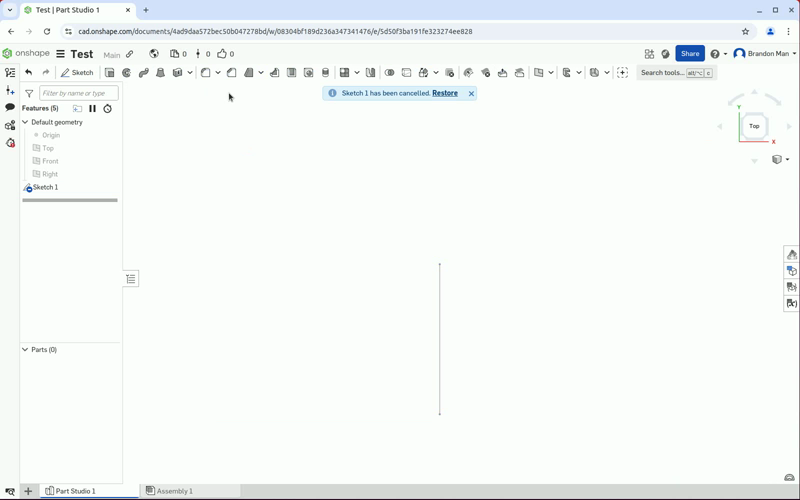
key(shift+h)
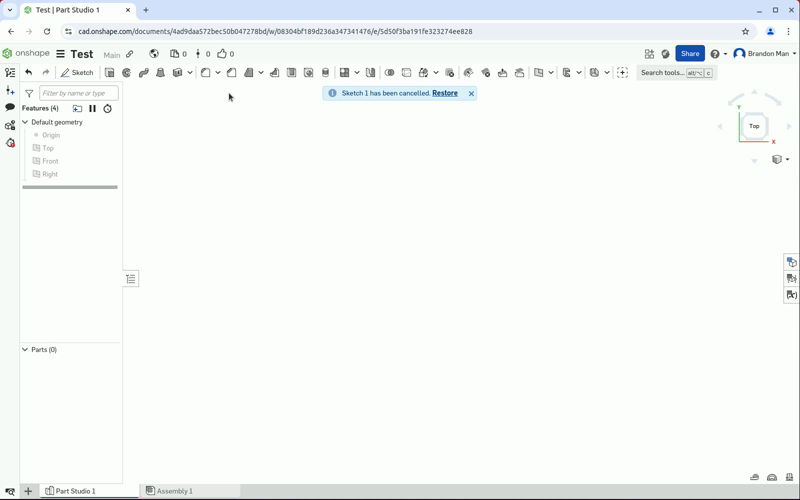
mouse_move(73, 352)
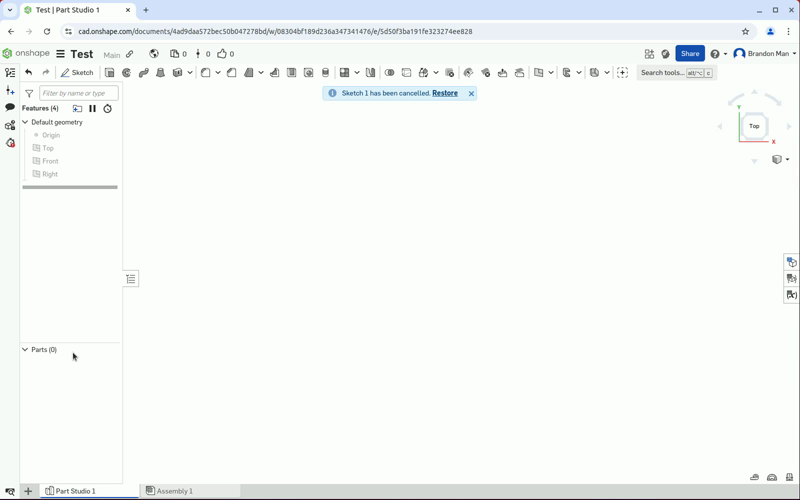
key(y)
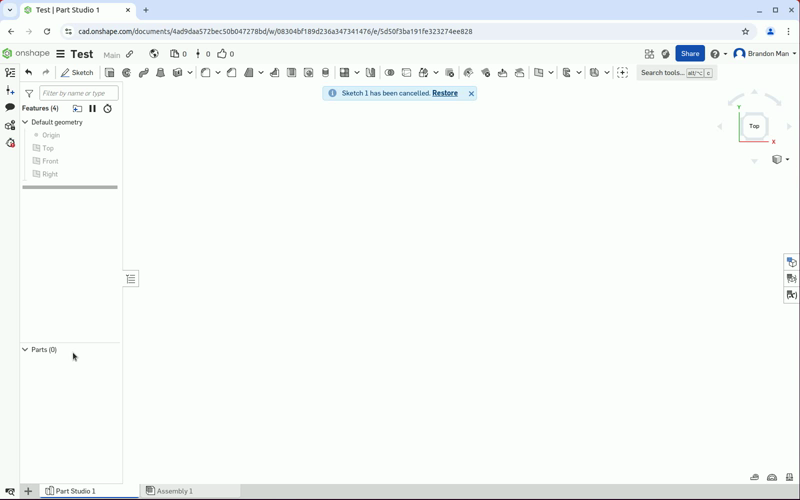
key(shift+p)
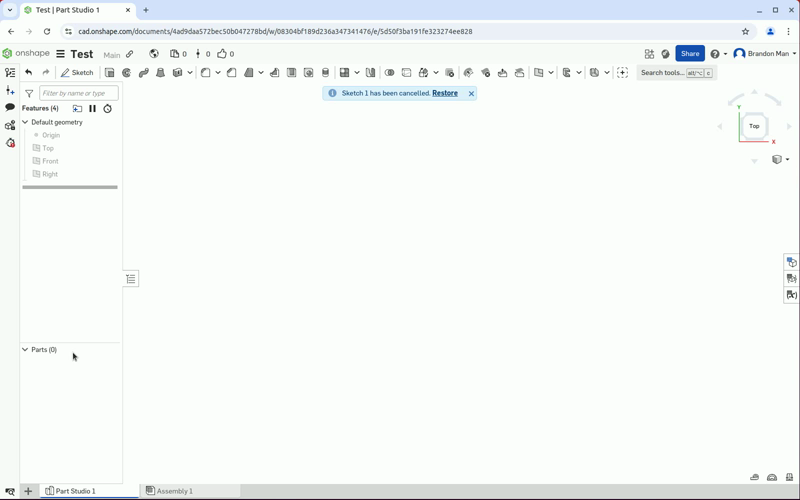
key(space)
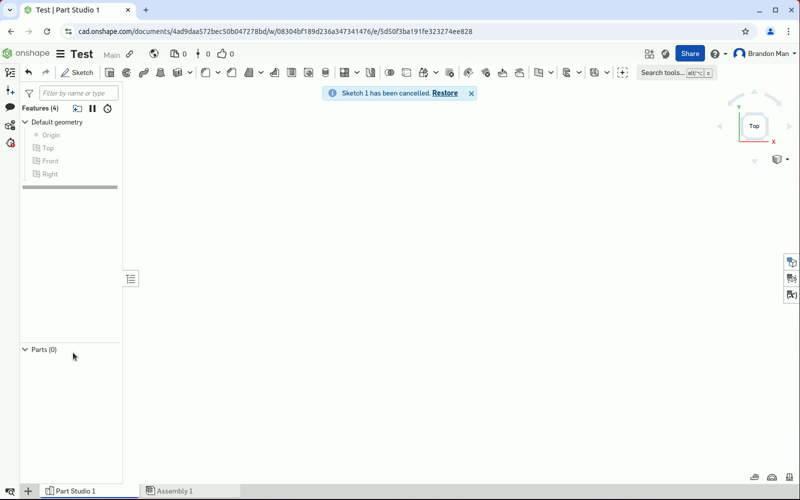
key_down(shift)
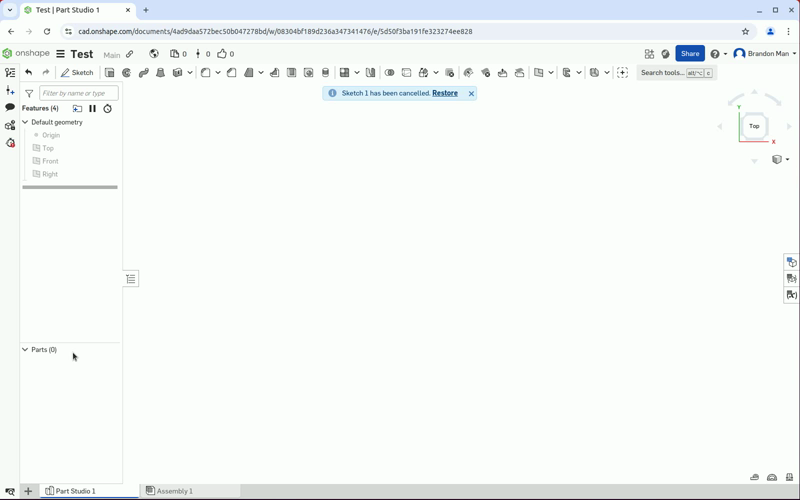
key(up)
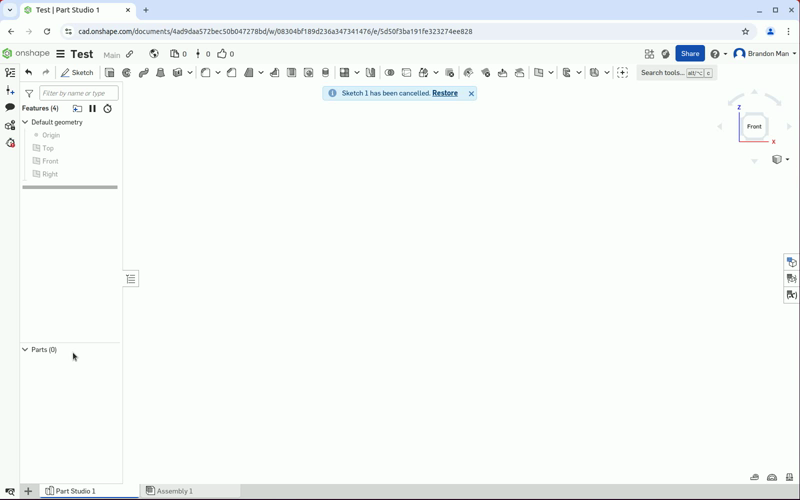
key_up(shift)
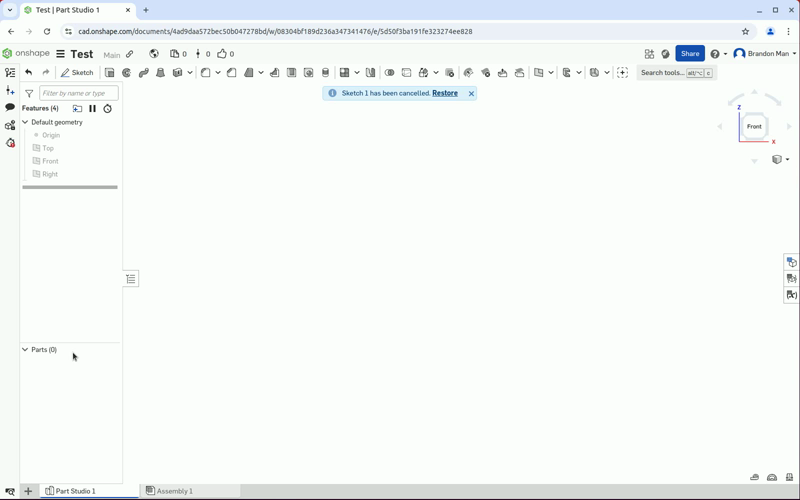
mouse_move(73, 352)
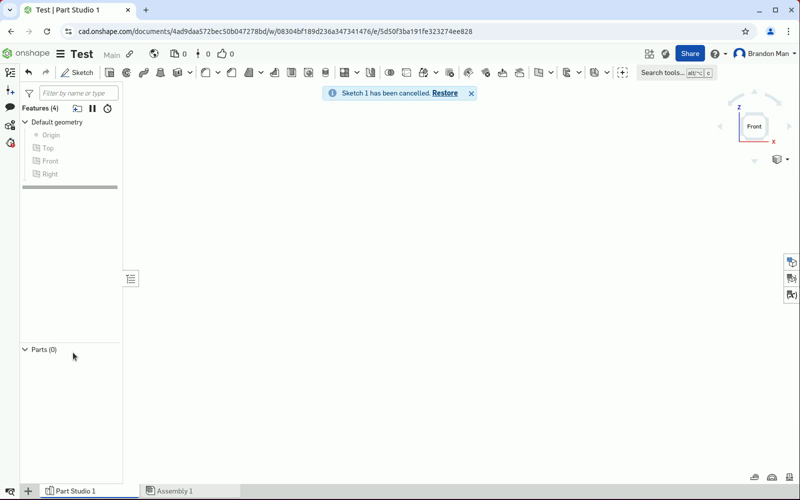
key(shift+y)
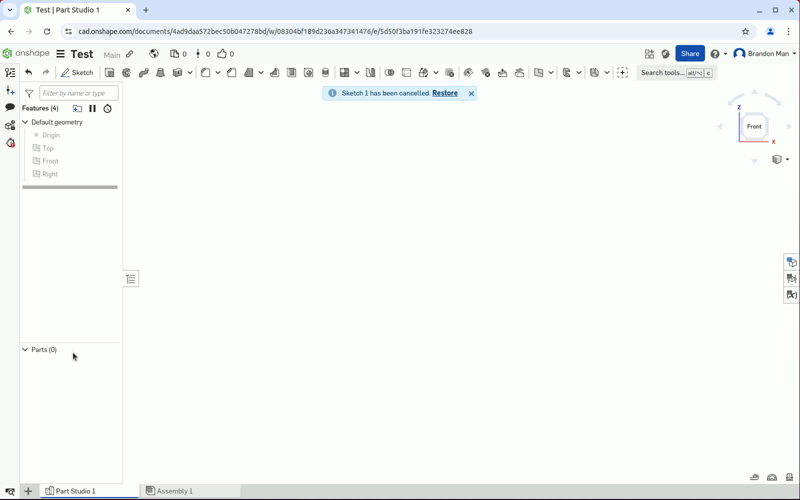
key(shift+s)
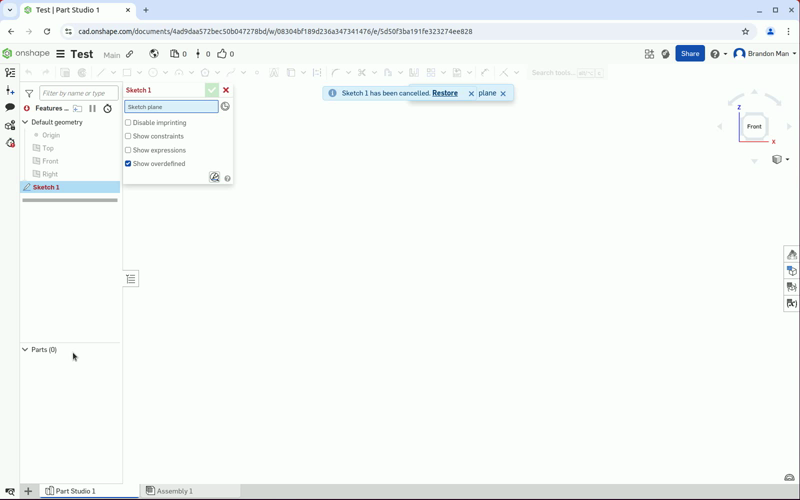
mouse_move(73, 163)
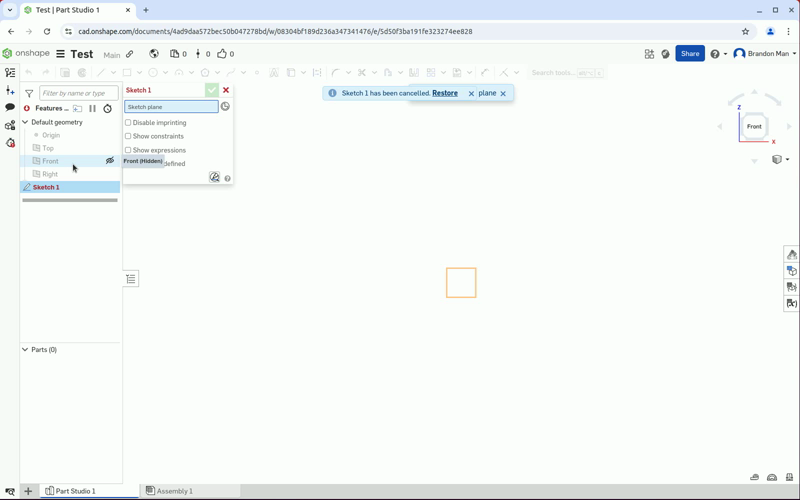
click(73, 163)
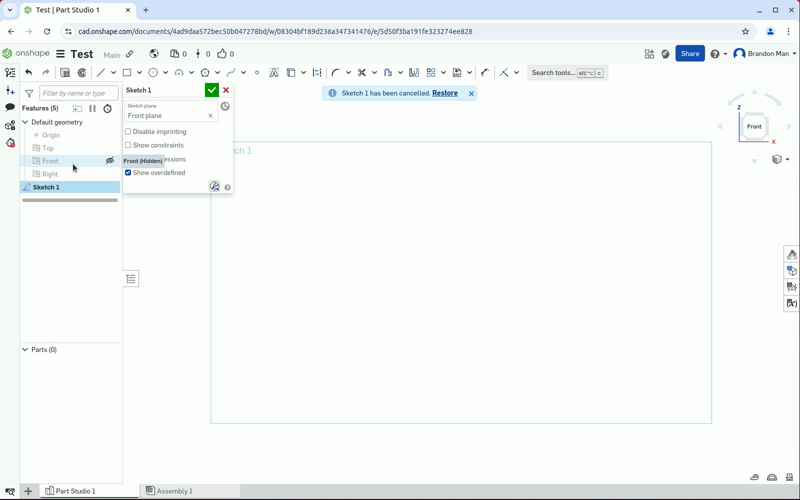
mouse_move(73, 352)
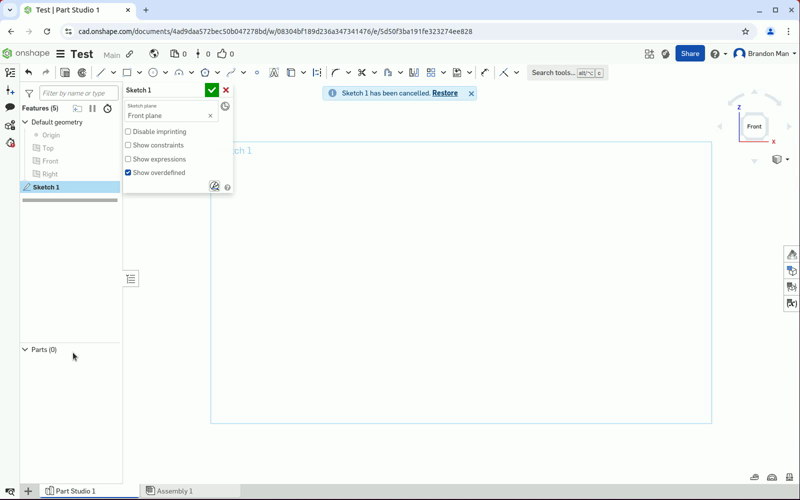
key(y)
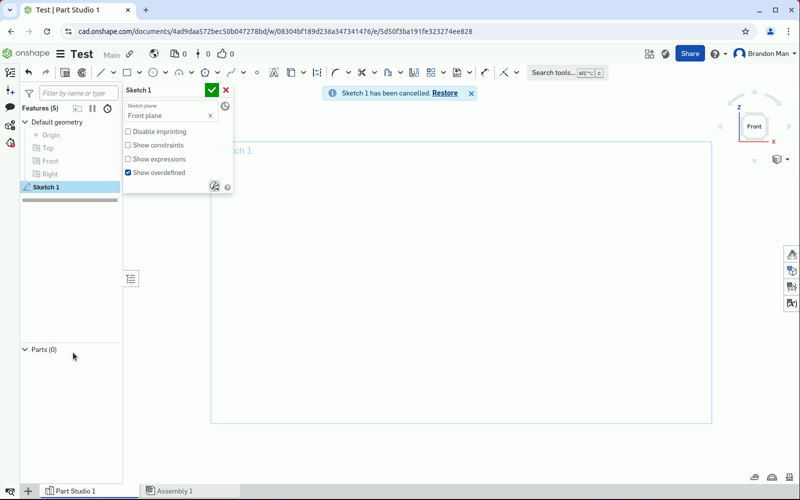
key(l)
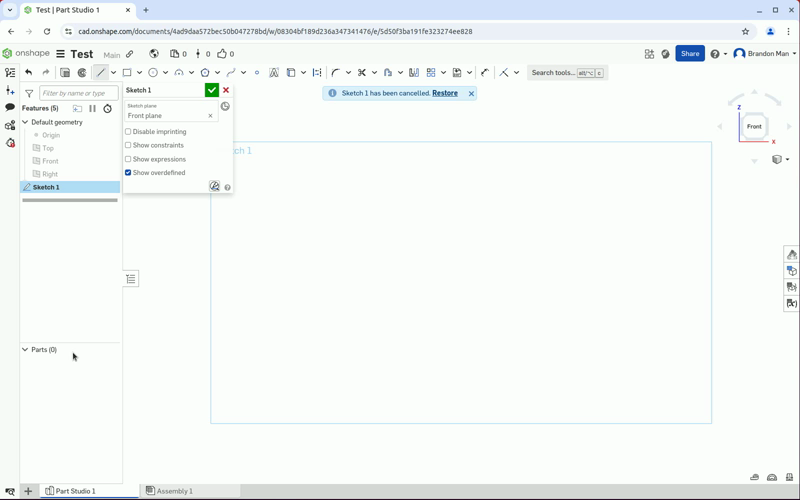
key_down(shift)
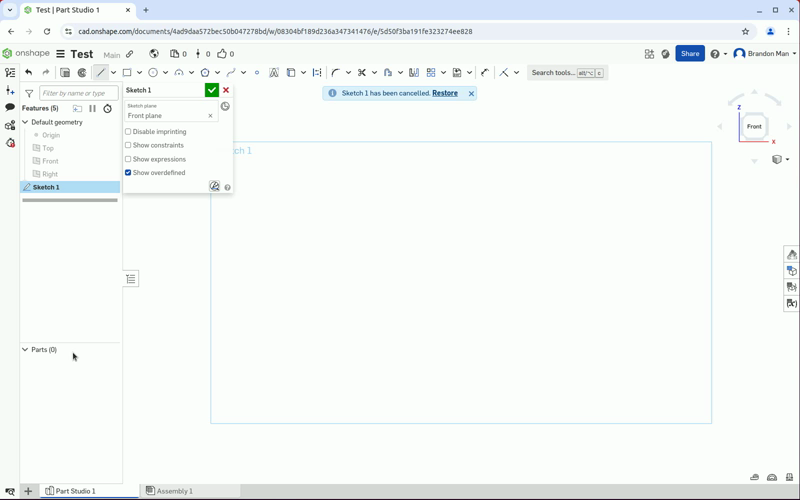
mouse_move(460, 282)
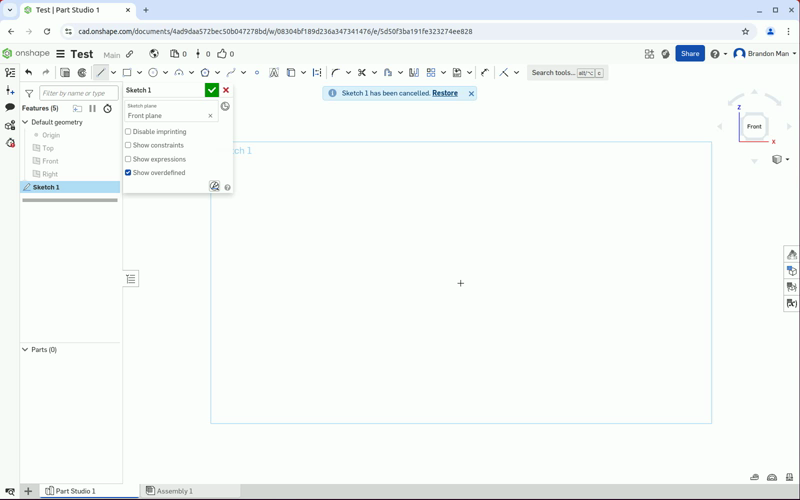
click(460, 282)
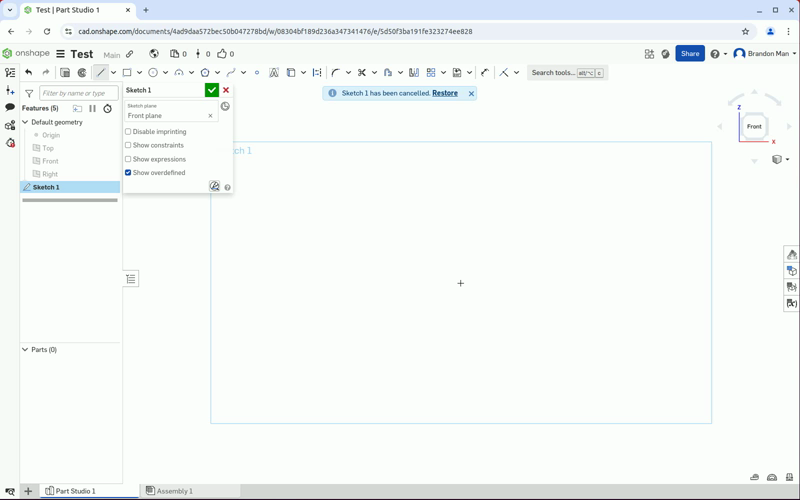
key_up(shift)
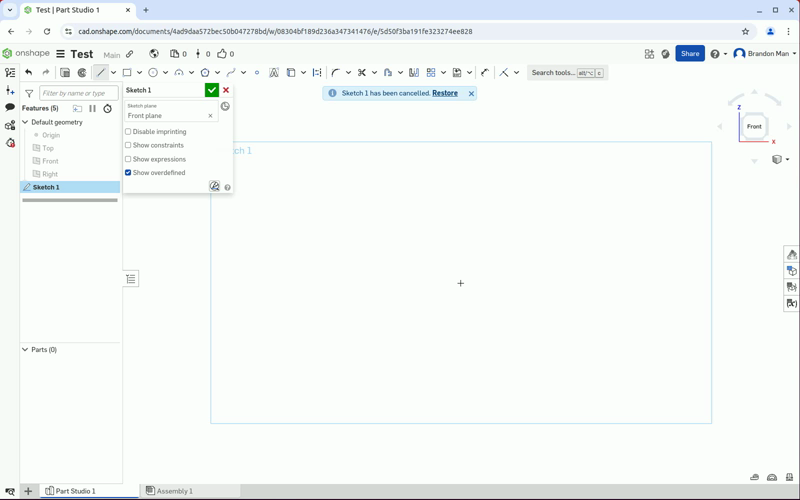
key_down(shift)
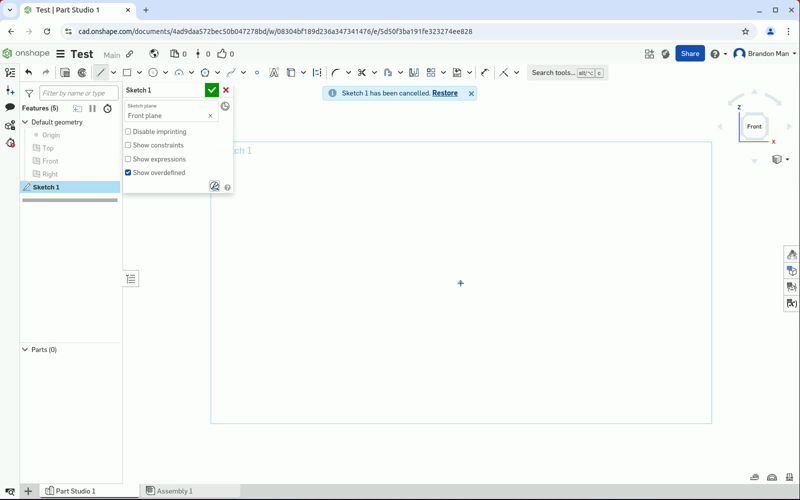
mouse_move(490, 282)
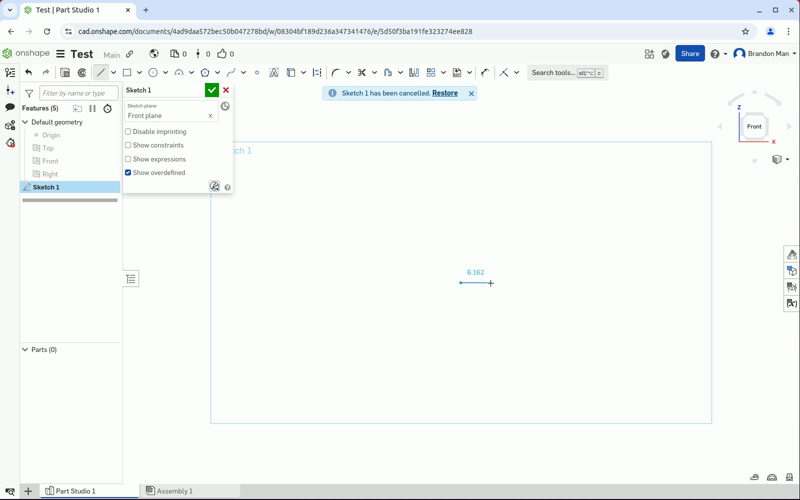
mouse_move(462, 282)
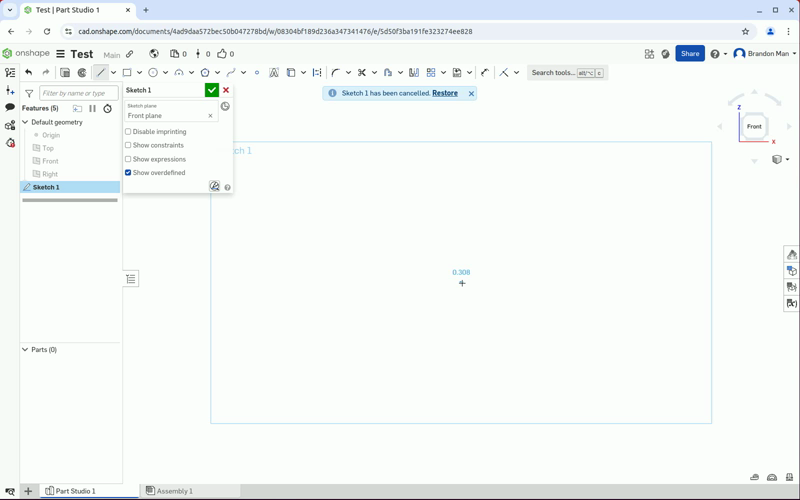
scroll(6)
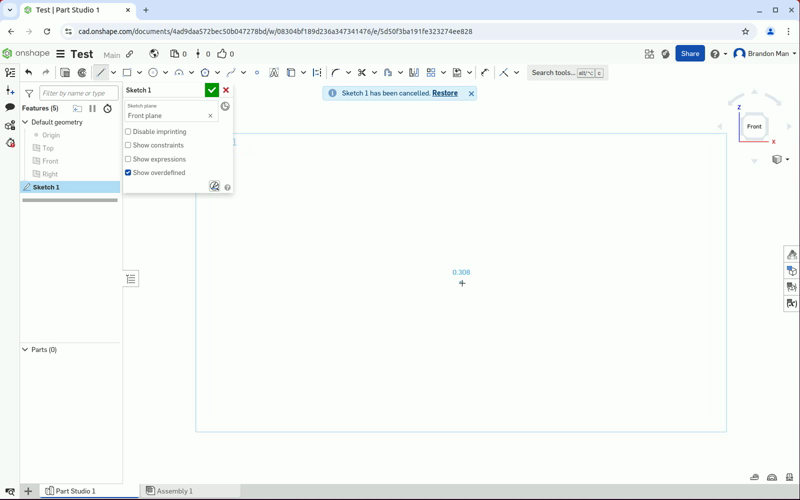
scroll(6)
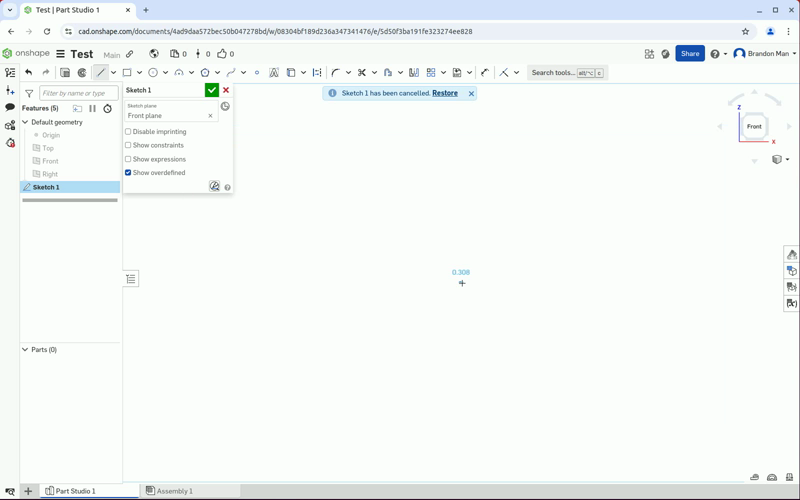
scroll(6)
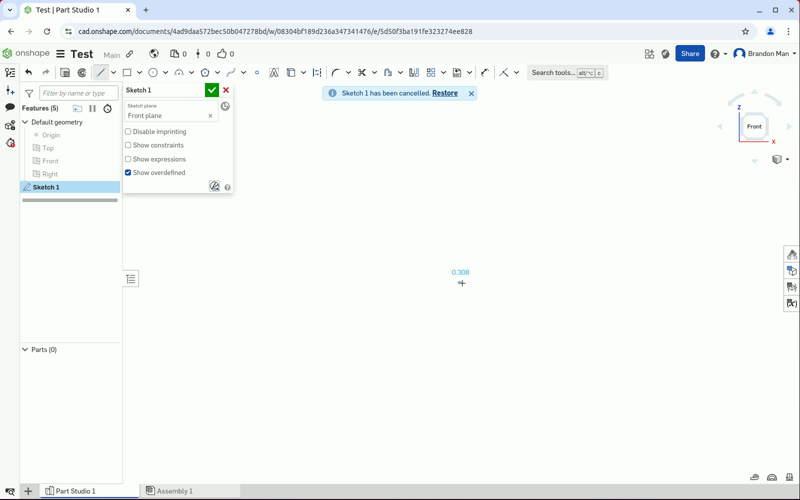
scroll(6)
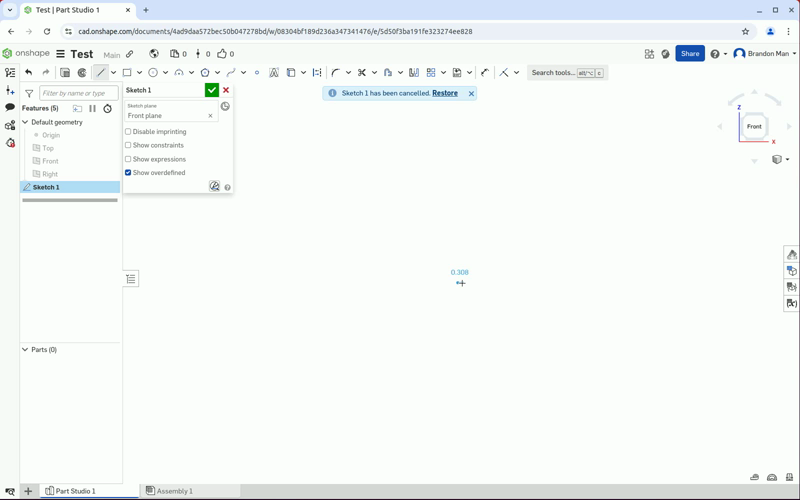
scroll(6)
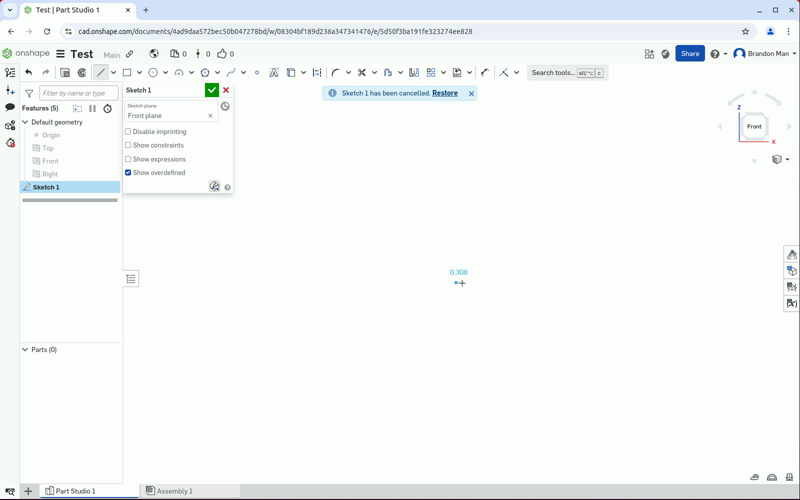
scroll(6)
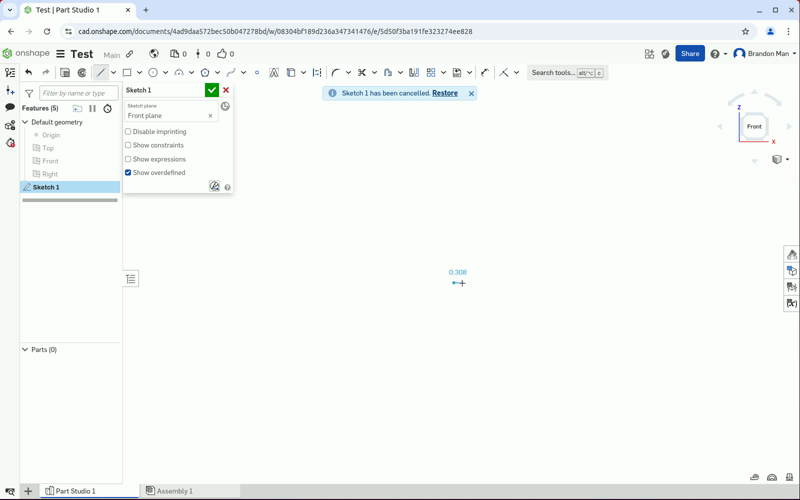
scroll(6)
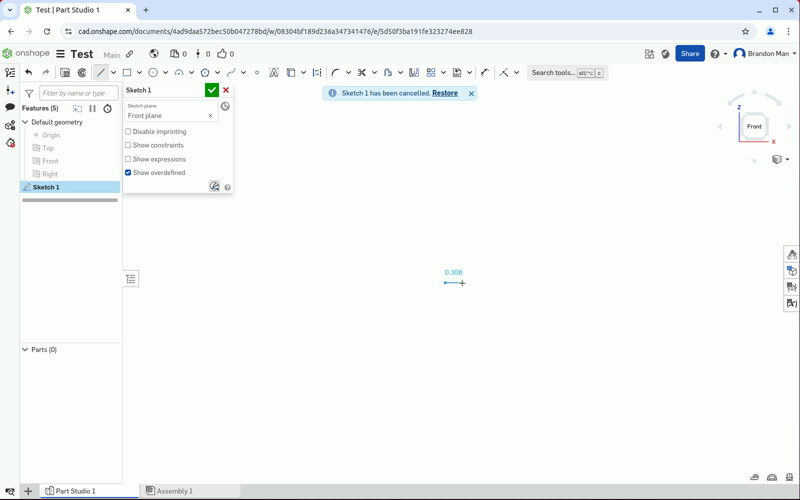
click(462, 282)
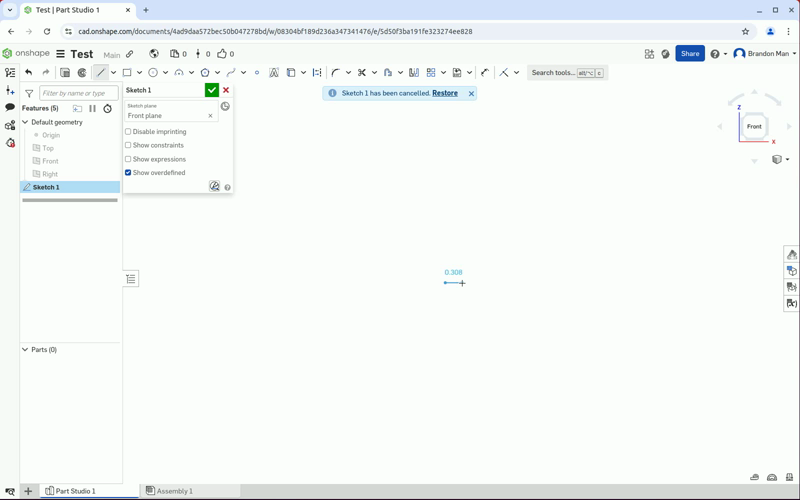
scroll(-6)
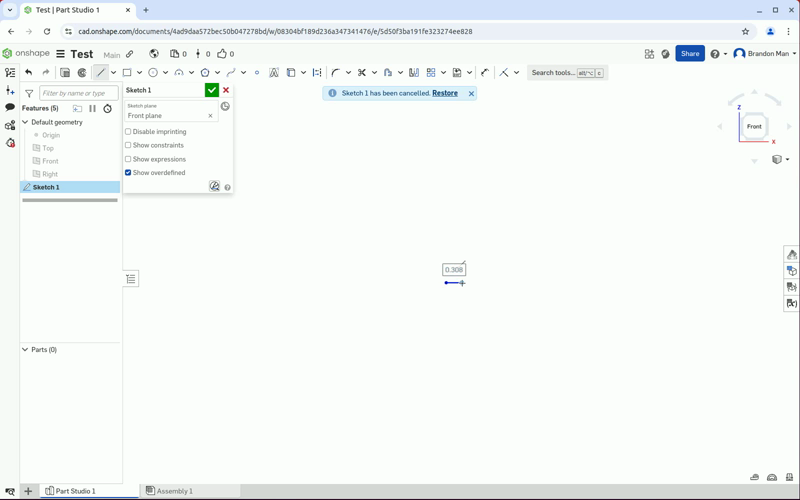
scroll(-6)
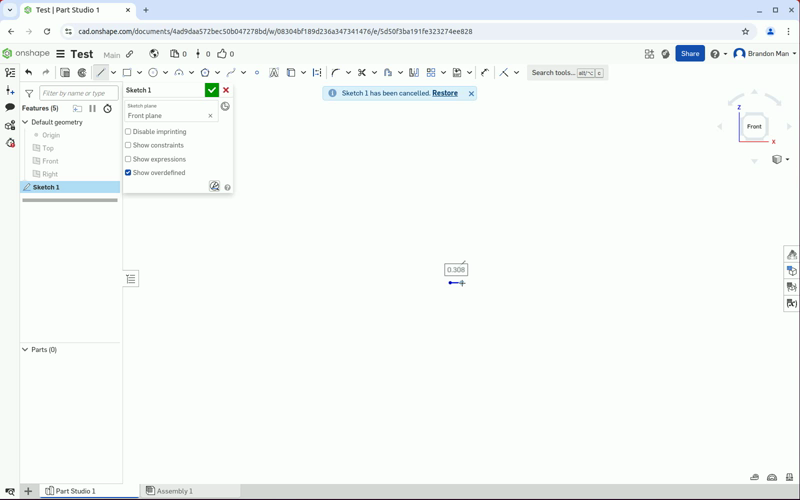
scroll(-6)
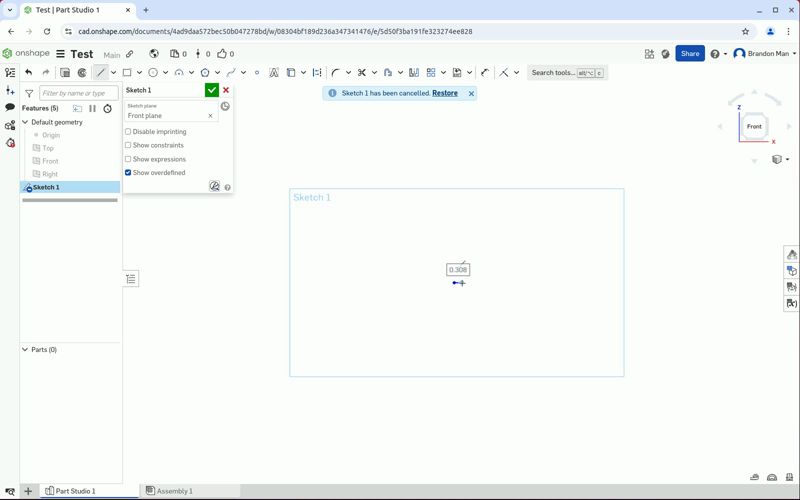
scroll(-6)
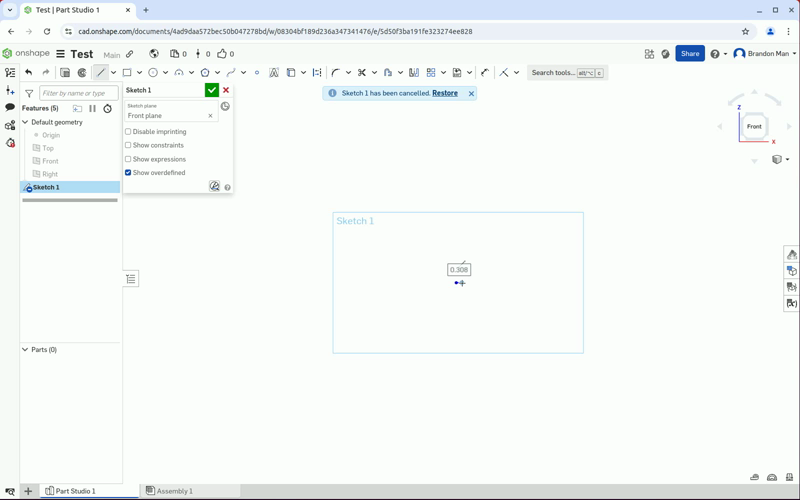
scroll(-6)
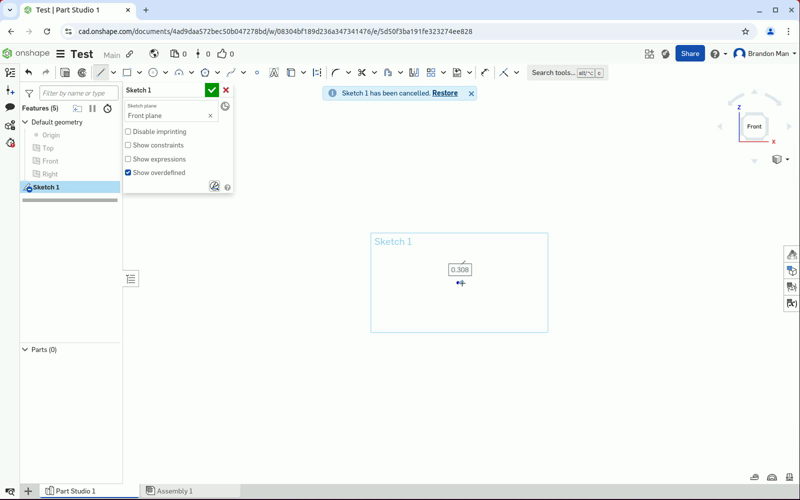
scroll(-6)
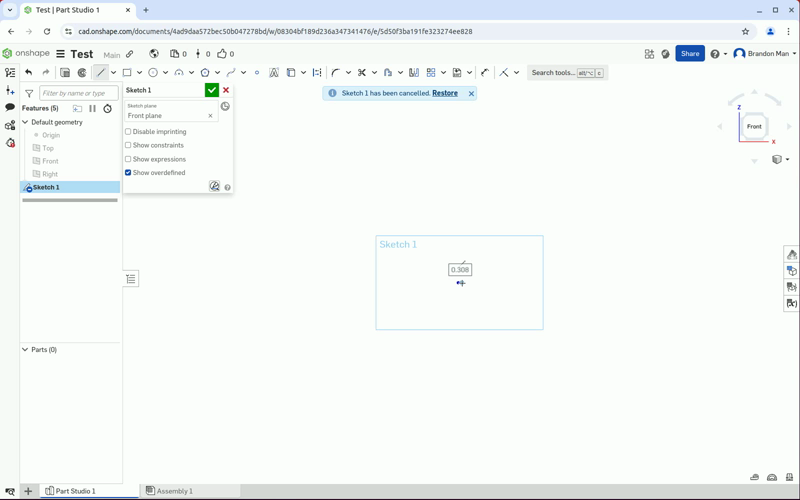
scroll(-6)
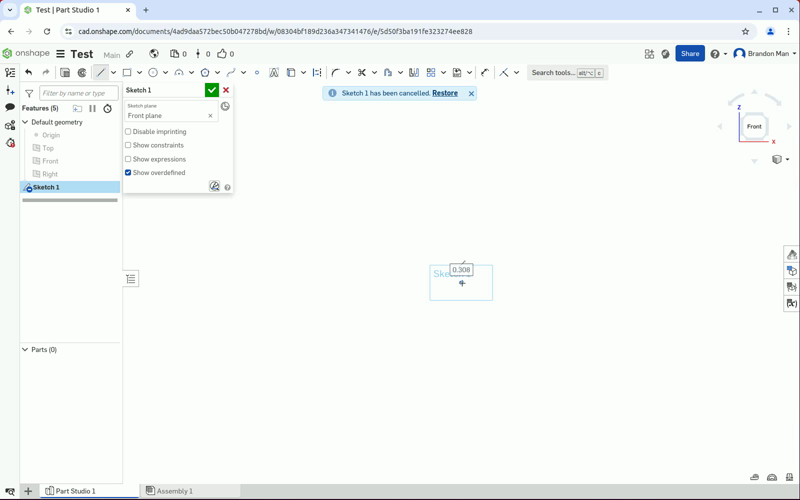
key_up(shift)
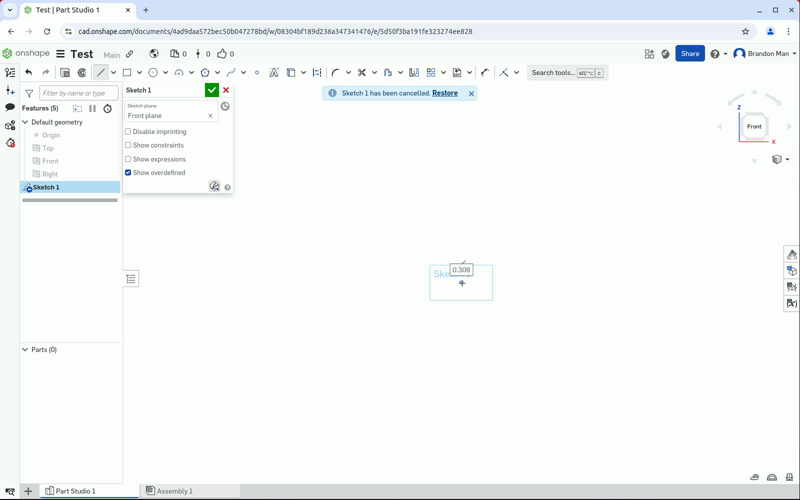
key_down(shift)
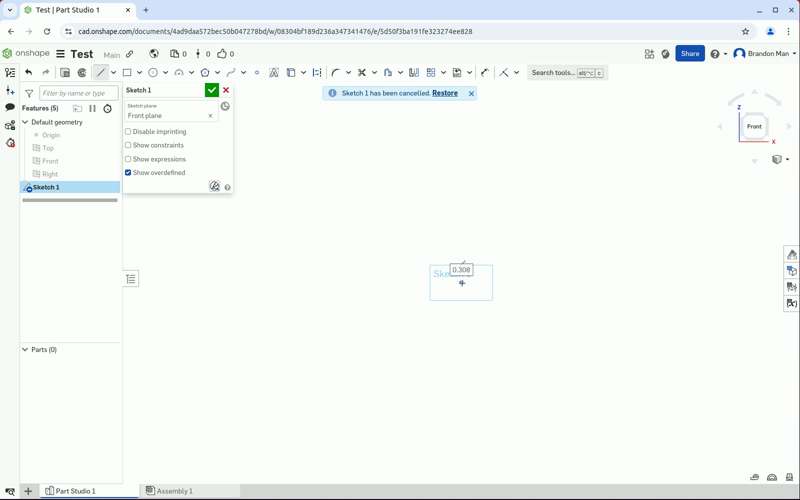
mouse_move(492, 282)
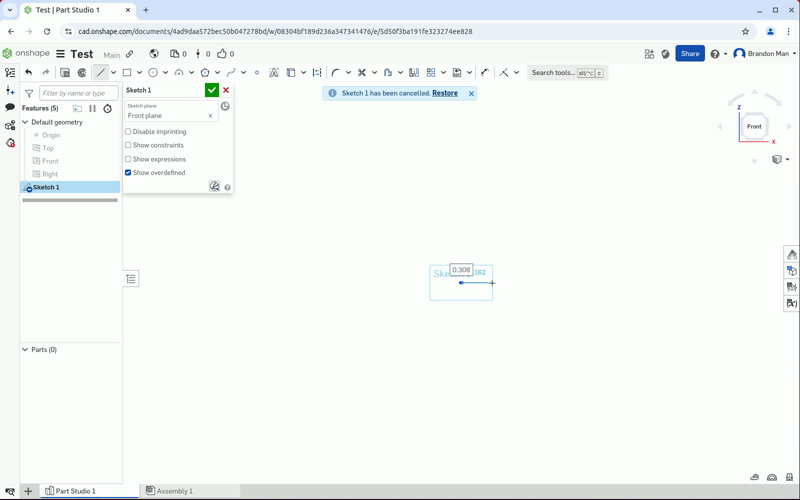
mouse_move(462, 279)
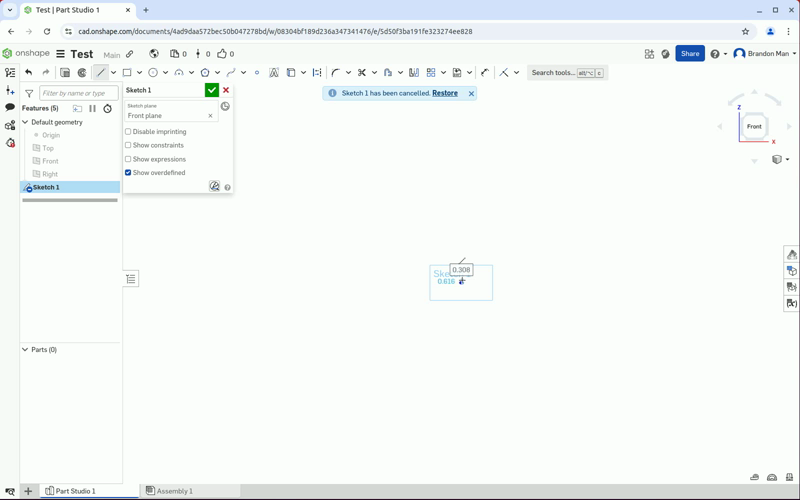
scroll(6)
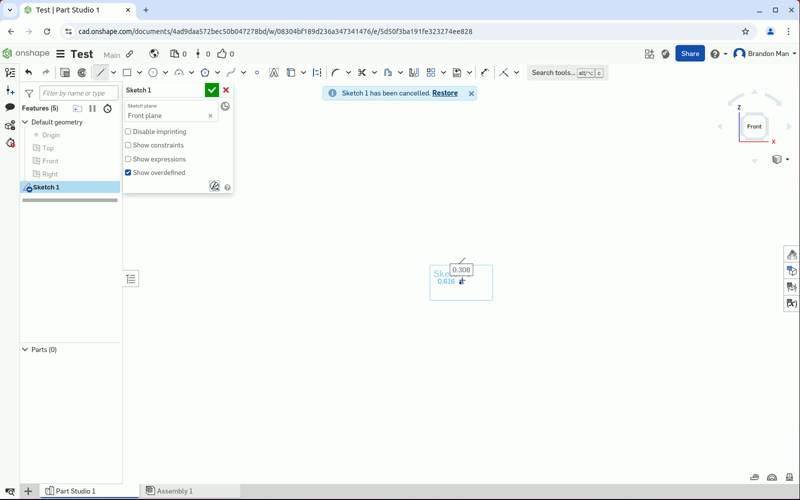
scroll(6)
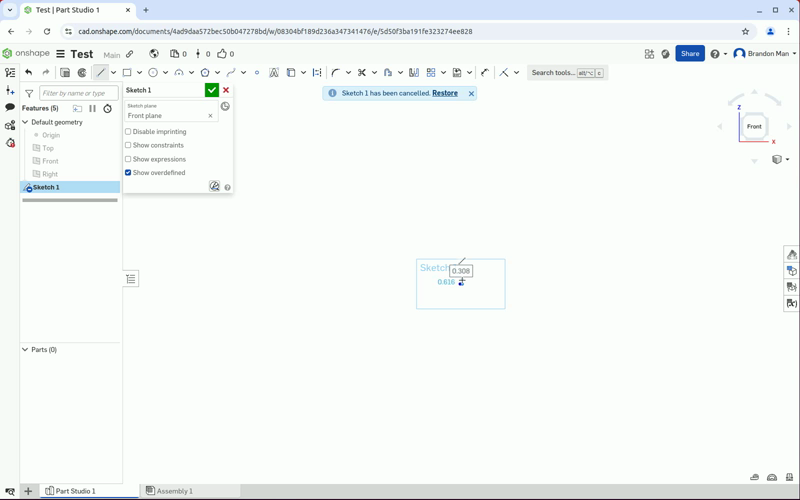
scroll(6)
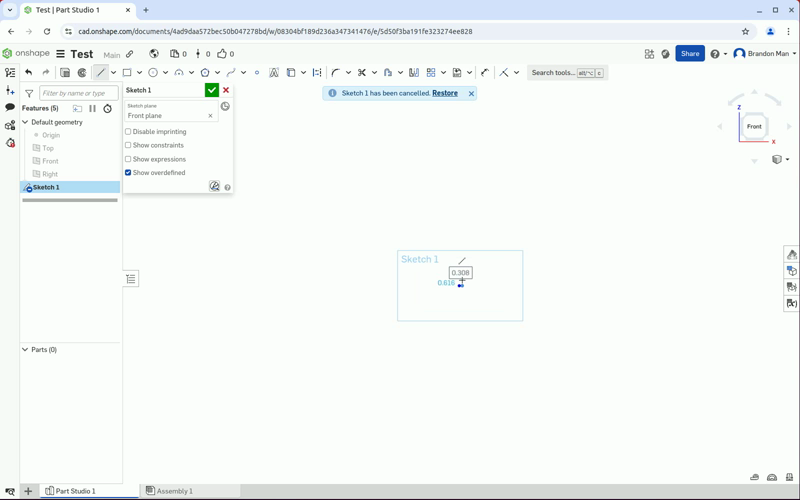
scroll(6)
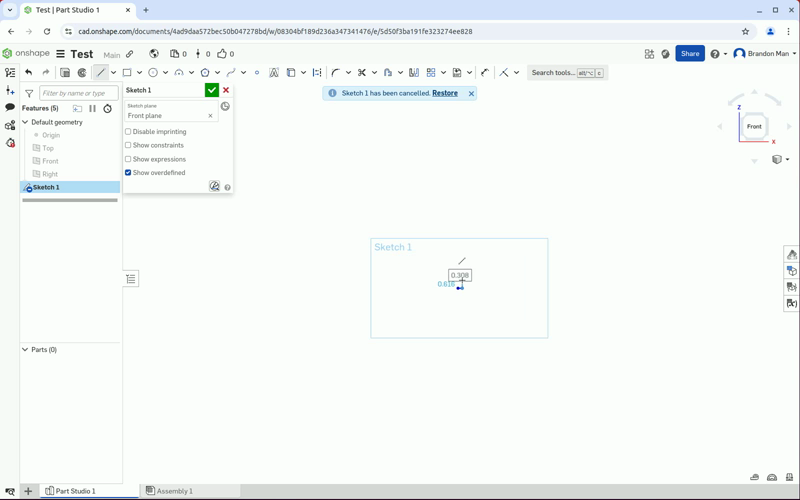
scroll(6)
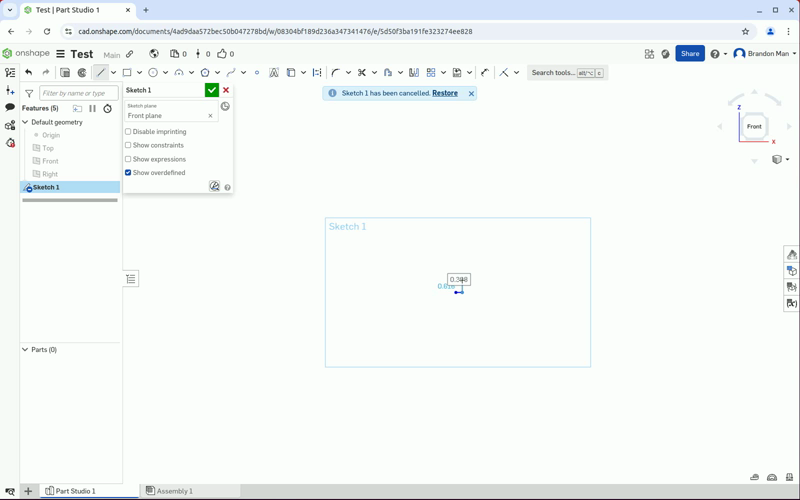
scroll(6)
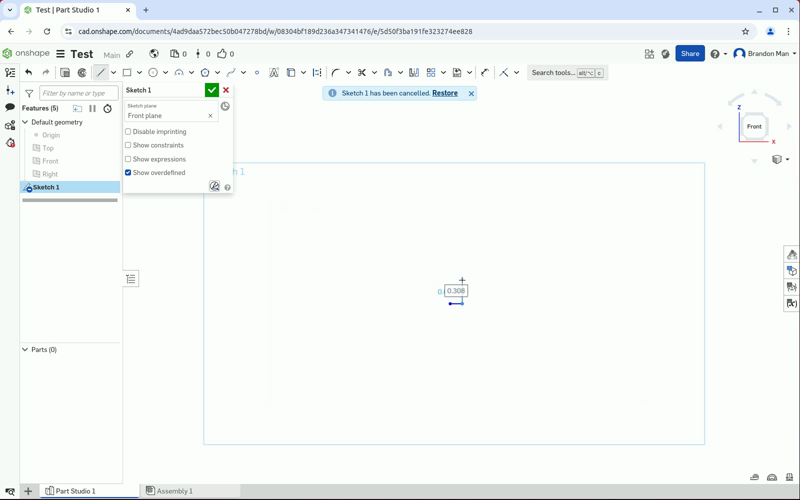
scroll(6)
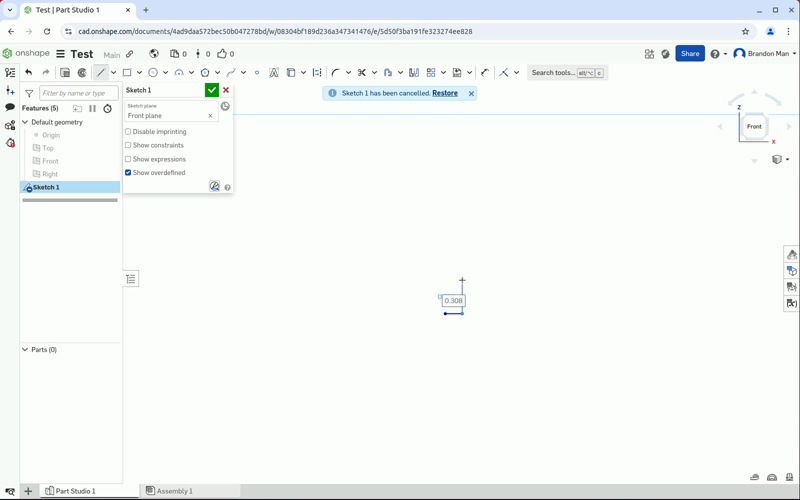
click(462, 279)
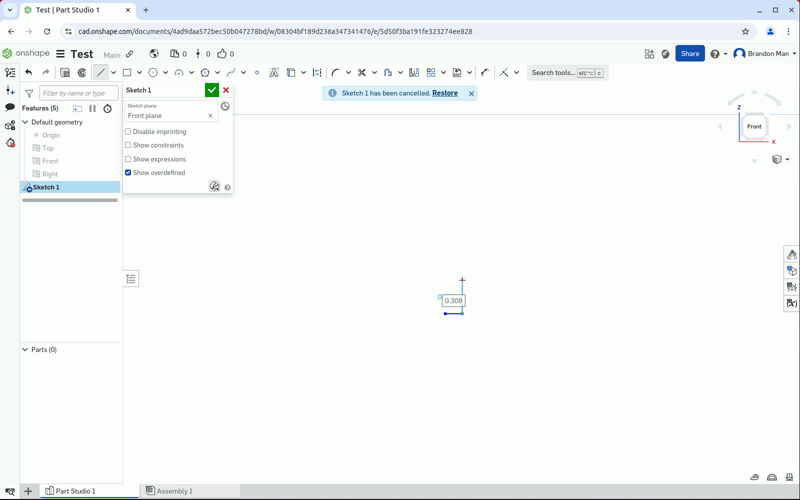
scroll(-6)
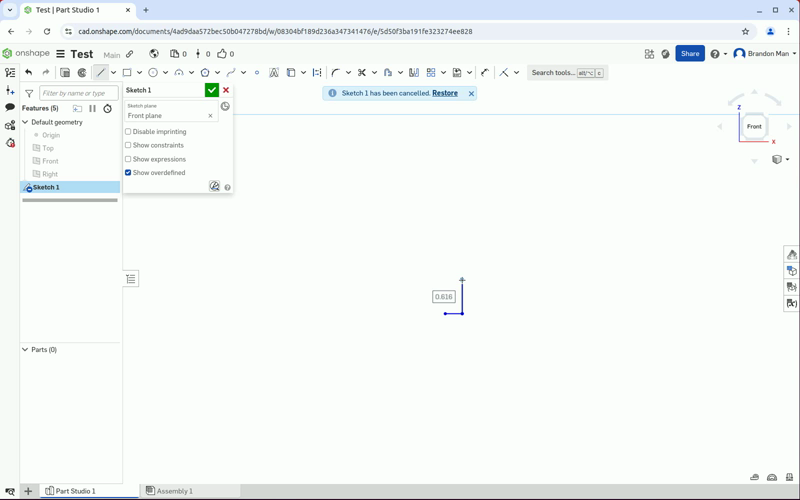
scroll(-6)
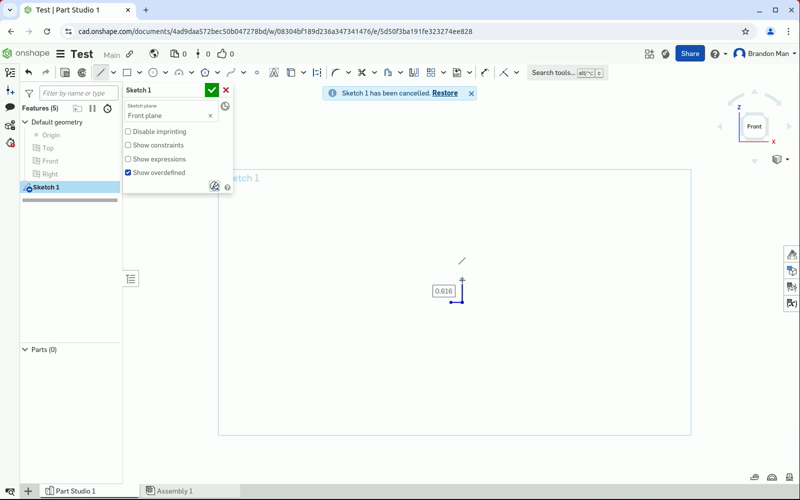
scroll(-6)
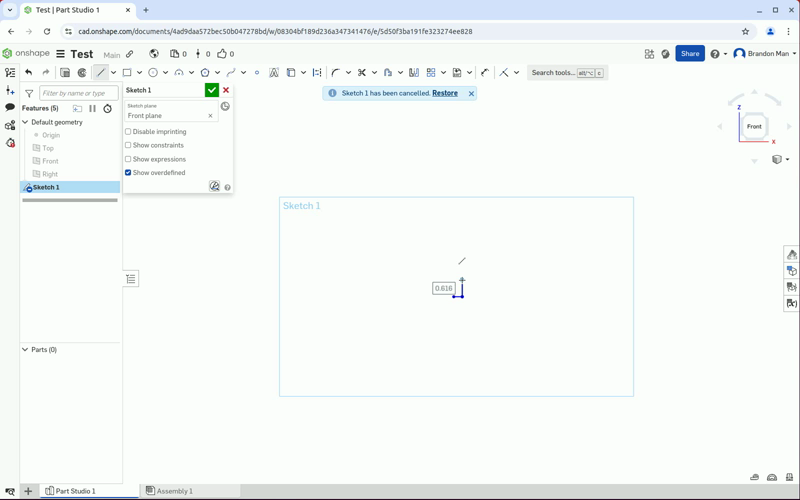
scroll(-6)
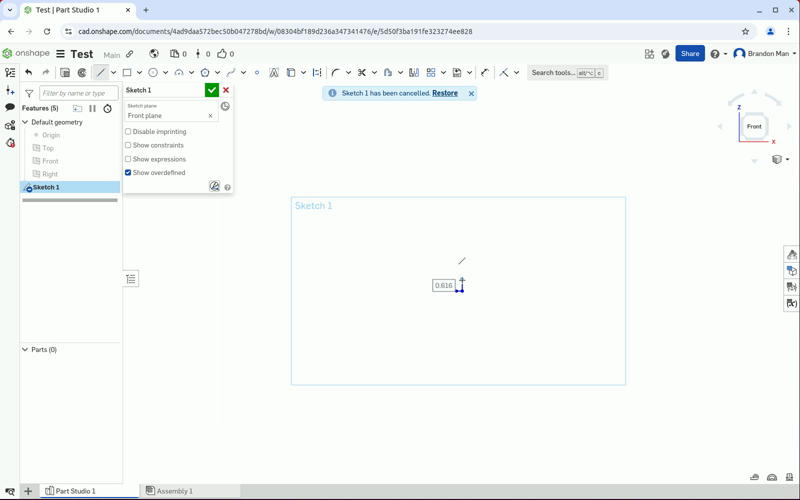
scroll(-6)
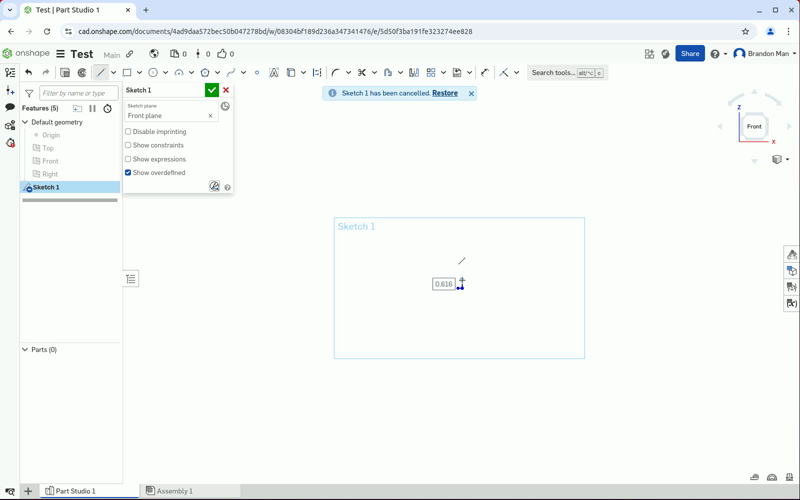
scroll(-6)
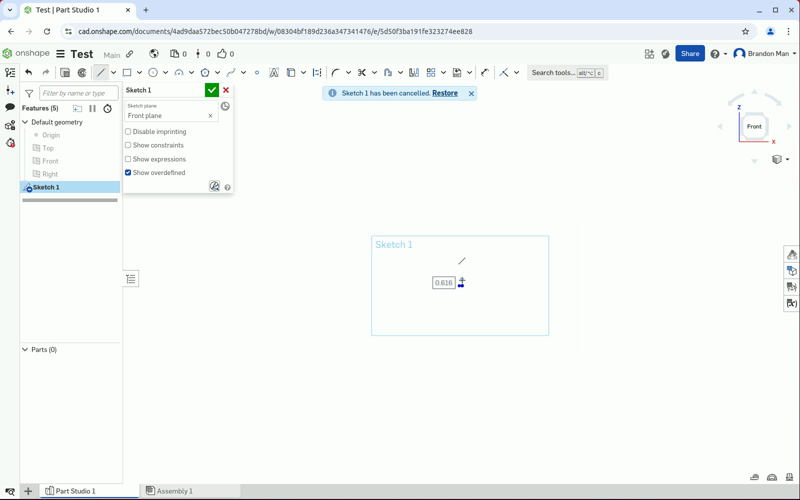
scroll(-6)
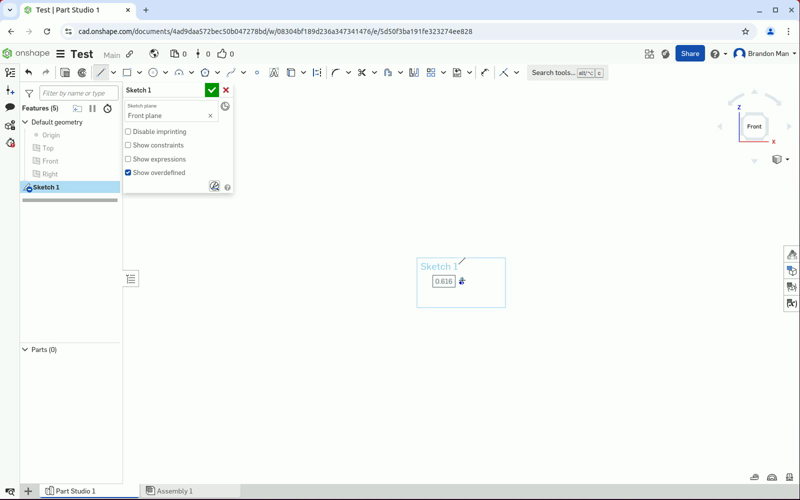
key_up(shift)
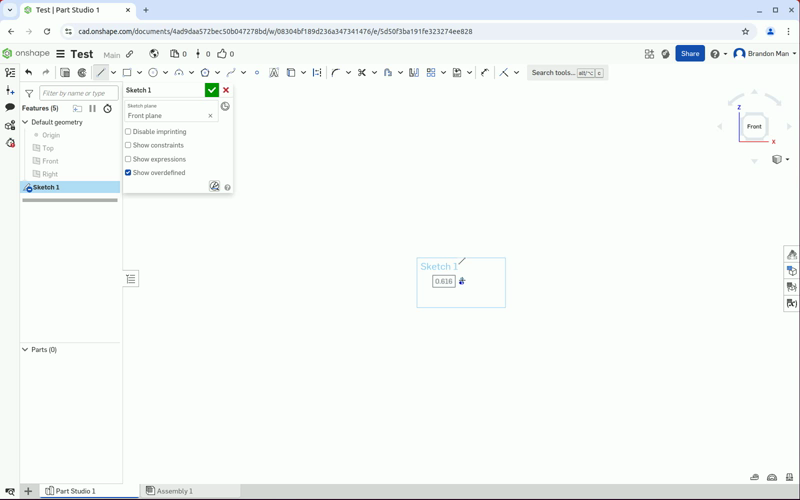
key_down(shift)
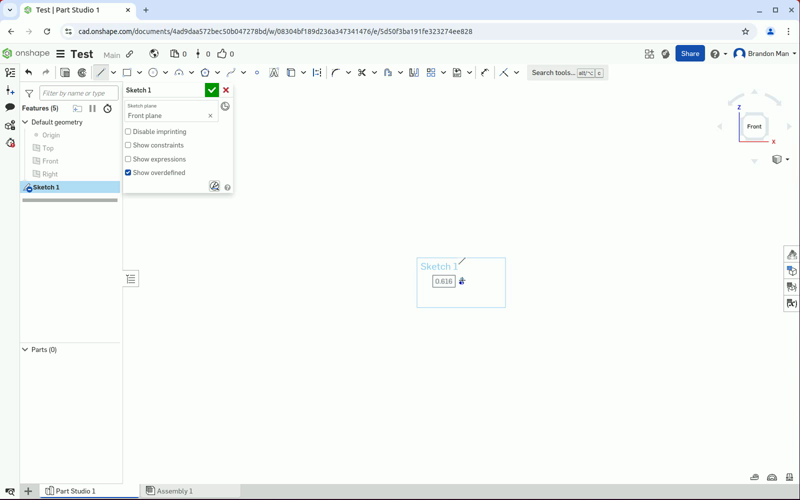
mouse_move(492, 279)
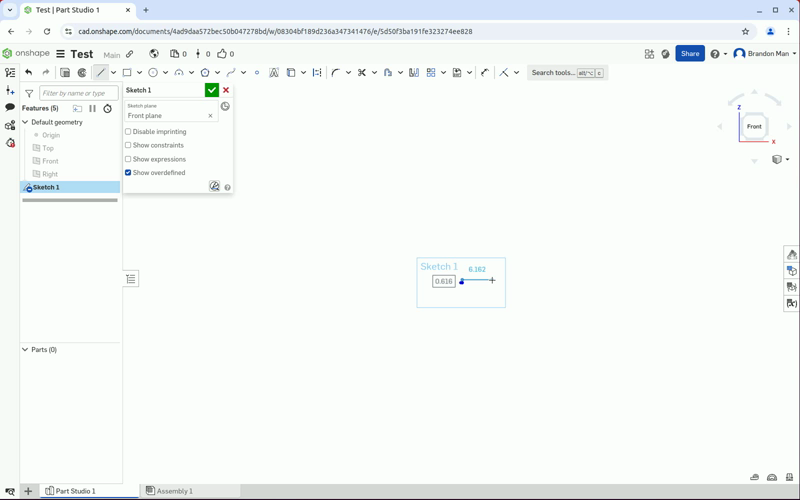
mouse_move(465, 279)
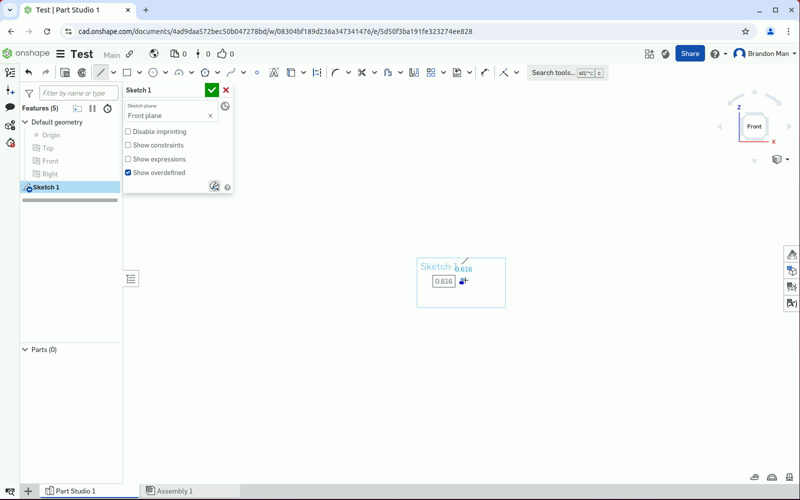
scroll(6)
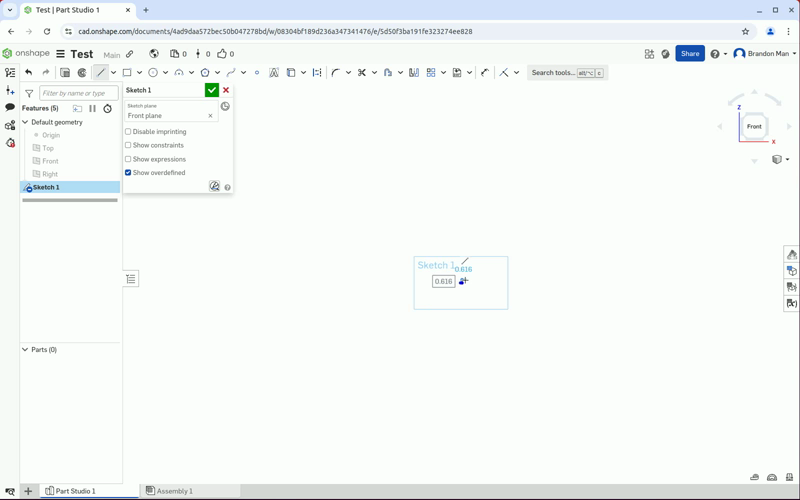
scroll(6)
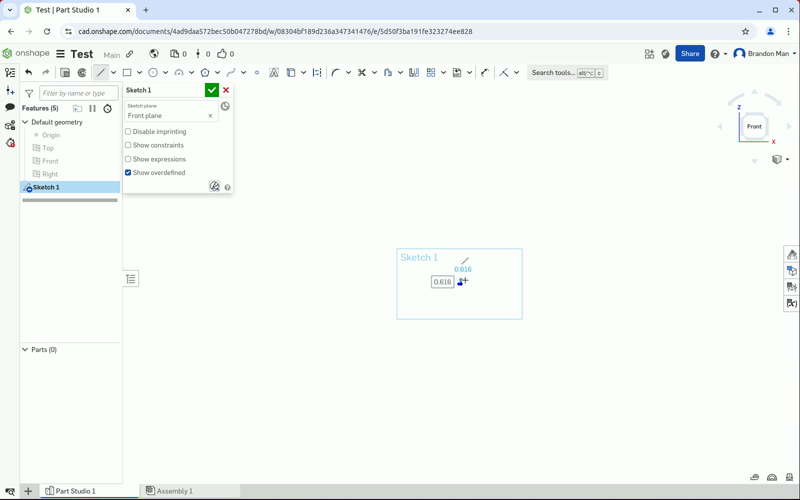
scroll(6)
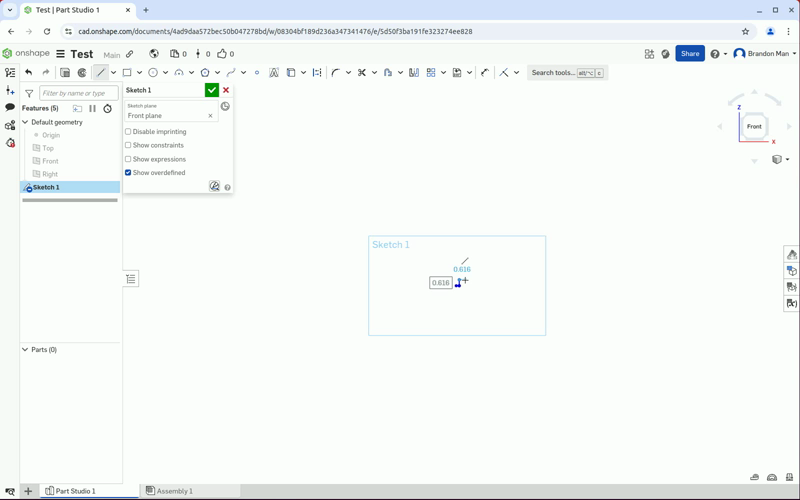
scroll(6)
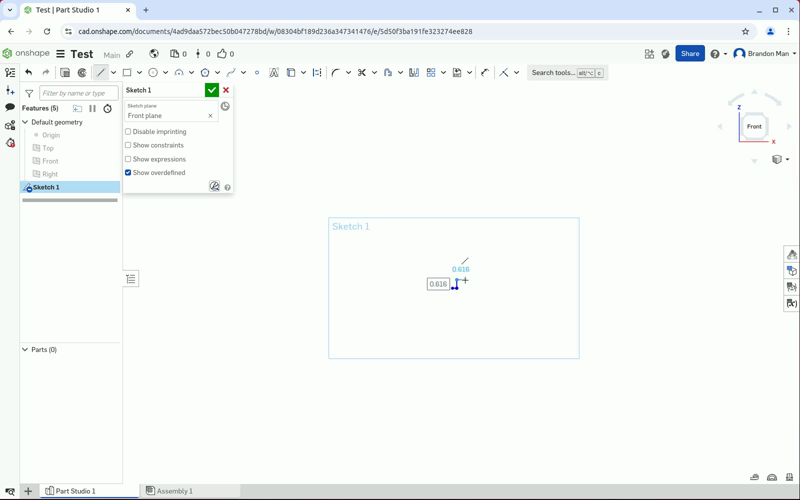
scroll(6)
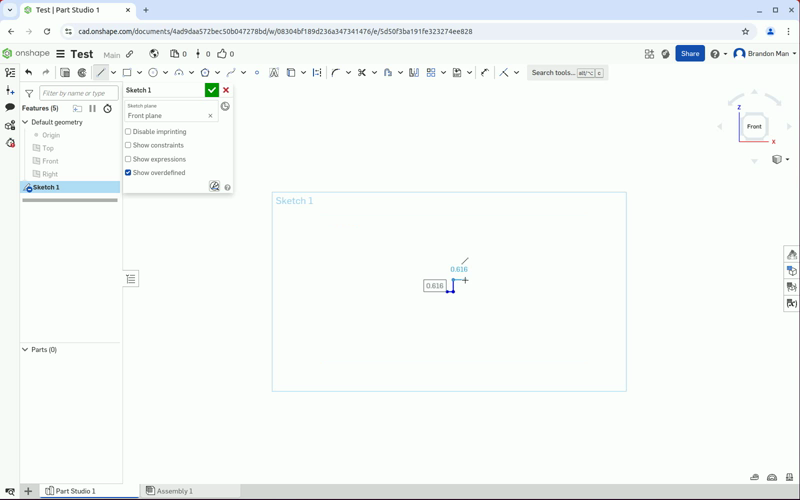
scroll(6)
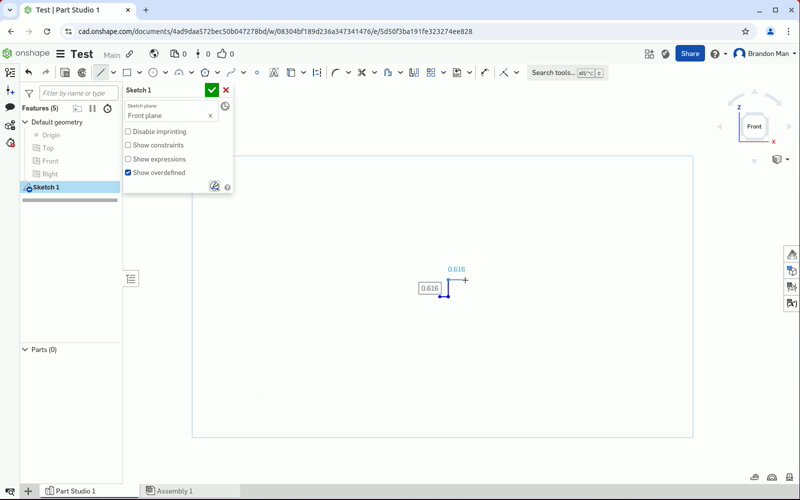
scroll(6)
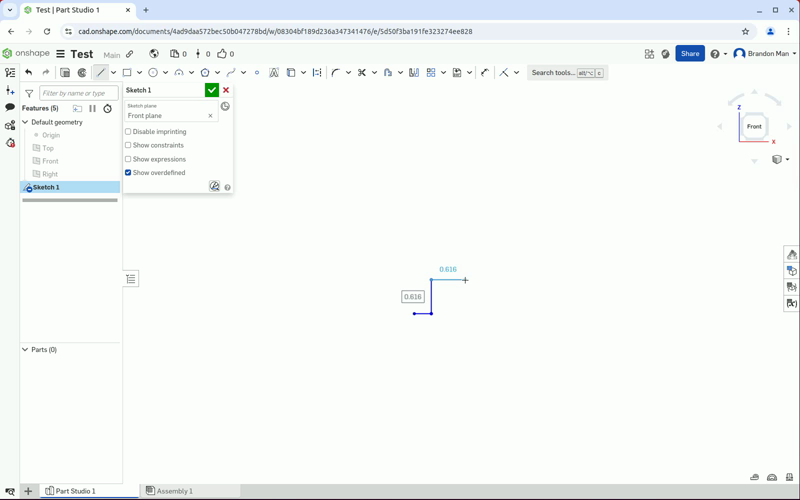
click(465, 279)
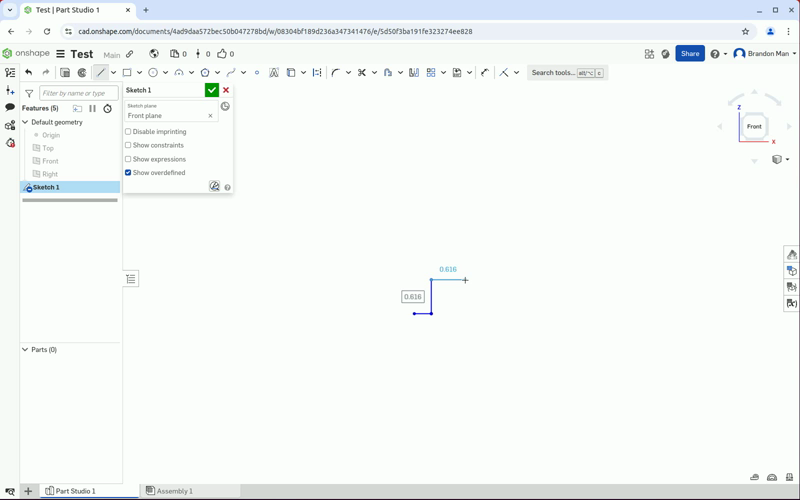
scroll(-6)
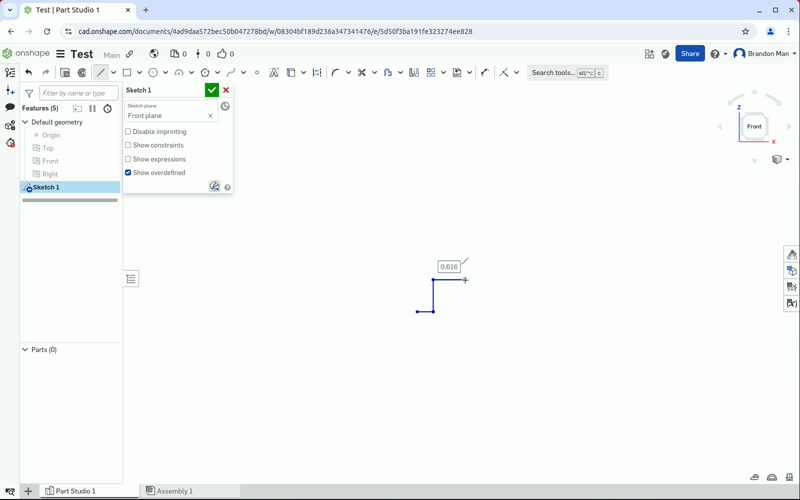
scroll(-6)
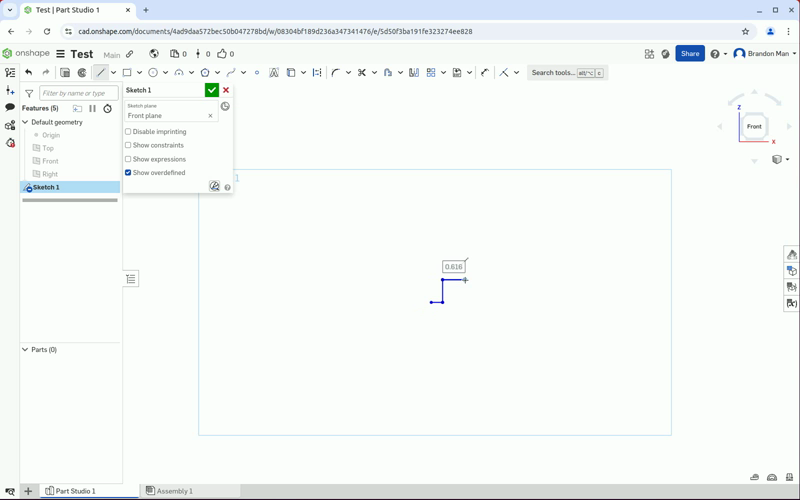
scroll(-6)
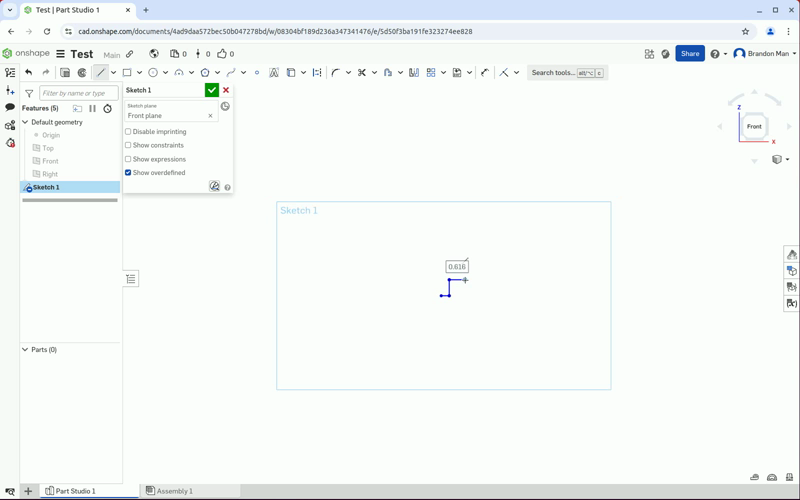
scroll(-6)
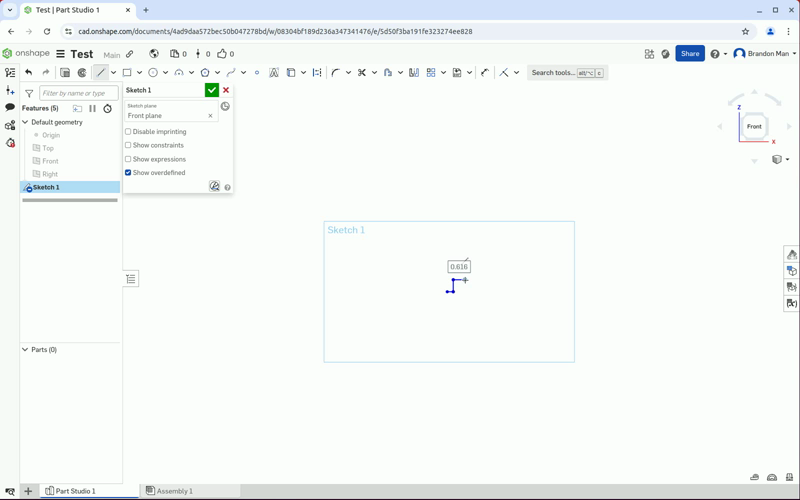
scroll(-6)
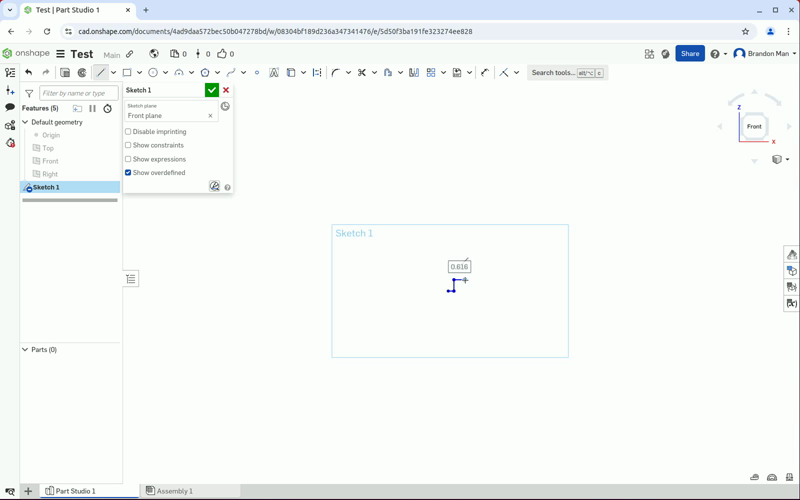
scroll(-6)
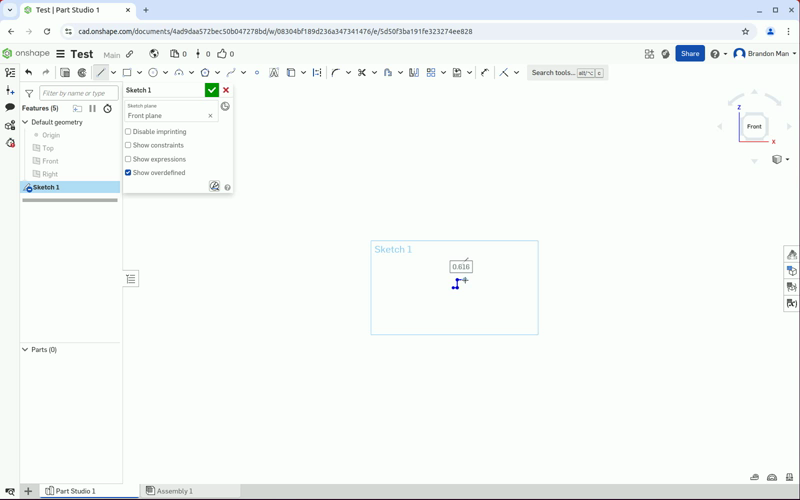
scroll(-6)
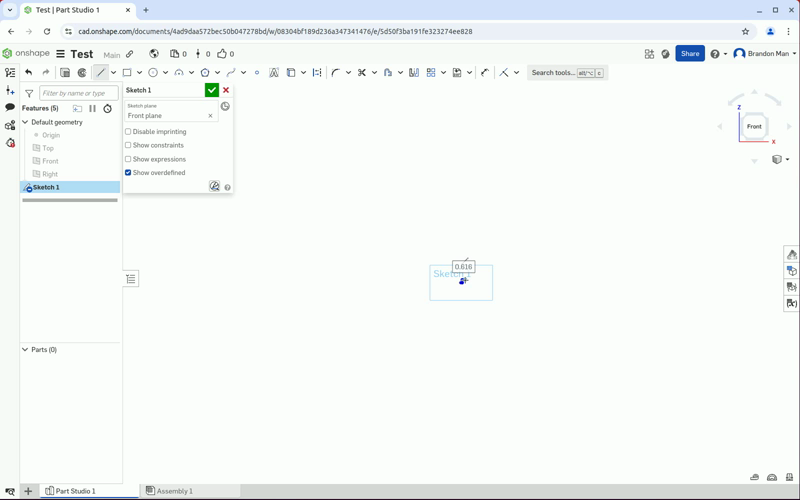
key_up(shift)
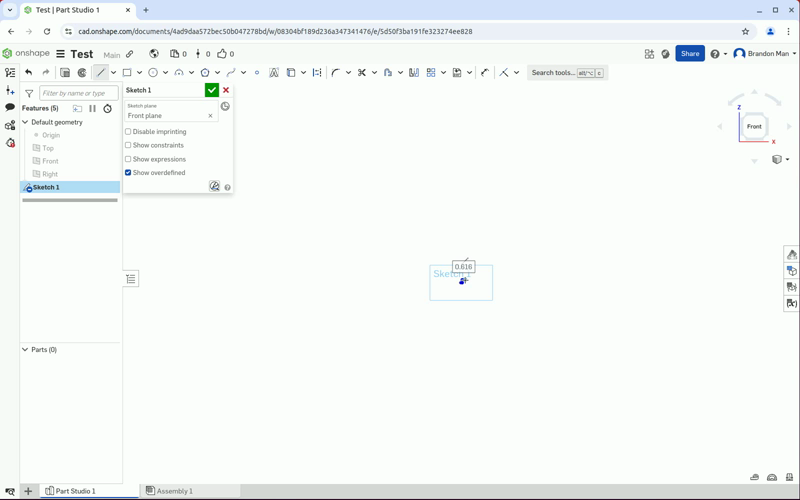
key_down(shift)
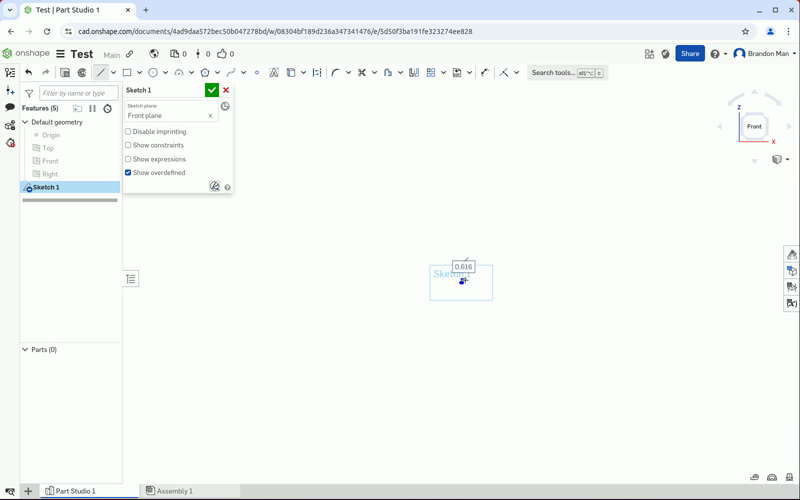
mouse_move(495, 279)
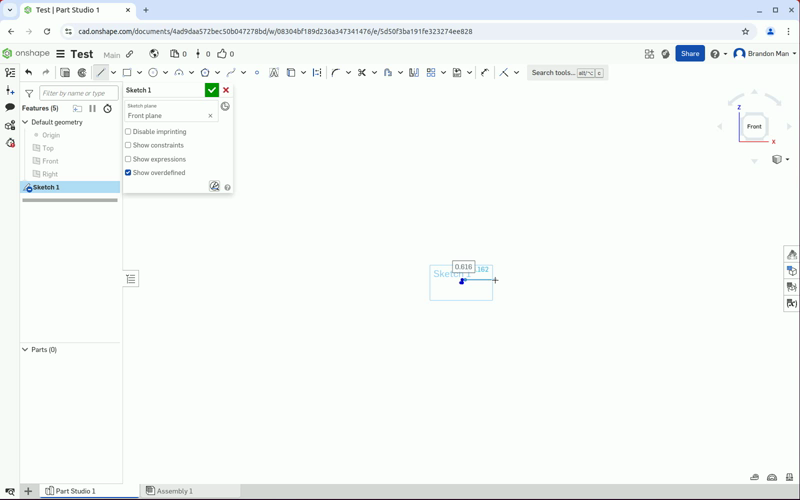
mouse_move(465, 278)
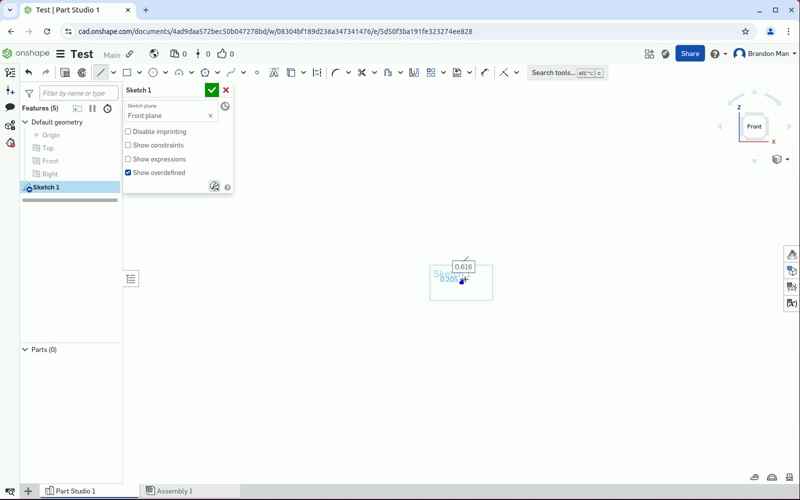
scroll(6)
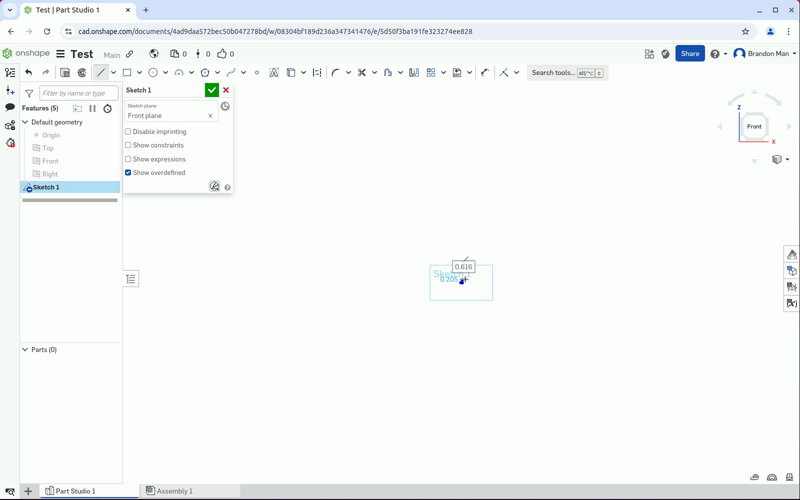
scroll(6)
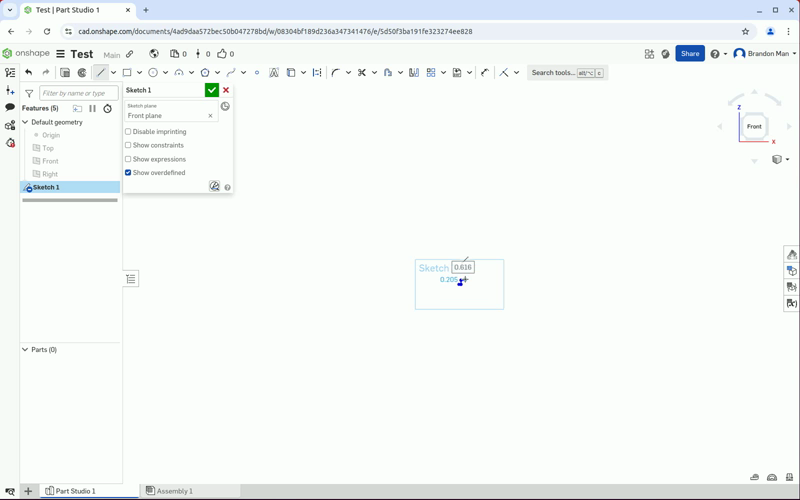
scroll(6)
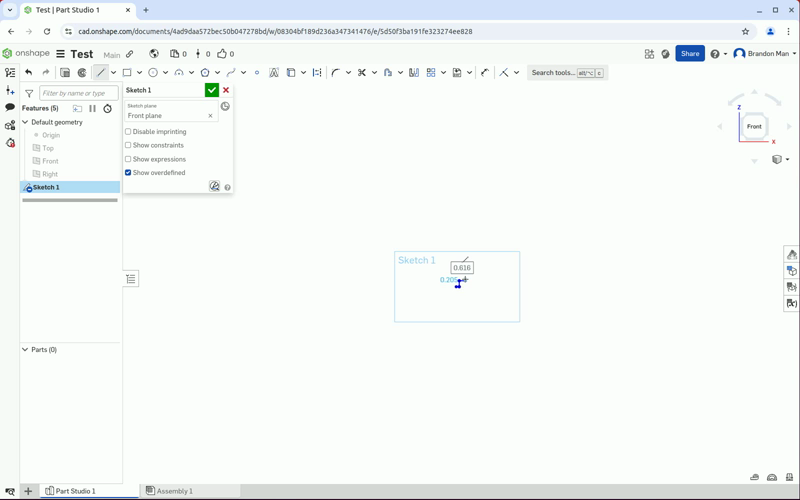
scroll(6)
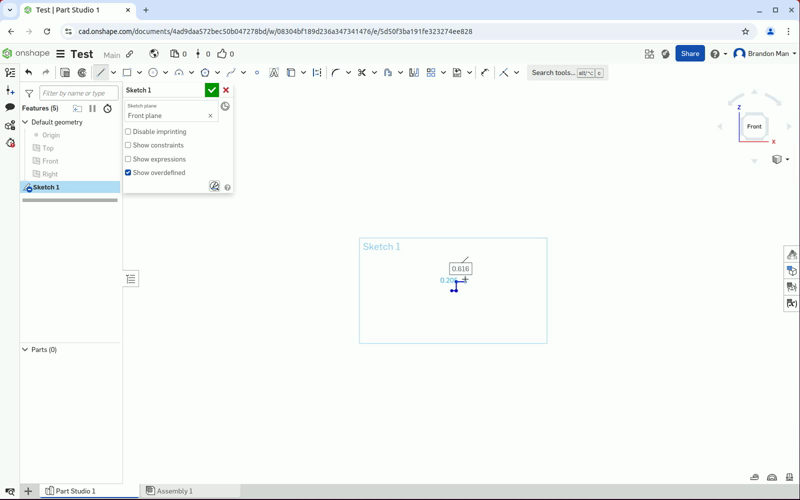
scroll(6)
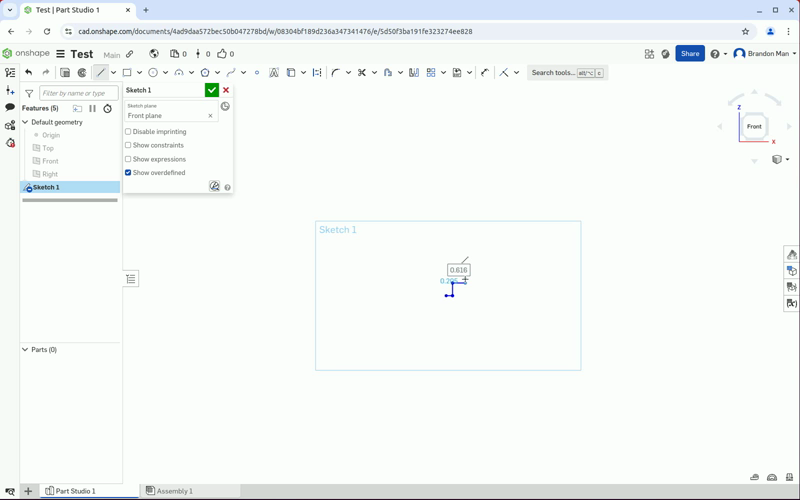
scroll(6)
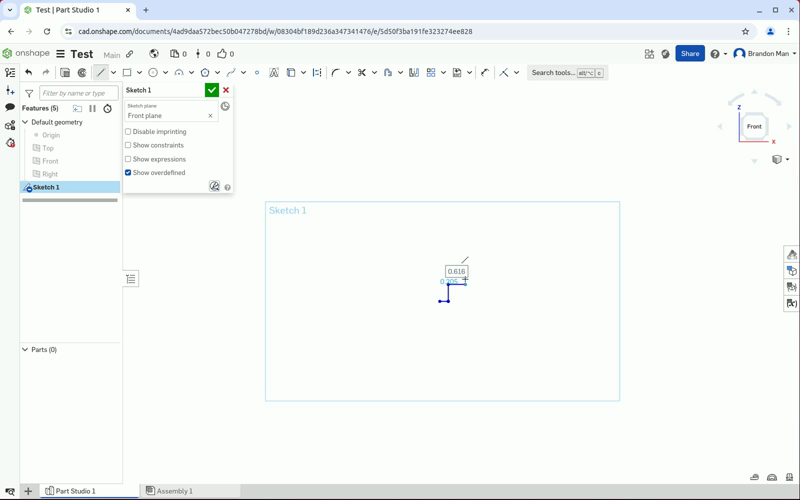
scroll(6)
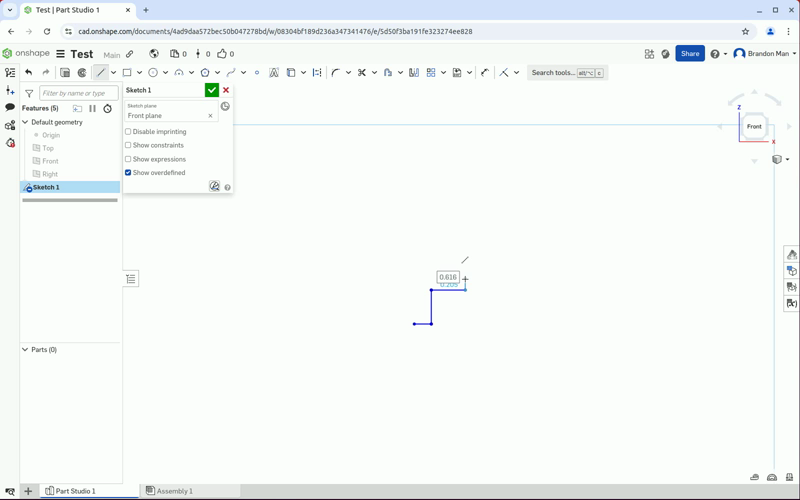
click(465, 278)
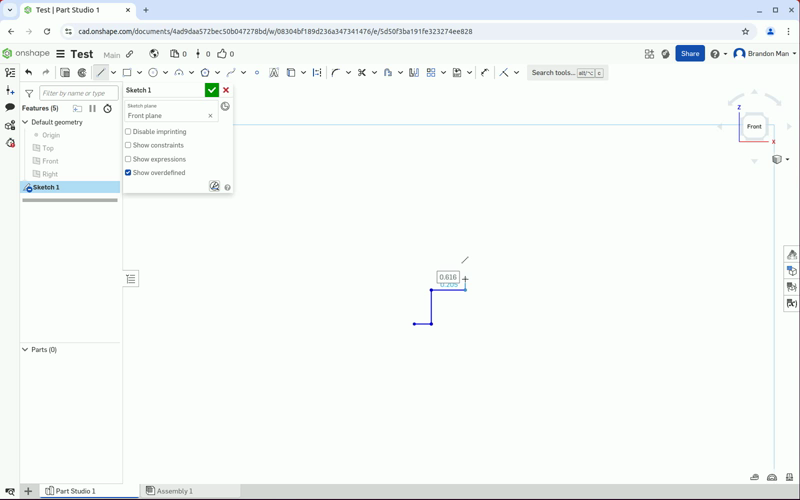
scroll(-6)
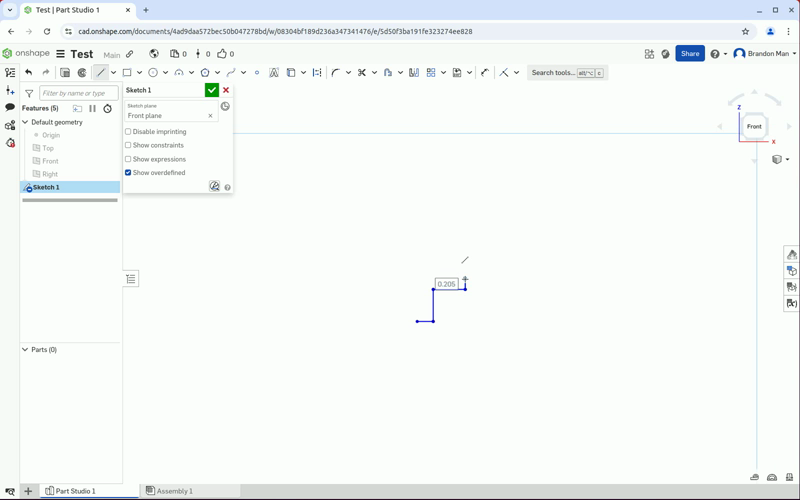
scroll(-6)
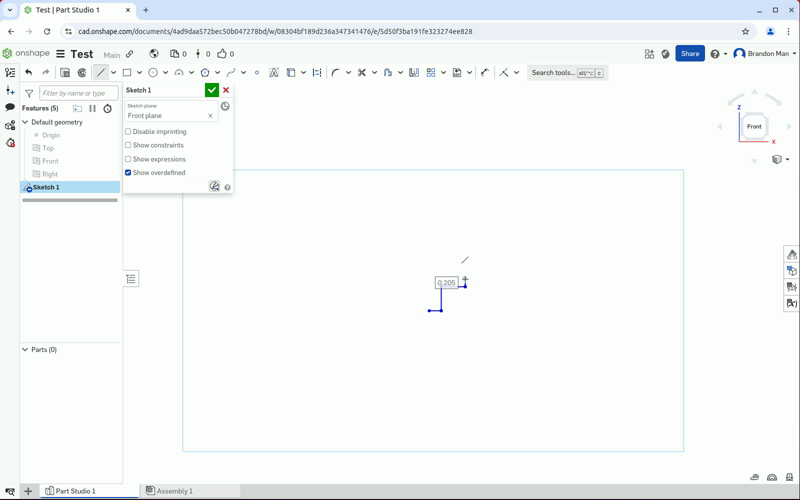
scroll(-6)
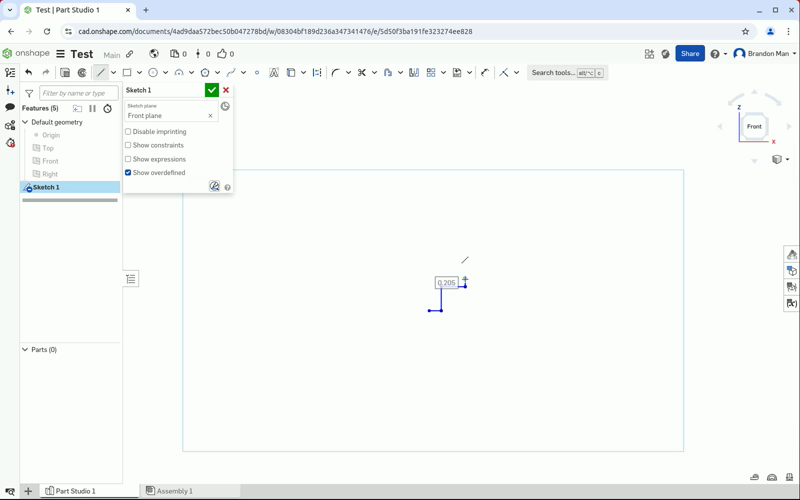
scroll(-6)
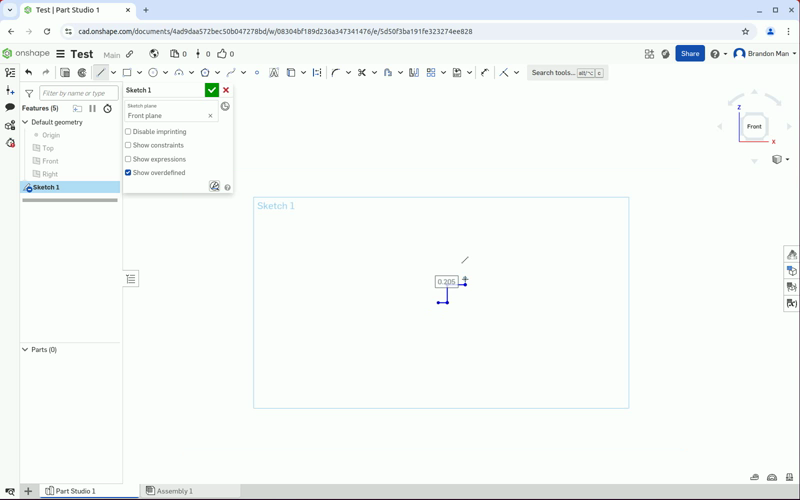
scroll(-6)
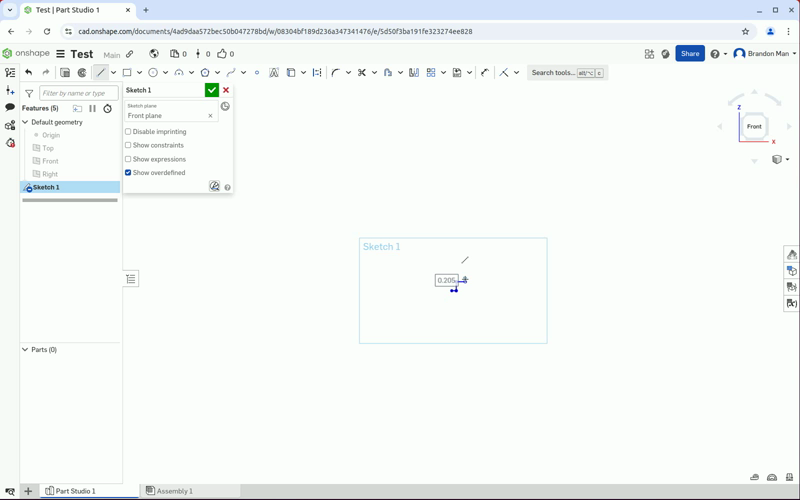
scroll(-6)
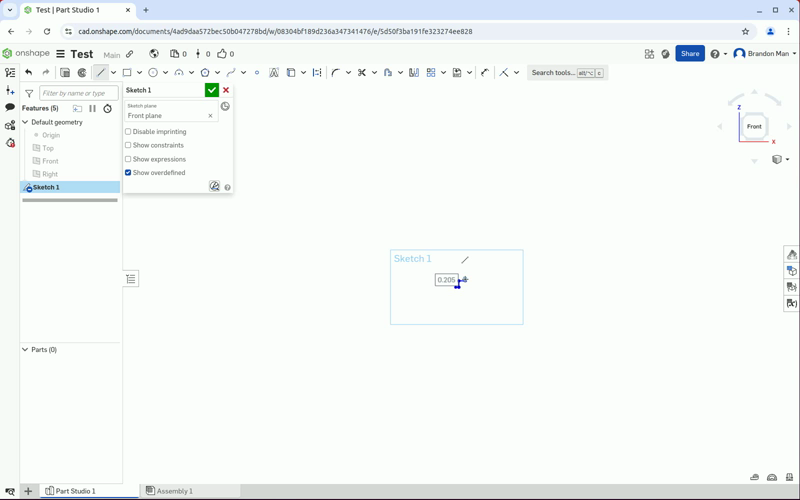
scroll(-6)
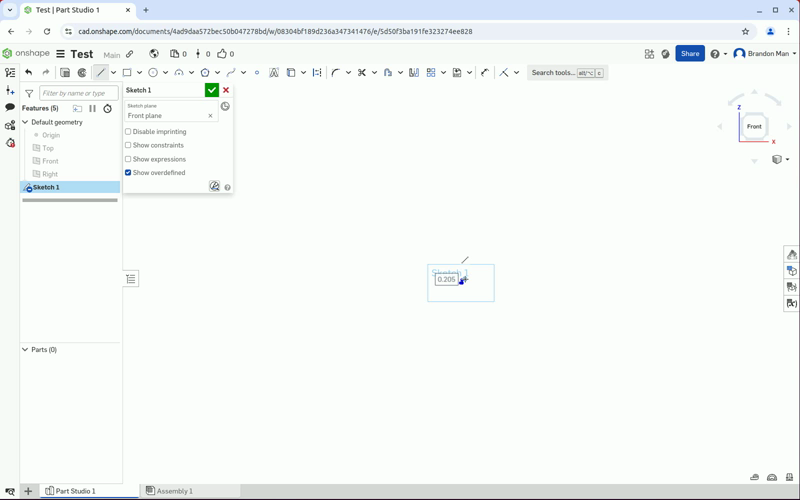
key_up(shift)
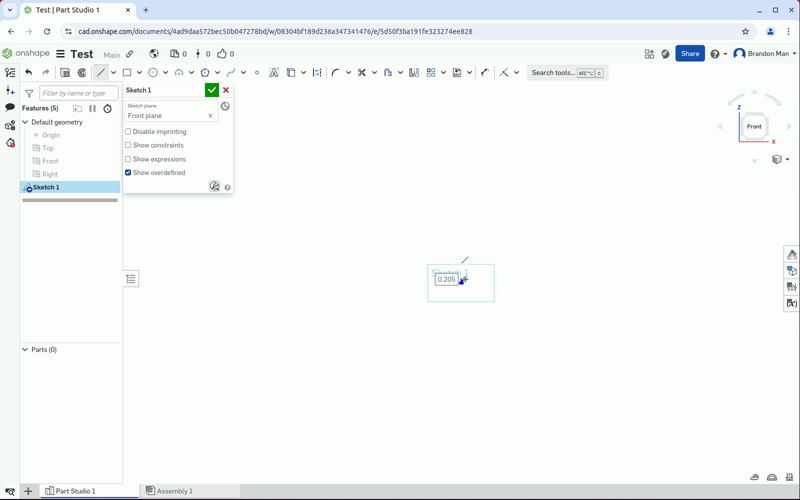
key_down(shift)
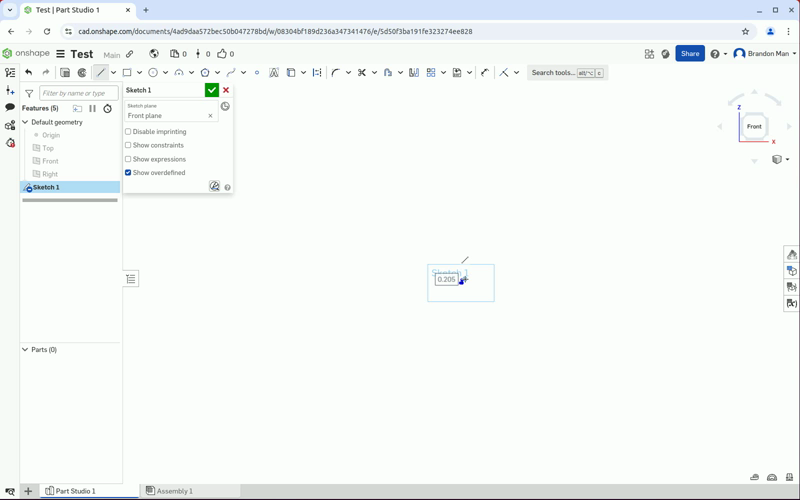
mouse_move(495, 278)
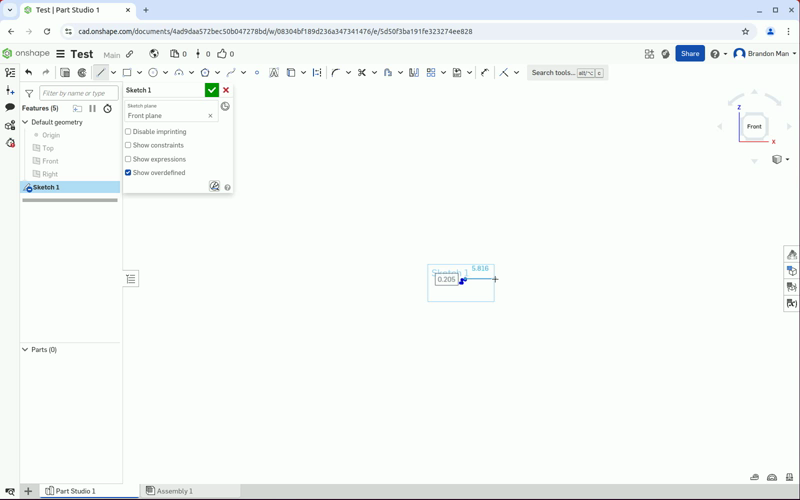
mouse_move(460, 278)
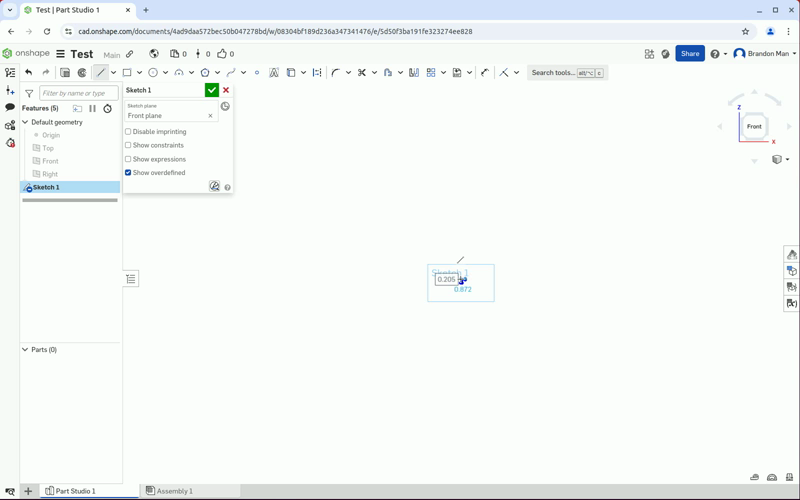
scroll(6)
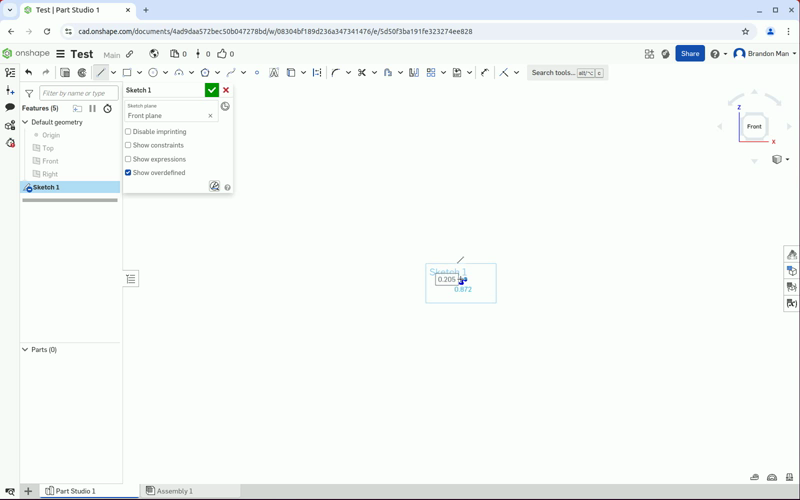
scroll(6)
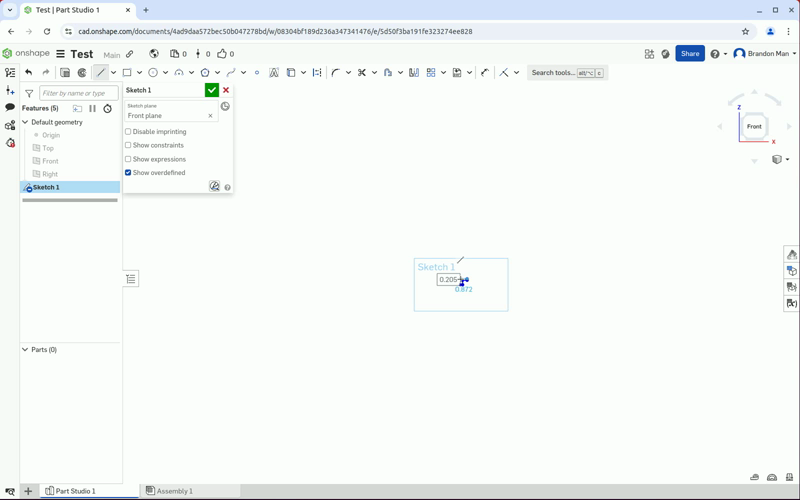
scroll(6)
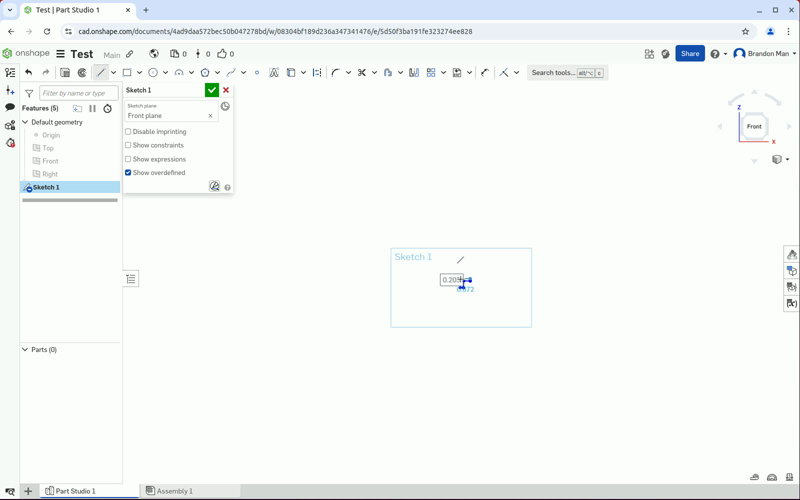
scroll(6)
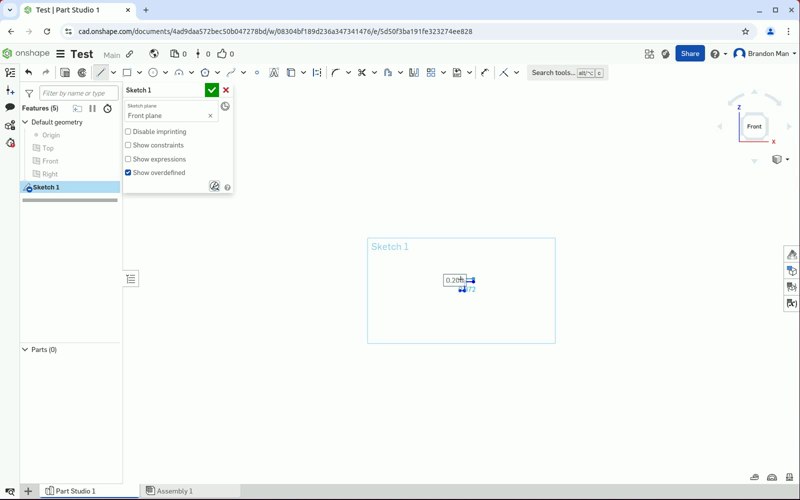
scroll(6)
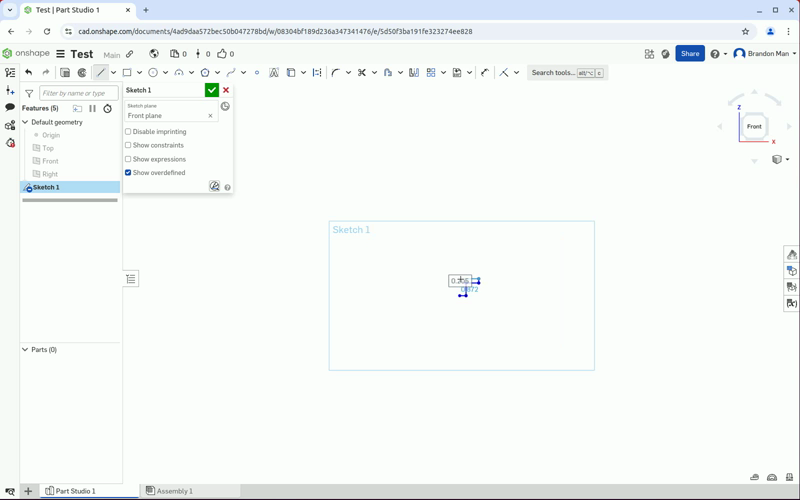
scroll(6)
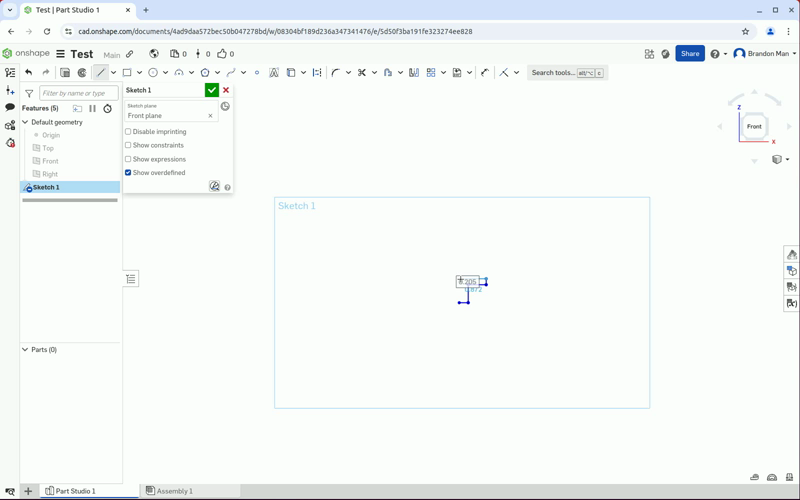
scroll(6)
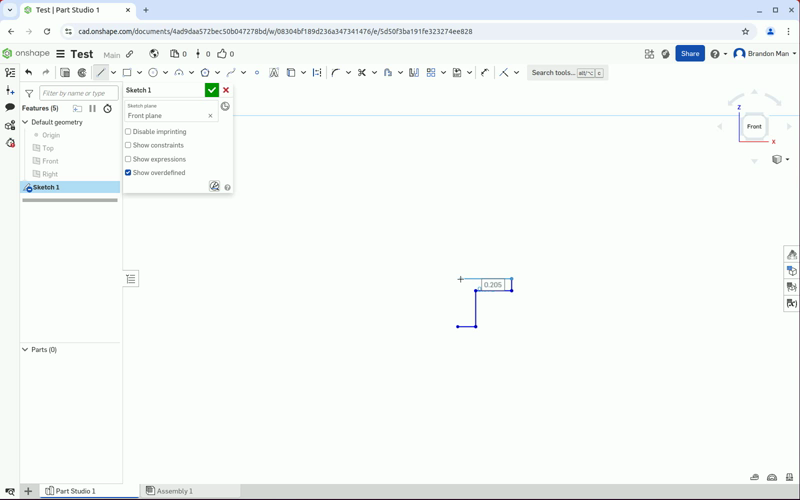
click(460, 278)
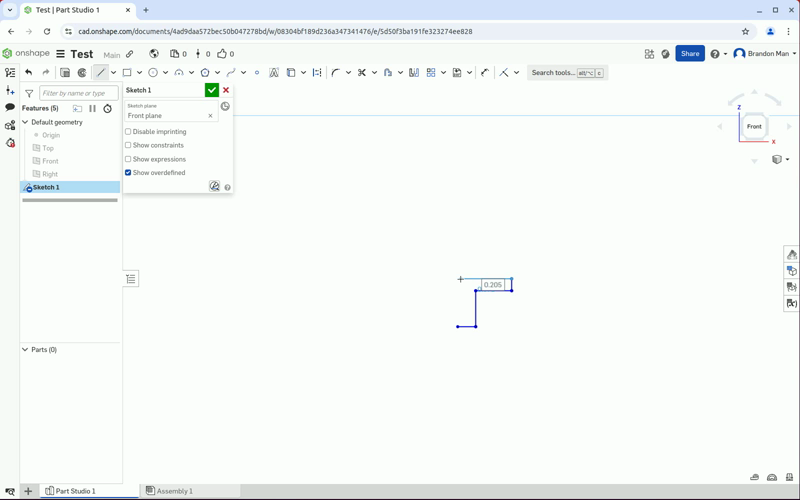
scroll(-6)
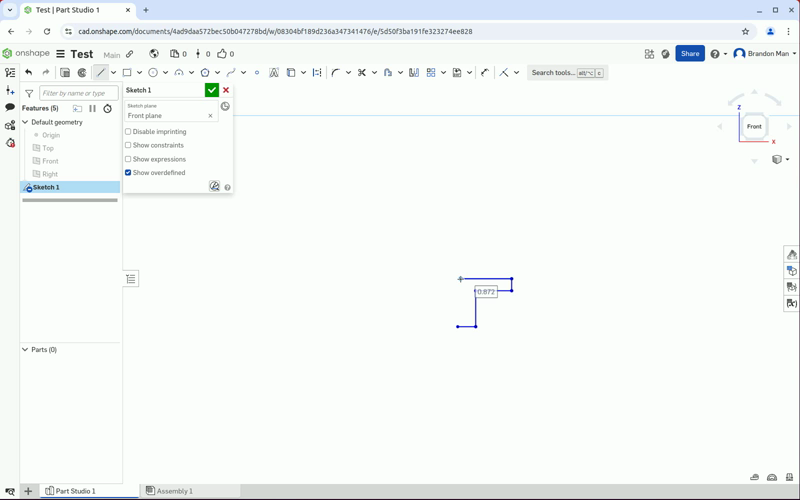
scroll(-6)
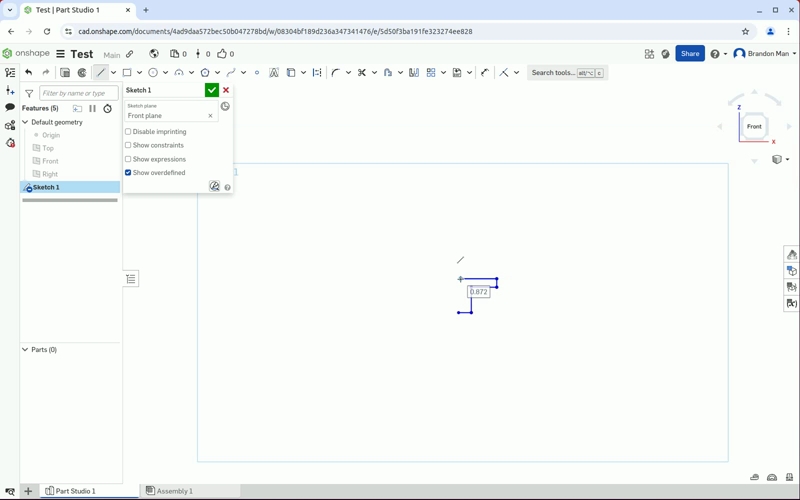
scroll(-6)
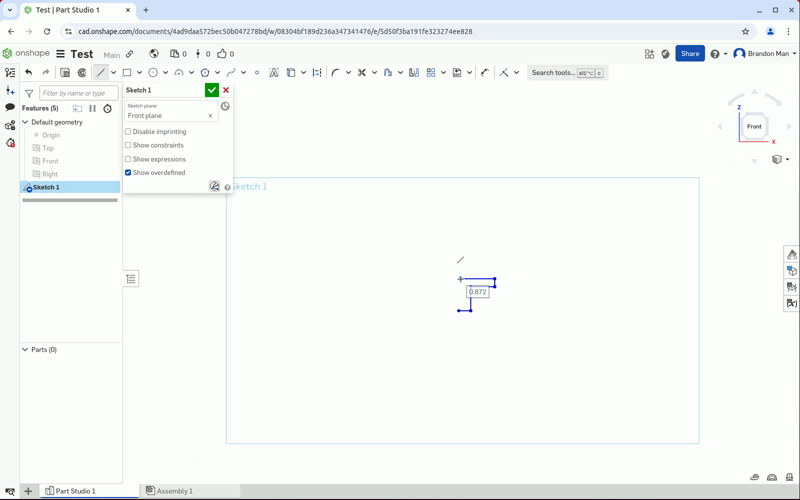
scroll(-6)
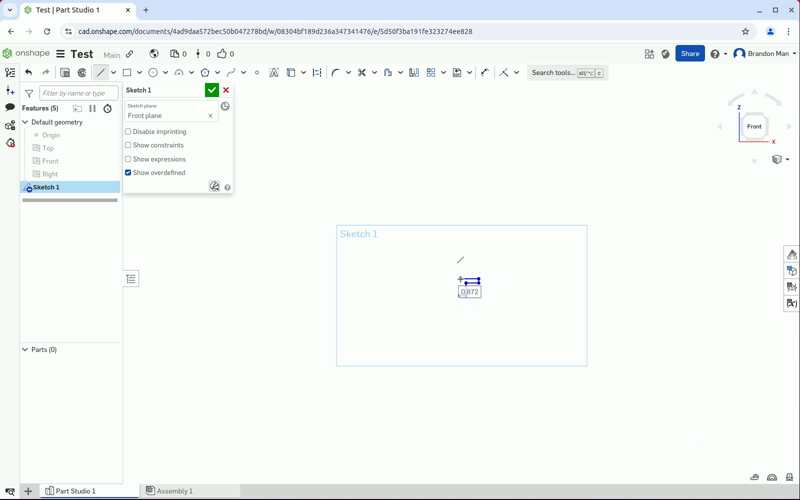
scroll(-6)
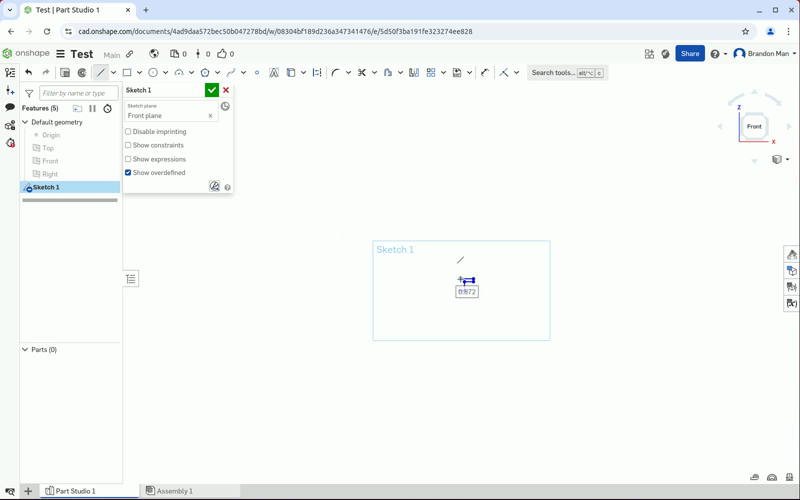
scroll(-6)
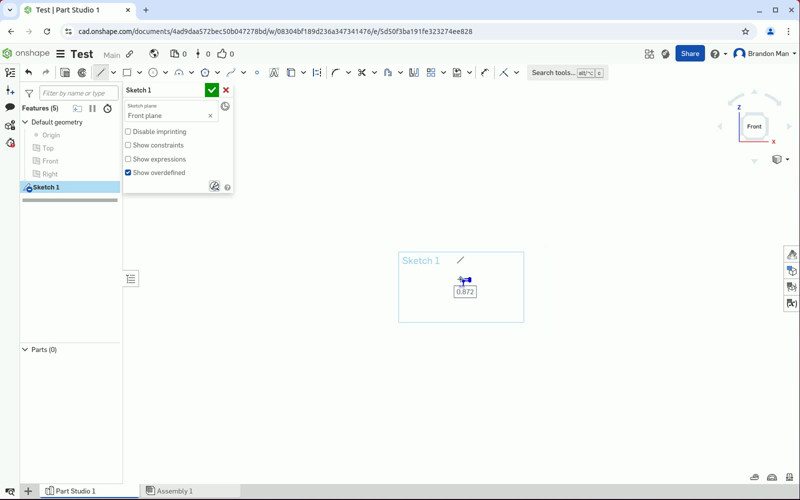
scroll(-6)
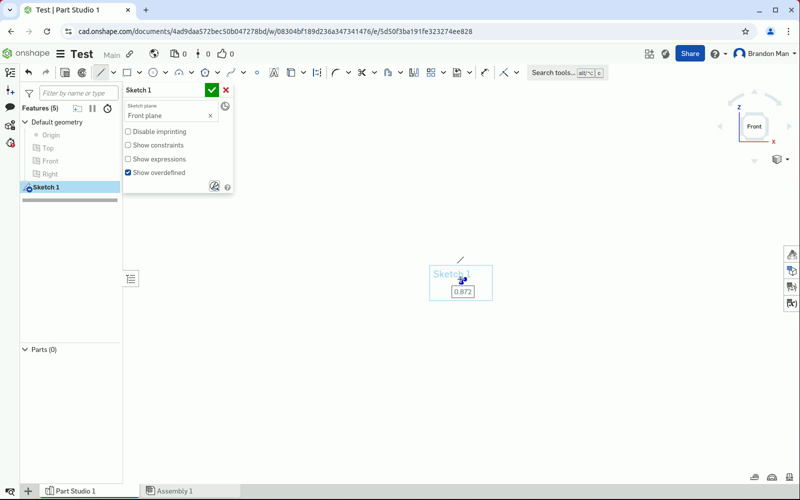
key_up(shift)
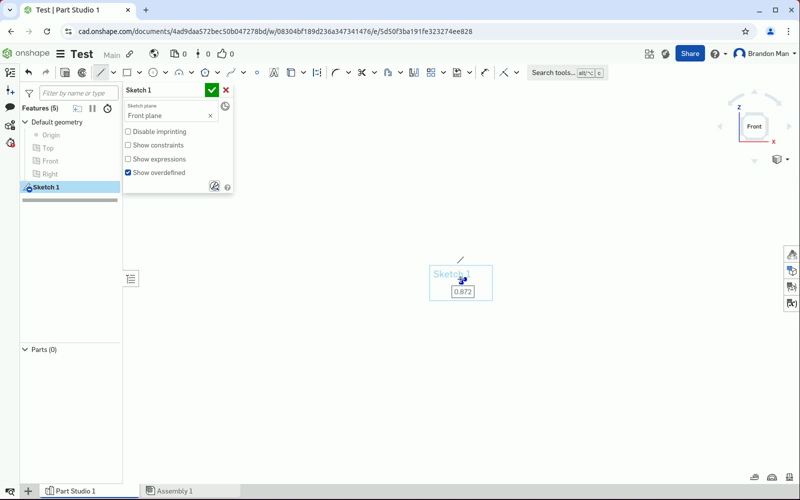
mouse_move(490, 278)
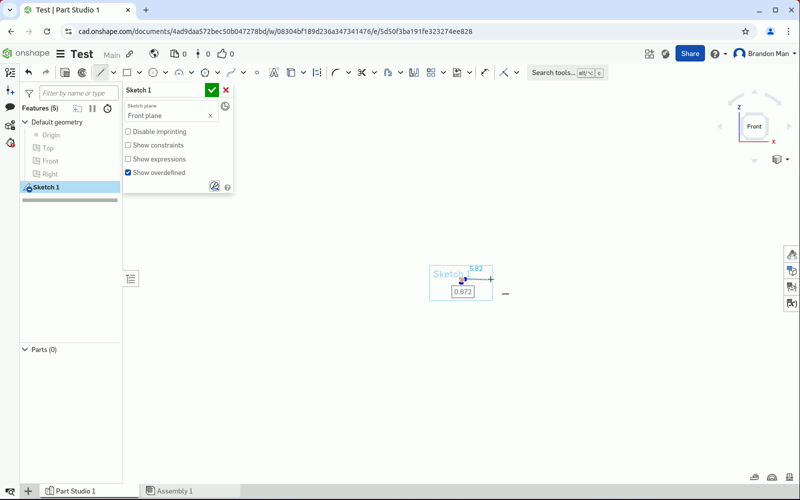
key_down(shift)
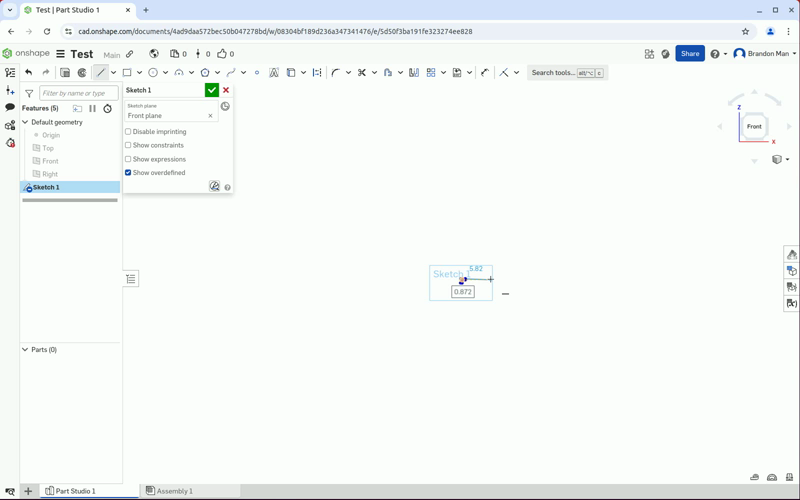
mouse_move(460, 282)
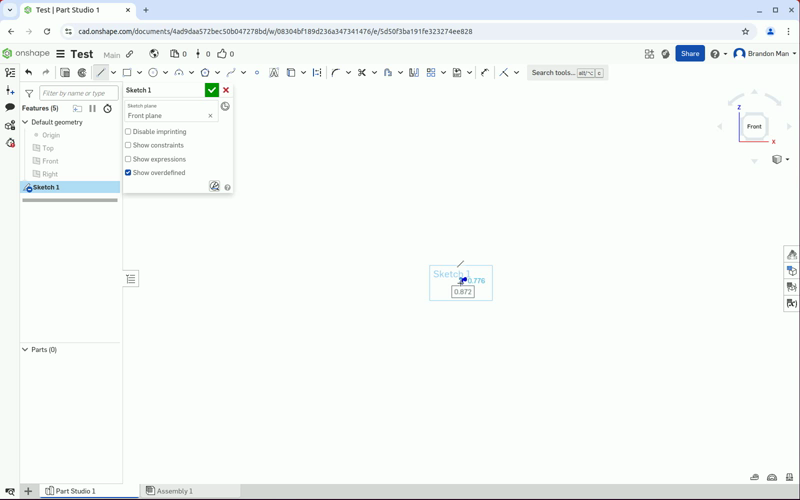
scroll(6)
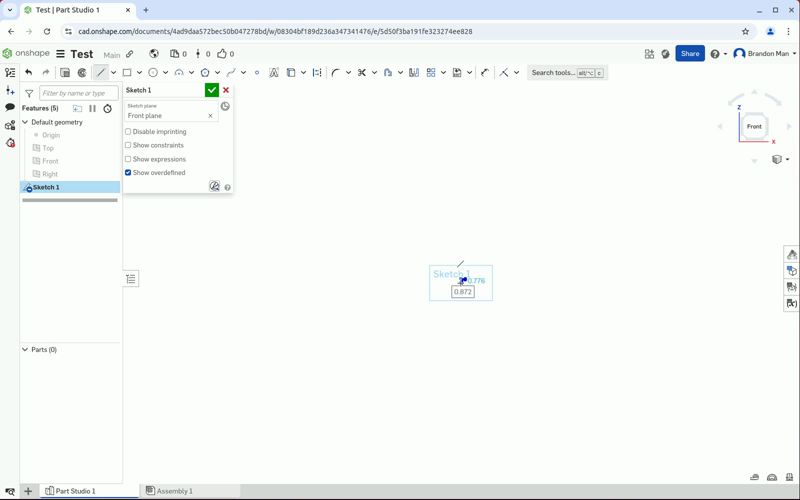
scroll(6)
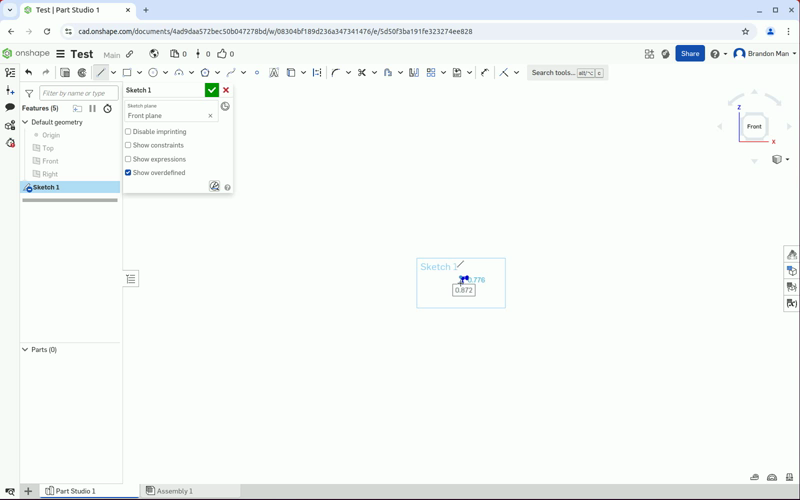
scroll(6)
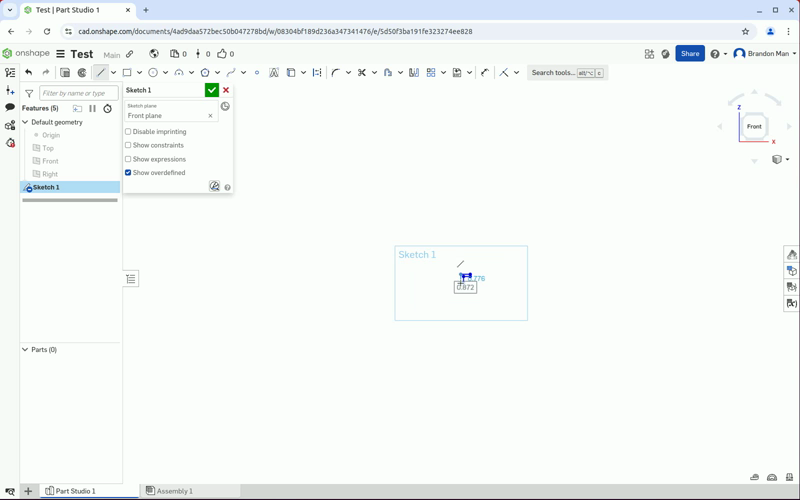
scroll(6)
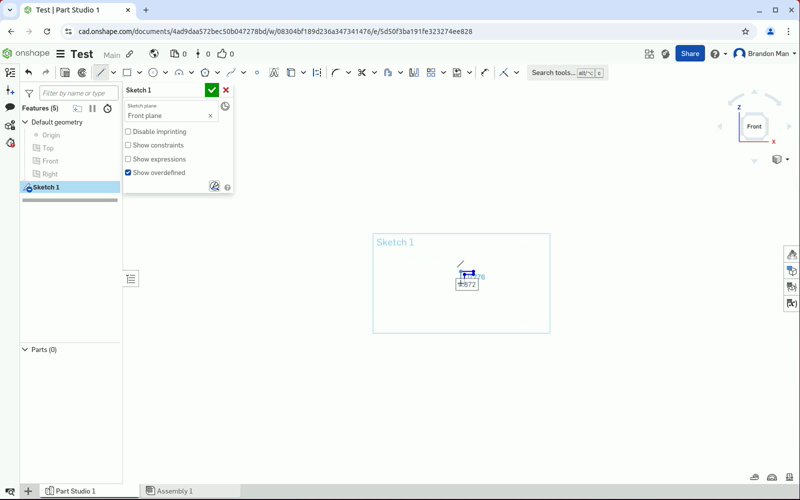
scroll(6)
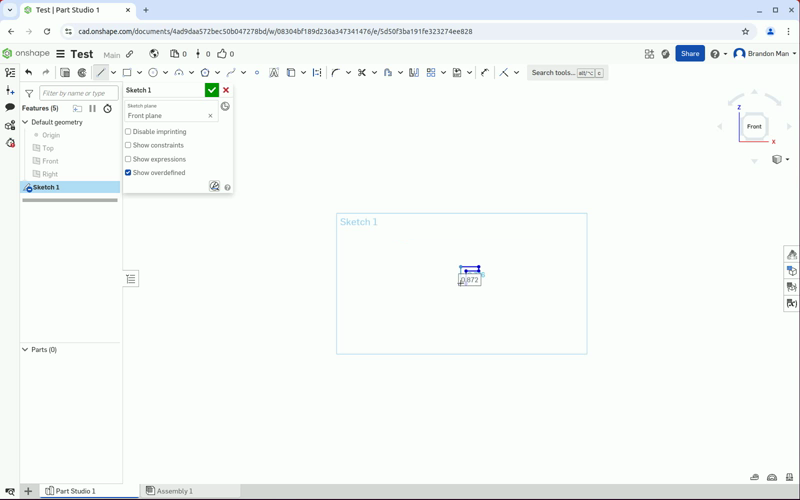
scroll(6)
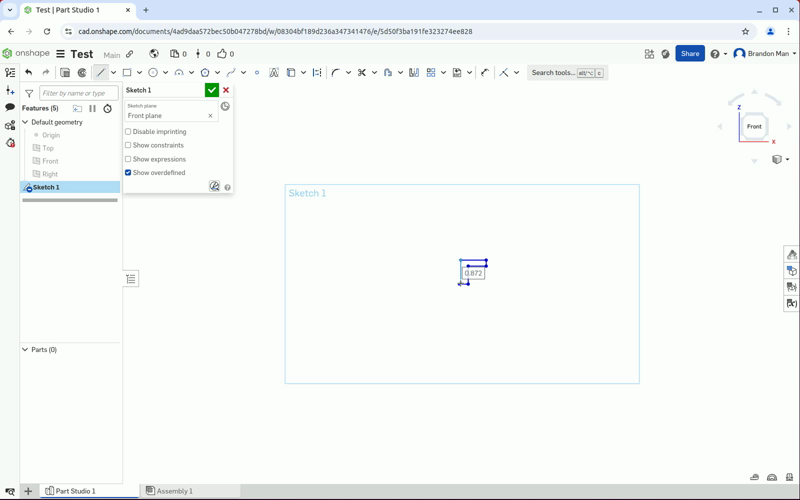
scroll(6)
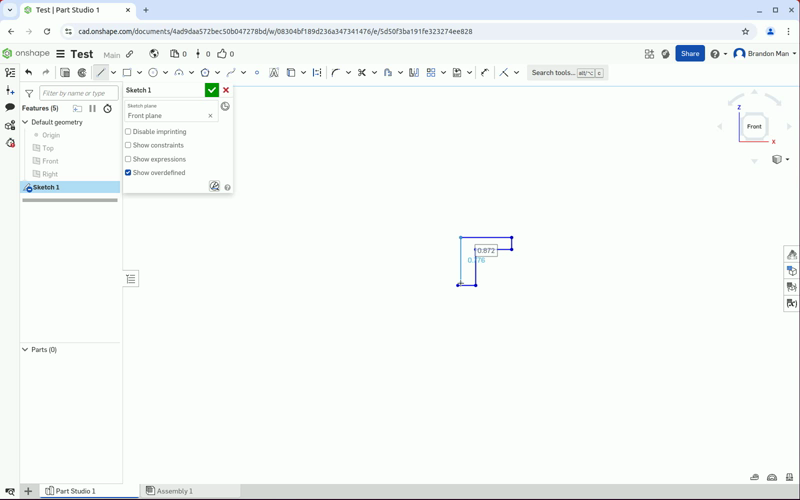
key_up(shift)
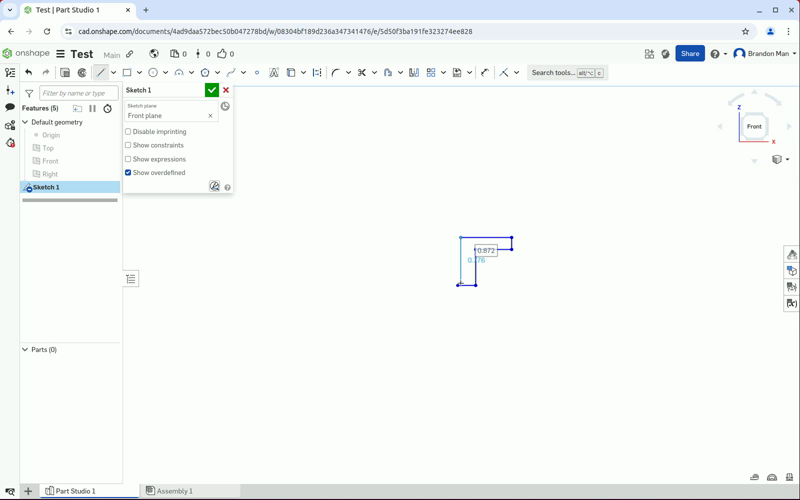
click(460, 282)
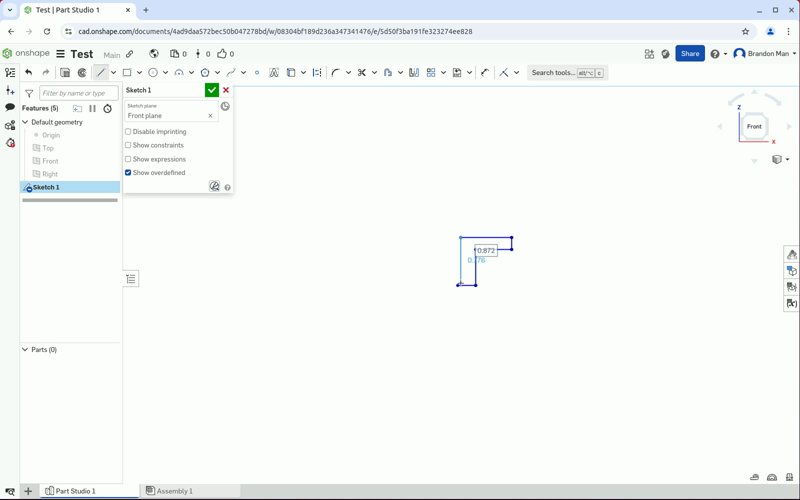
scroll(-6)
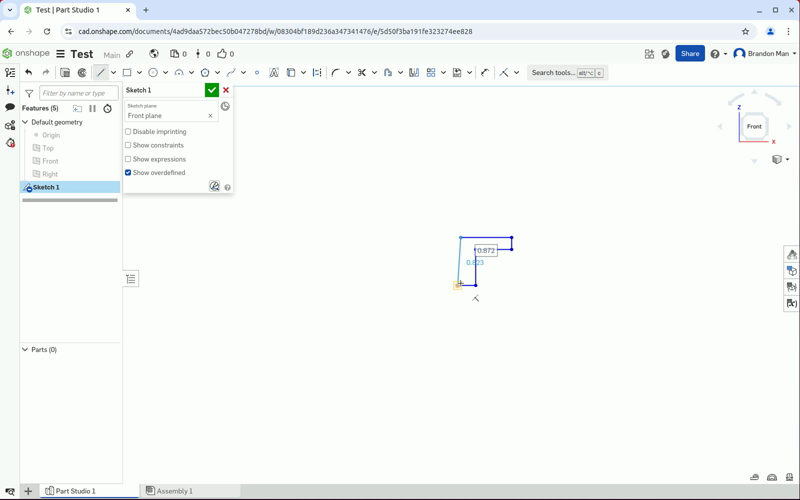
scroll(-6)
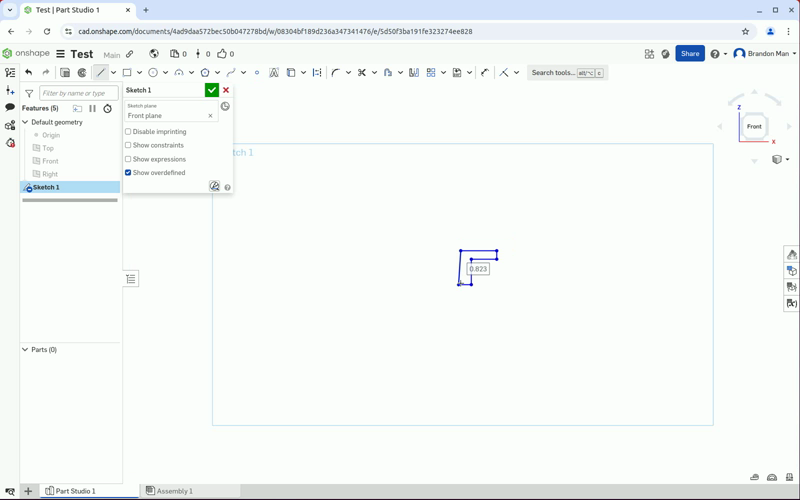
scroll(-6)
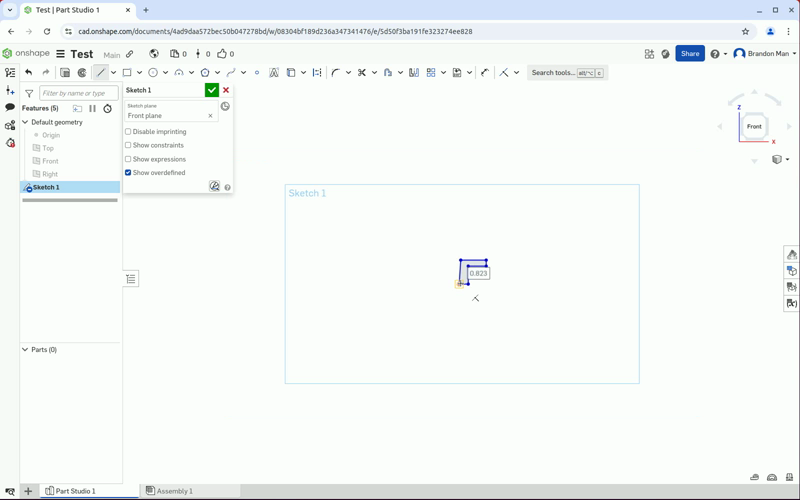
scroll(-6)
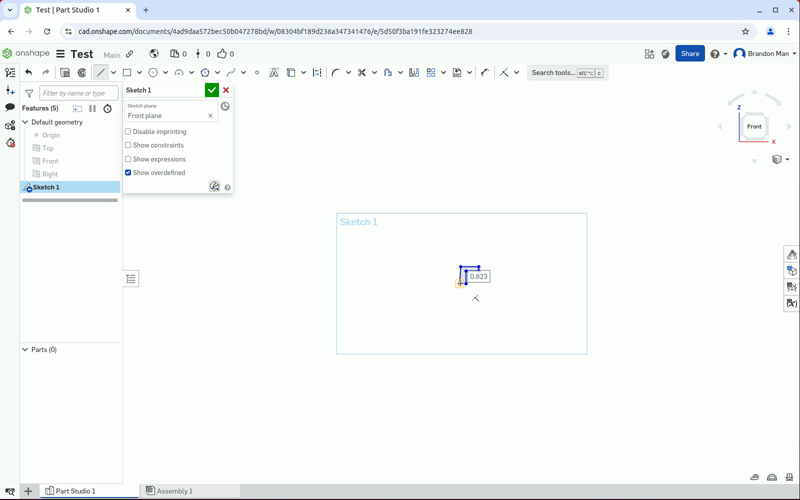
scroll(-6)
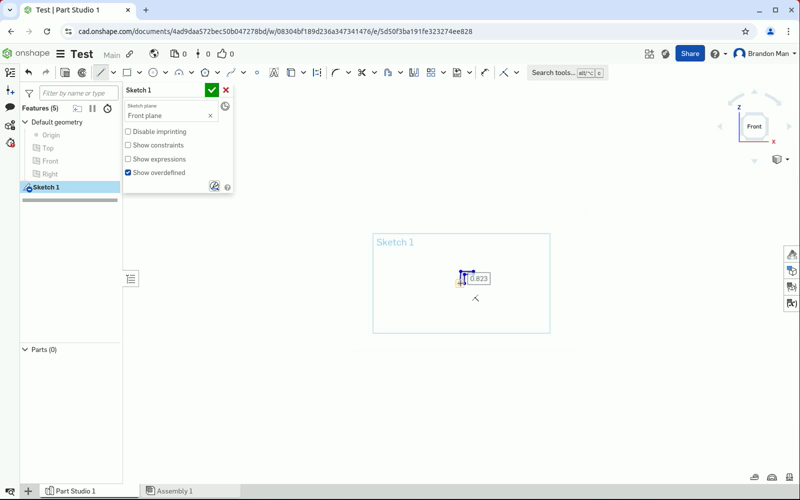
scroll(-6)
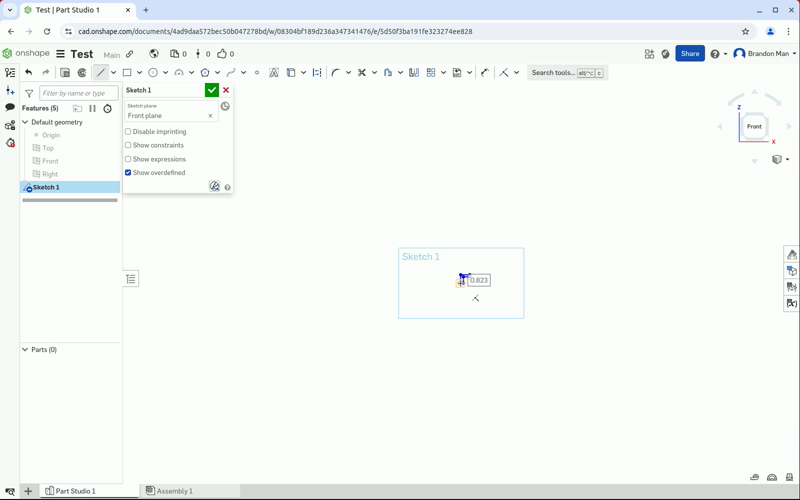
scroll(-6)
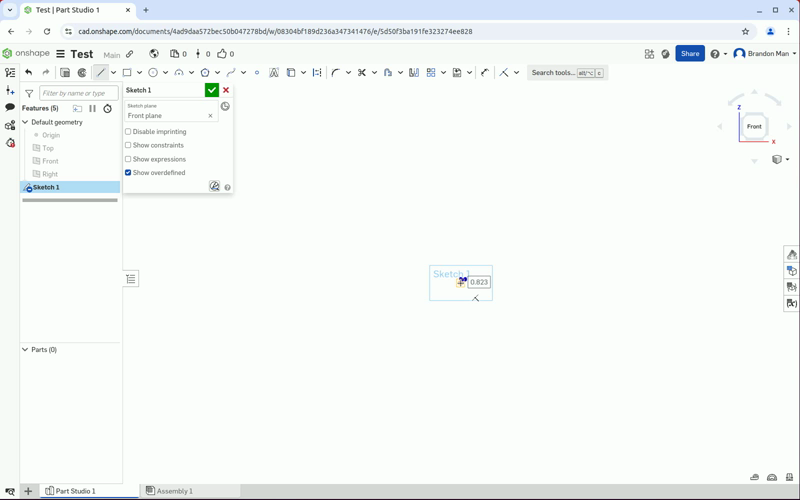
key(esc)
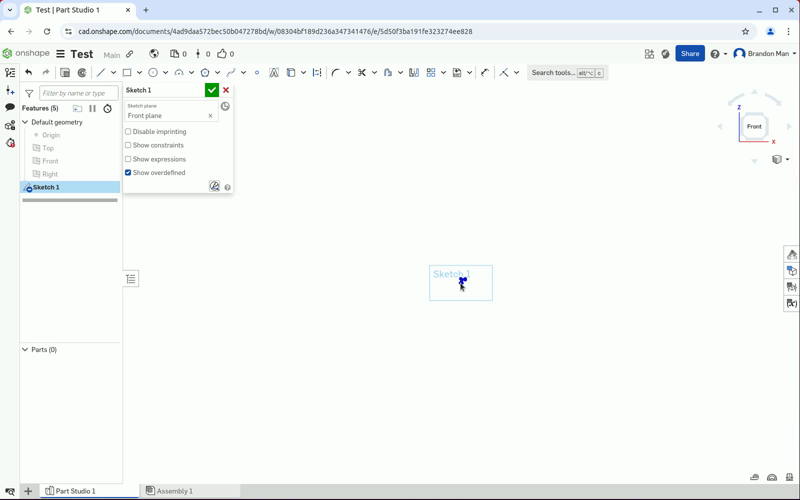
mouse_move(462, 279)
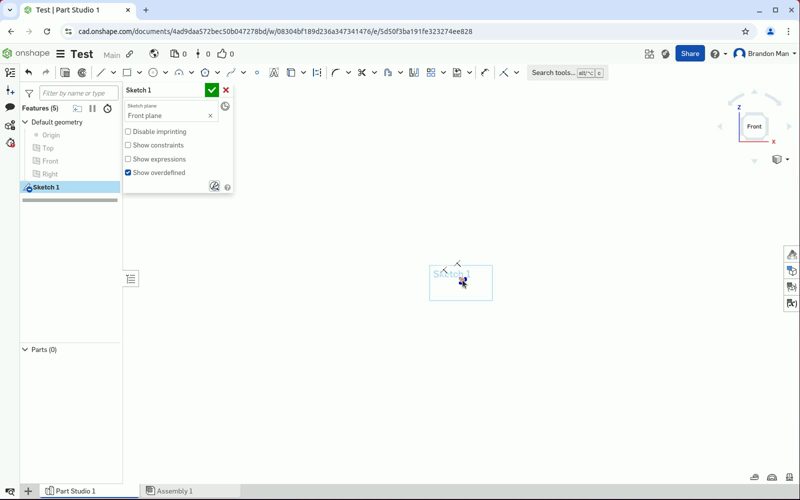
scroll(6)
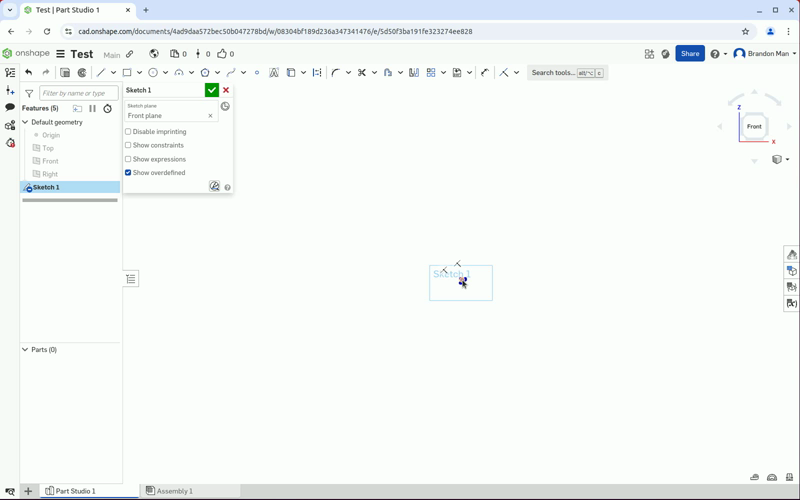
scroll(6)
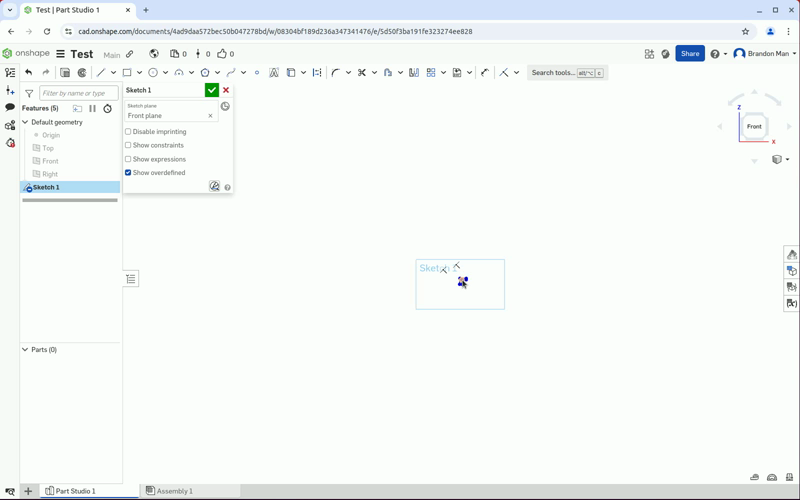
scroll(6)
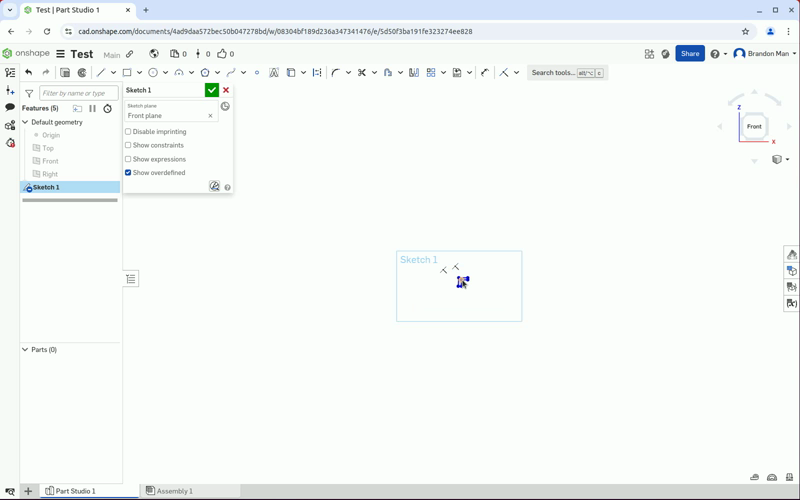
scroll(6)
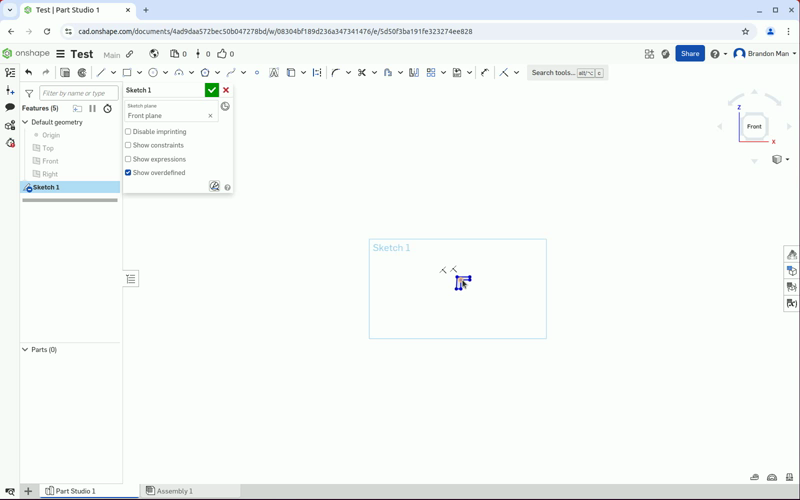
scroll(6)
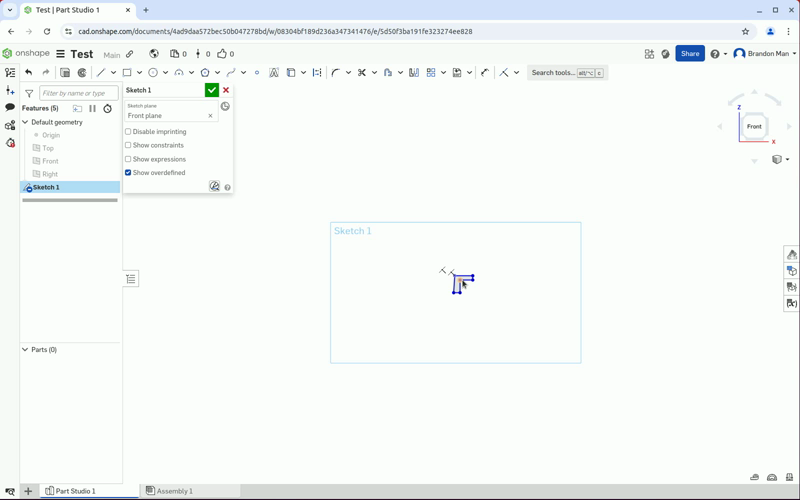
scroll(6)
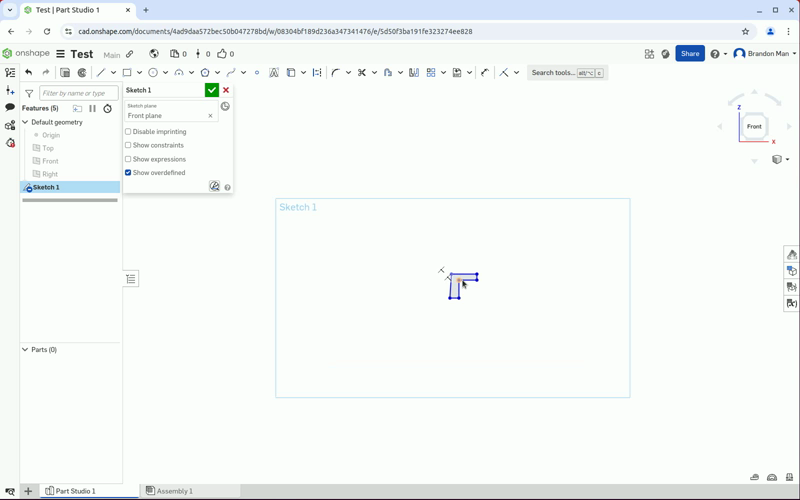
scroll(6)
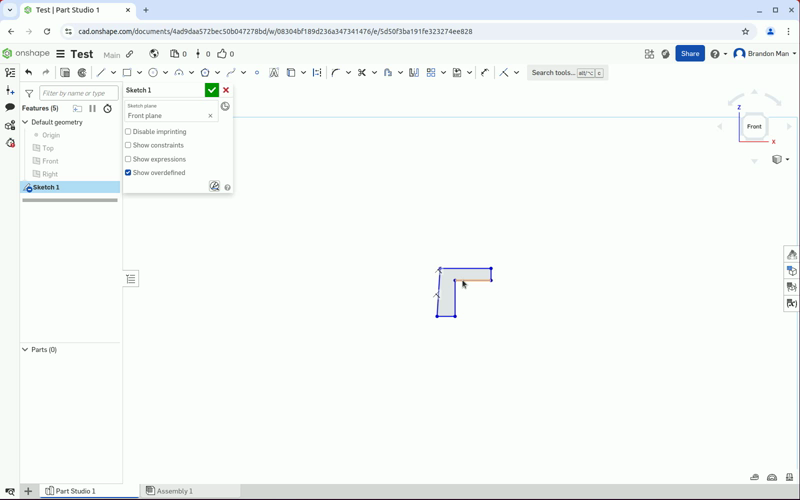
click(462, 279)
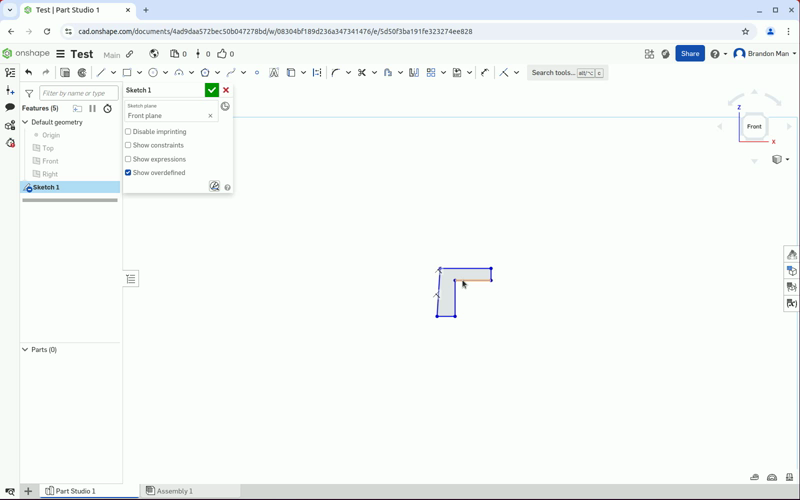
scroll(-6)
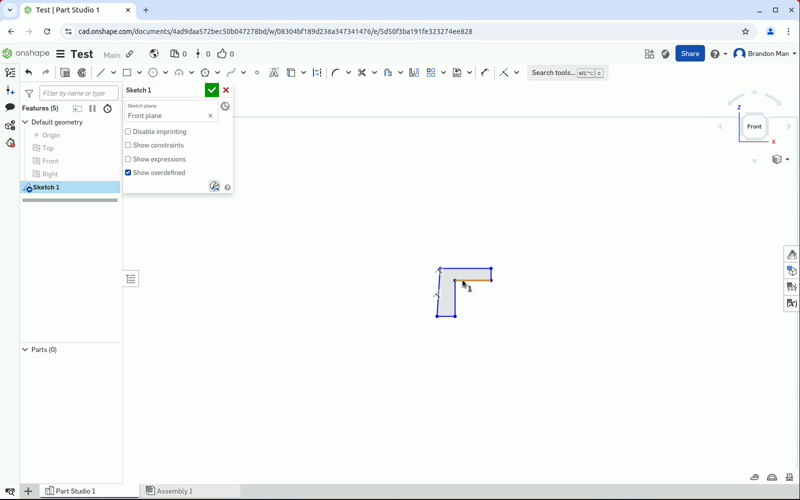
scroll(-6)
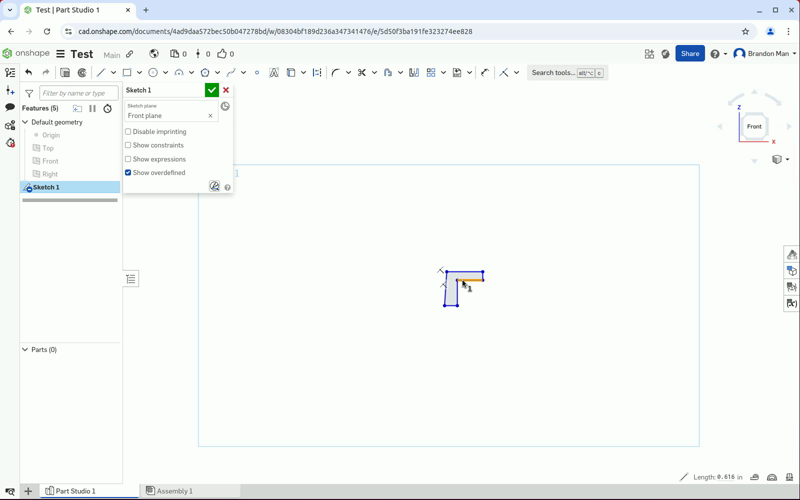
scroll(-6)
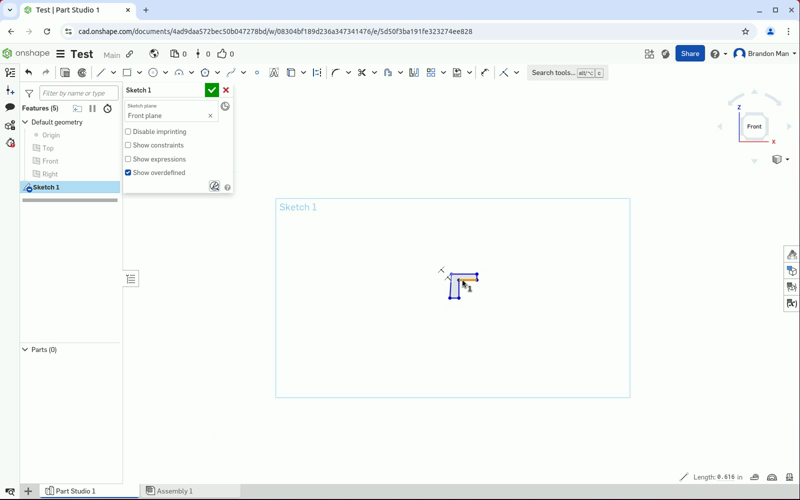
scroll(-6)
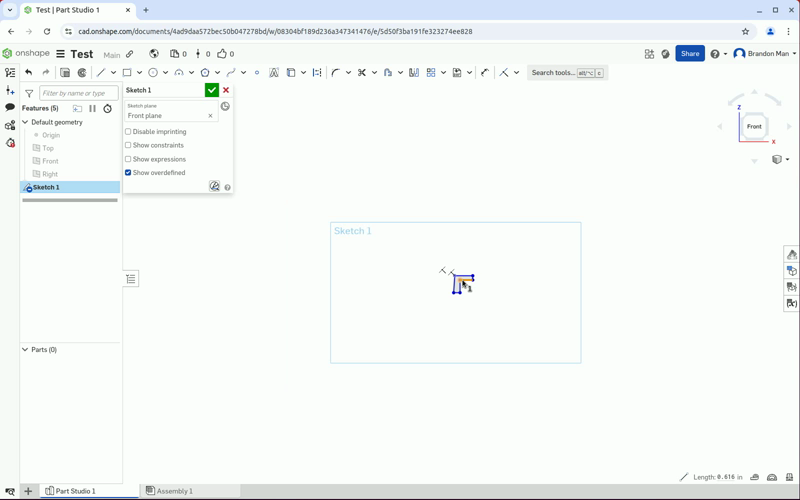
scroll(-6)
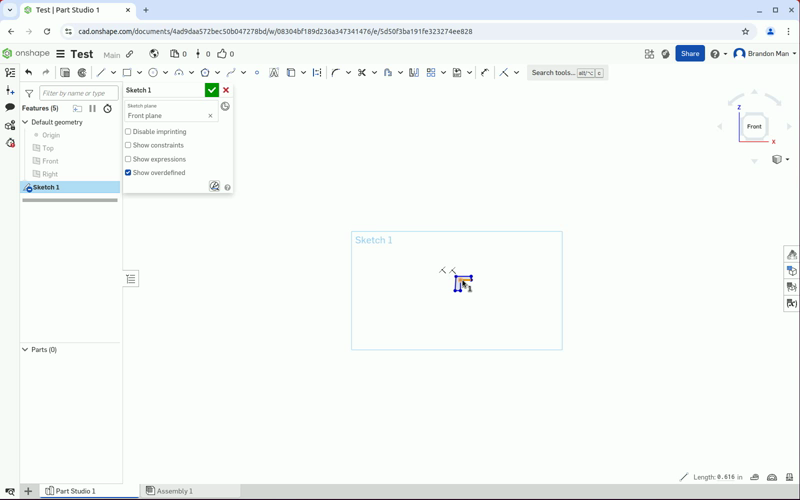
scroll(-6)
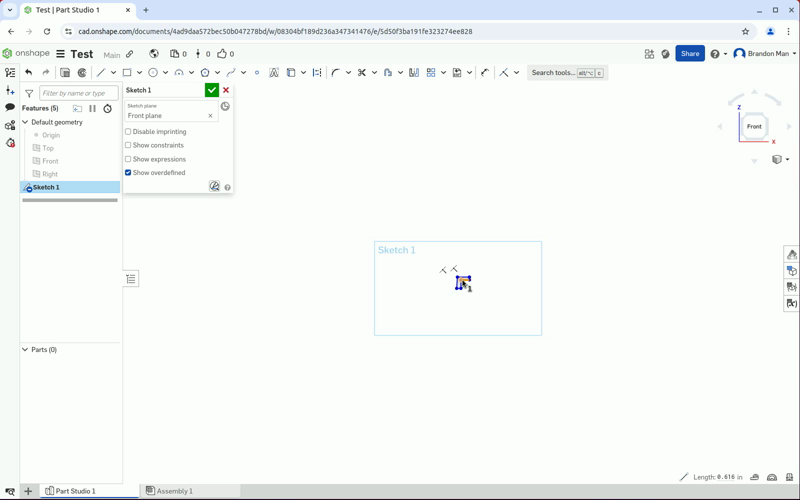
scroll(-6)
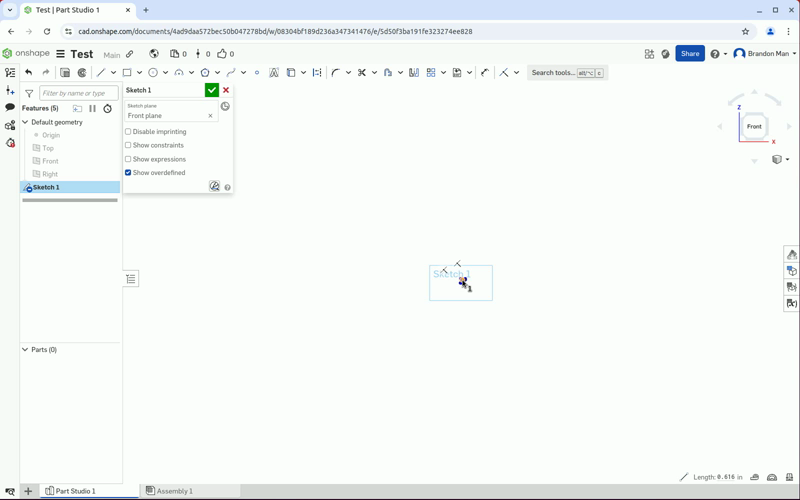
mouse_move(73, 352)
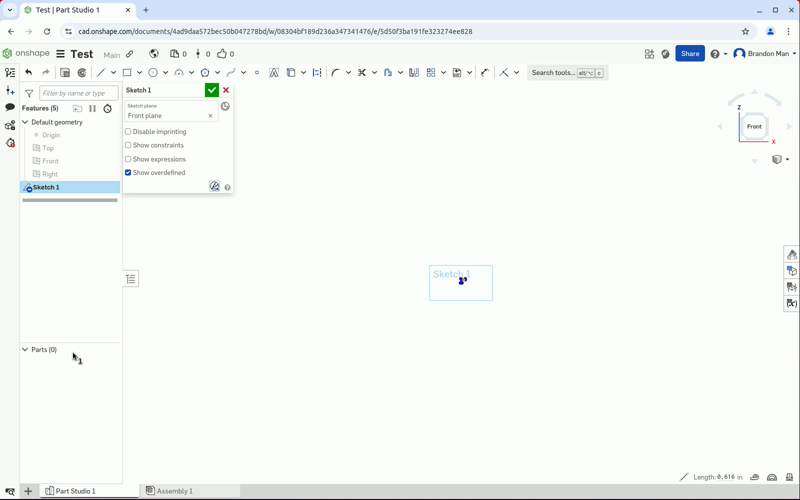
key(shift+y)
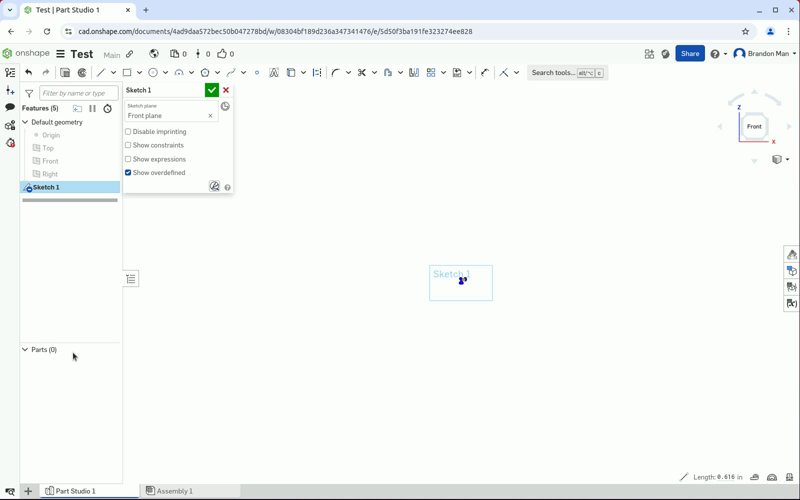
key(shift+e)
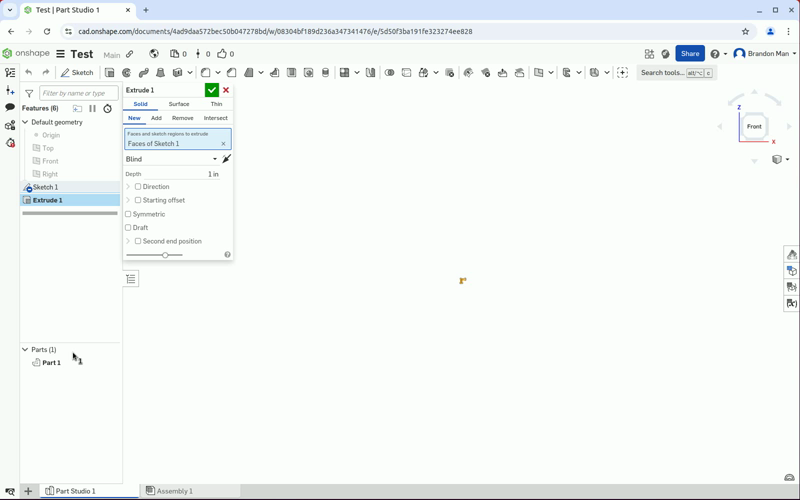
mouse_move(143, 106)
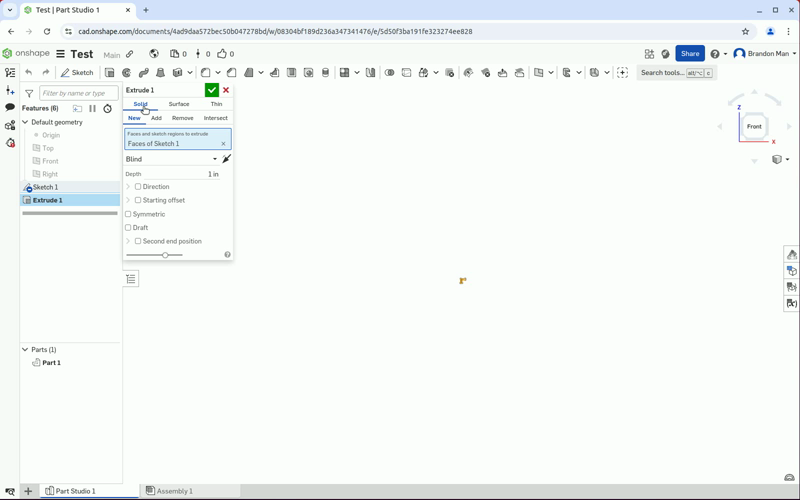
click(143, 106)
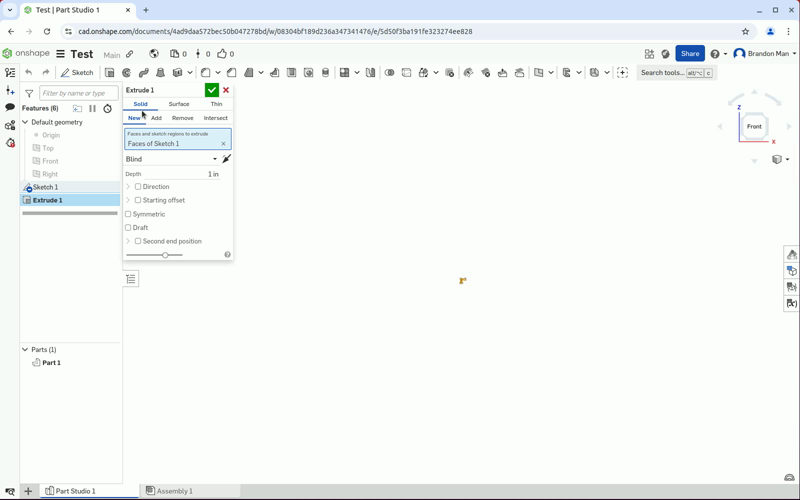
mouse_move(137, 120)
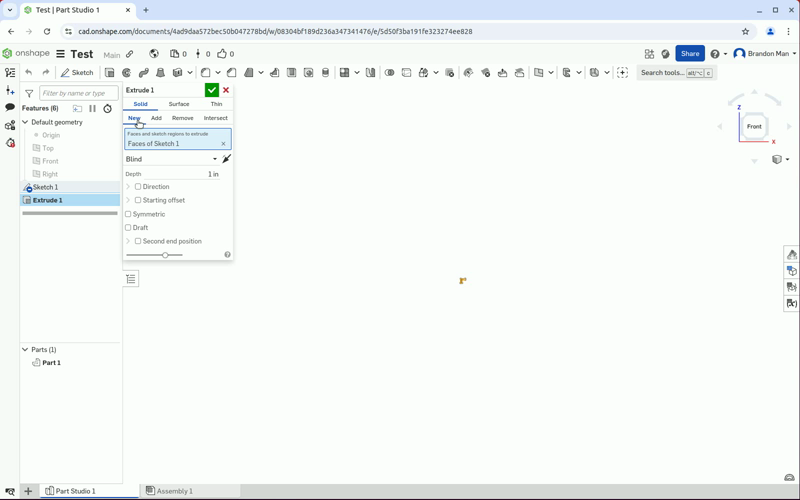
click(137, 120)
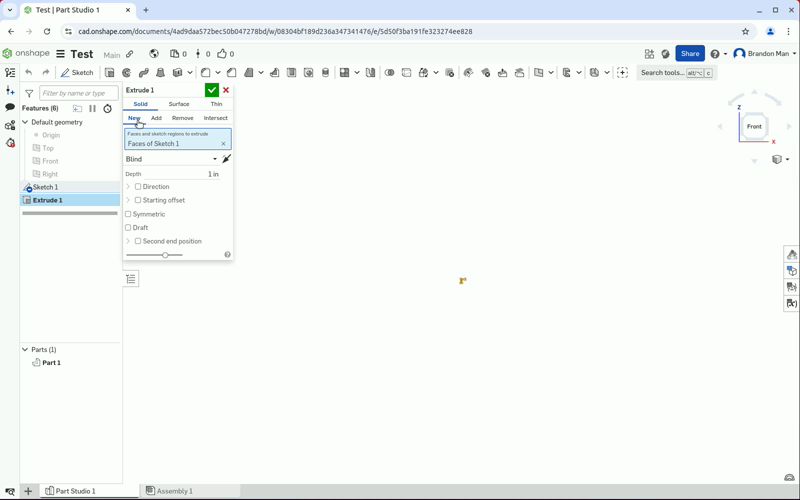
key(tab, 4)
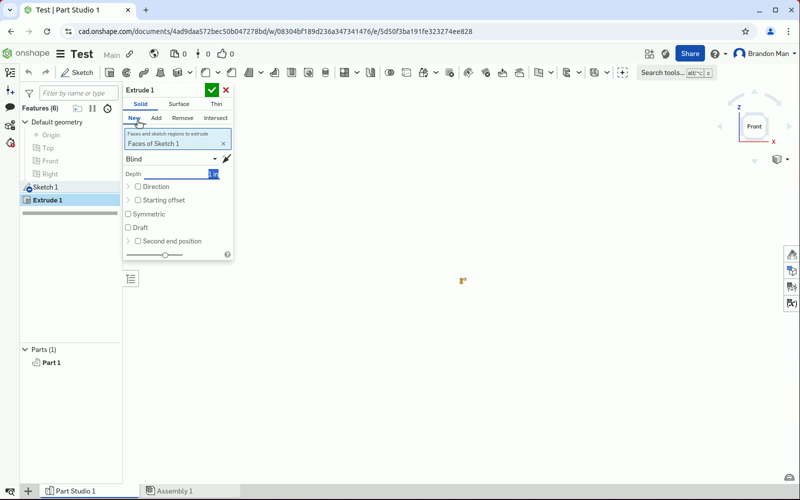
text(-23.108)
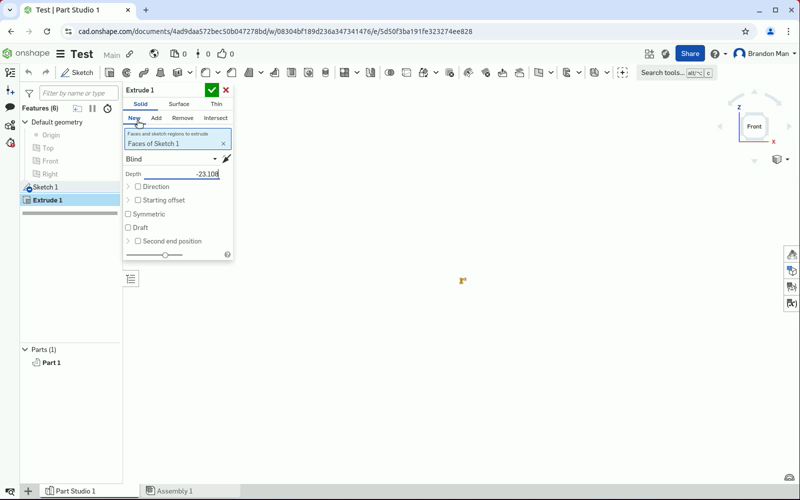
key(enter)
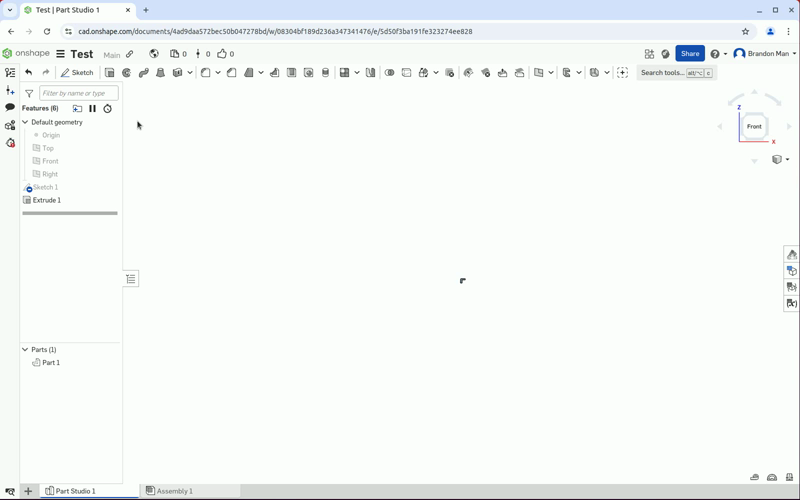
key(shift+h)
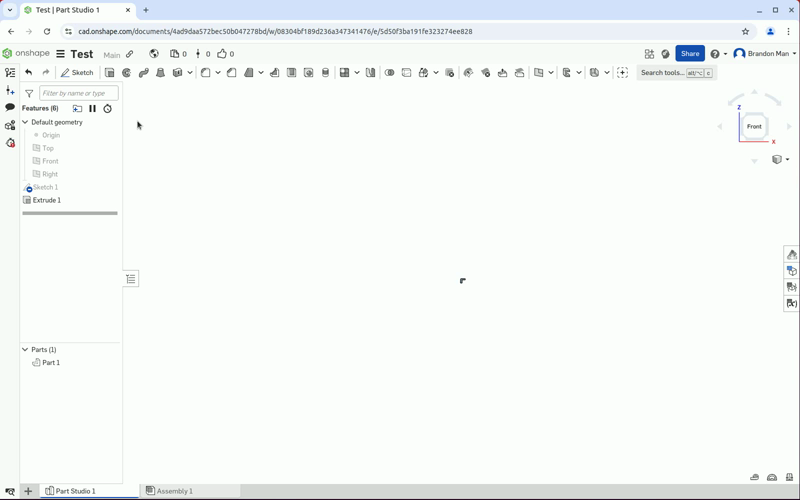
key(shift+h)
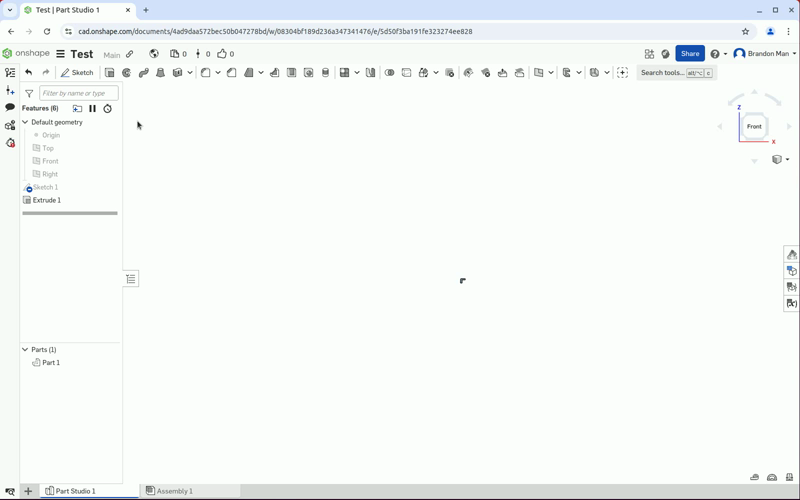
mouse_move(73, 189)
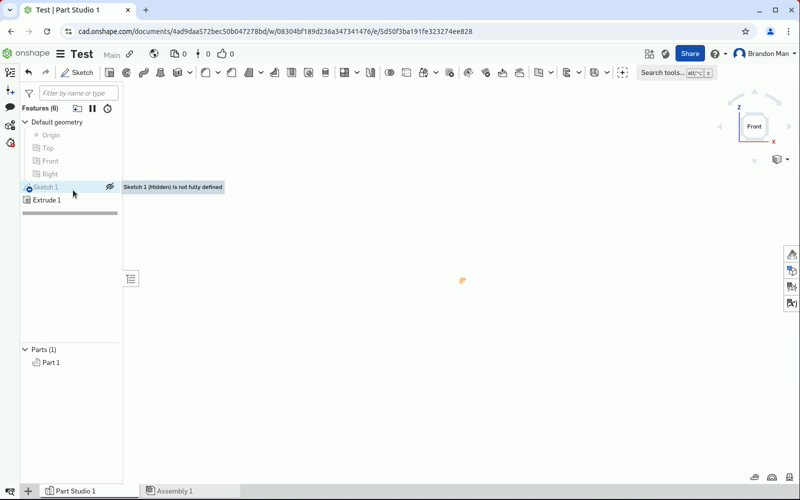
click(73, 189)
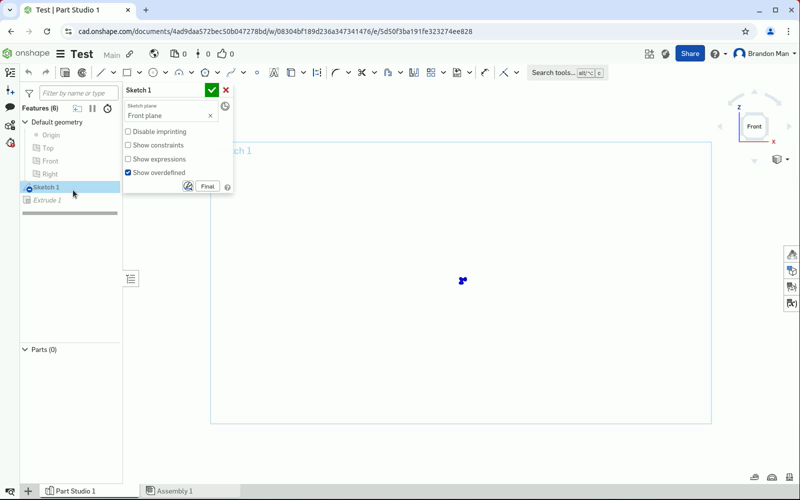
mouse_move(229, 92)
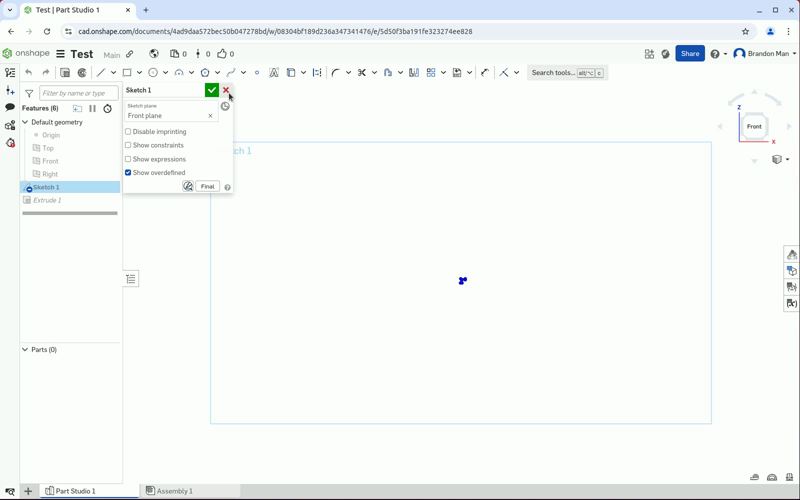
click(229, 92)
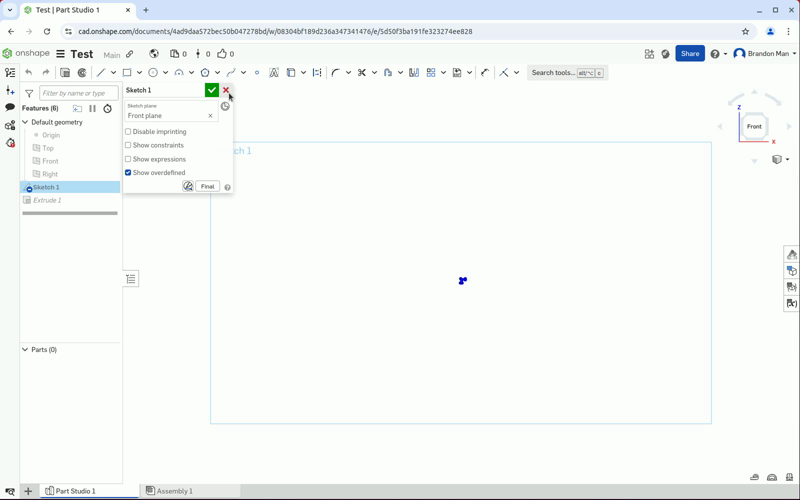
key(shift+s)
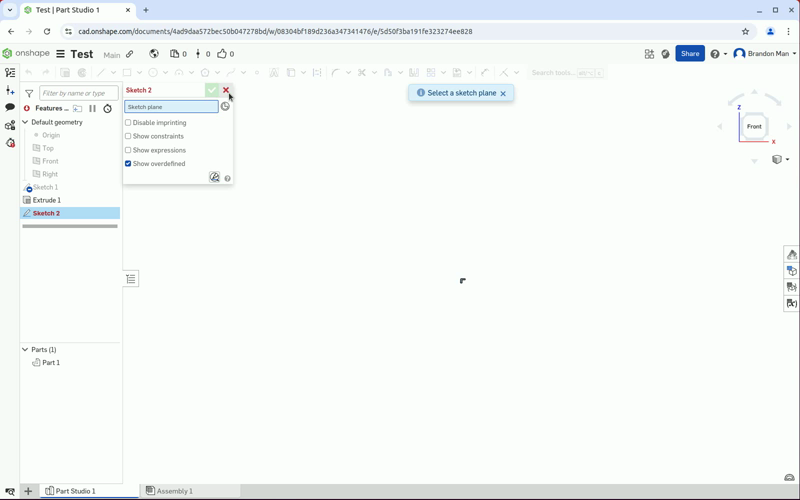
mouse_move(73, 163)
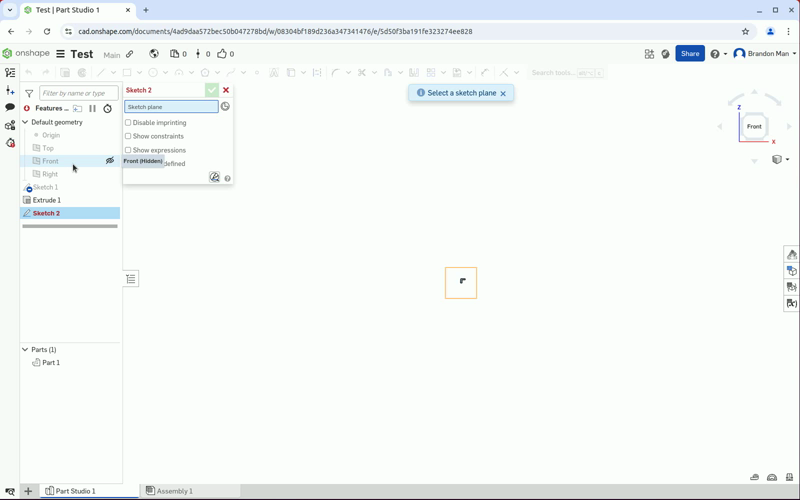
click(73, 163)
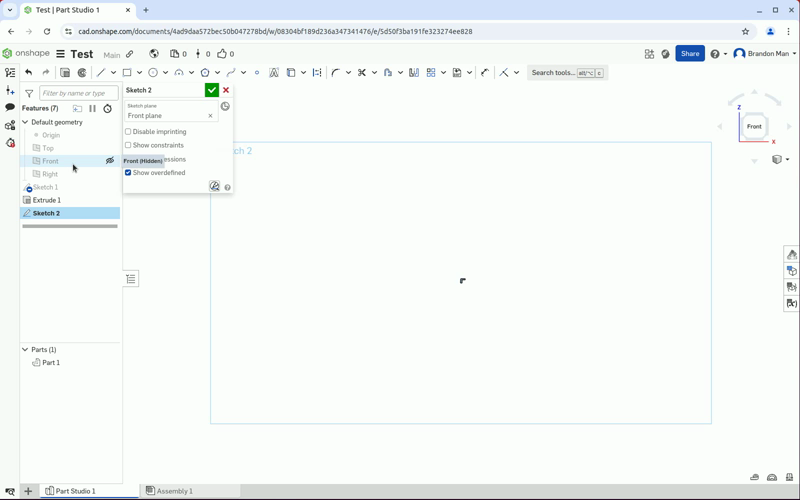
mouse_move(73, 352)
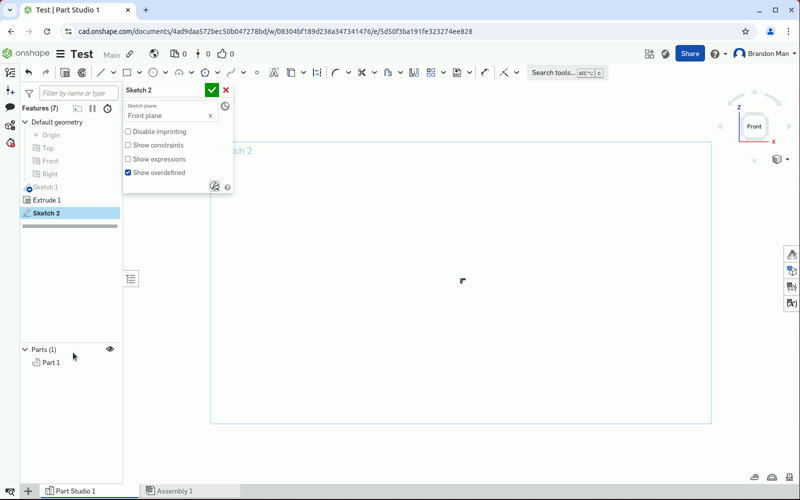
key(y)
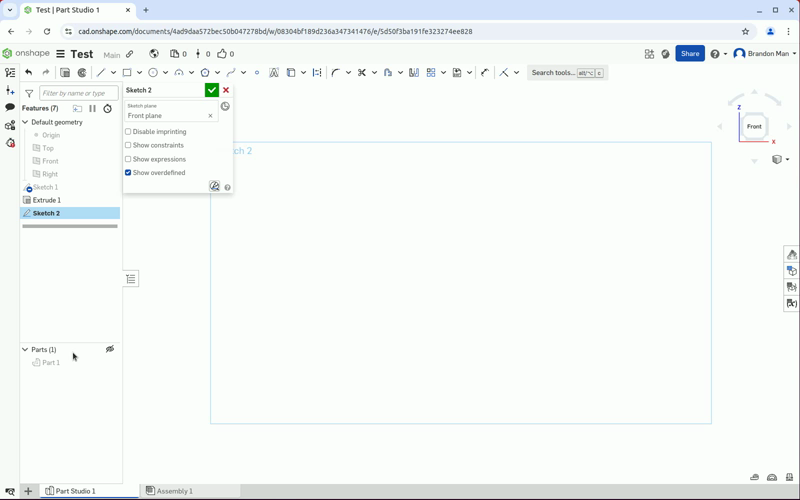
key(l)
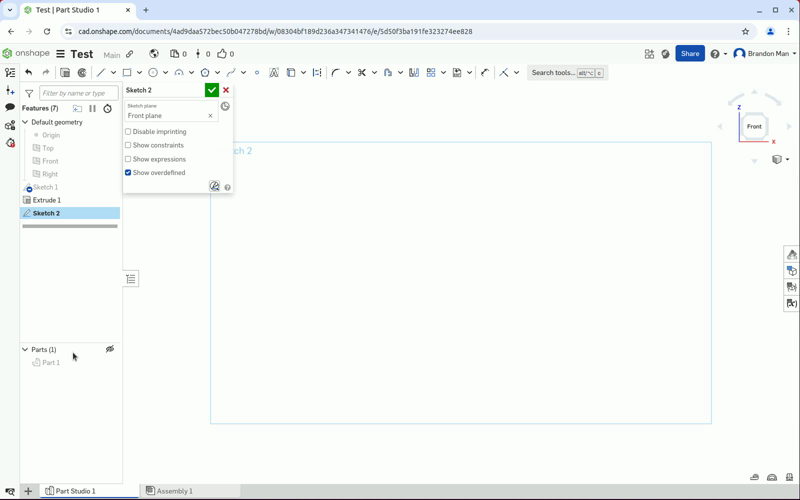
key_down(shift)
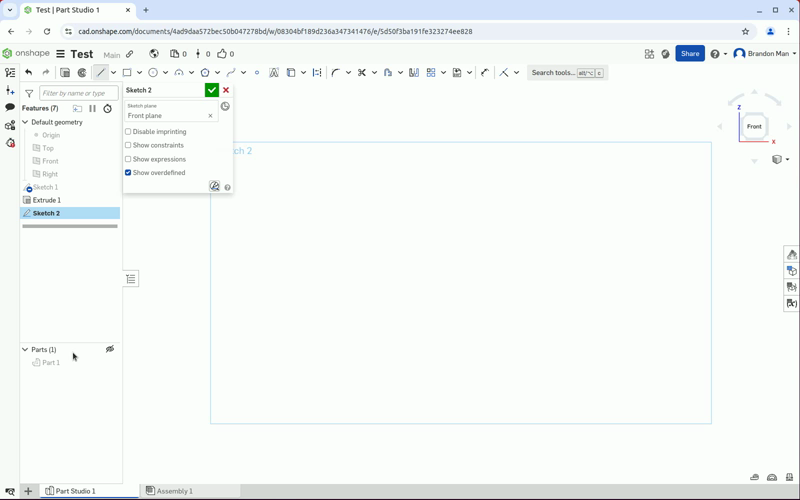
mouse_move(457, 286)
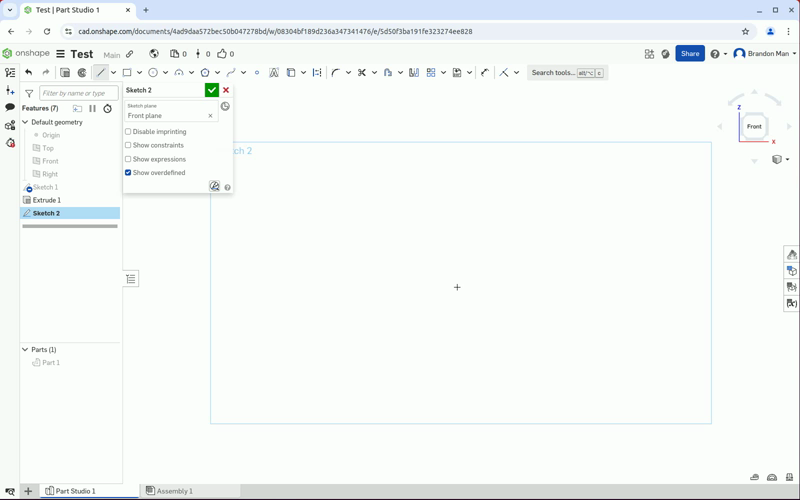
click(457, 286)
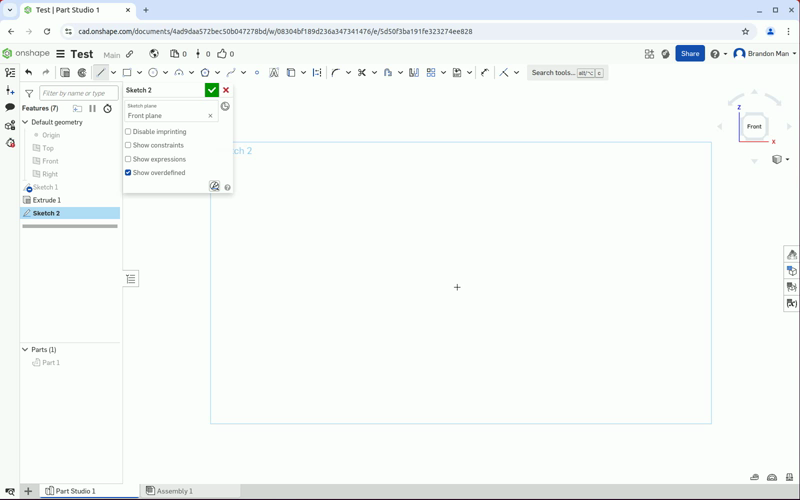
key_up(shift)
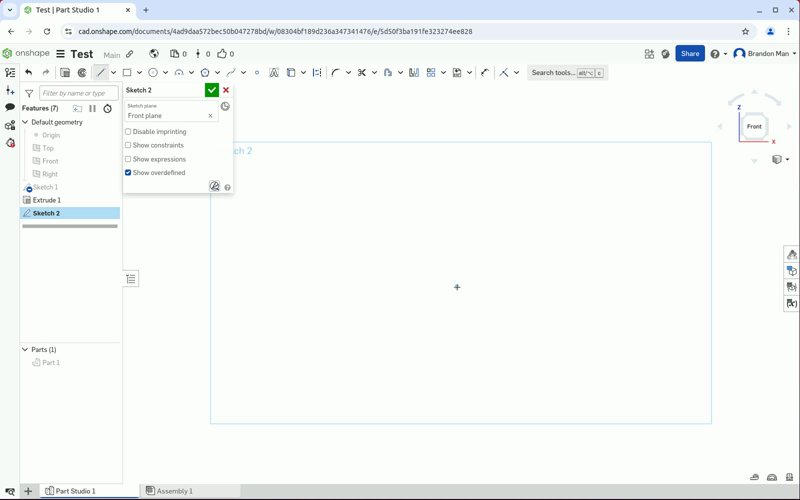
key_down(shift)
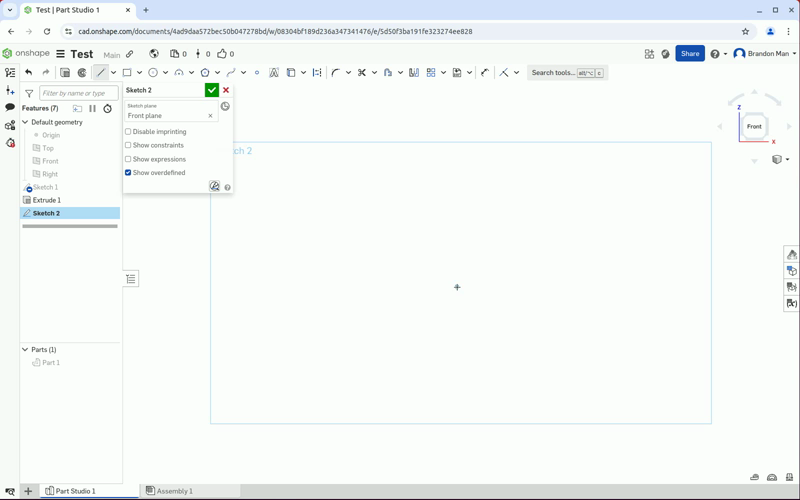
mouse_move(487, 286)
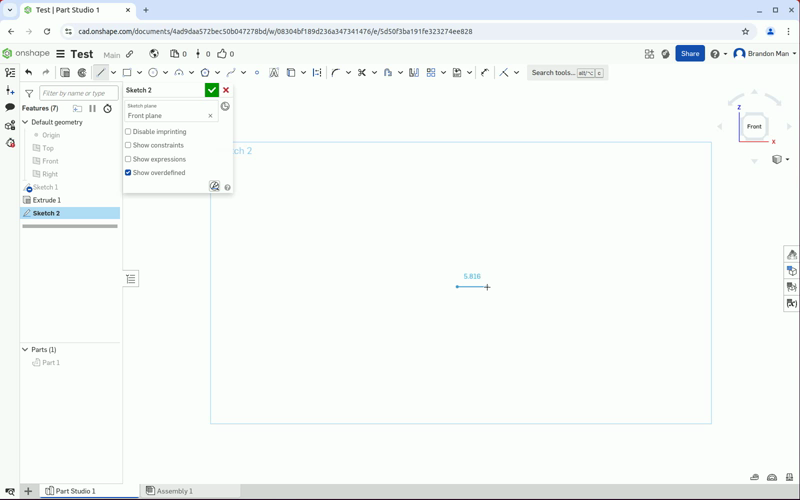
mouse_move(461, 286)
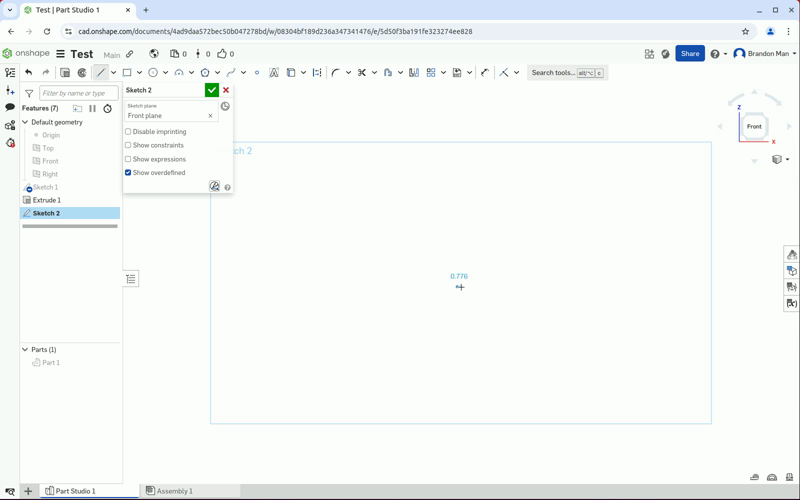
scroll(6)
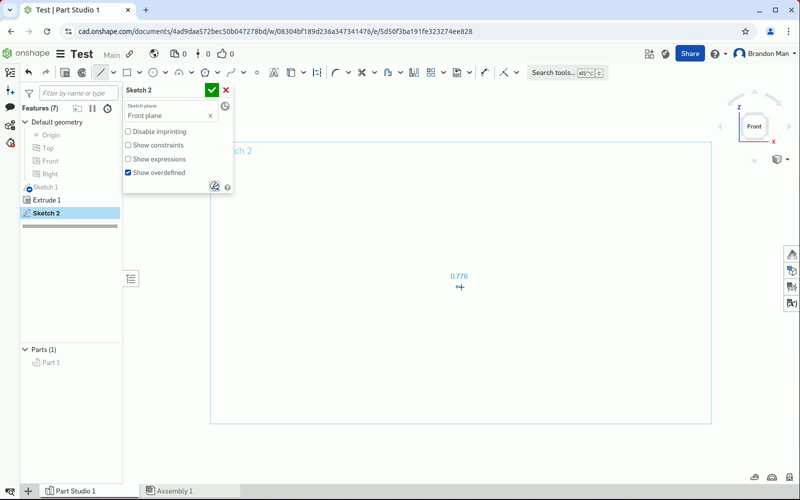
scroll(6)
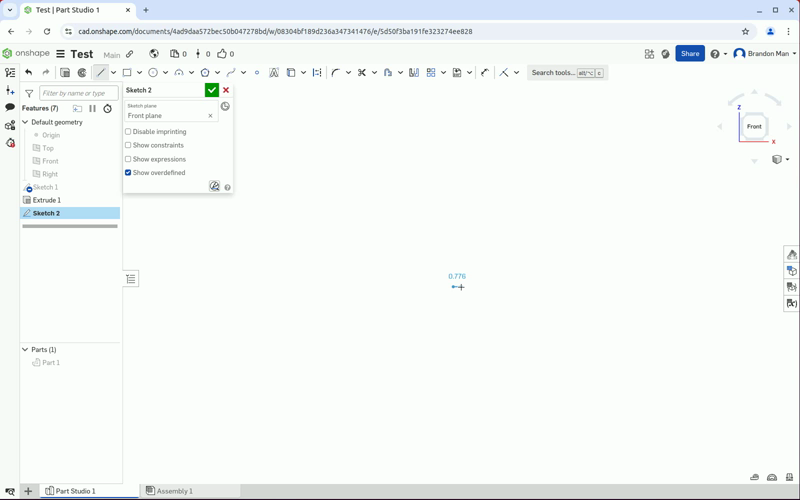
scroll(6)
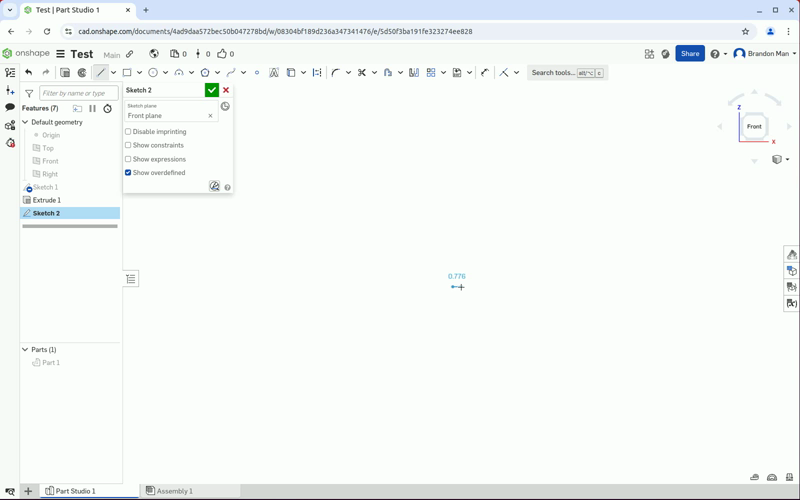
scroll(6)
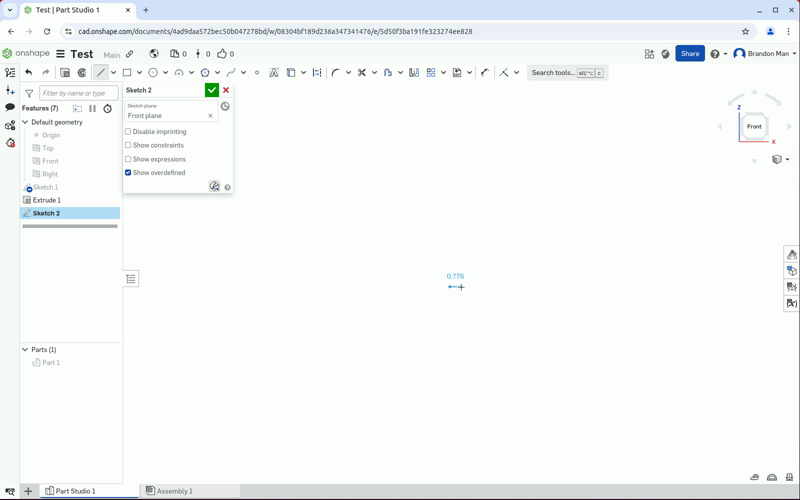
scroll(6)
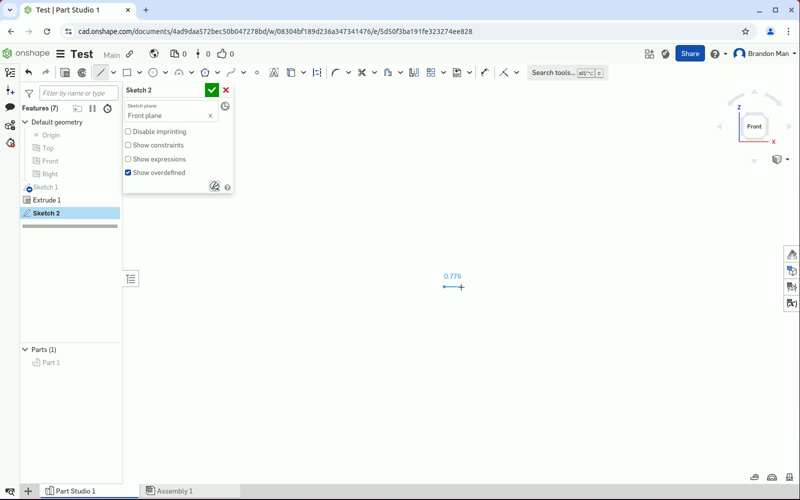
scroll(6)
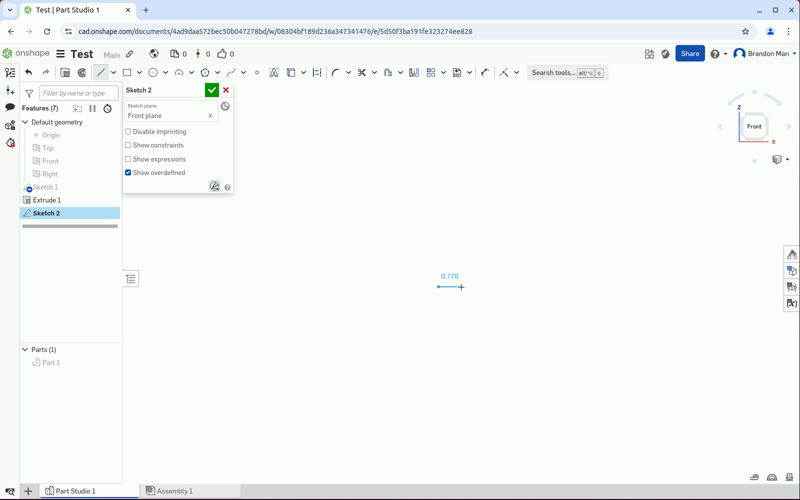
scroll(6)
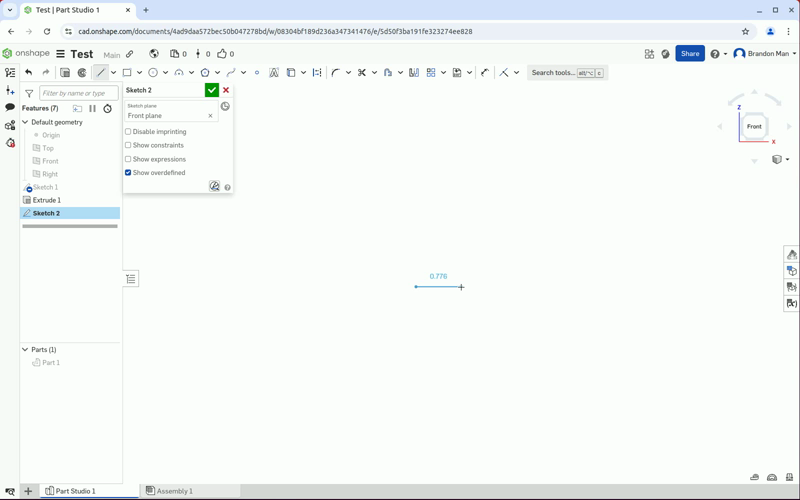
click(461, 286)
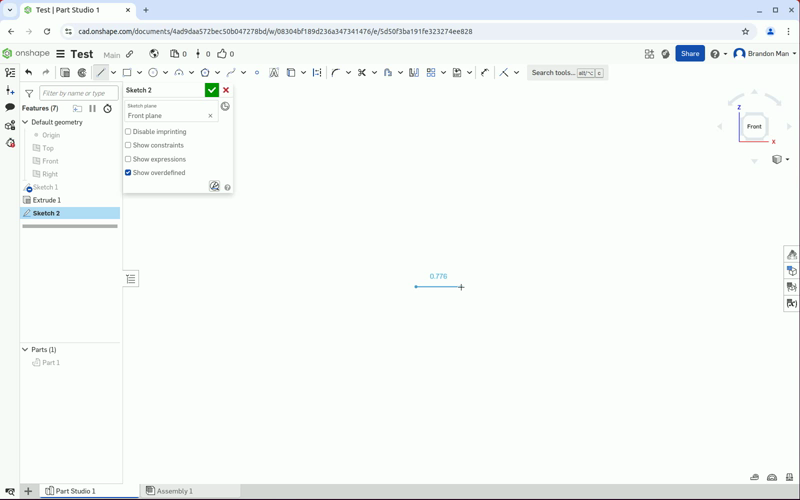
scroll(-6)
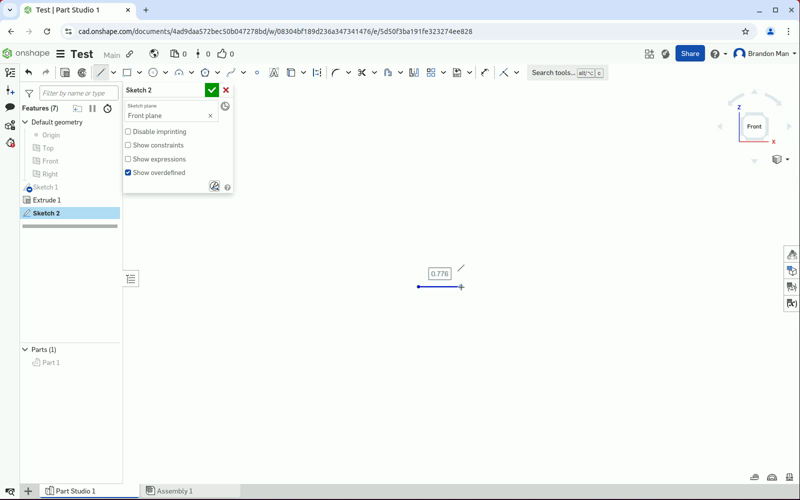
scroll(-6)
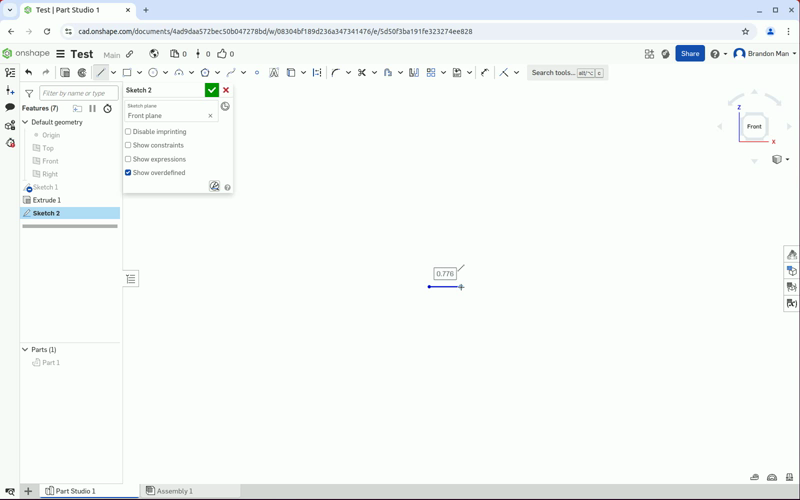
scroll(-6)
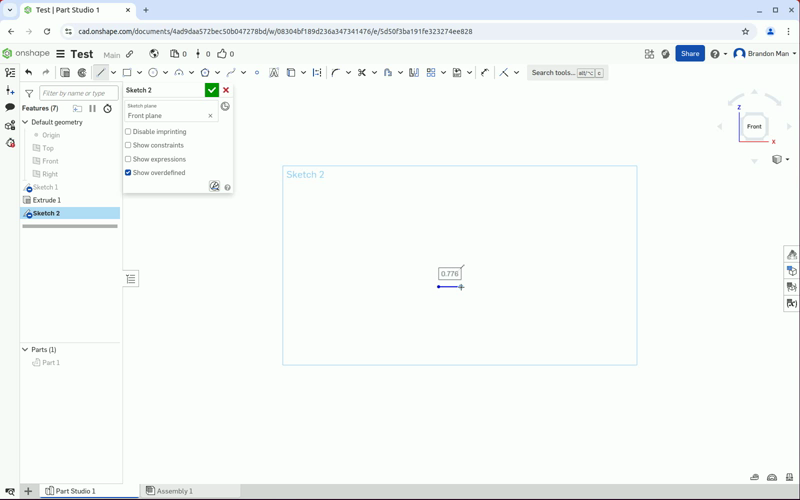
scroll(-6)
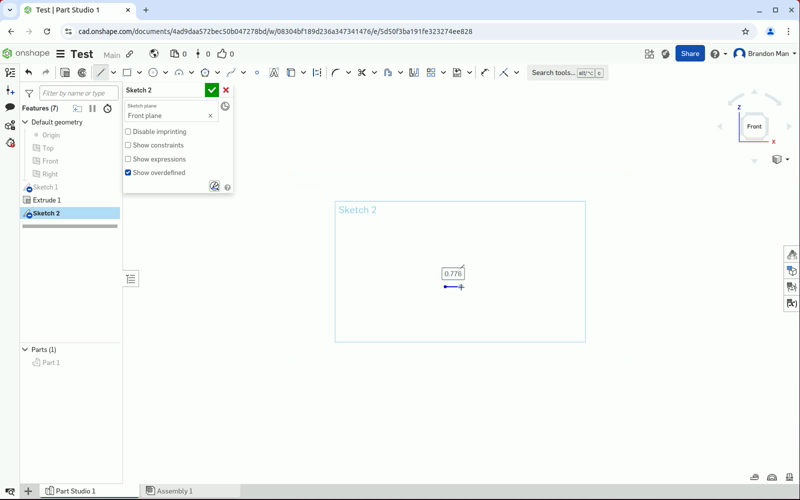
scroll(-6)
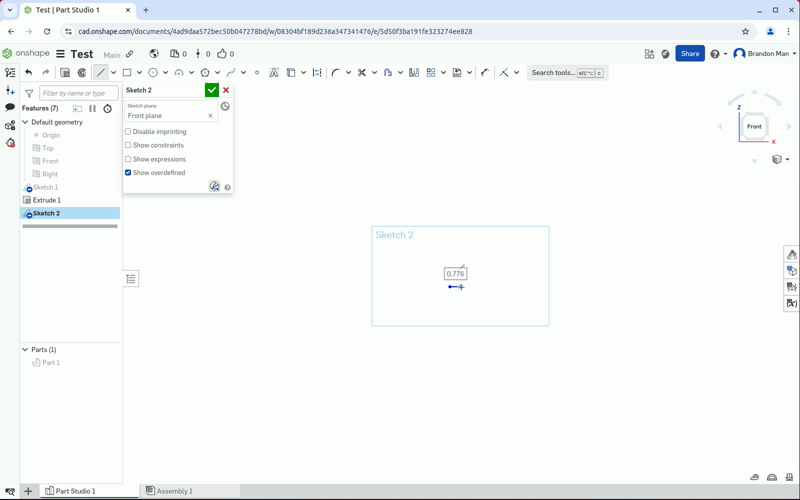
scroll(-6)
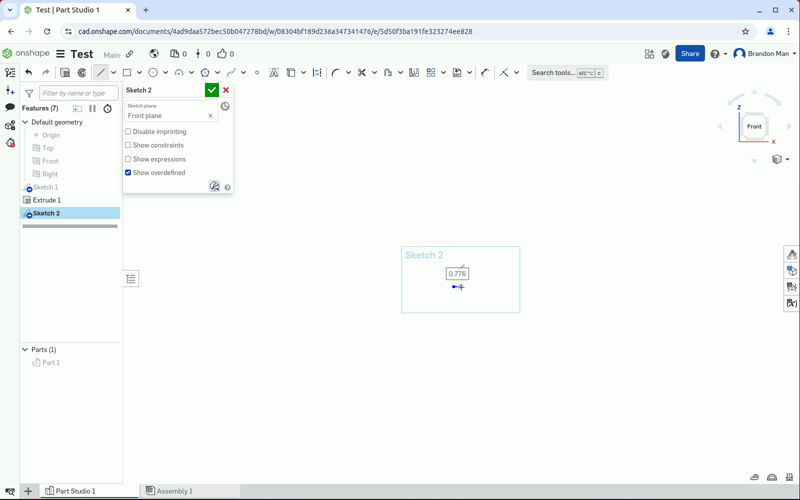
scroll(-6)
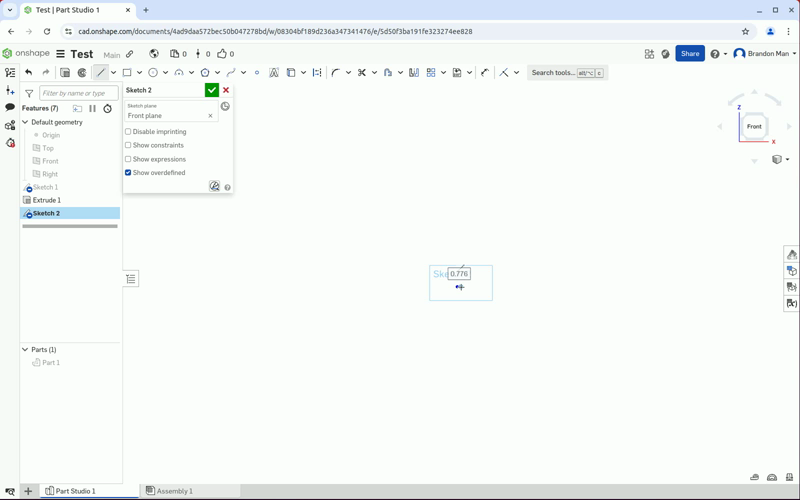
key_up(shift)
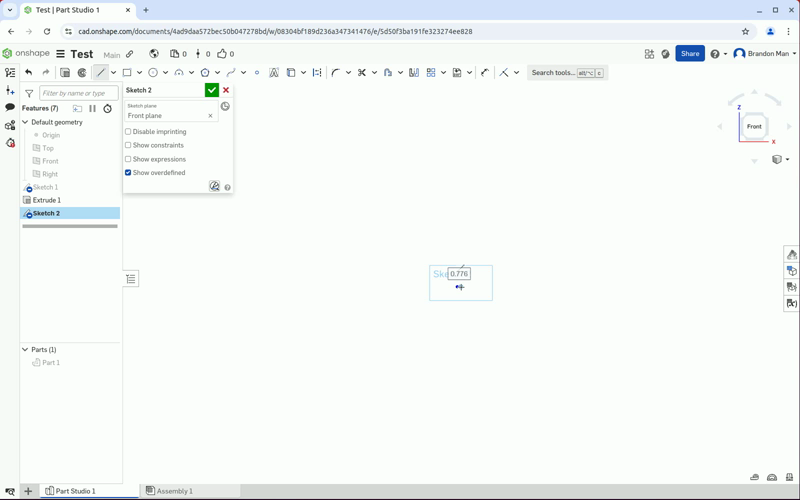
key_down(shift)
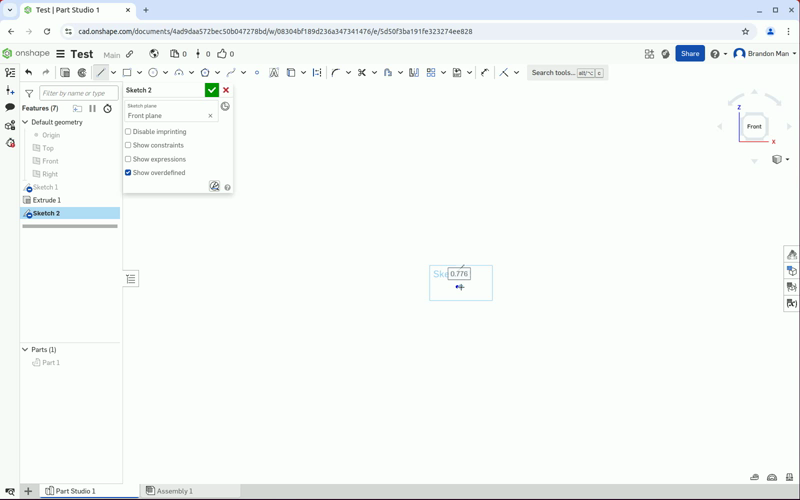
mouse_move(491, 286)
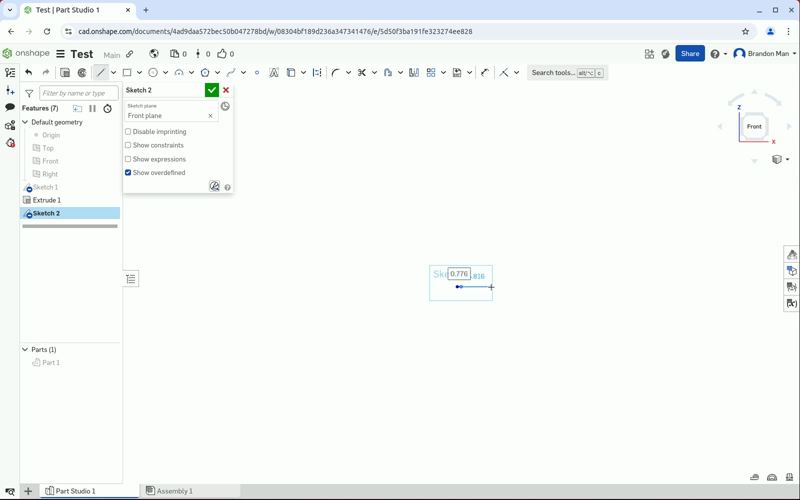
mouse_move(465, 286)
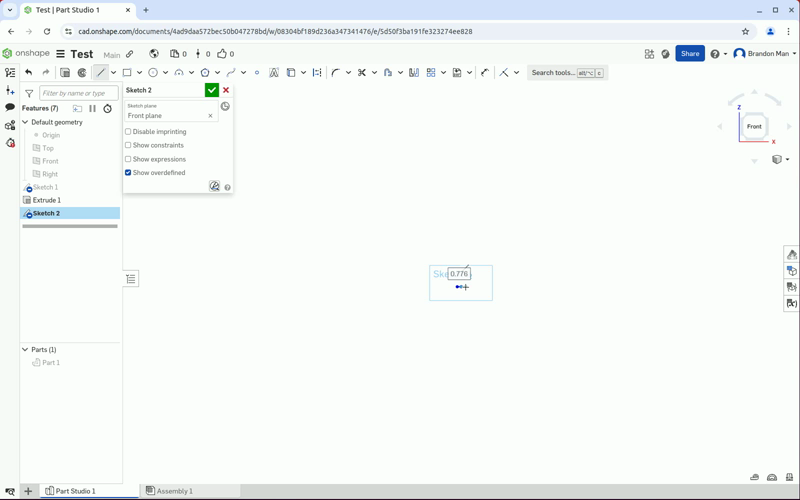
scroll(6)
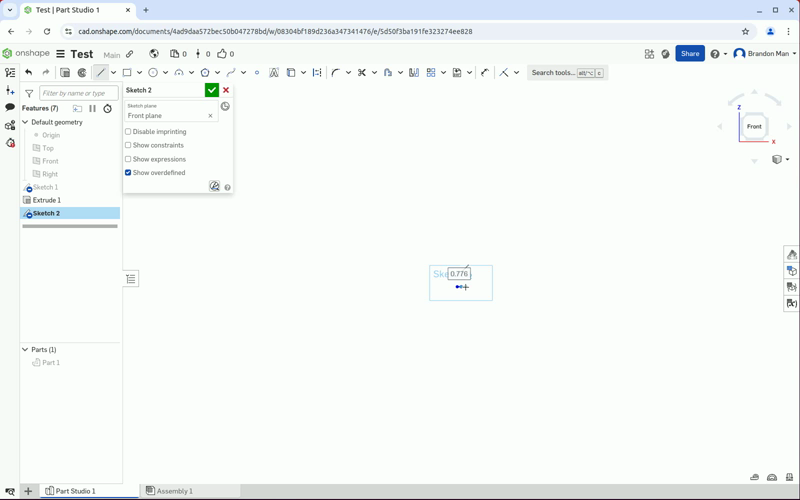
scroll(6)
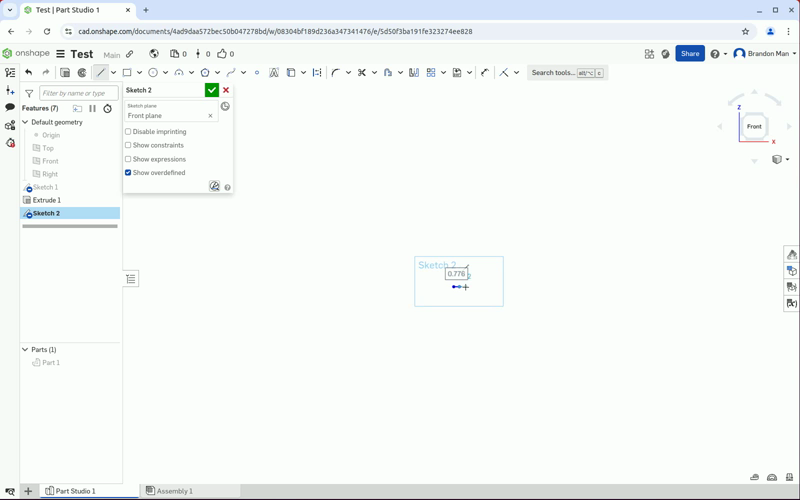
scroll(6)
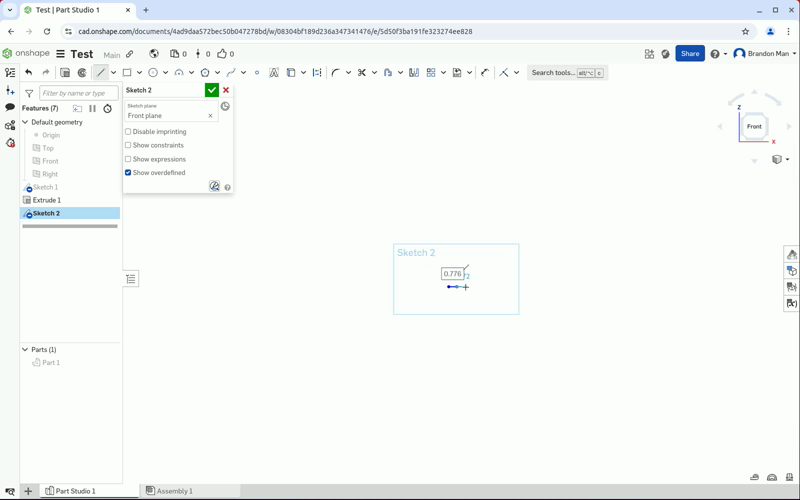
scroll(6)
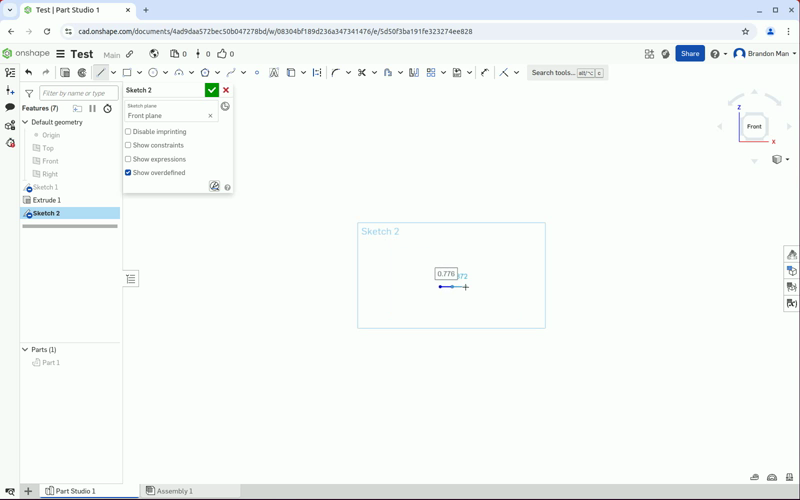
scroll(6)
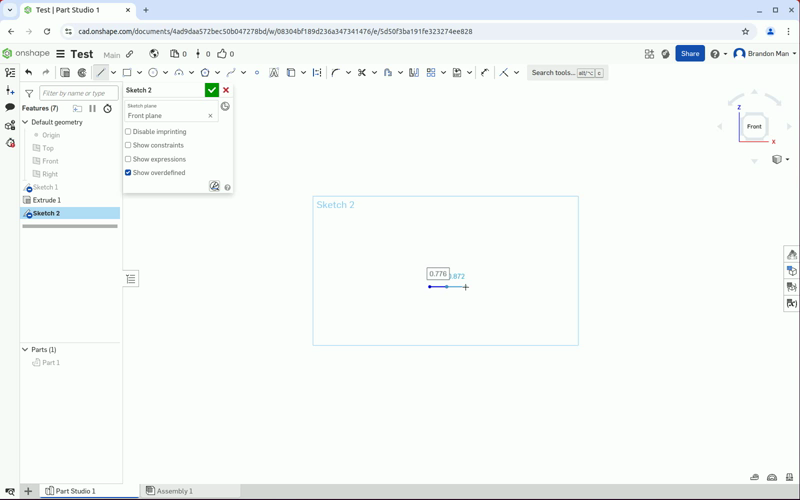
scroll(6)
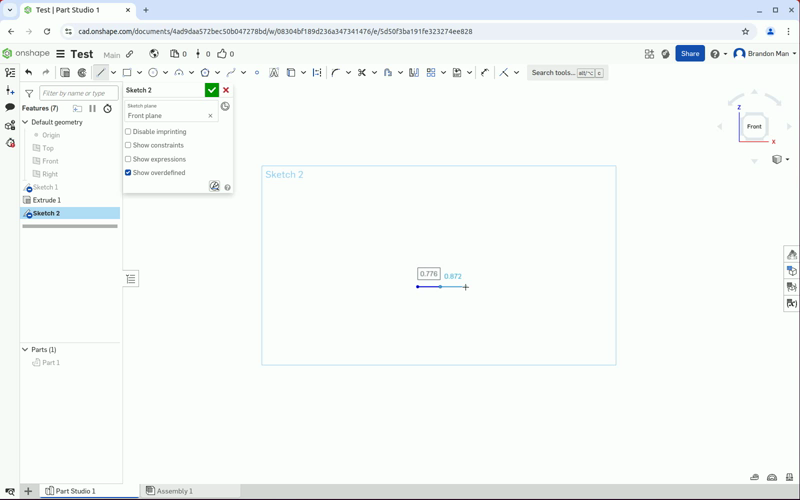
scroll(6)
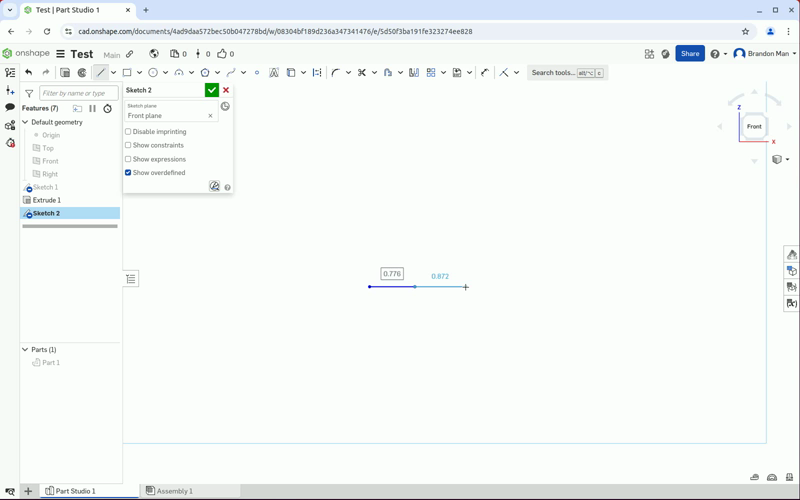
click(465, 286)
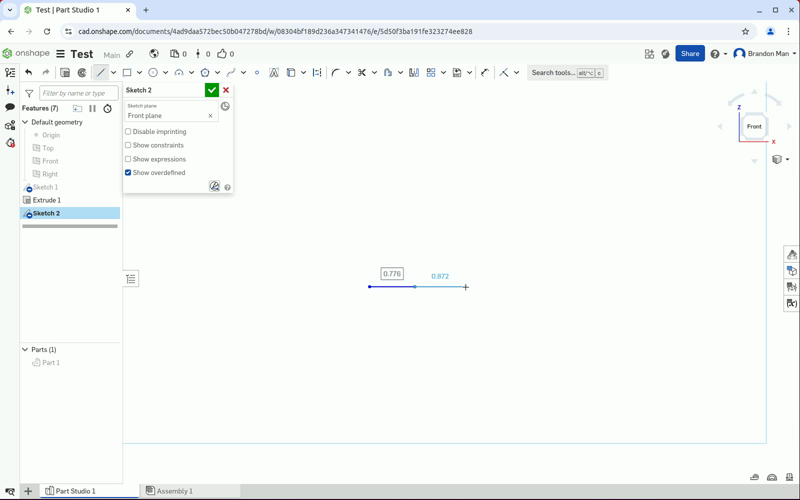
scroll(-6)
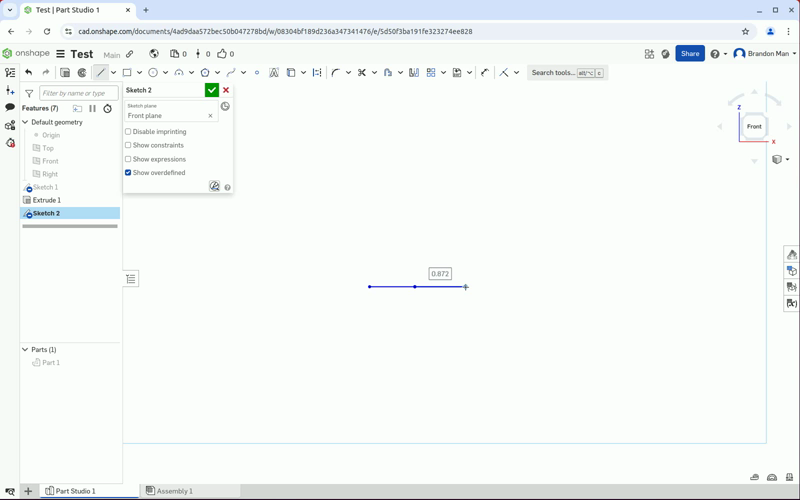
scroll(-6)
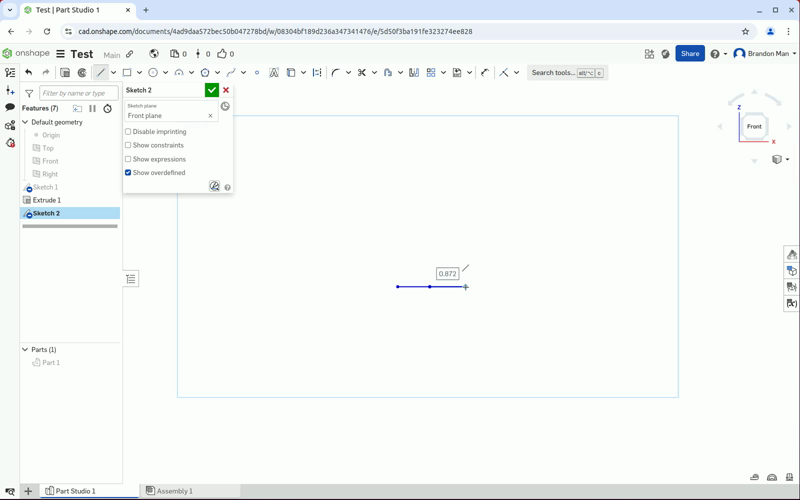
scroll(-6)
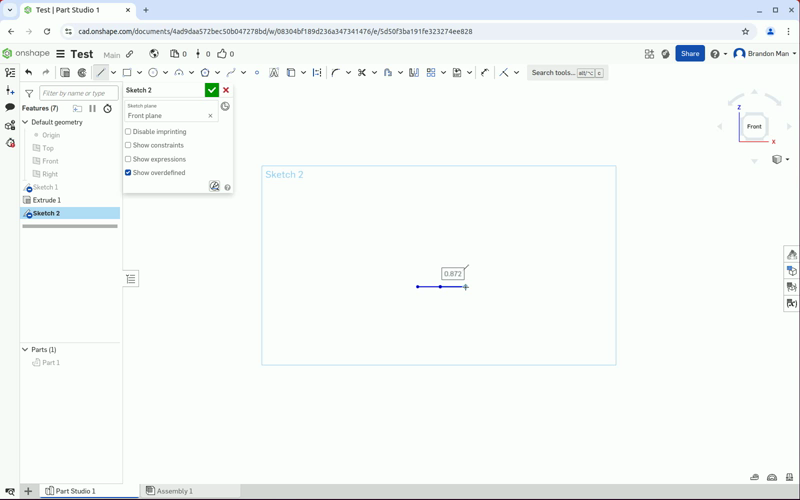
scroll(-6)
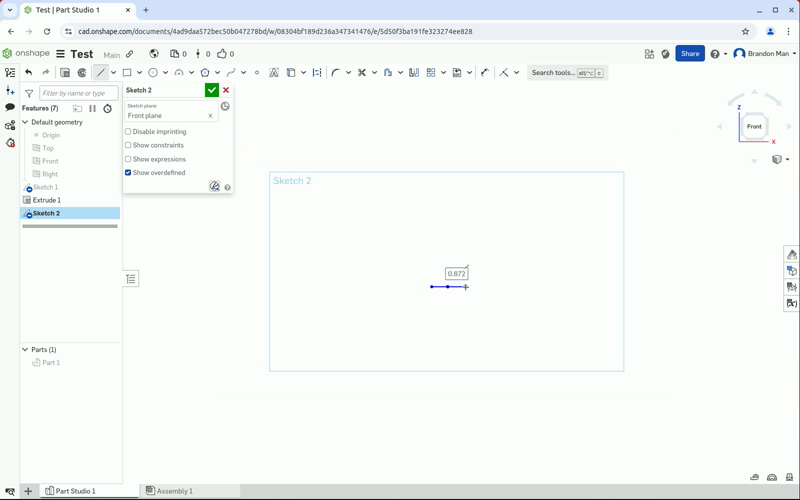
scroll(-6)
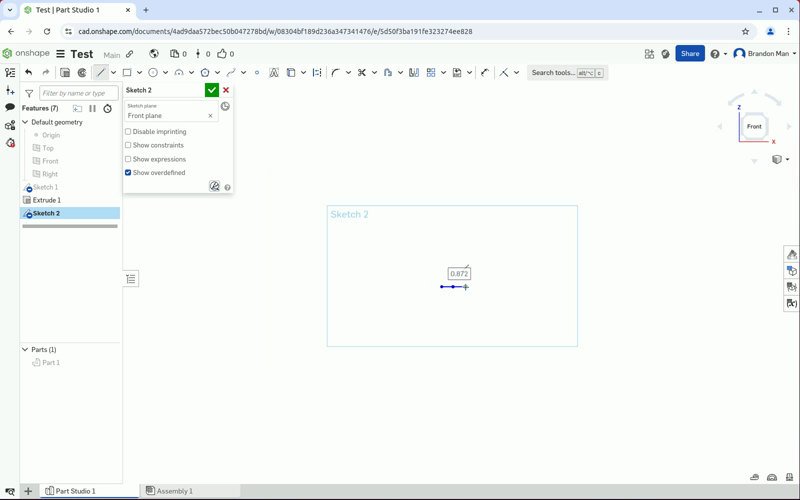
scroll(-6)
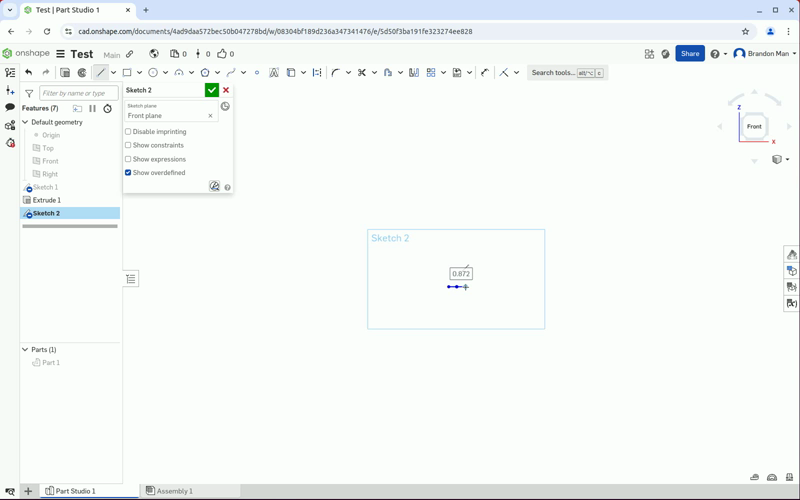
scroll(-6)
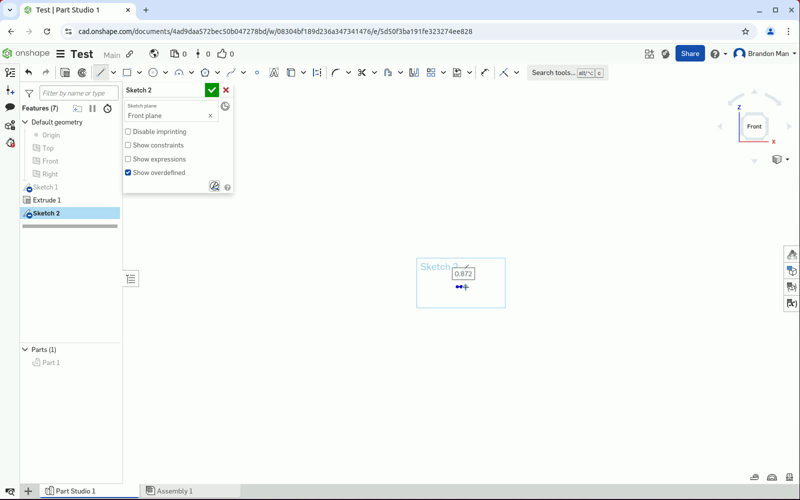
key_up(shift)
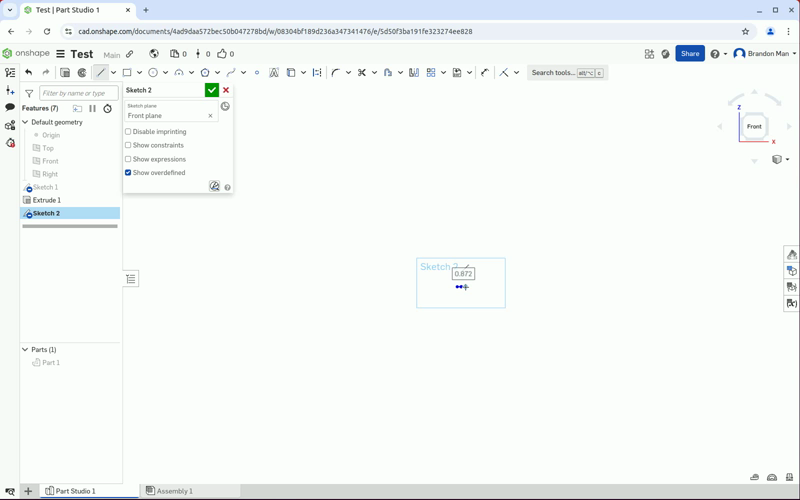
key_down(shift)
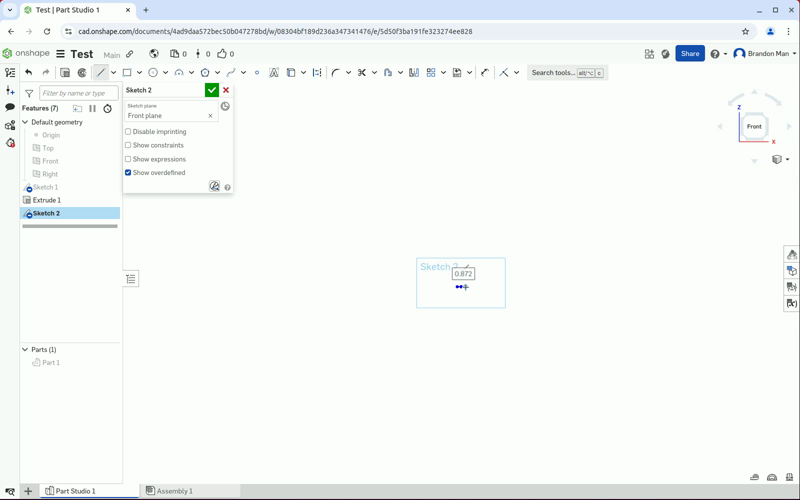
mouse_move(495, 286)
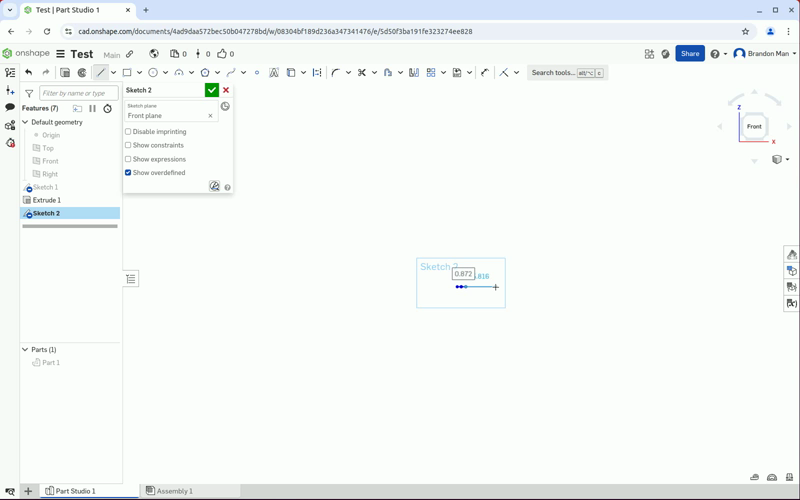
mouse_move(465, 285)
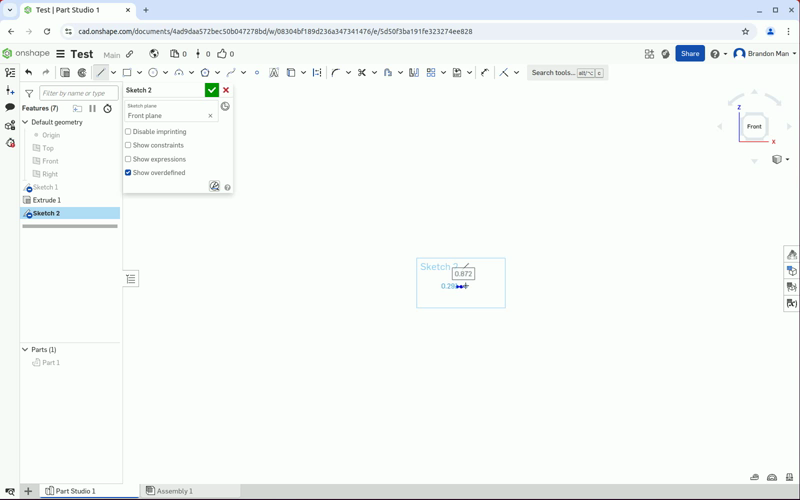
scroll(6)
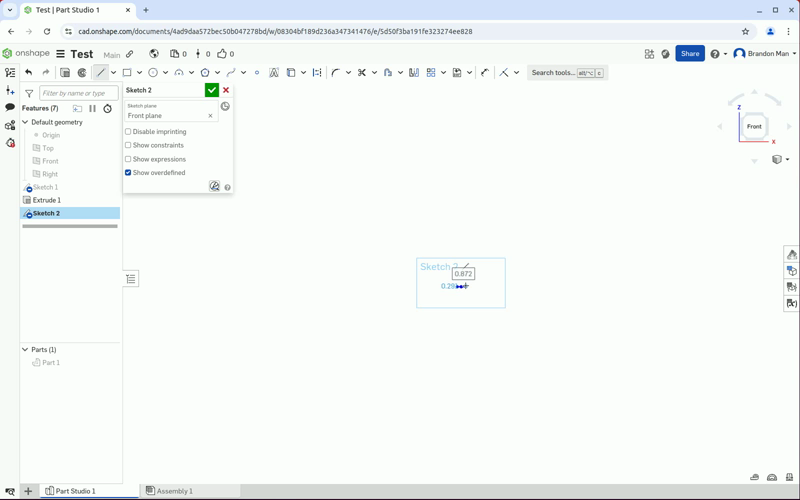
scroll(6)
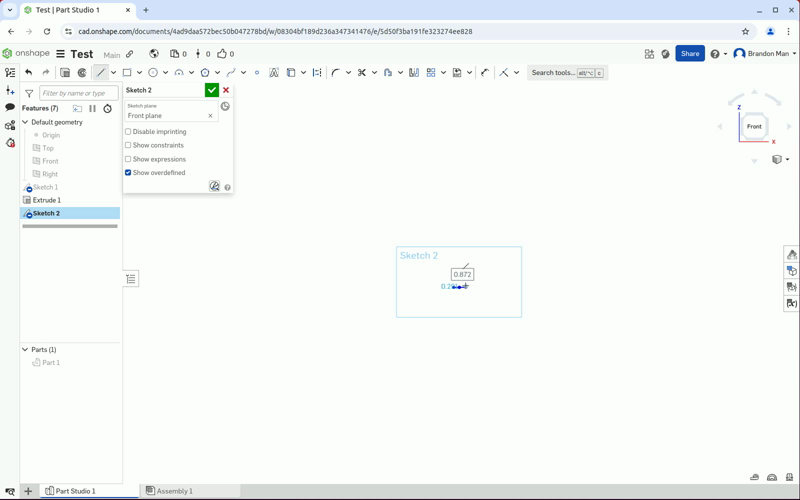
scroll(6)
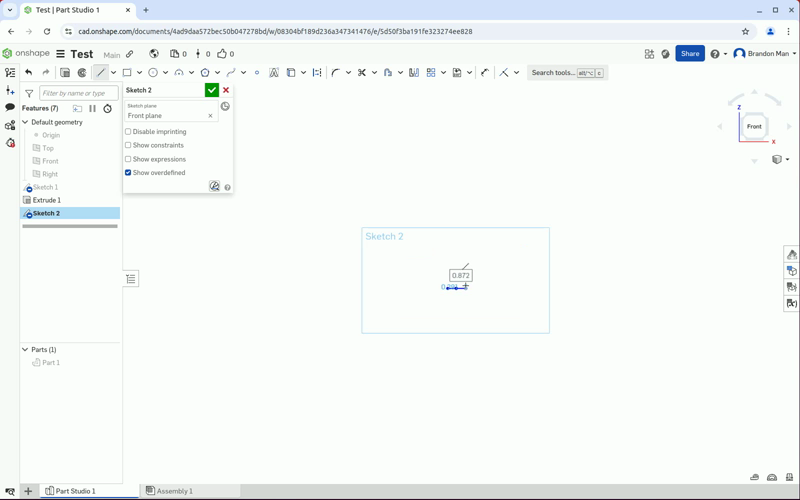
scroll(6)
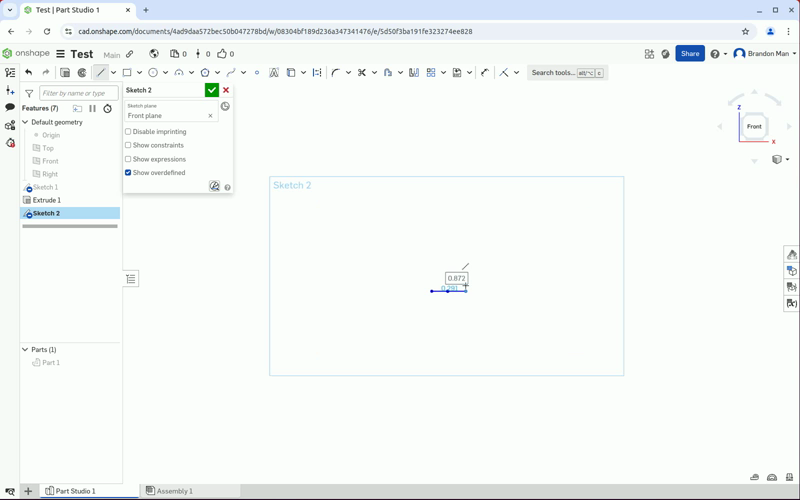
scroll(6)
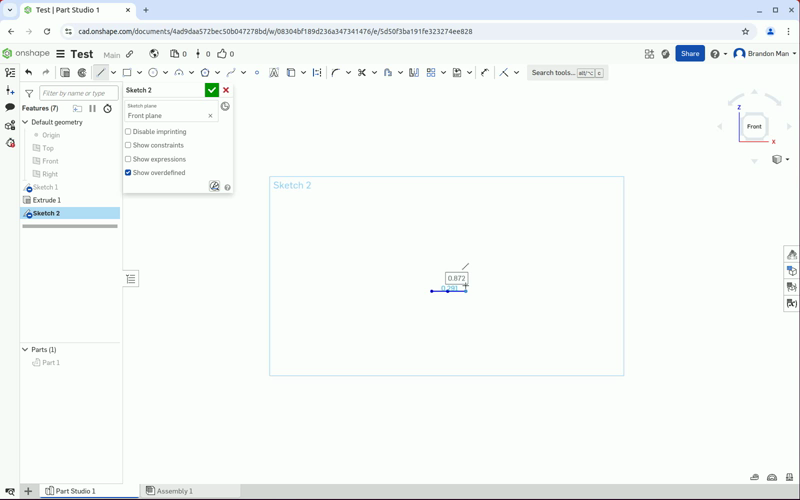
scroll(6)
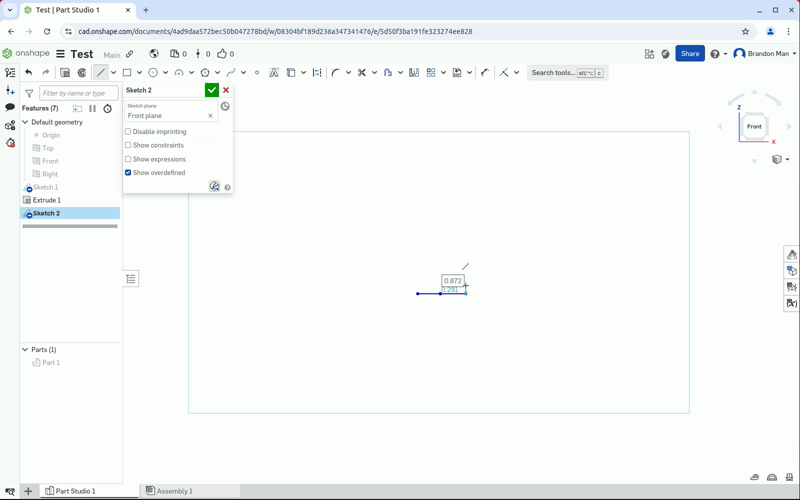
scroll(6)
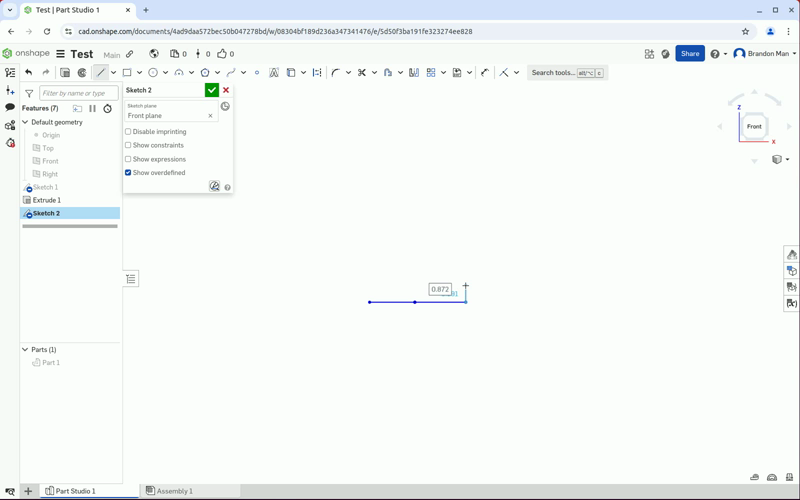
click(465, 285)
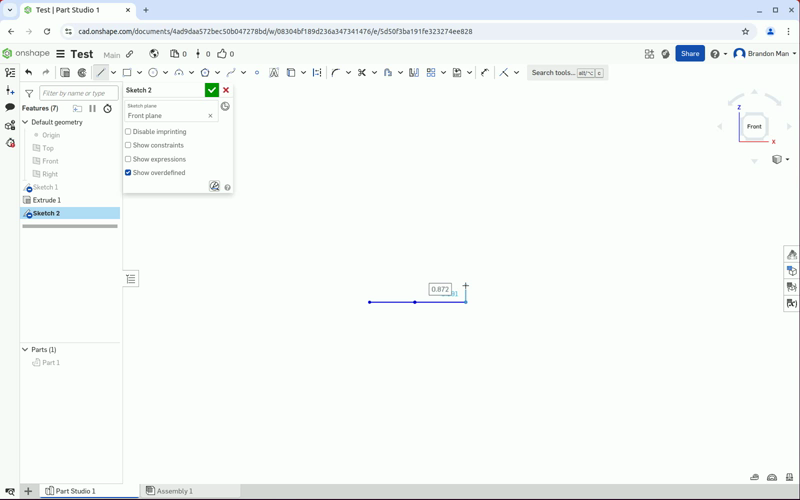
scroll(-6)
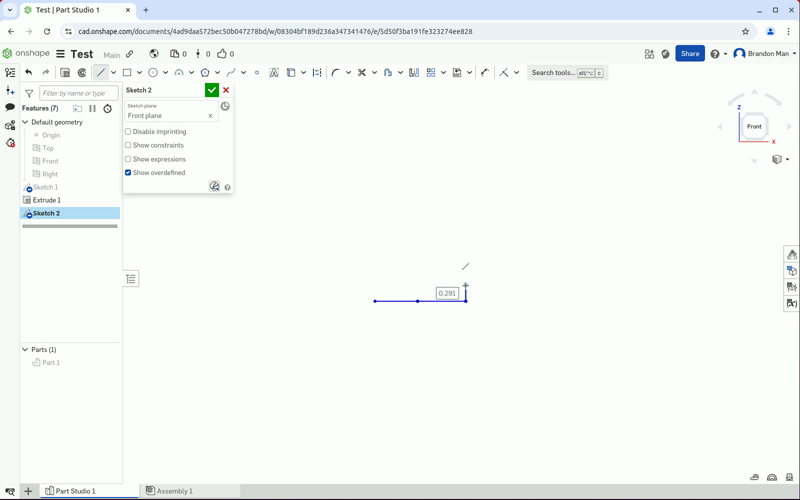
scroll(-6)
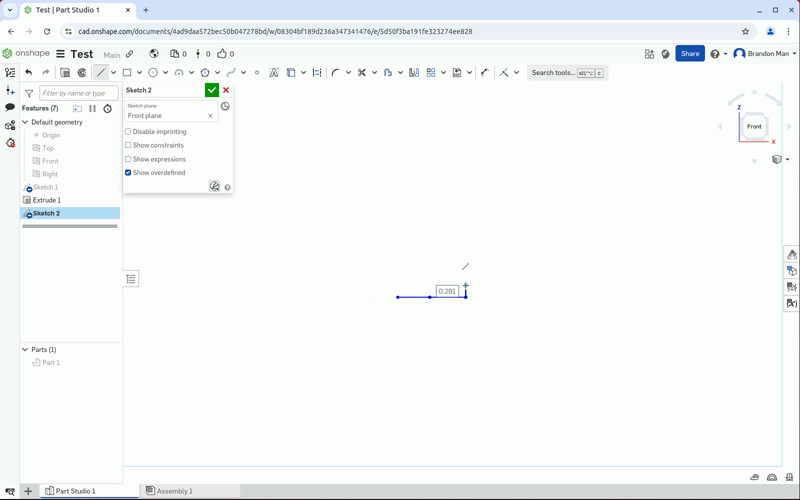
scroll(-6)
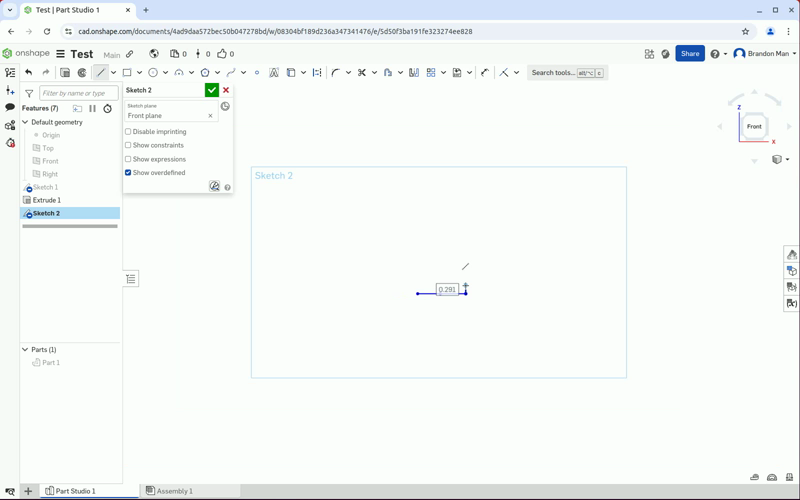
scroll(-6)
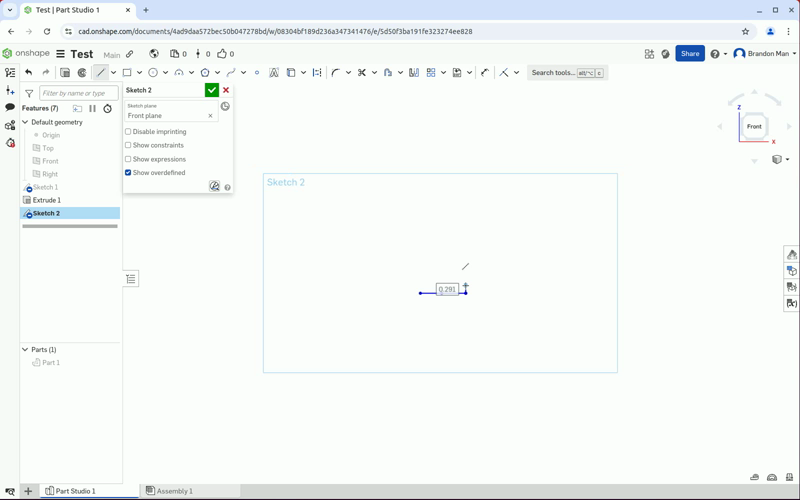
scroll(-6)
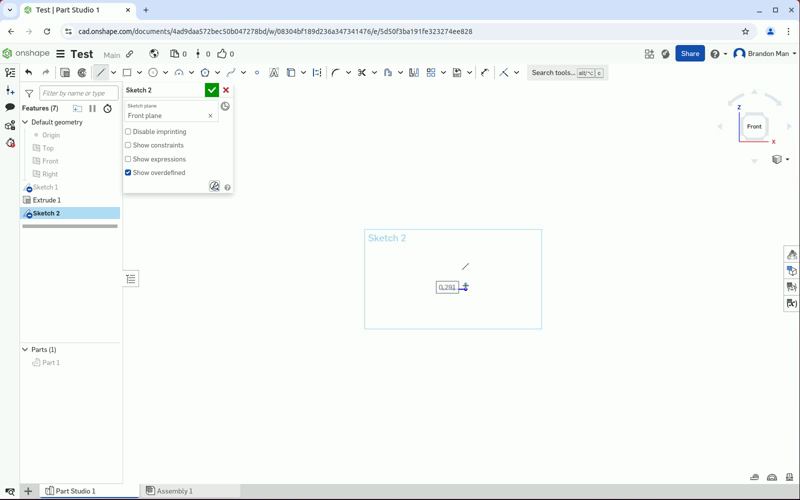
scroll(-6)
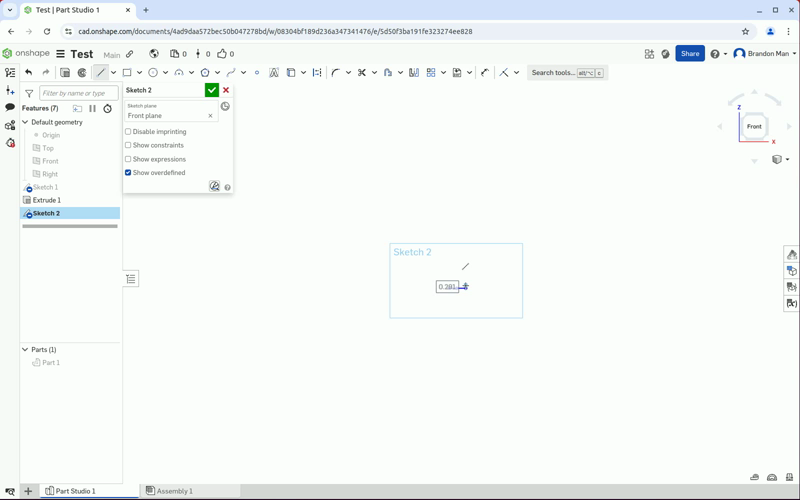
scroll(-6)
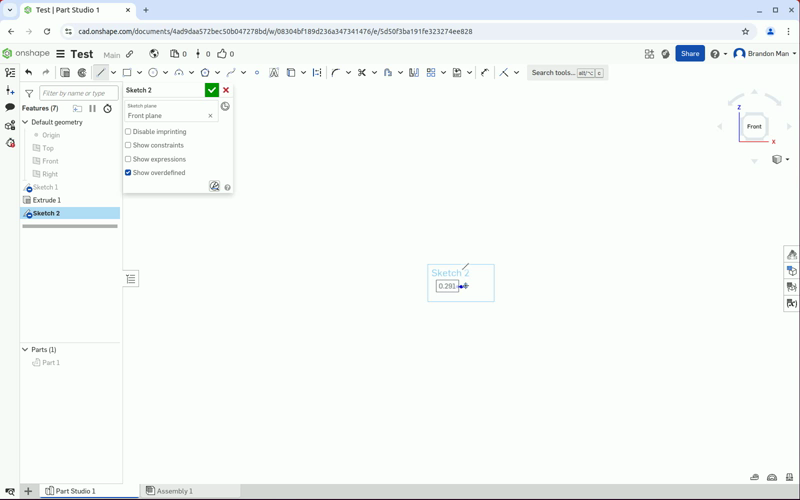
key_up(shift)
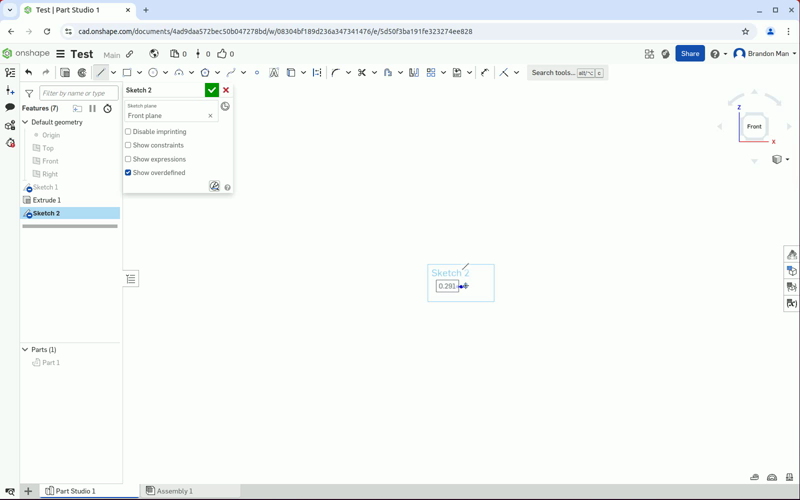
key_down(shift)
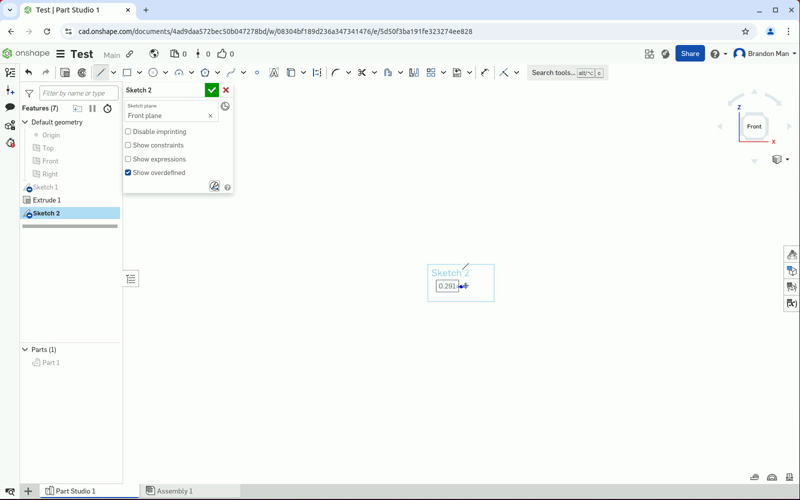
mouse_move(495, 285)
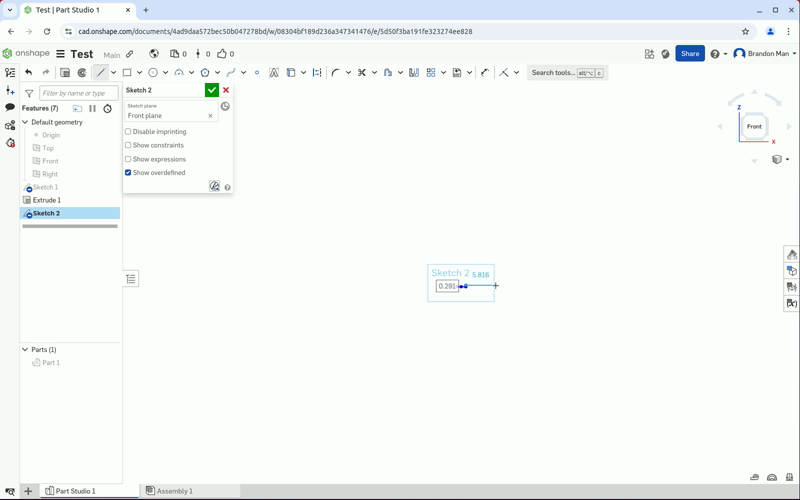
mouse_move(462, 285)
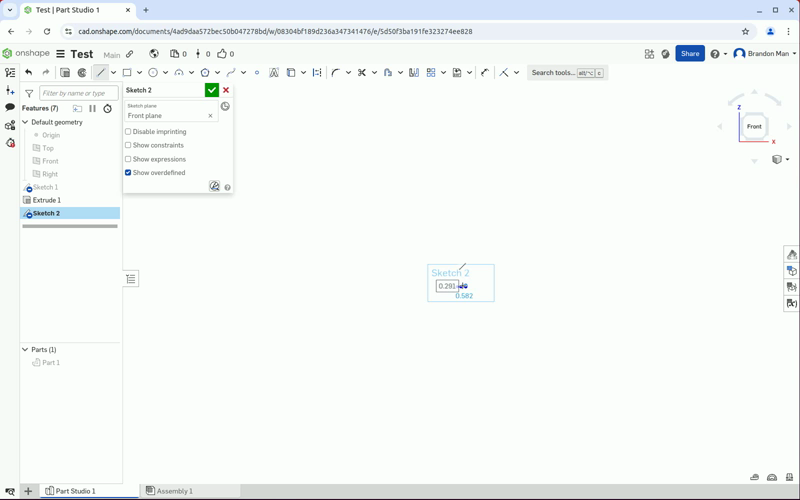
scroll(6)
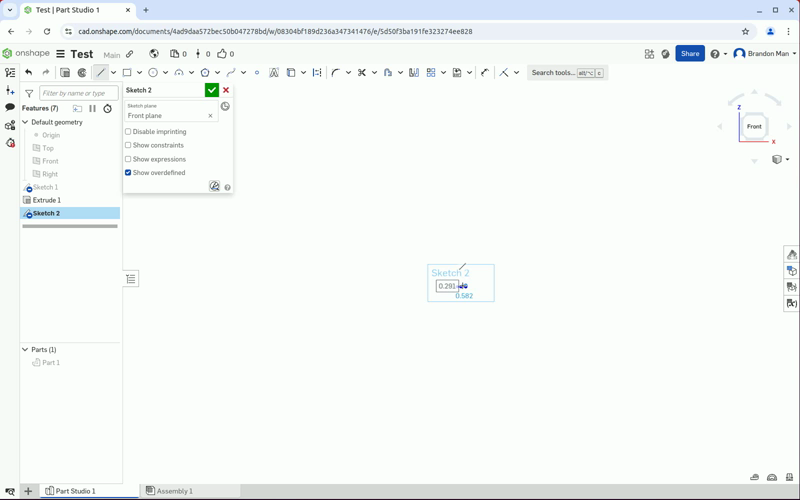
scroll(6)
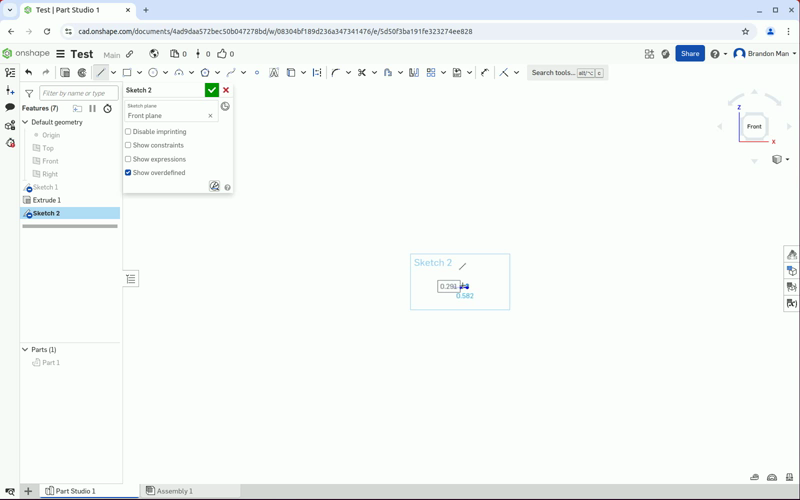
scroll(6)
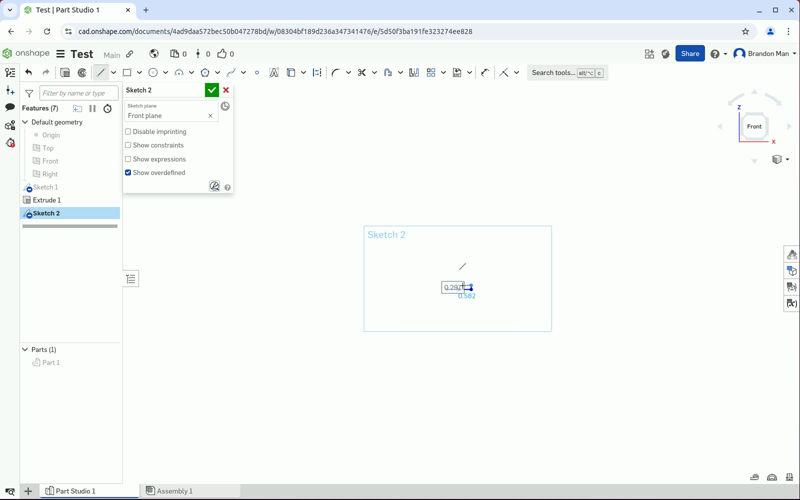
scroll(6)
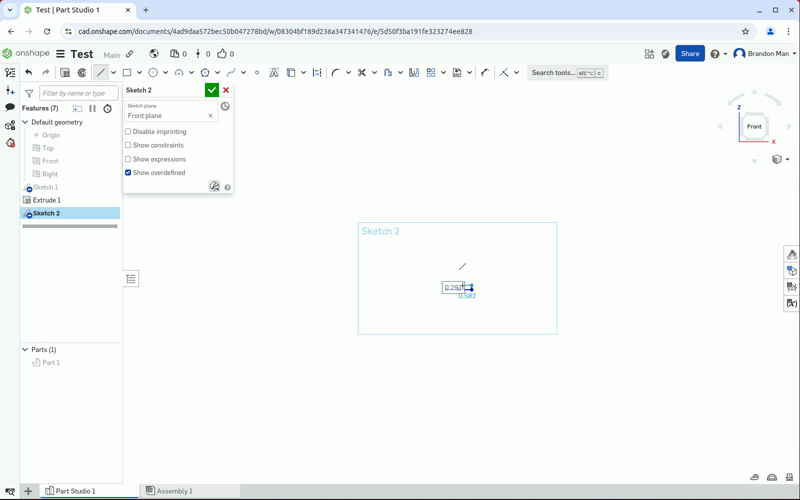
scroll(6)
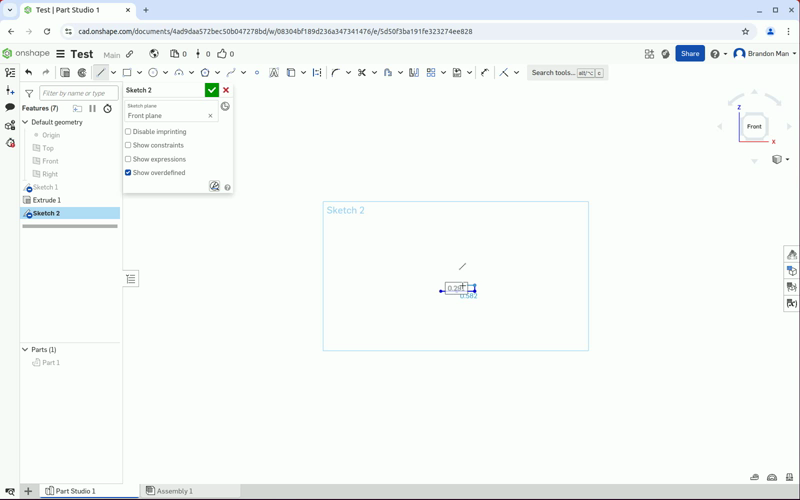
scroll(6)
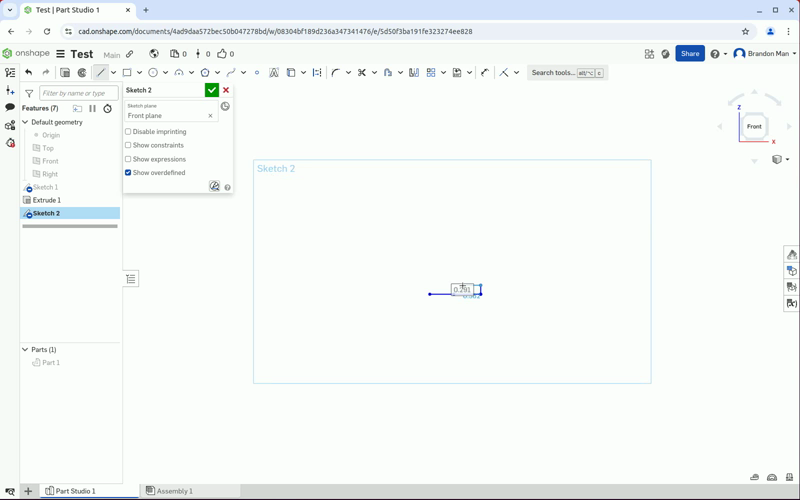
scroll(6)
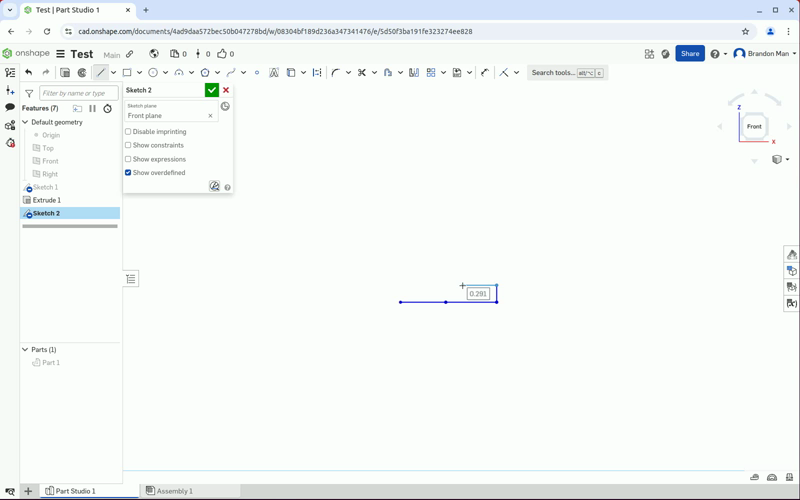
click(462, 285)
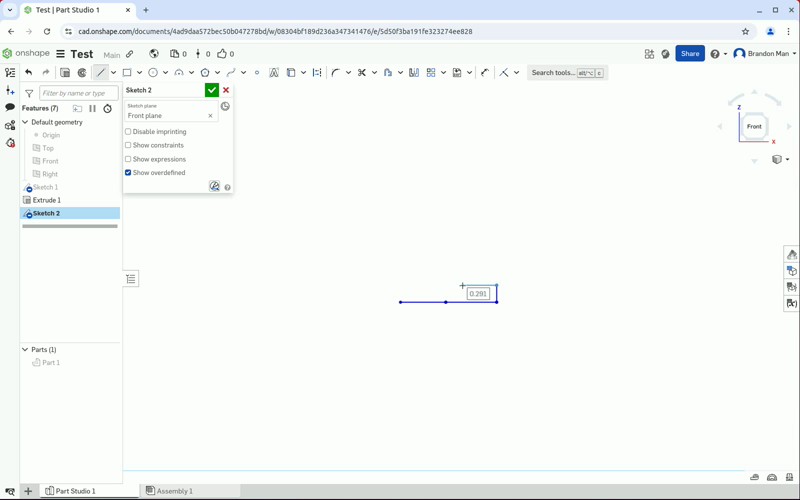
scroll(-6)
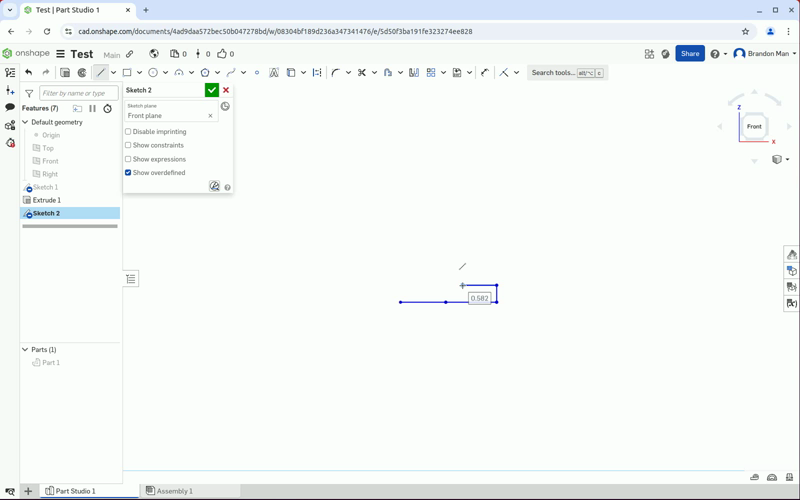
scroll(-6)
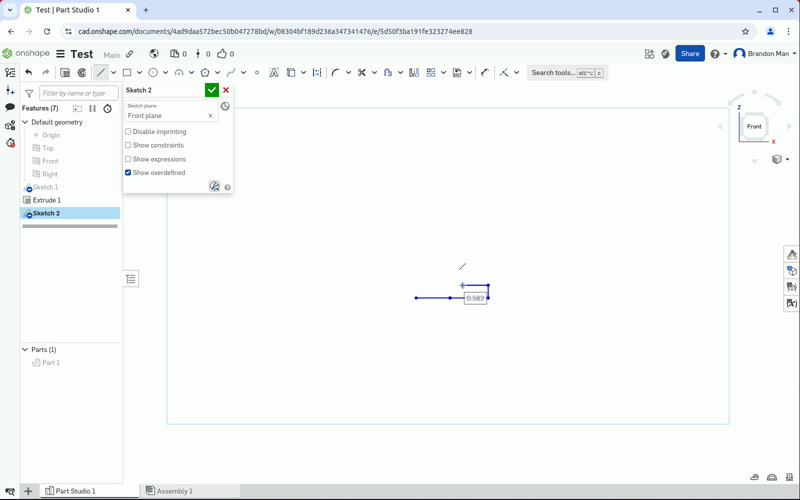
scroll(-6)
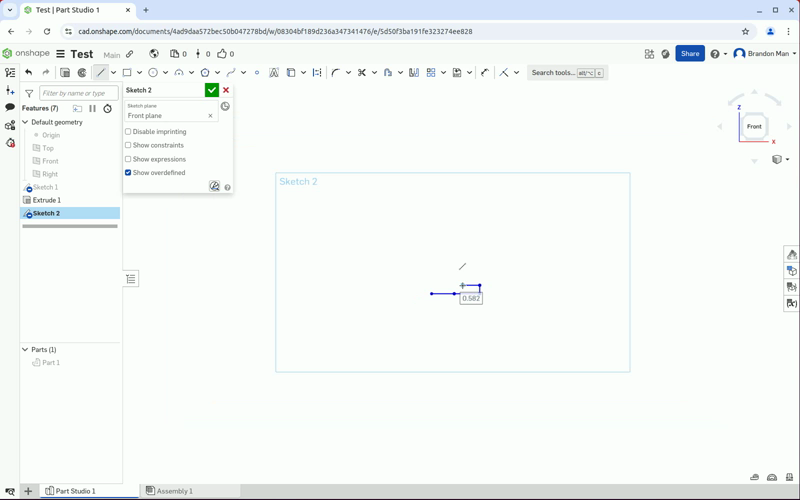
scroll(-6)
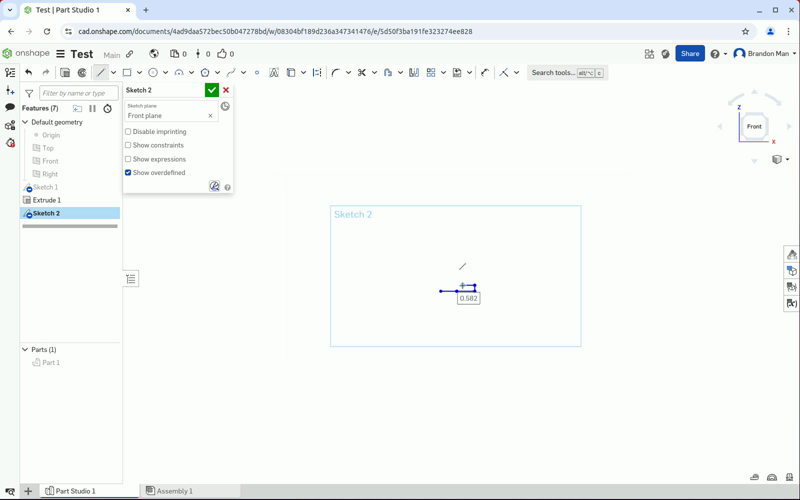
scroll(-6)
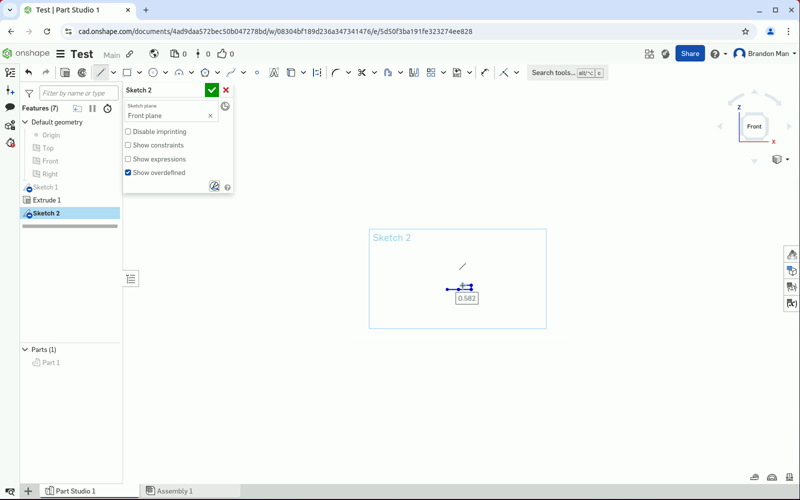
scroll(-6)
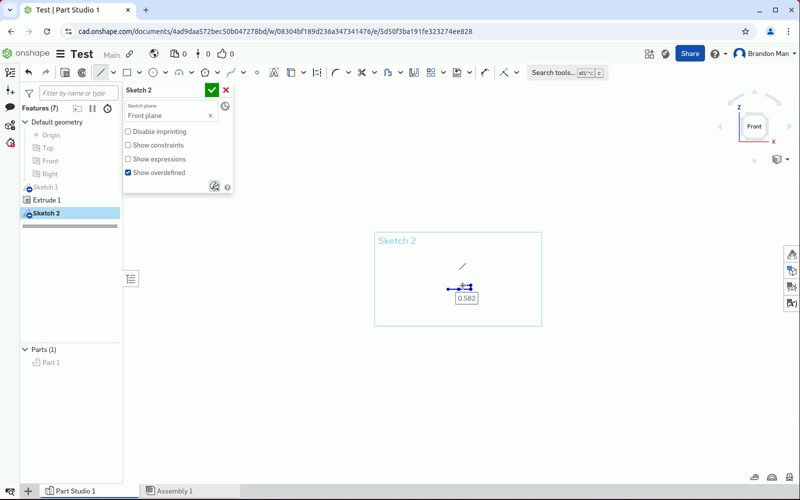
scroll(-6)
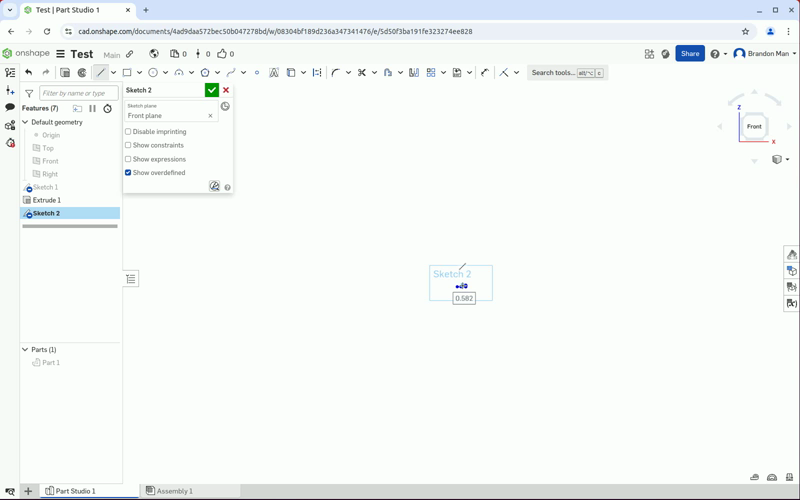
key_up(shift)
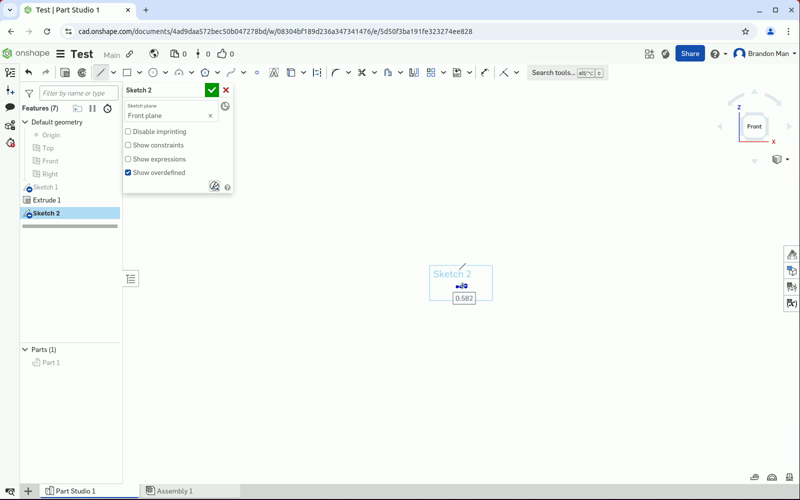
key_down(shift)
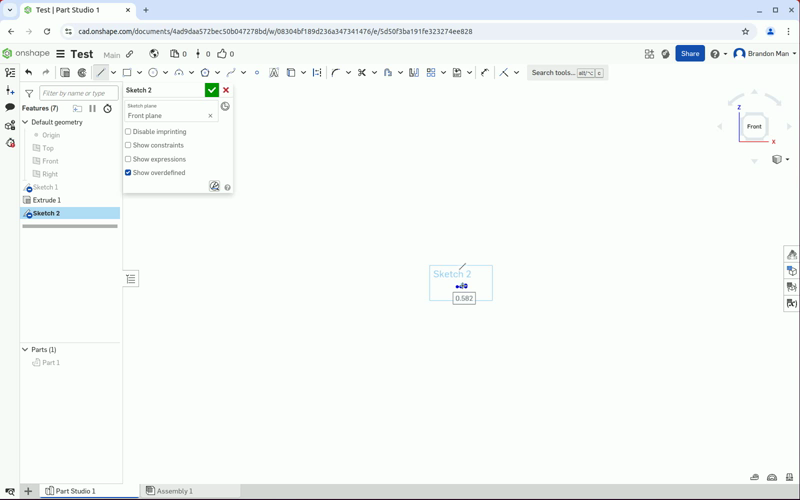
mouse_move(492, 285)
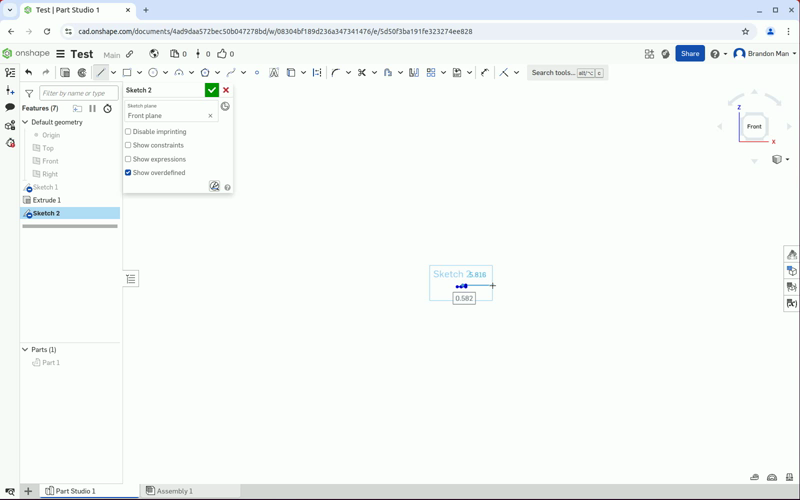
mouse_move(462, 282)
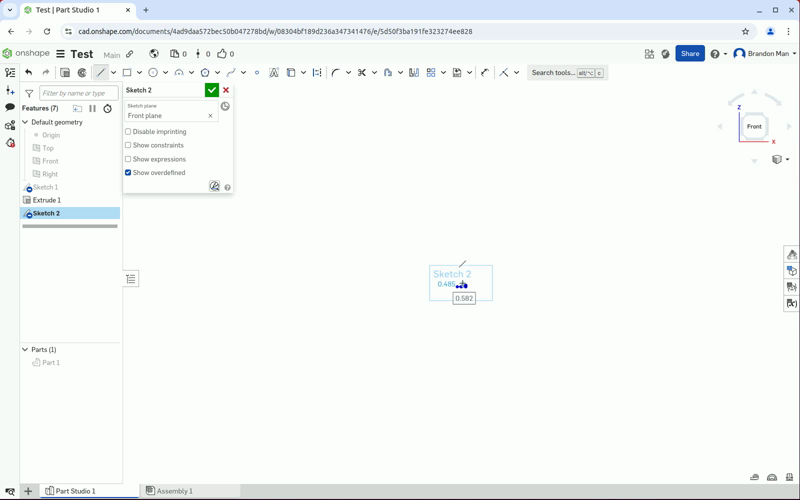
scroll(6)
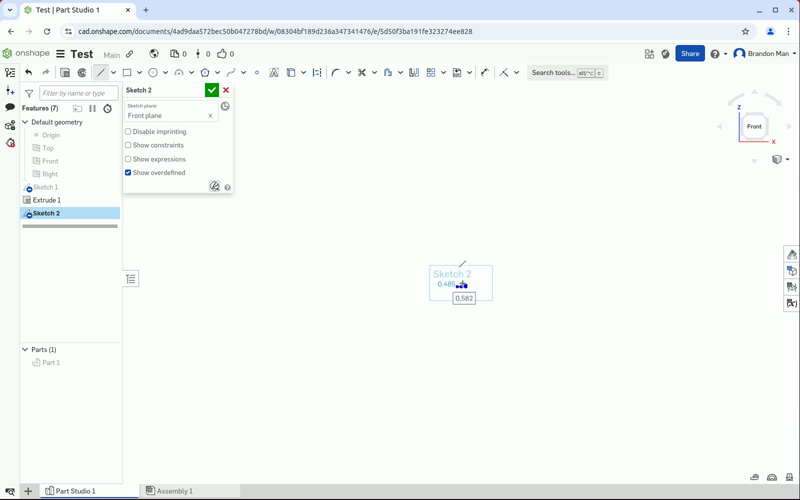
scroll(6)
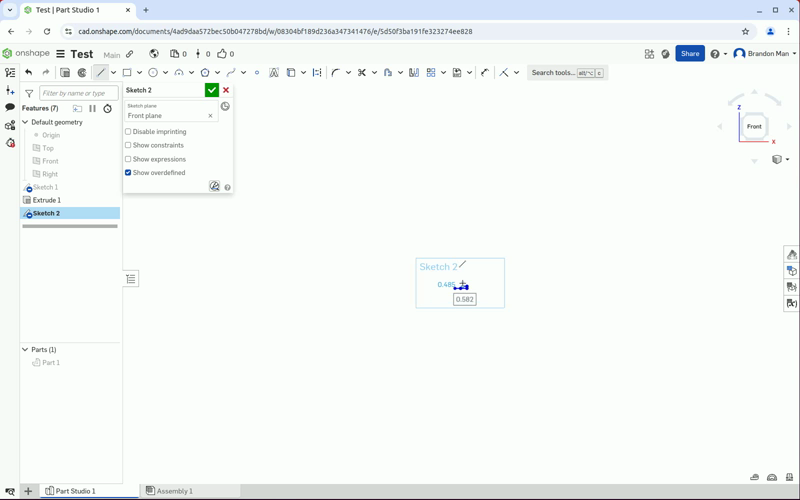
scroll(6)
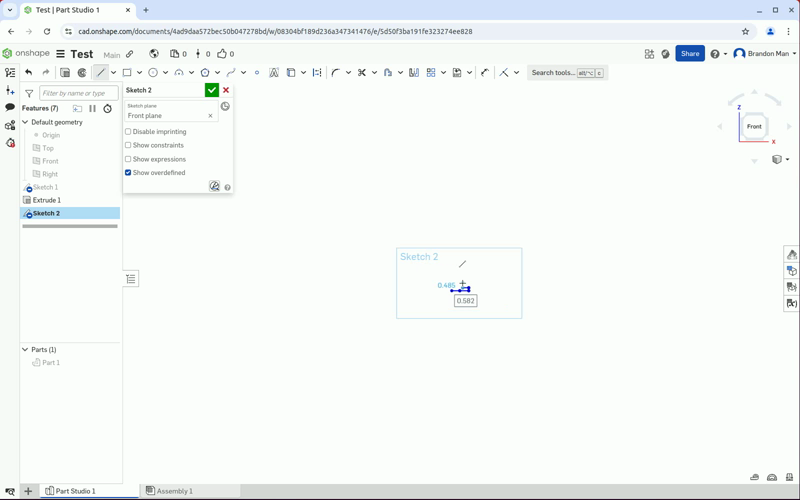
scroll(6)
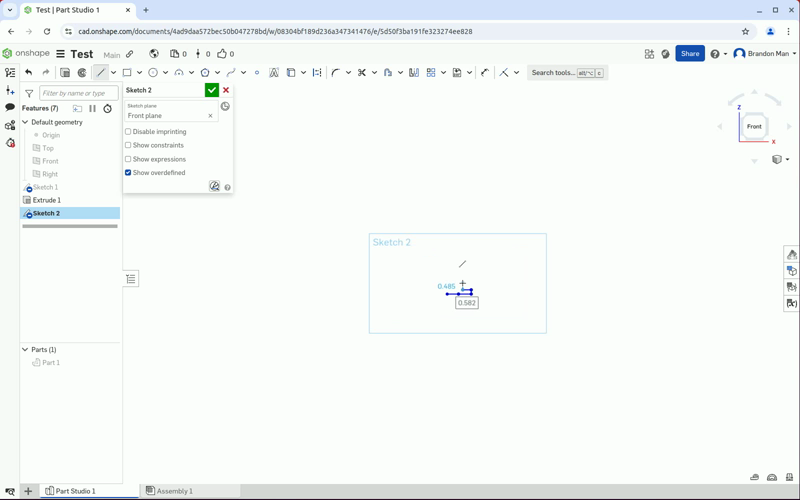
scroll(6)
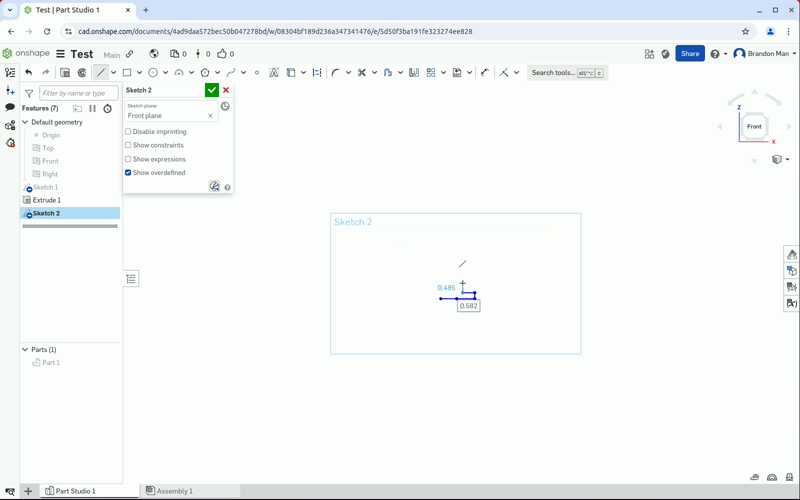
scroll(6)
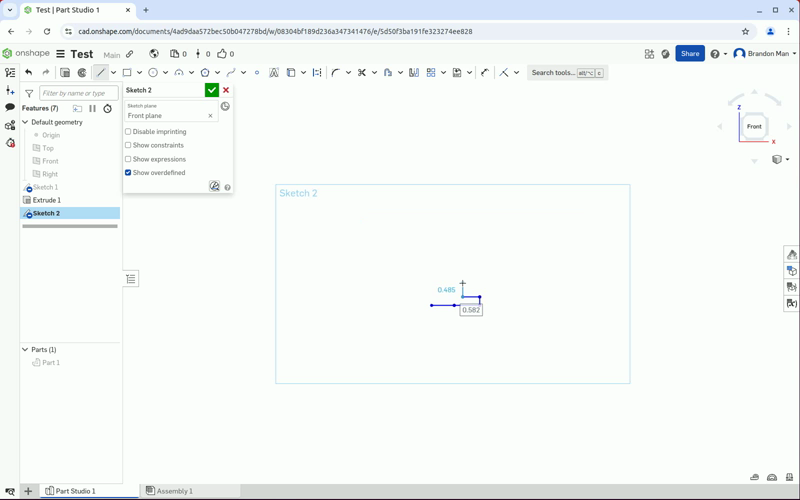
scroll(6)
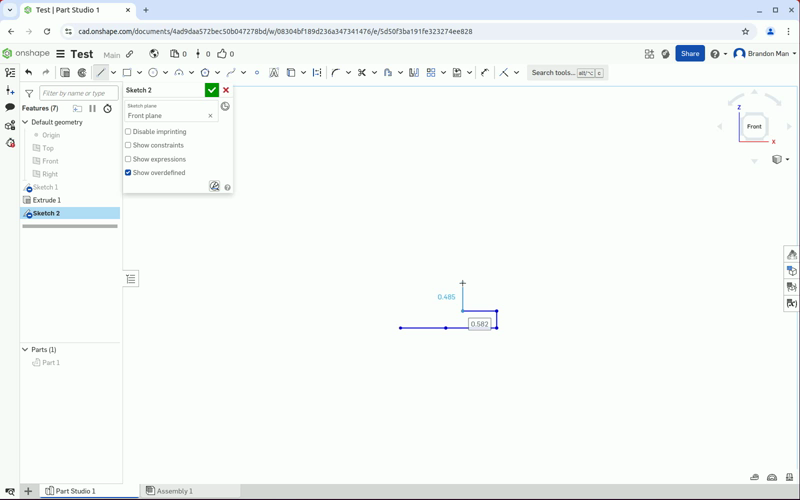
click(462, 282)
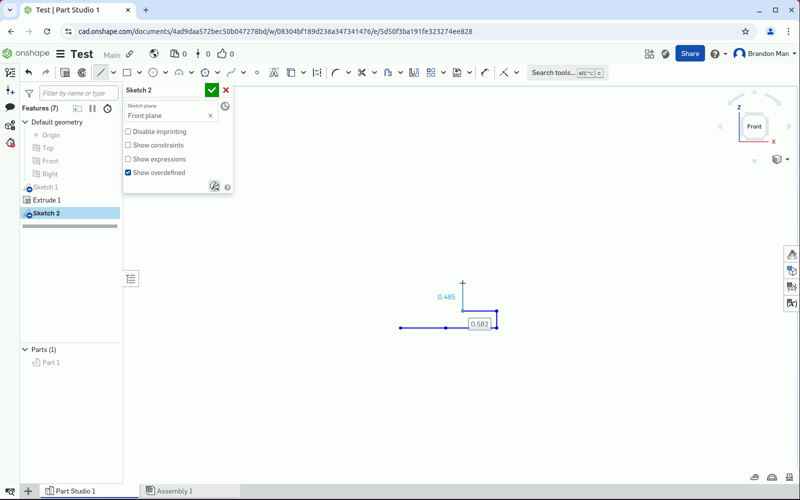
scroll(-6)
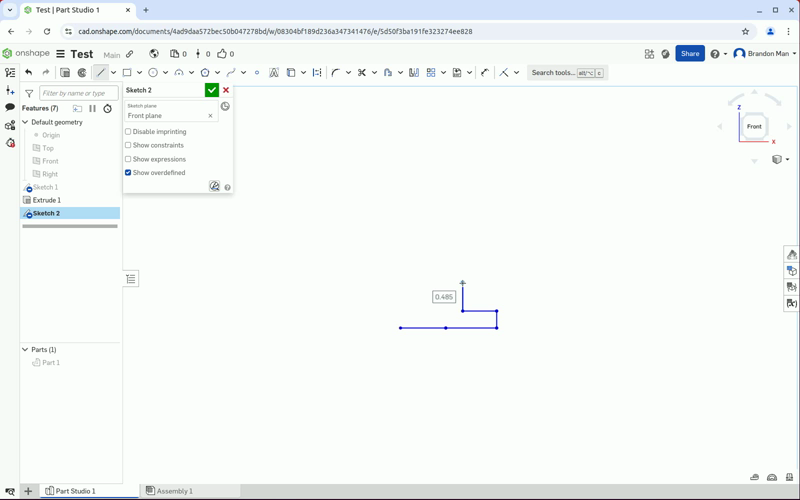
scroll(-6)
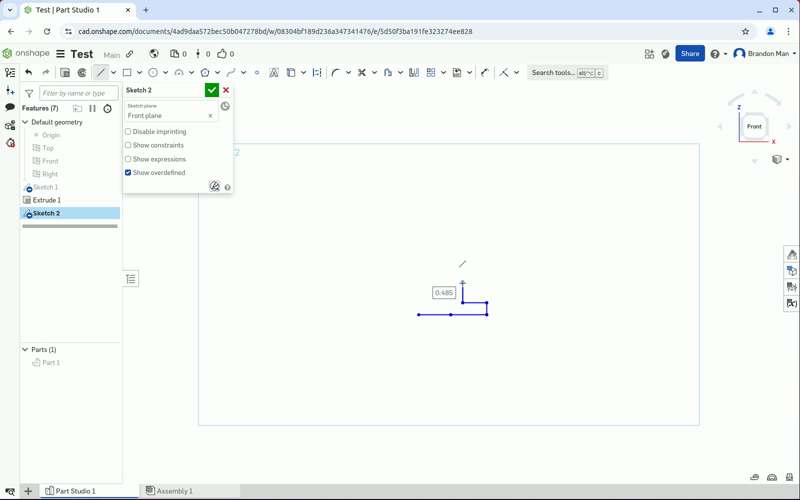
scroll(-6)
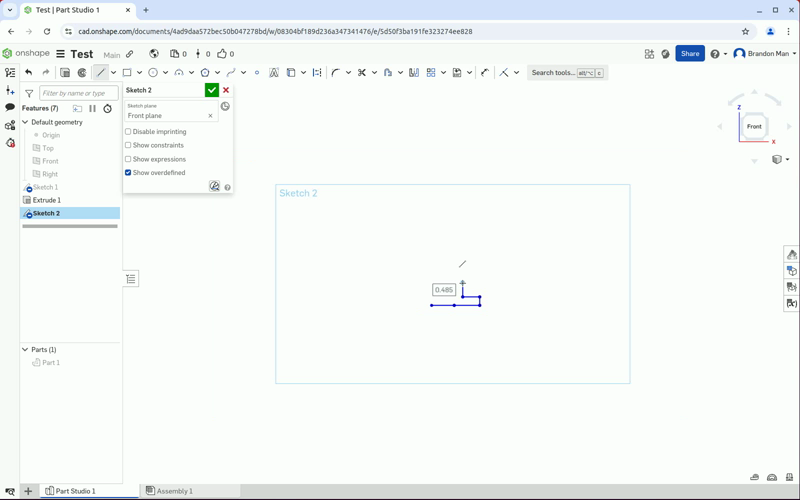
scroll(-6)
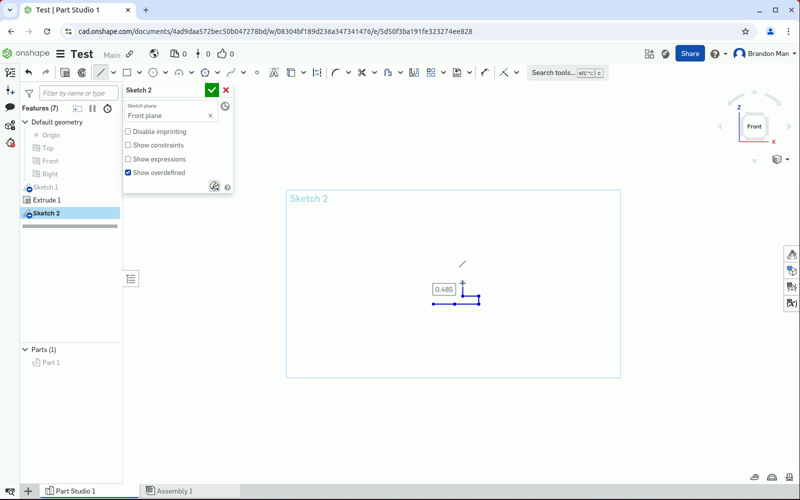
scroll(-6)
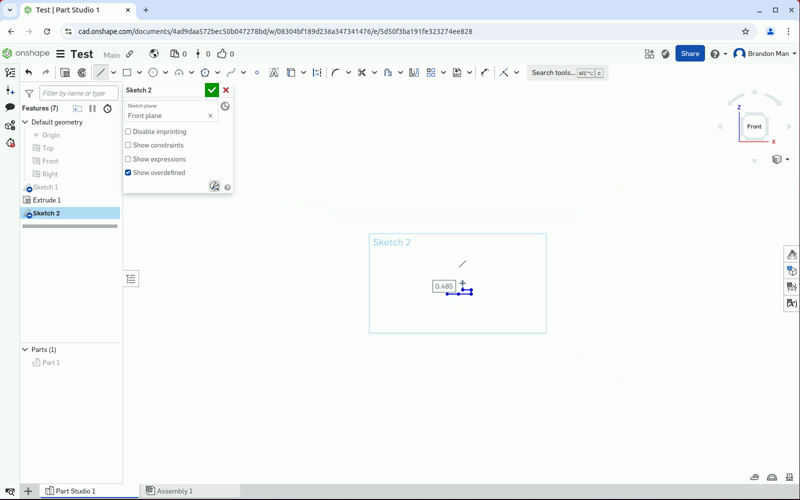
scroll(-6)
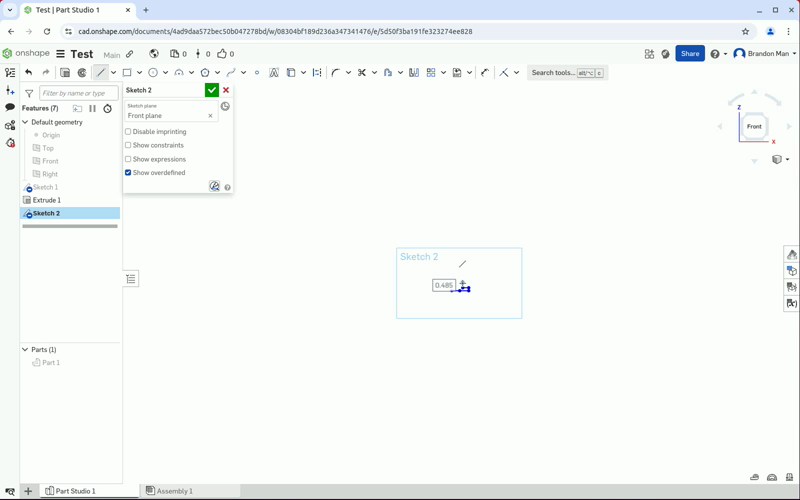
scroll(-6)
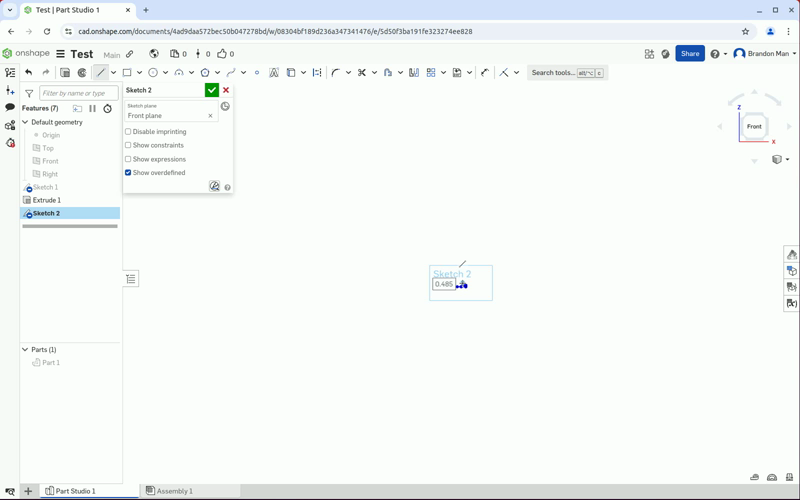
key_up(shift)
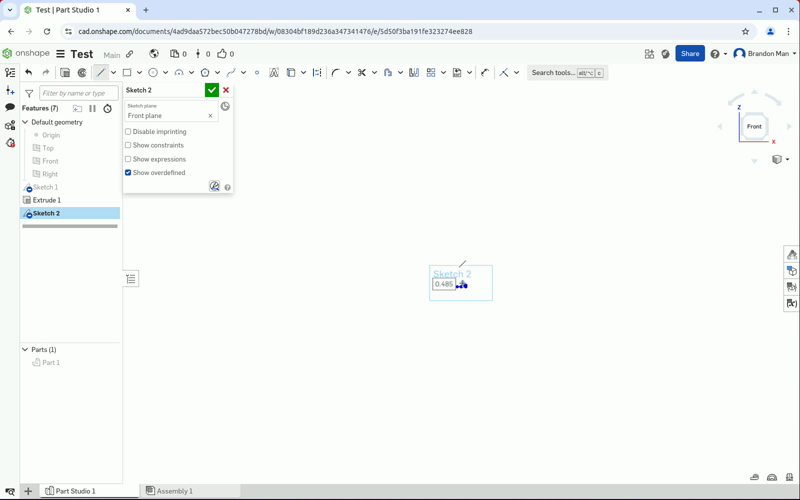
key_down(shift)
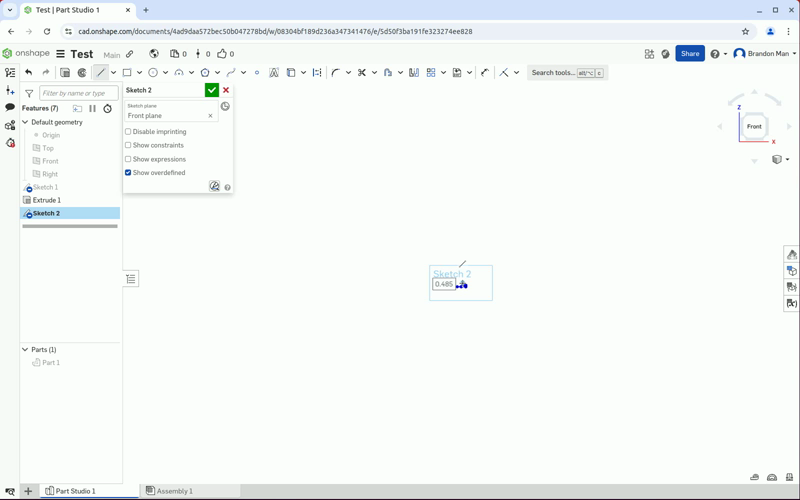
mouse_move(492, 282)
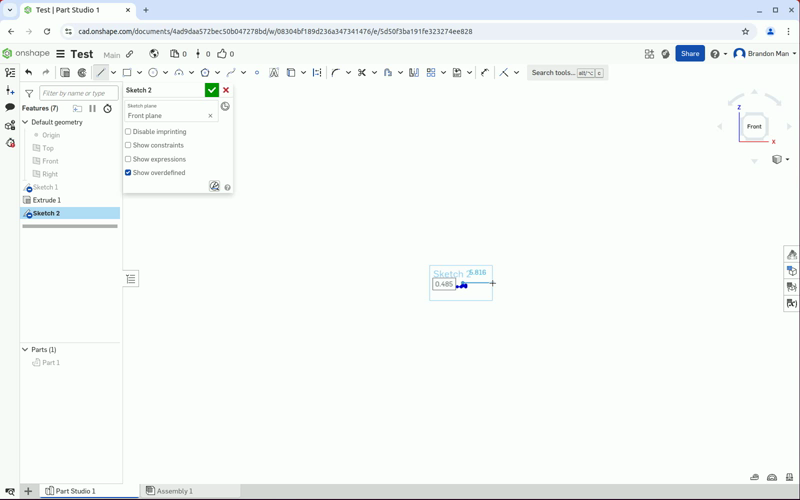
mouse_move(461, 282)
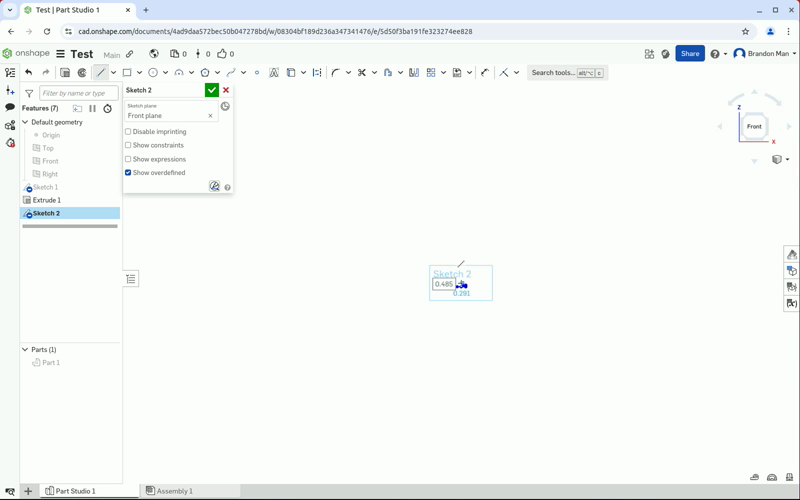
scroll(6)
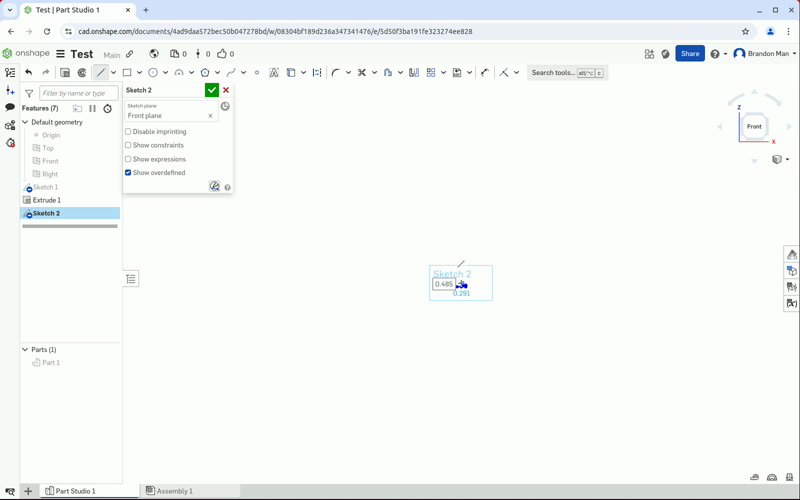
scroll(6)
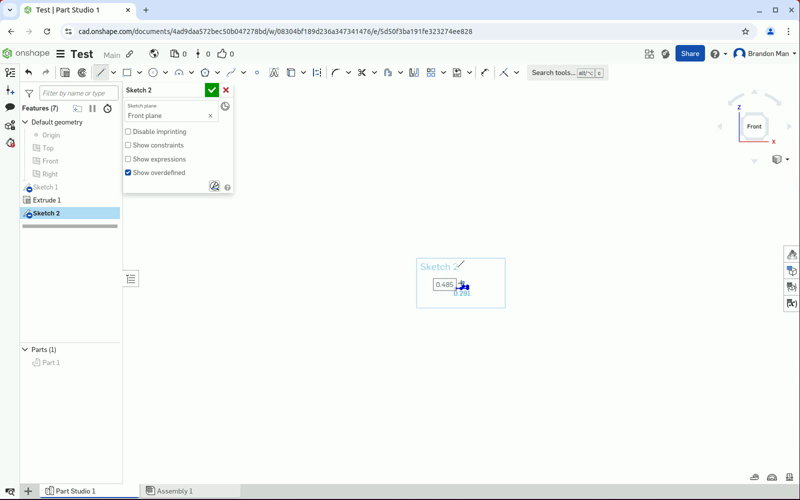
scroll(6)
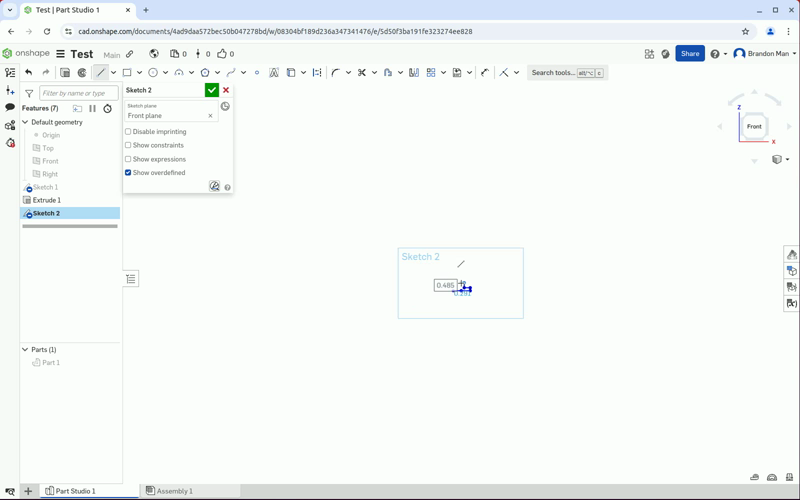
scroll(6)
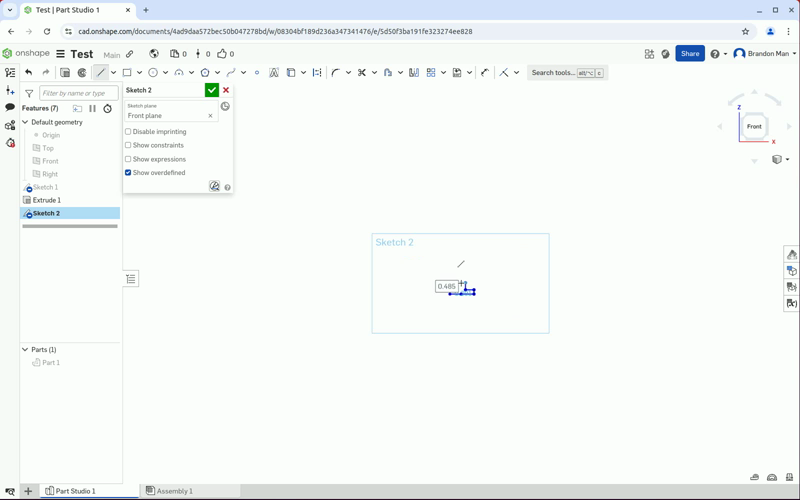
scroll(6)
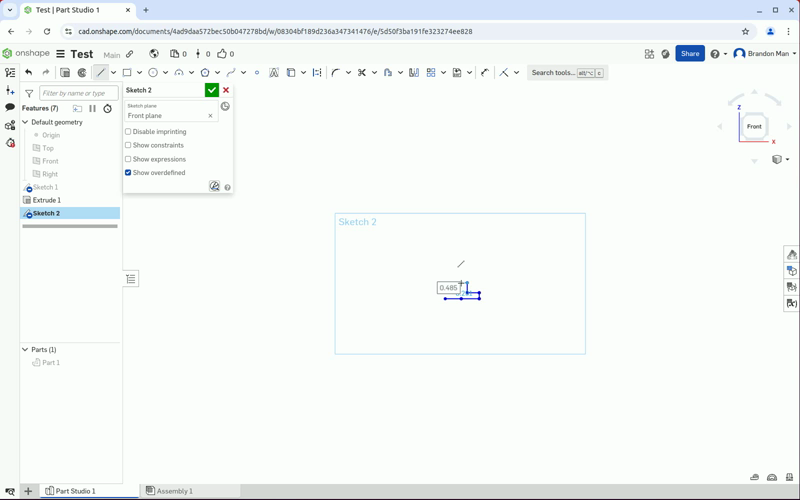
scroll(6)
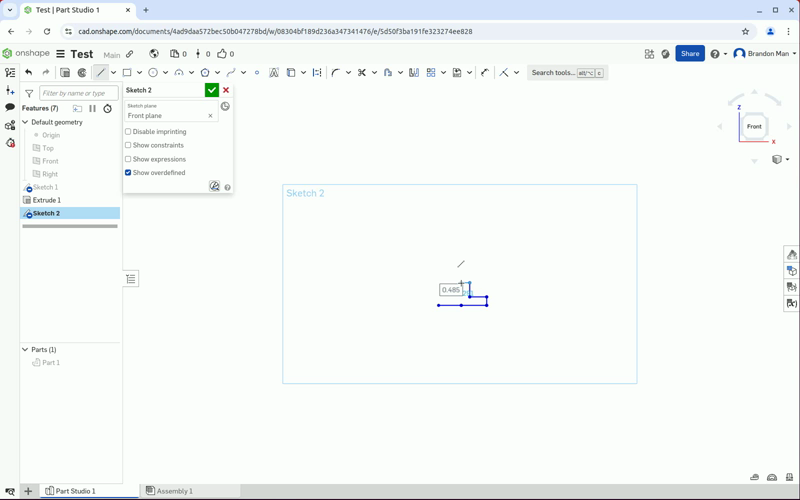
scroll(6)
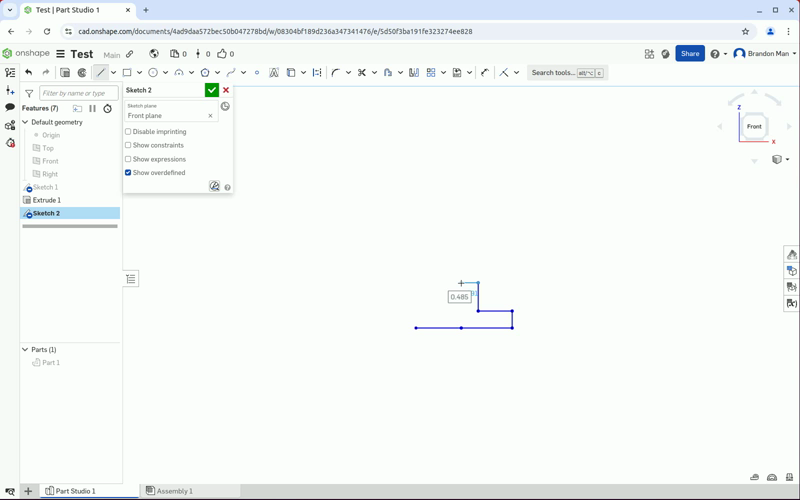
click(461, 282)
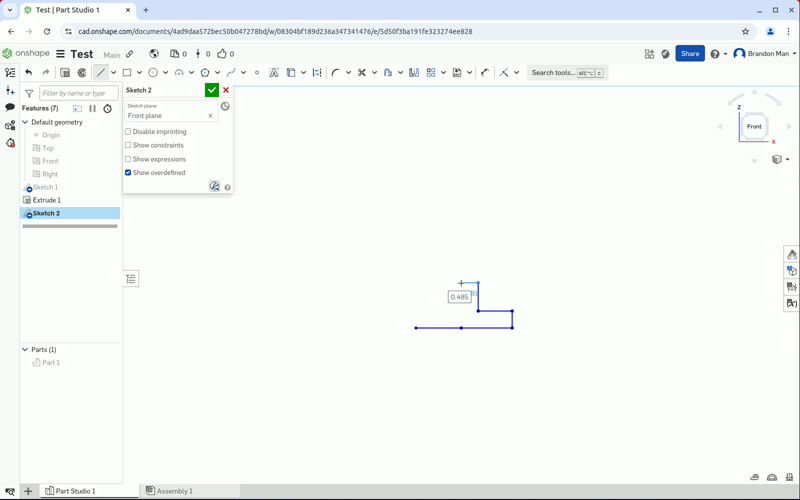
scroll(-6)
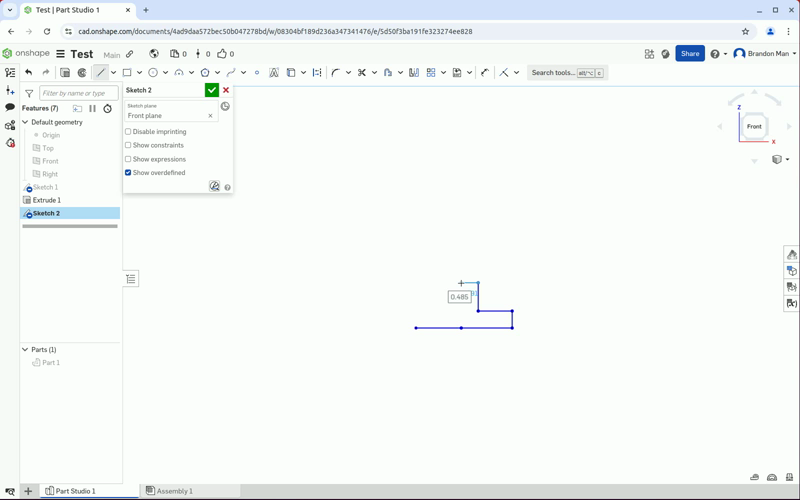
scroll(-6)
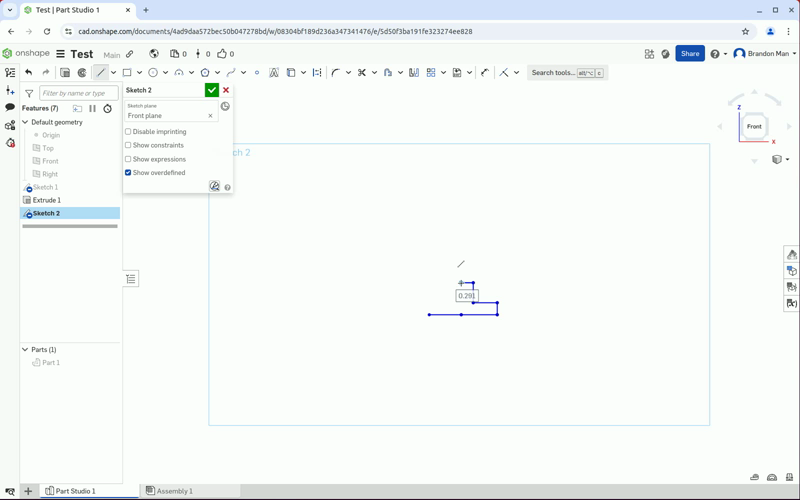
scroll(-6)
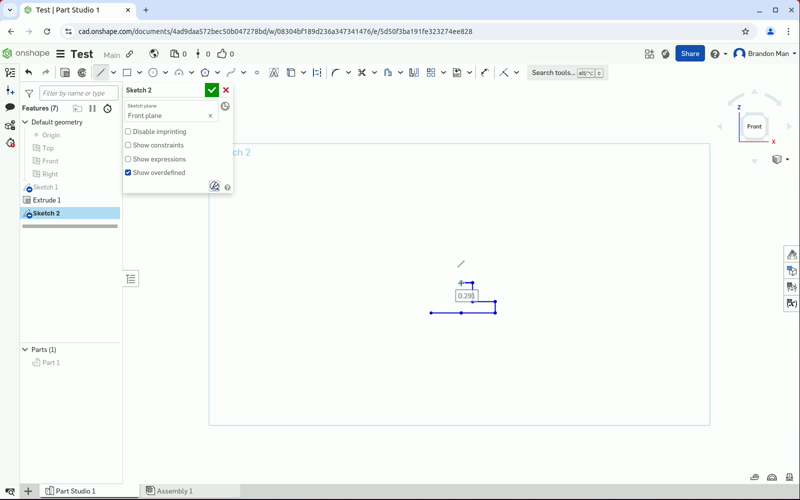
scroll(-6)
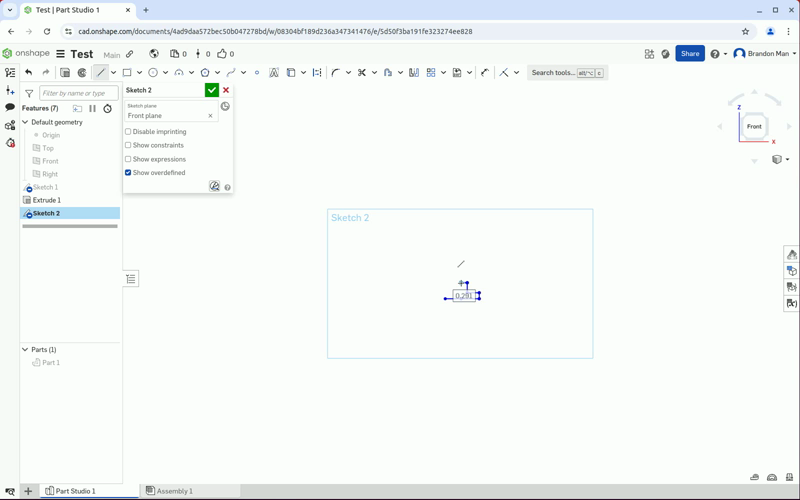
scroll(-6)
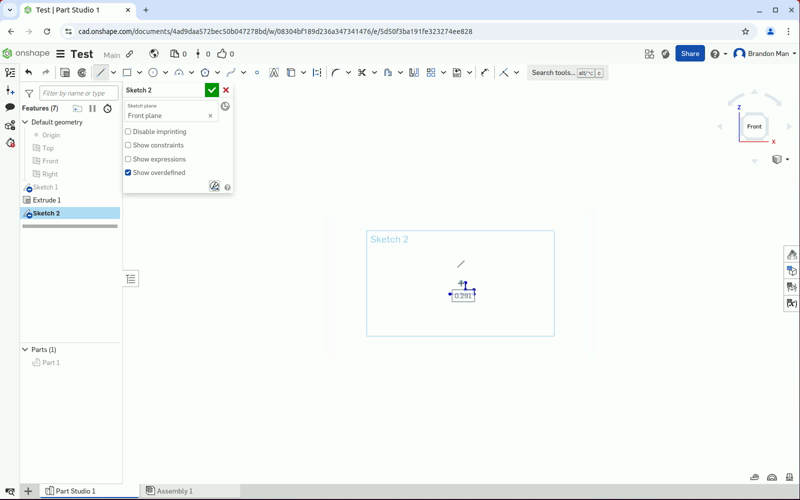
scroll(-6)
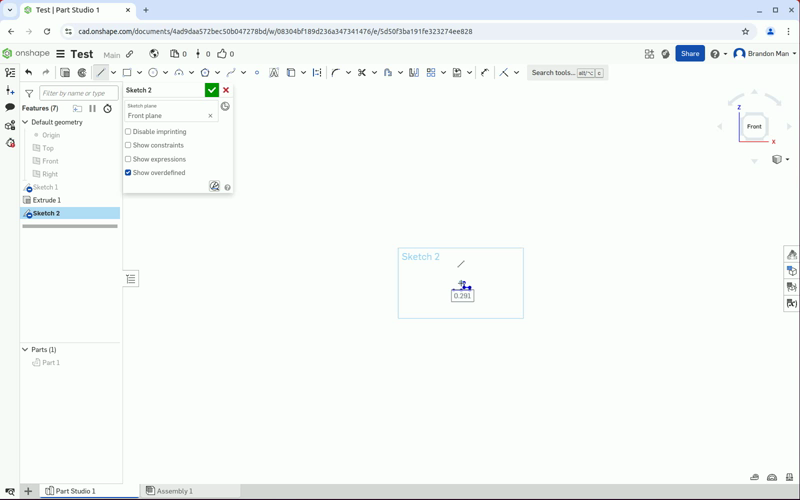
scroll(-6)
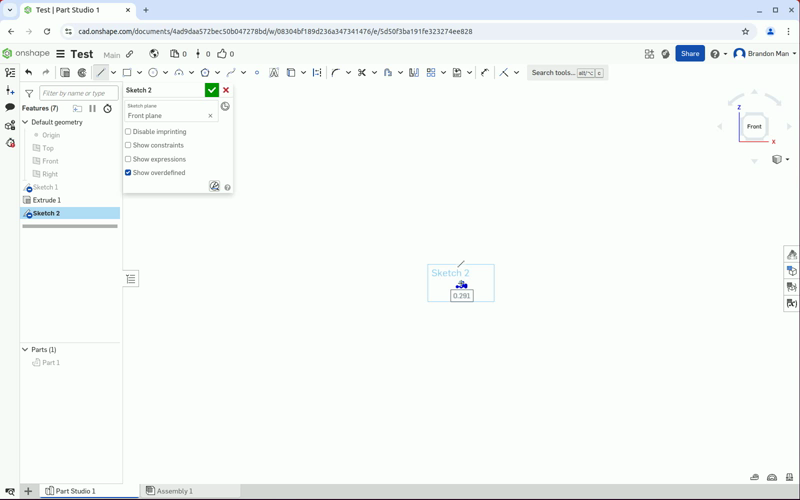
key_up(shift)
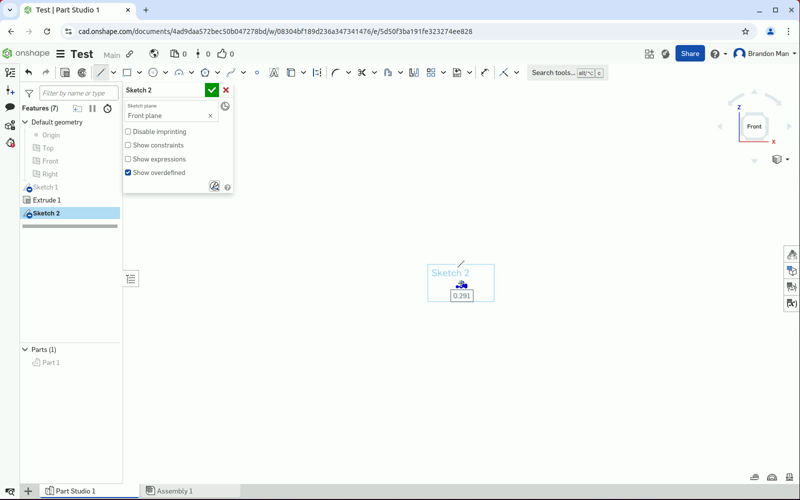
key_down(shift)
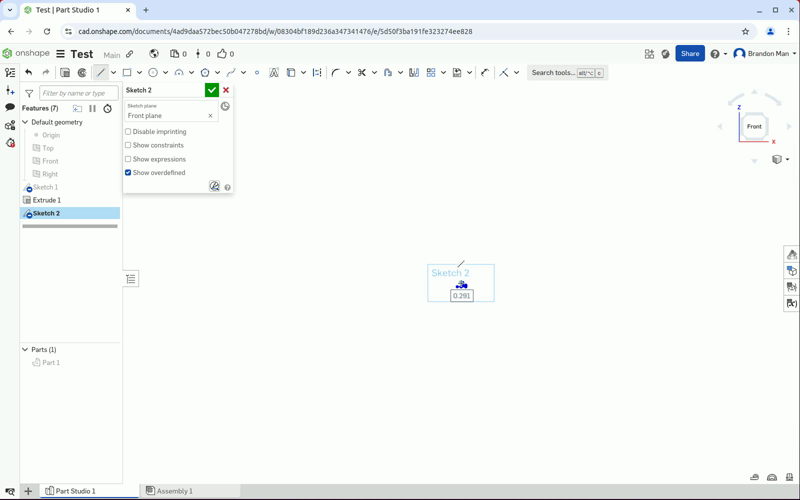
mouse_move(491, 282)
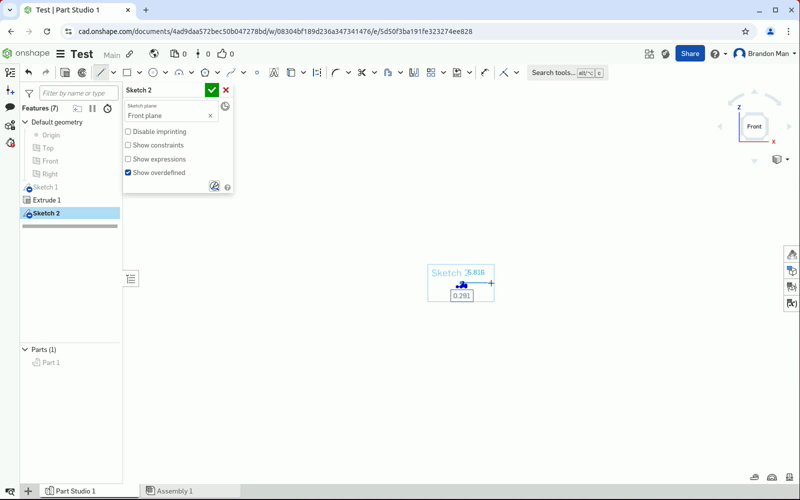
mouse_move(460, 282)
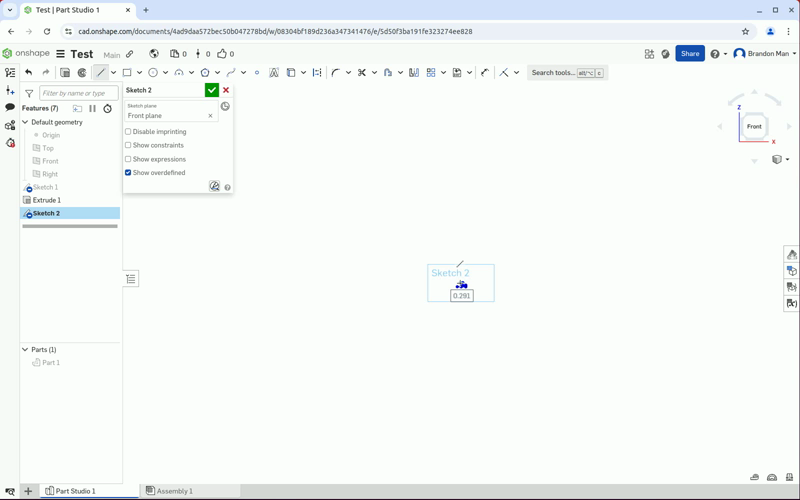
scroll(6)
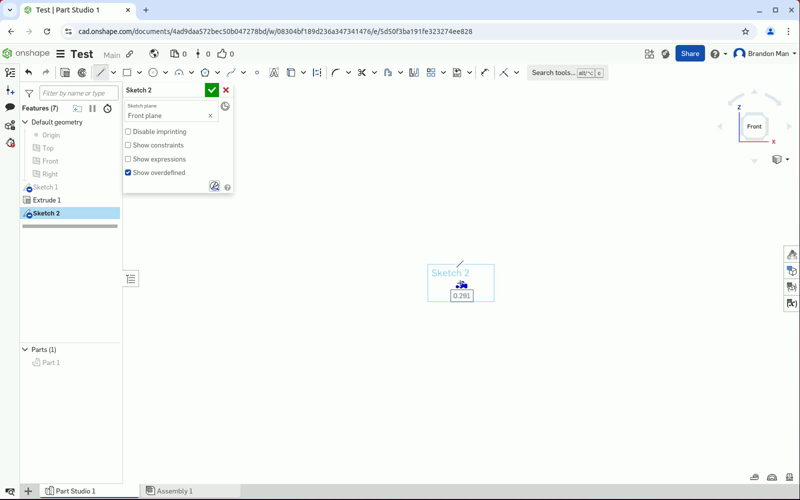
scroll(6)
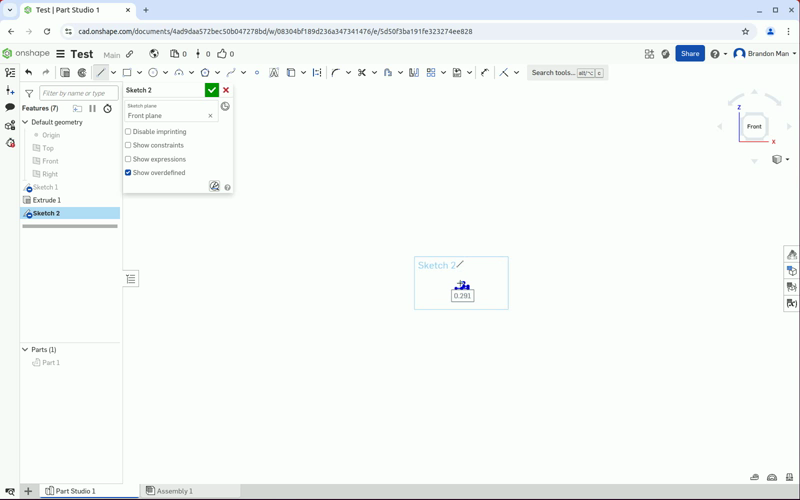
scroll(6)
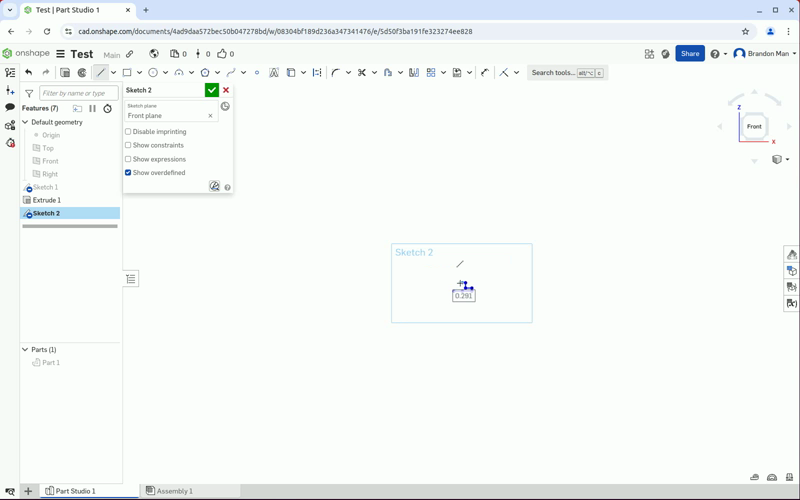
scroll(6)
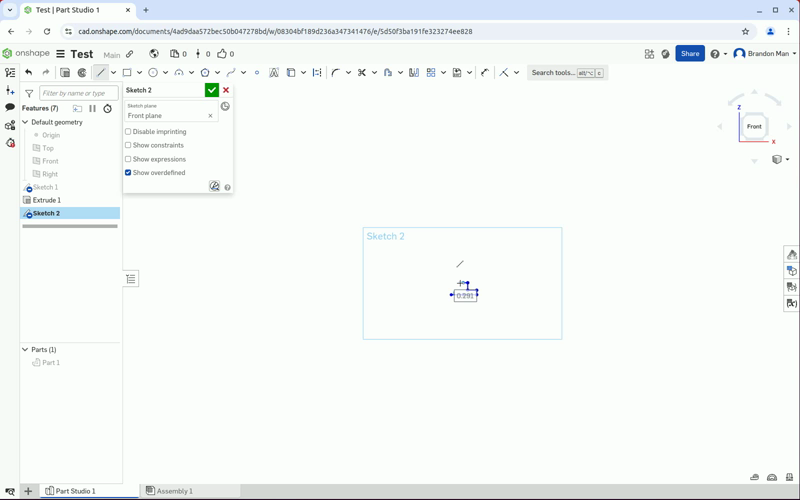
scroll(6)
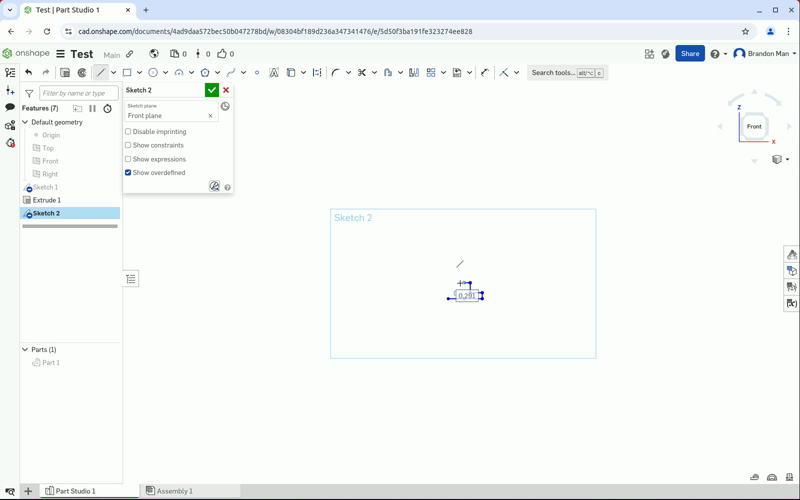
scroll(6)
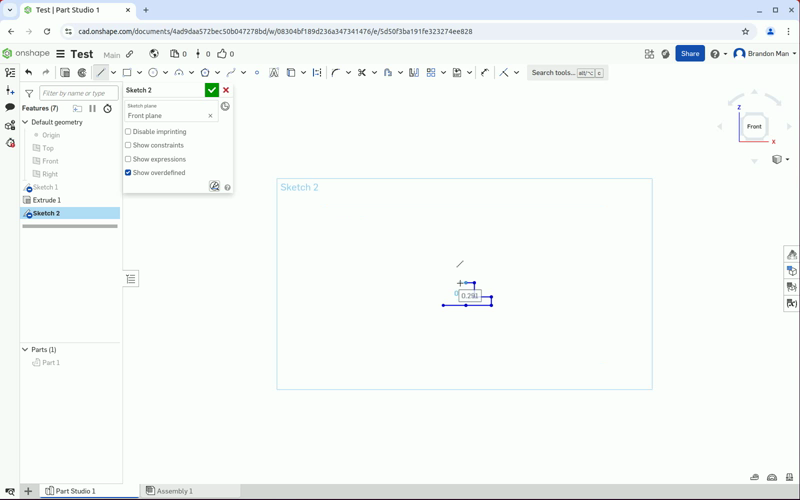
scroll(6)
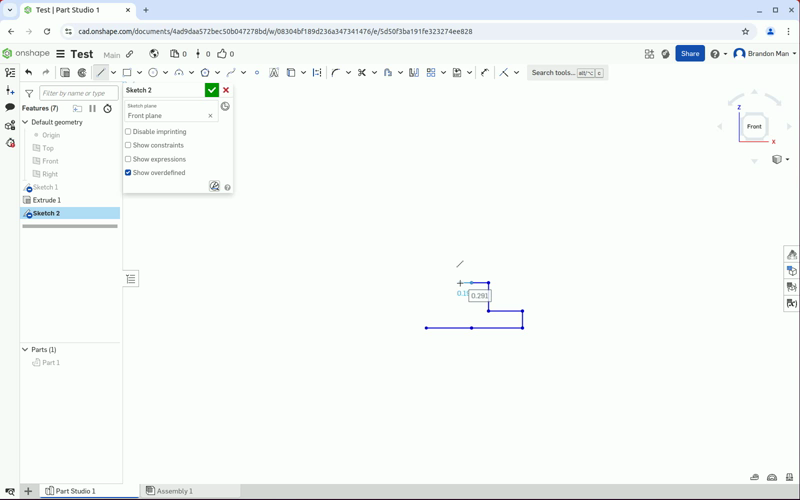
click(460, 282)
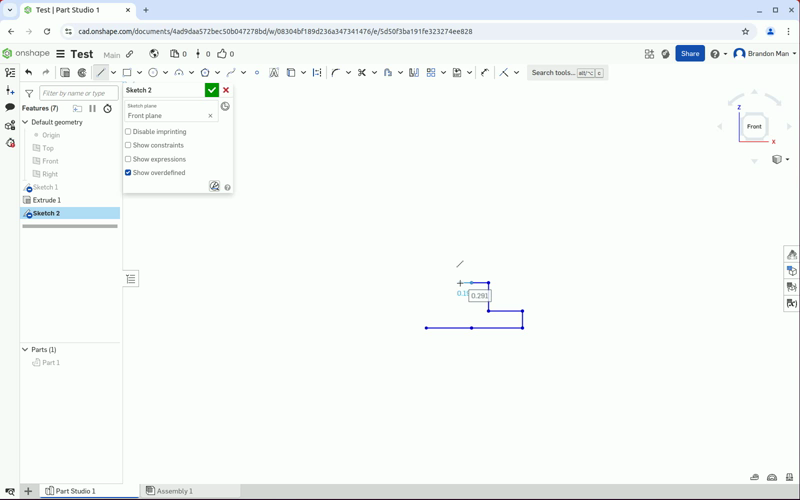
scroll(-6)
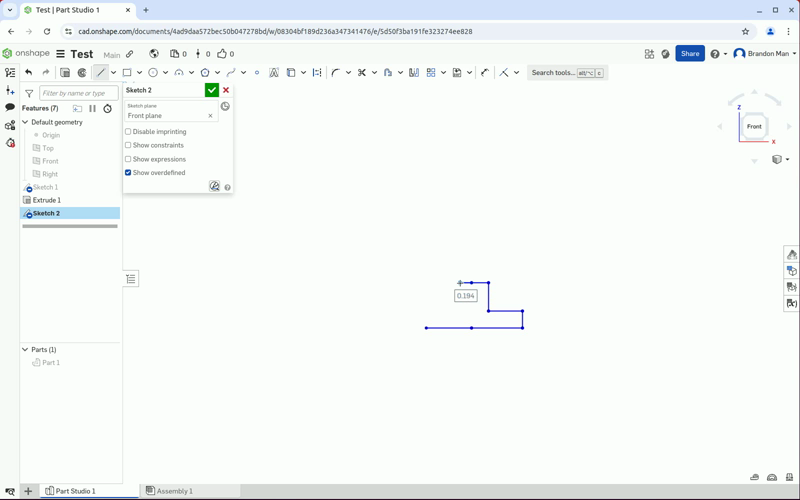
scroll(-6)
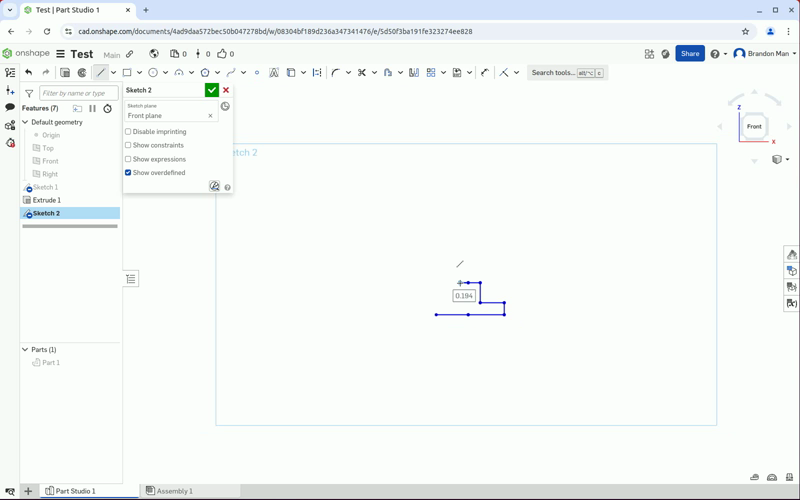
scroll(-6)
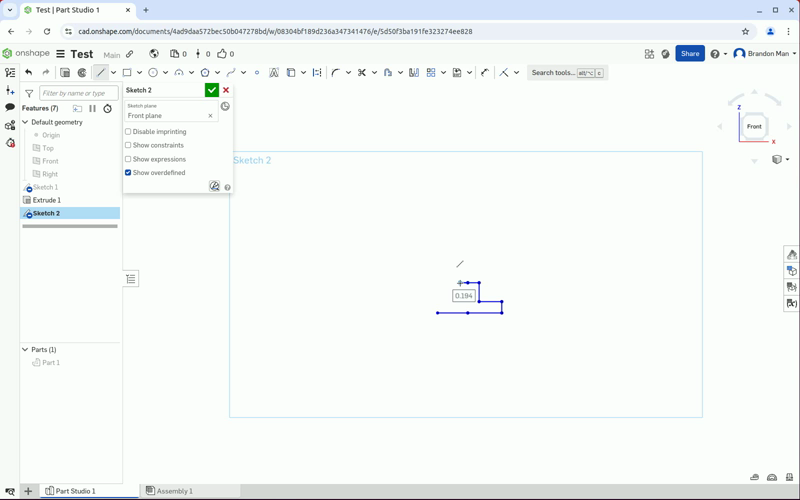
scroll(-6)
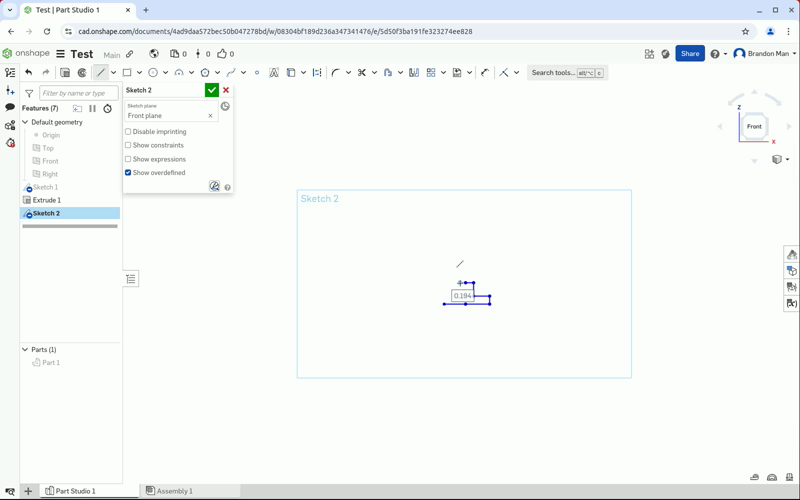
scroll(-6)
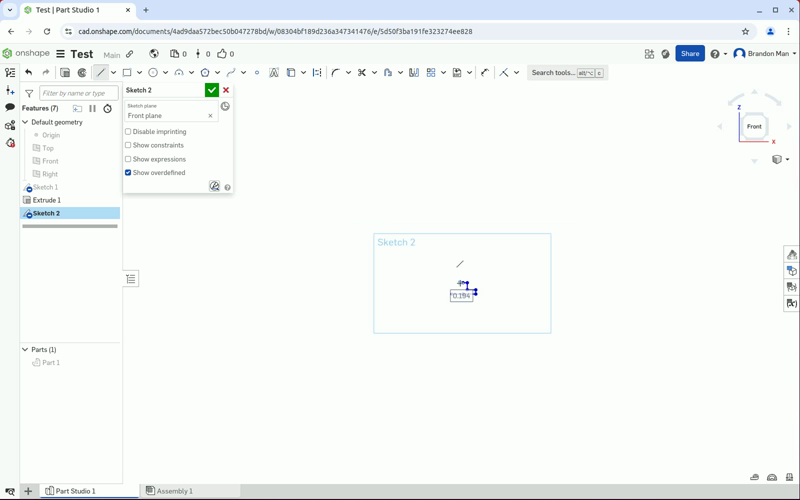
scroll(-6)
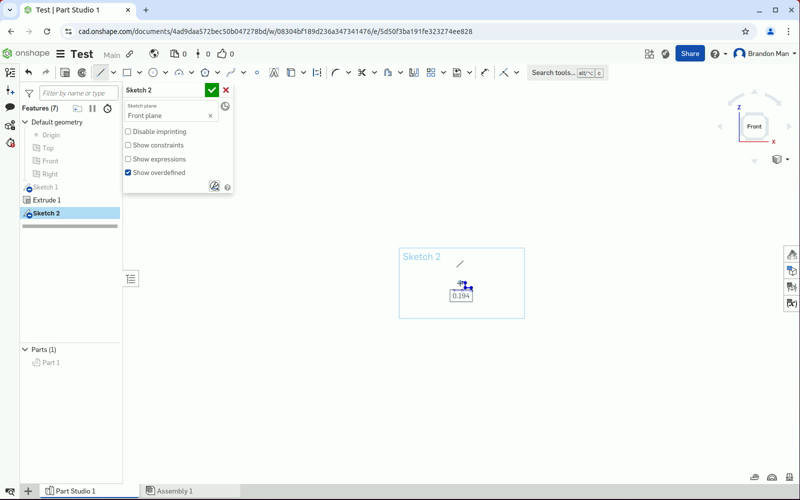
scroll(-6)
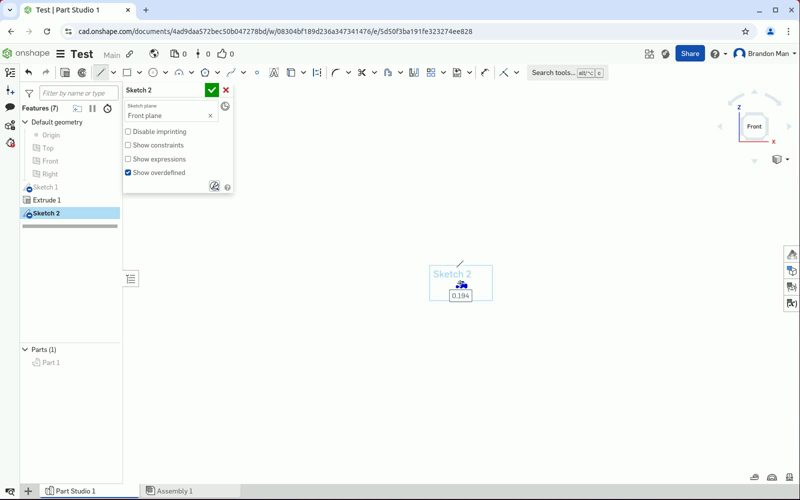
key_up(shift)
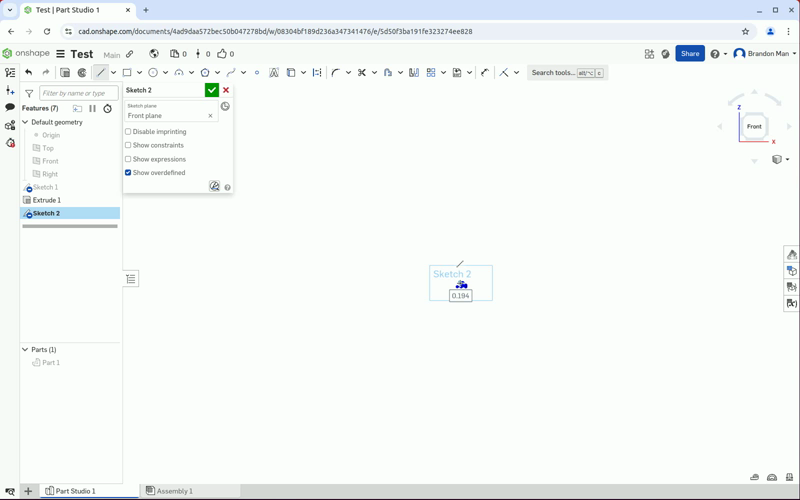
key_down(shift)
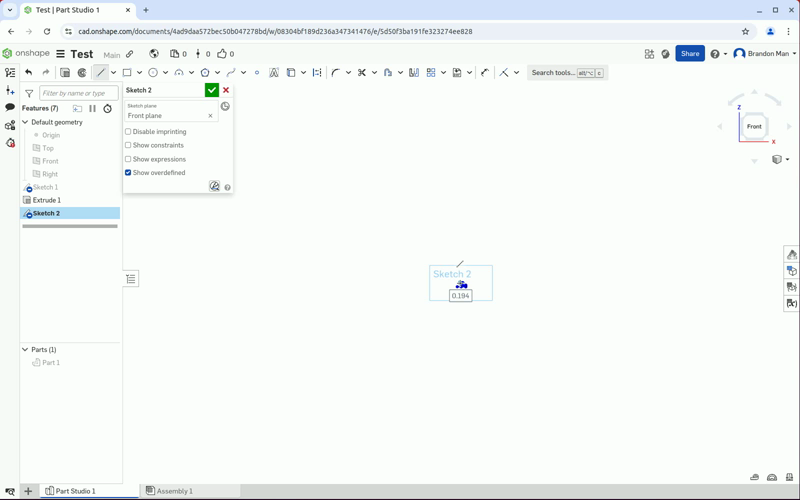
mouse_move(490, 282)
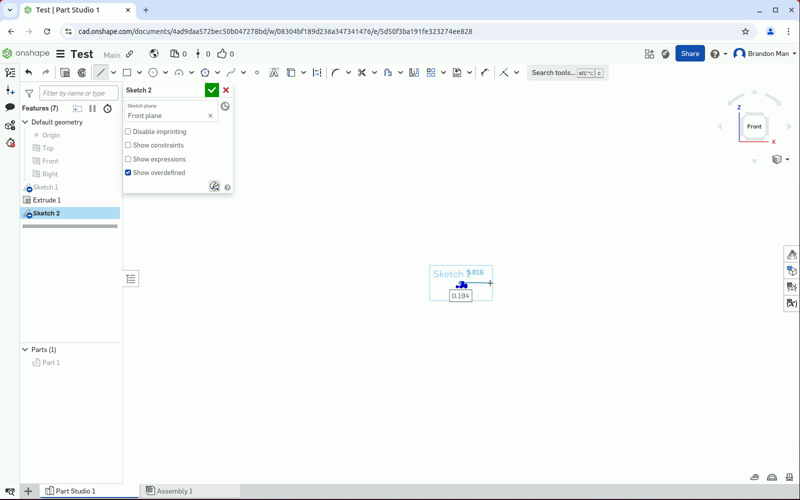
mouse_move(460, 285)
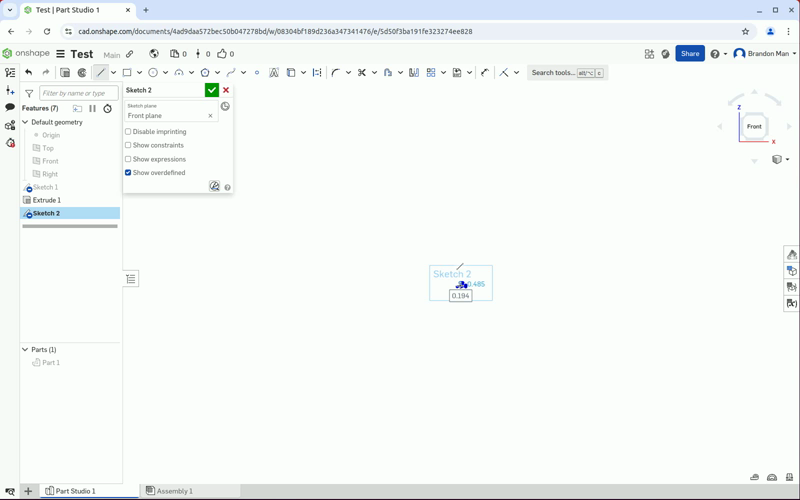
scroll(6)
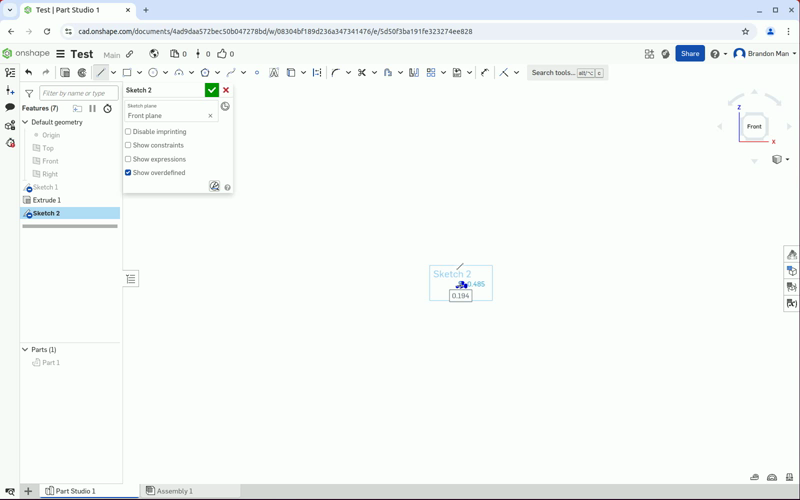
scroll(6)
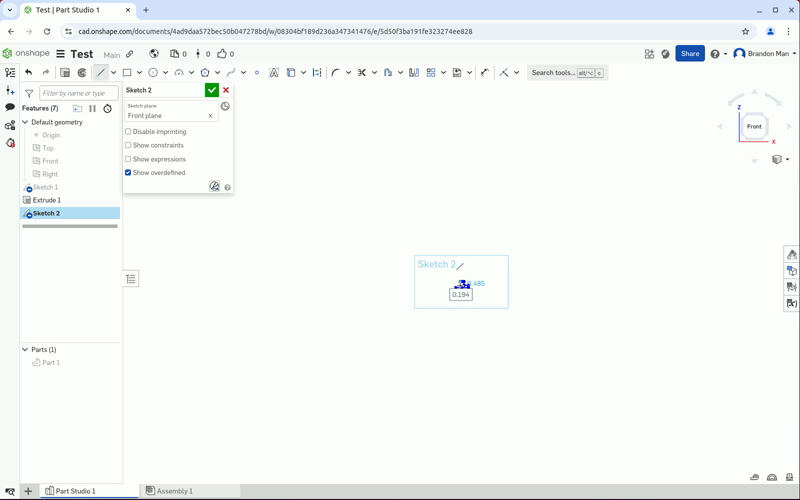
scroll(6)
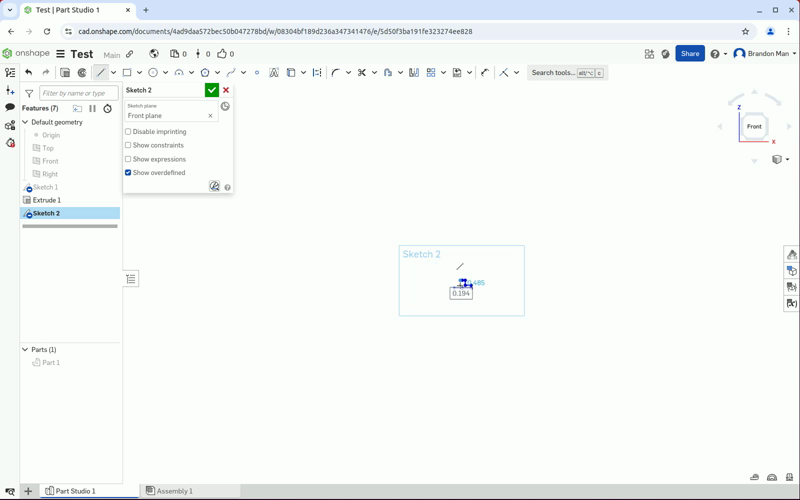
scroll(6)
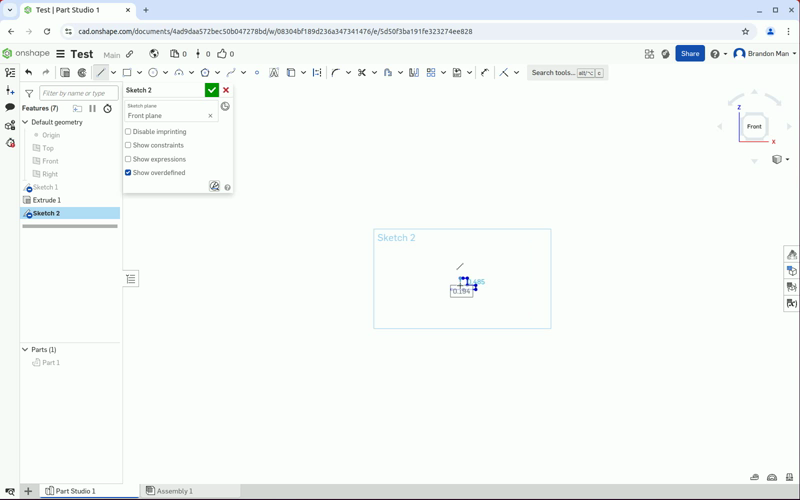
scroll(6)
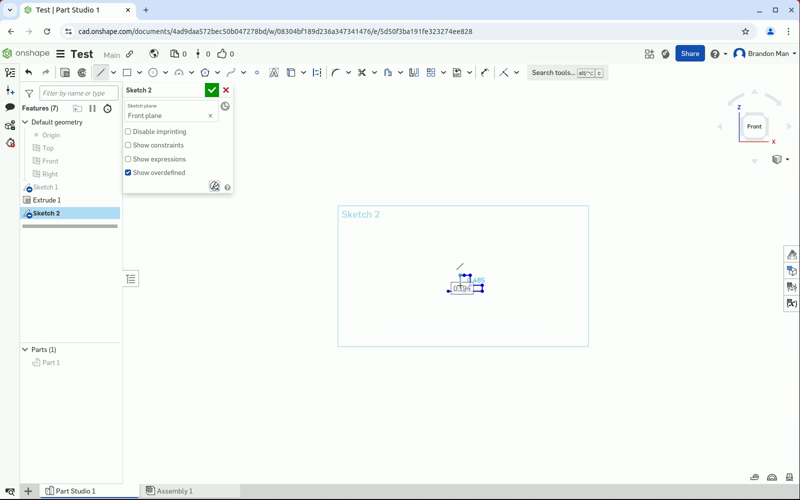
scroll(6)
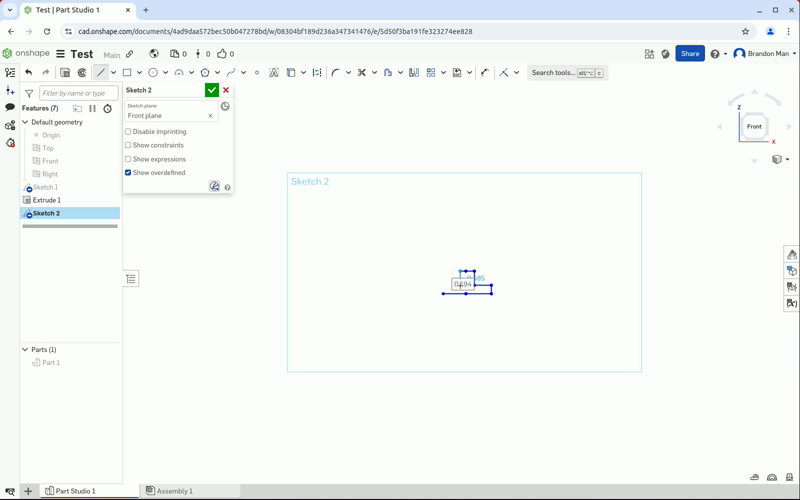
scroll(6)
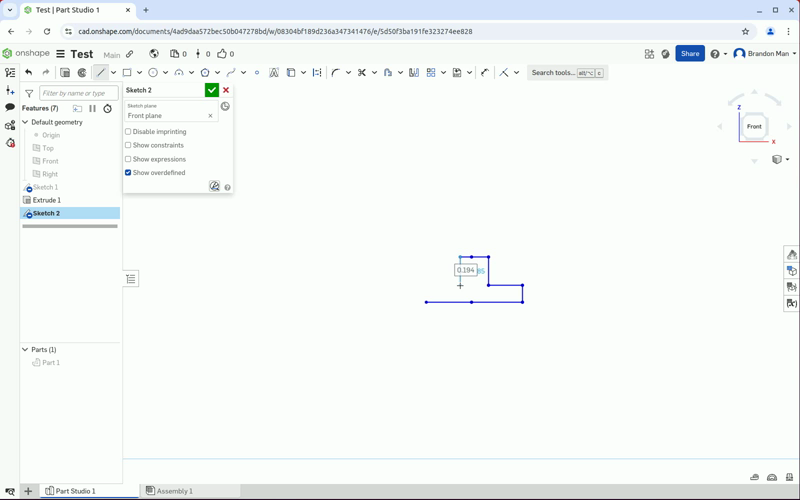
click(460, 285)
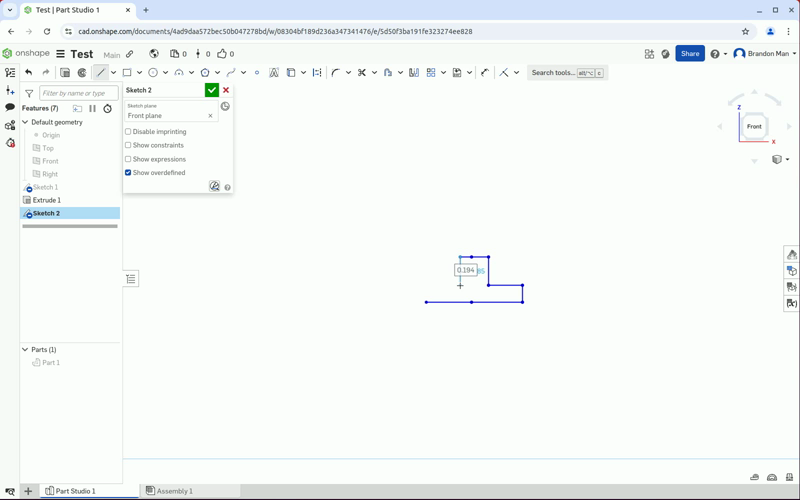
scroll(-6)
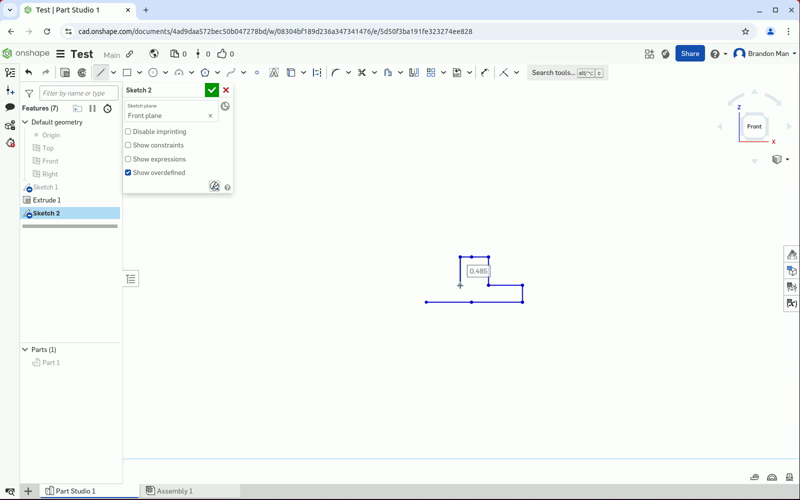
scroll(-6)
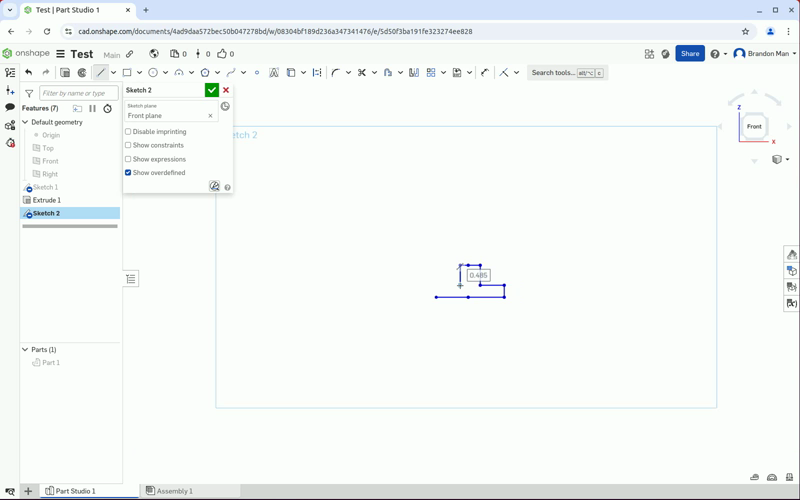
scroll(-6)
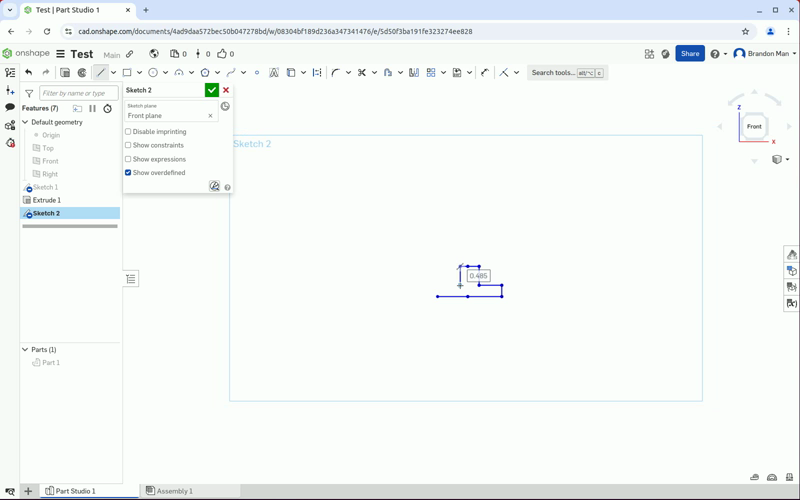
scroll(-6)
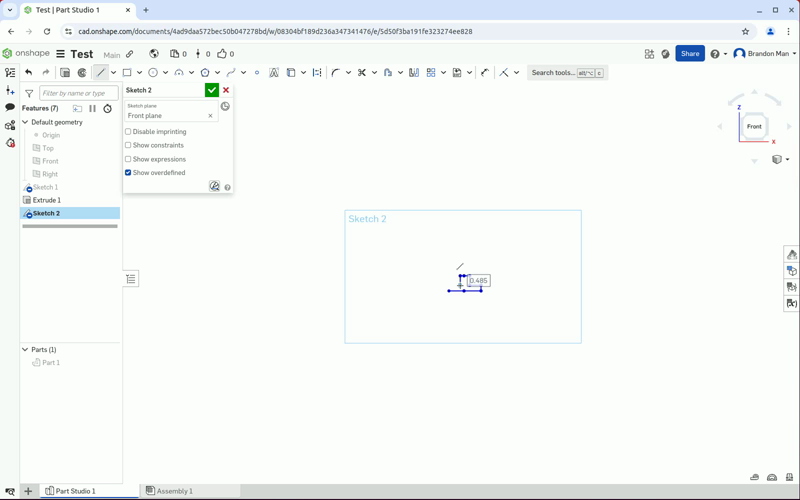
scroll(-6)
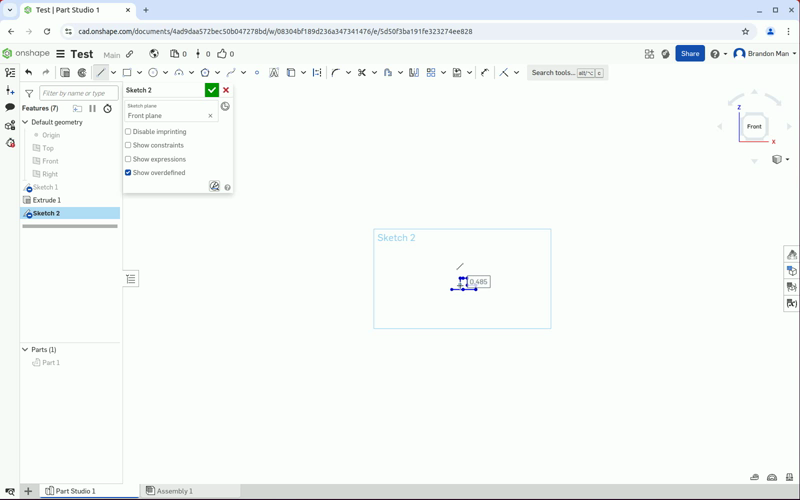
scroll(-6)
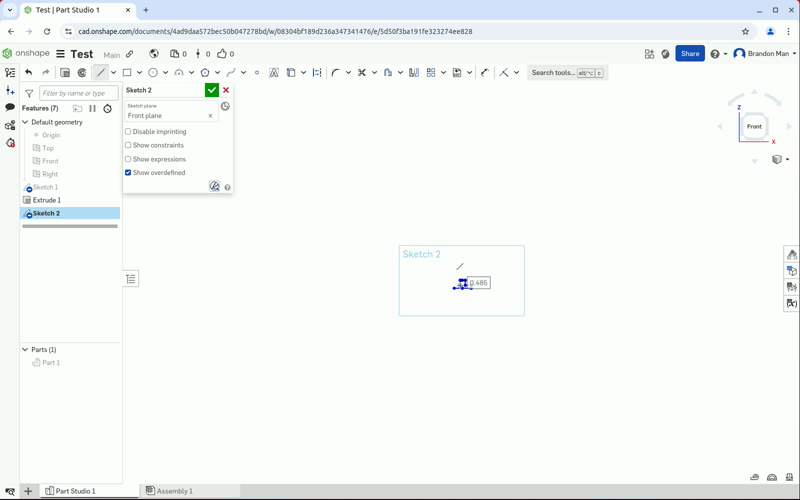
scroll(-6)
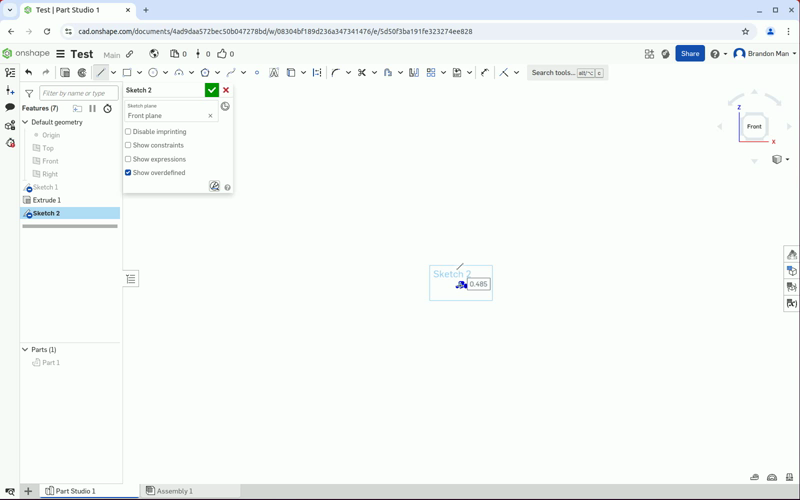
key_up(shift)
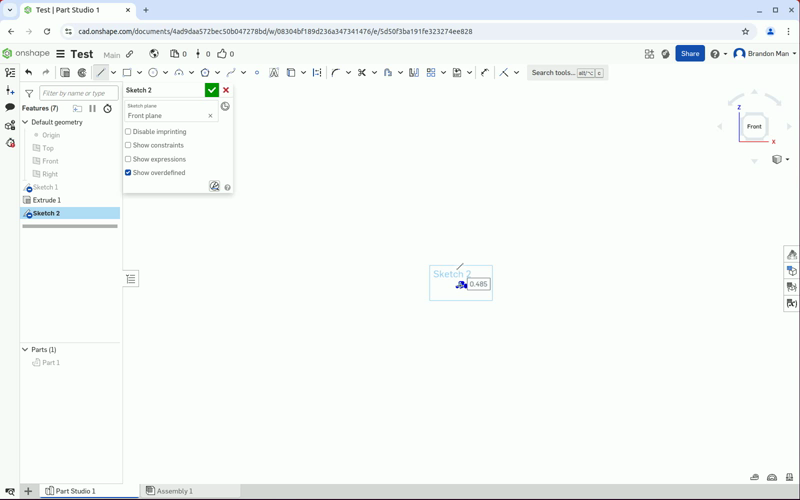
key_down(shift)
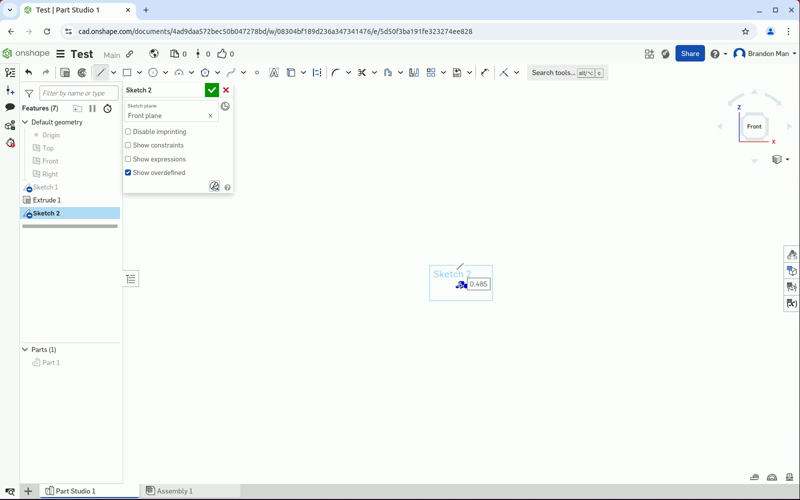
mouse_move(490, 285)
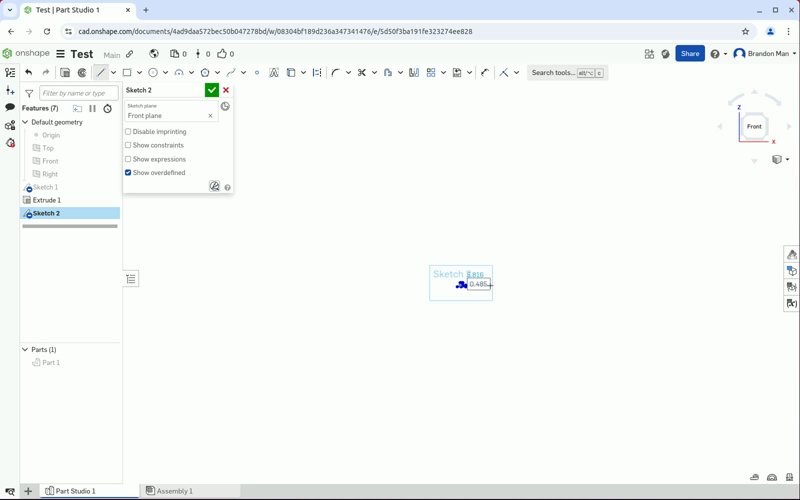
mouse_move(457, 285)
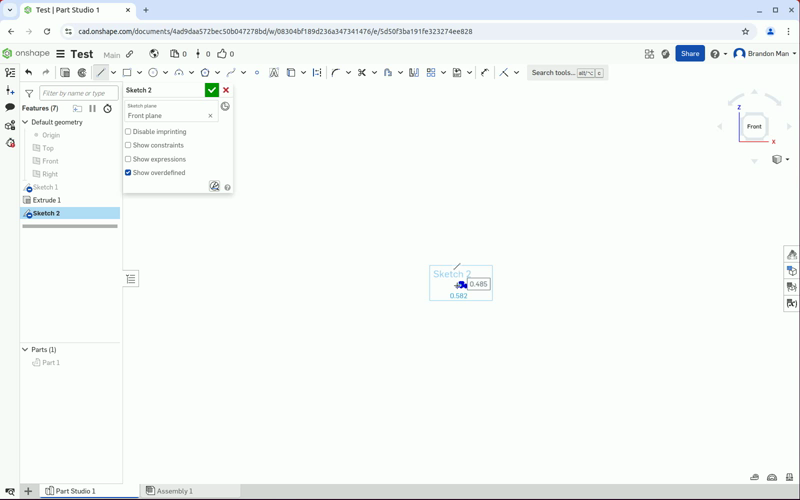
scroll(6)
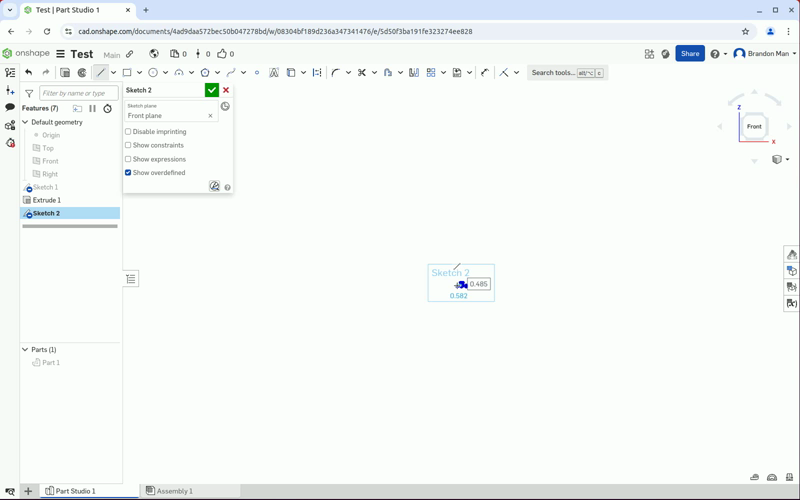
scroll(6)
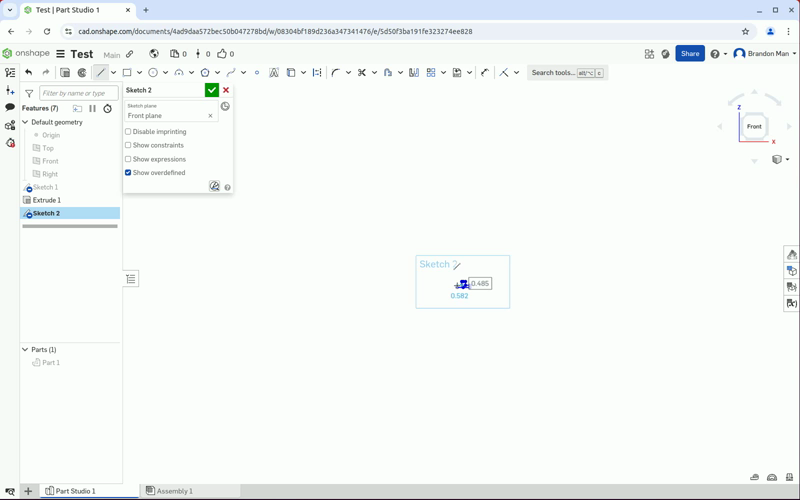
scroll(6)
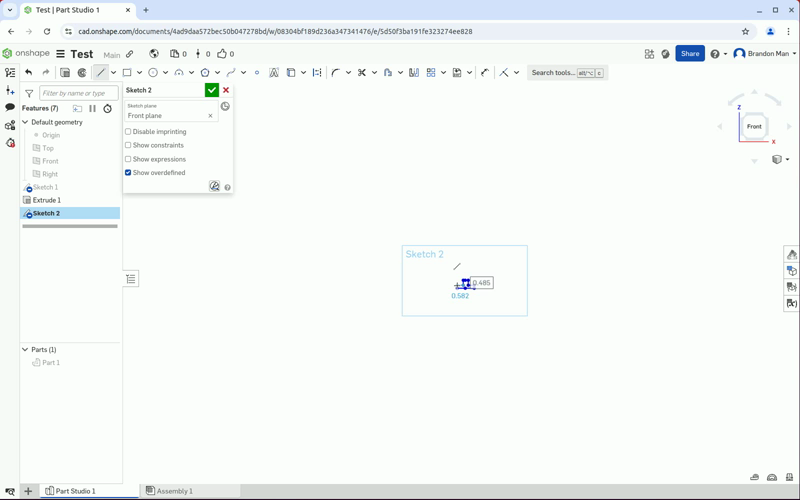
scroll(6)
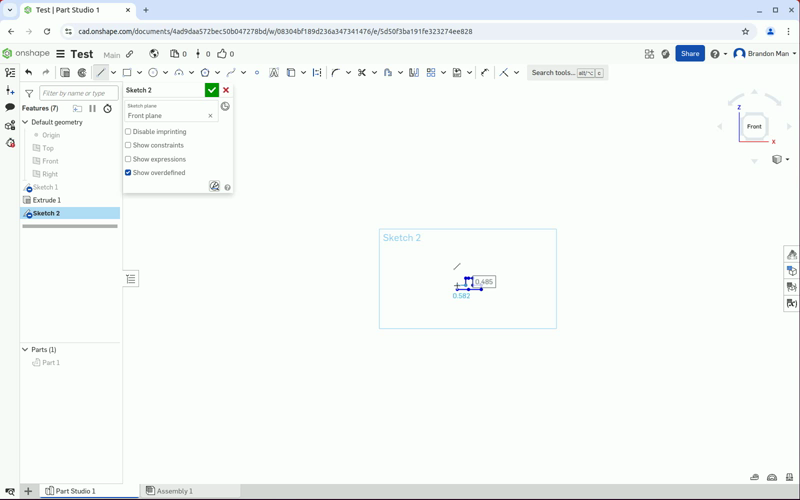
scroll(6)
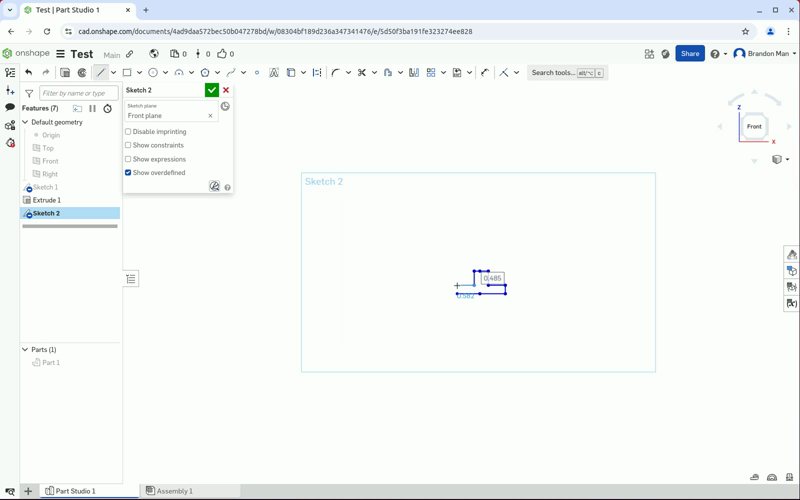
scroll(6)
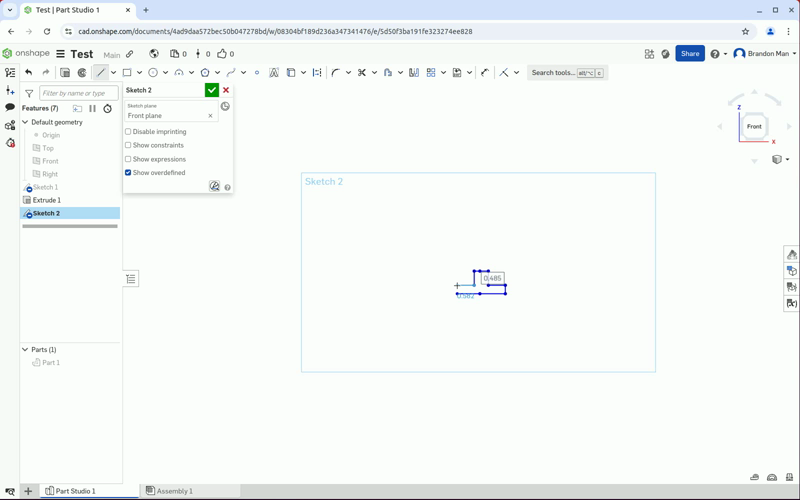
scroll(6)
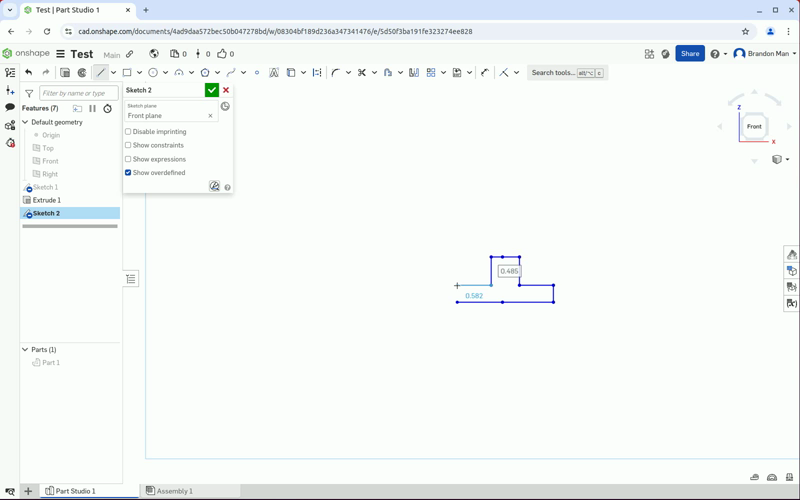
click(457, 285)
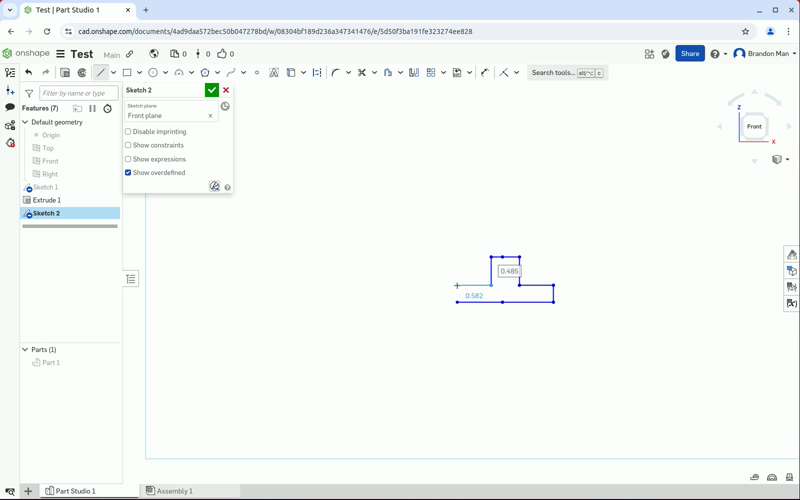
scroll(-6)
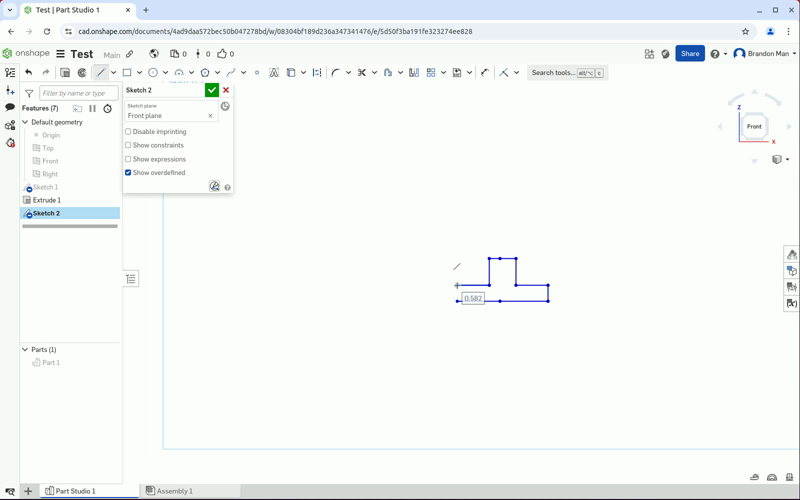
scroll(-6)
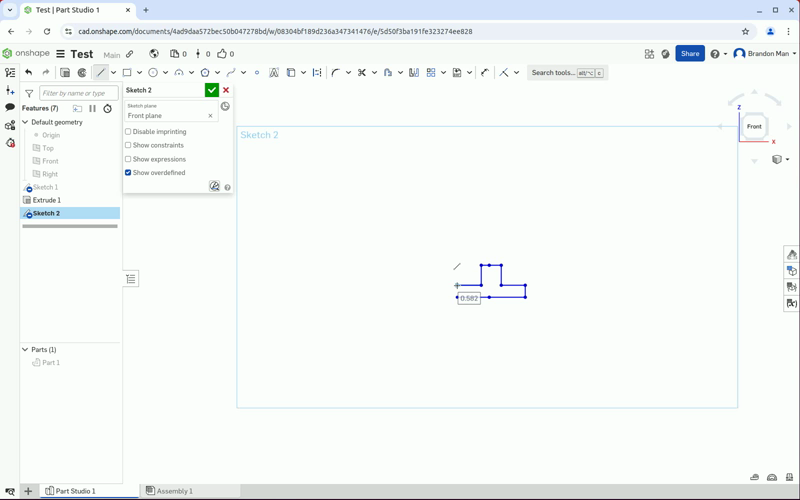
scroll(-6)
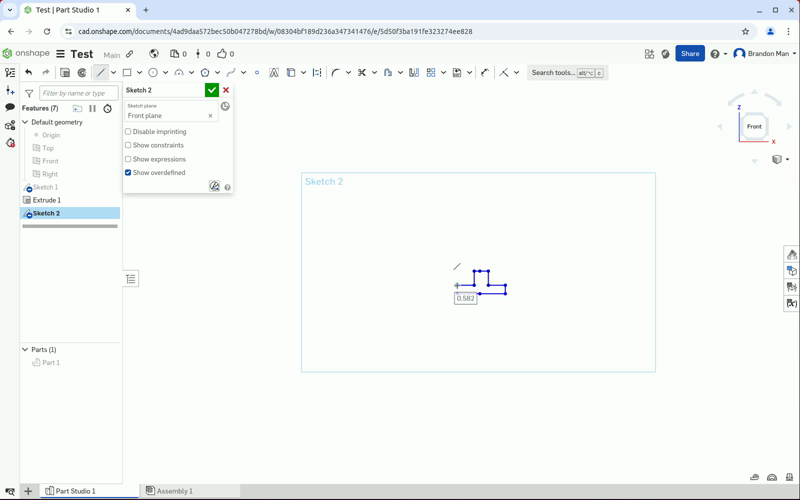
scroll(-6)
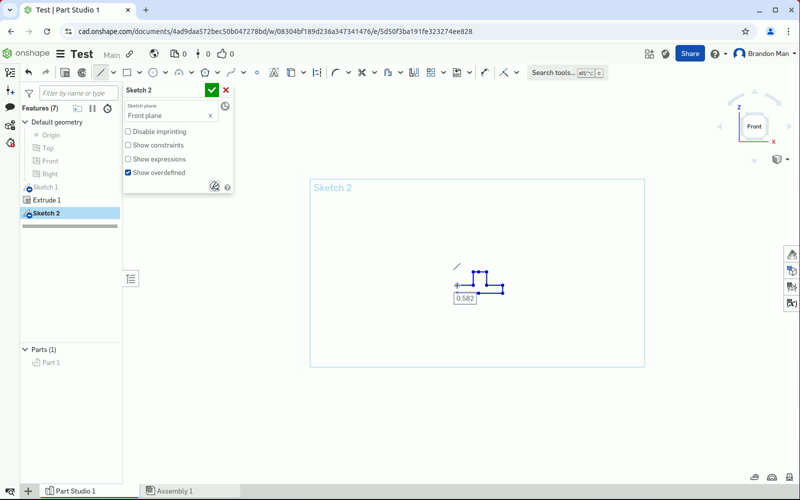
scroll(-6)
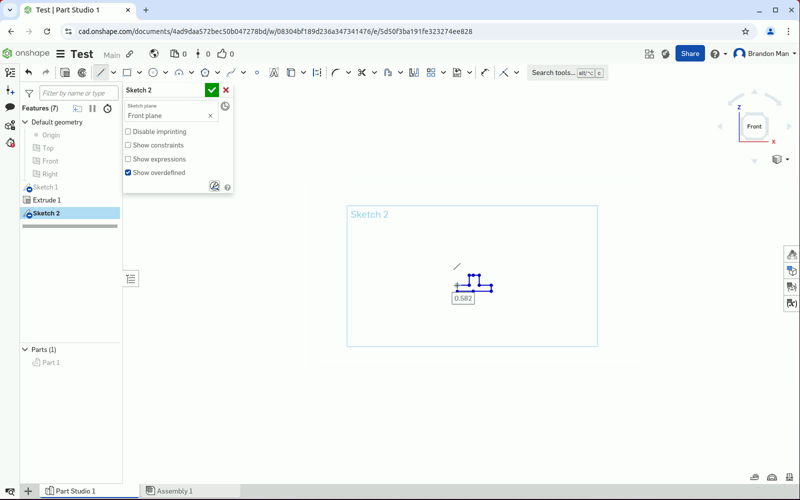
scroll(-6)
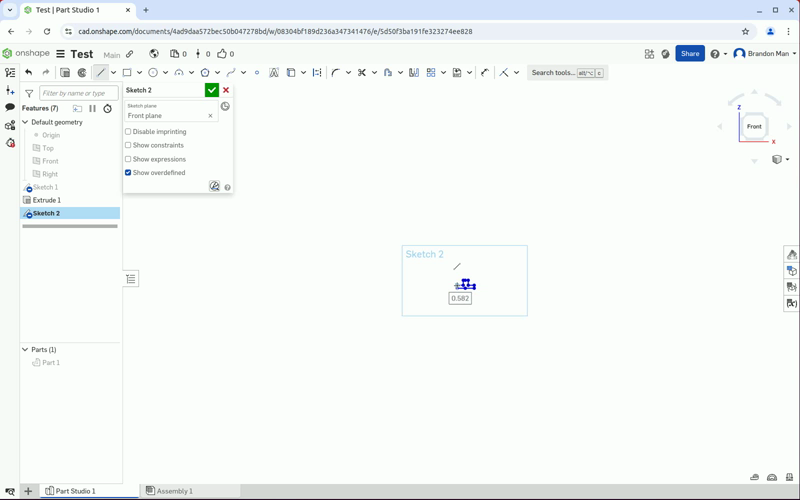
scroll(-6)
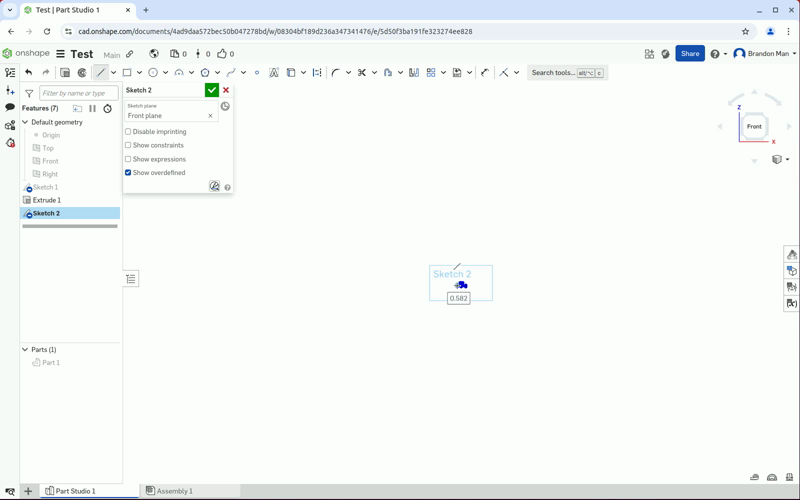
key_up(shift)
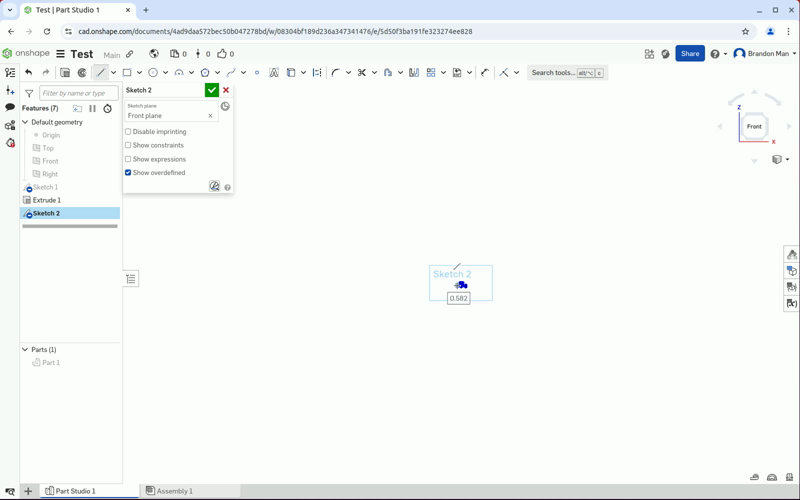
mouse_move(487, 285)
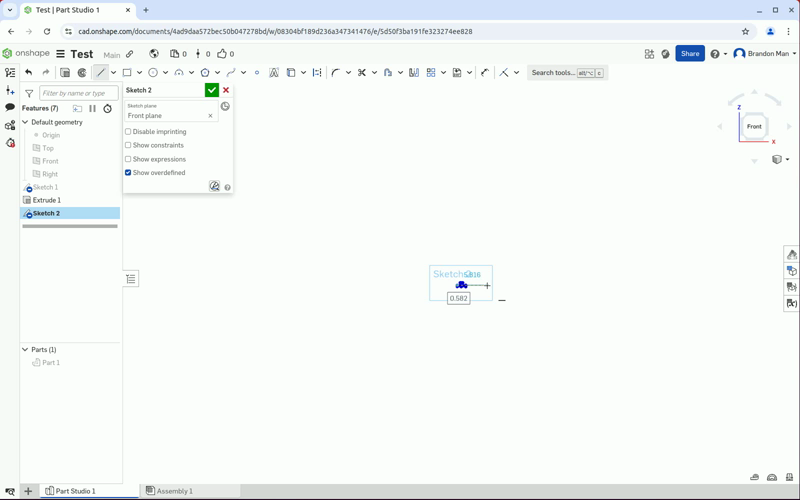
key_down(shift)
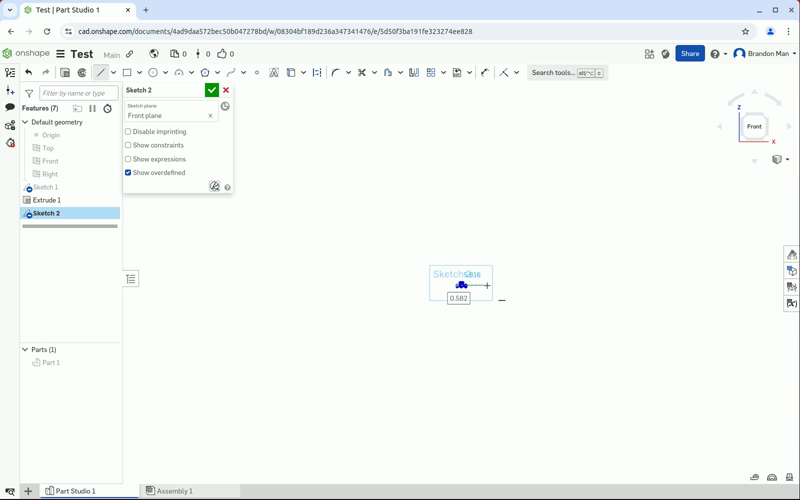
mouse_move(457, 286)
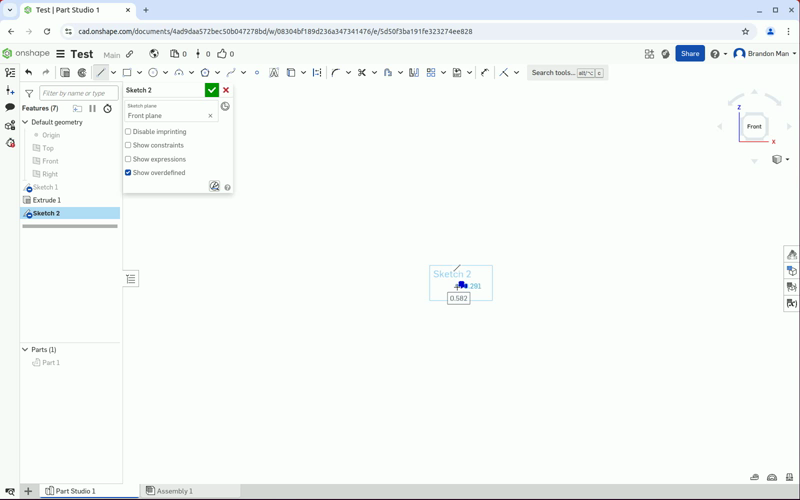
scroll(6)
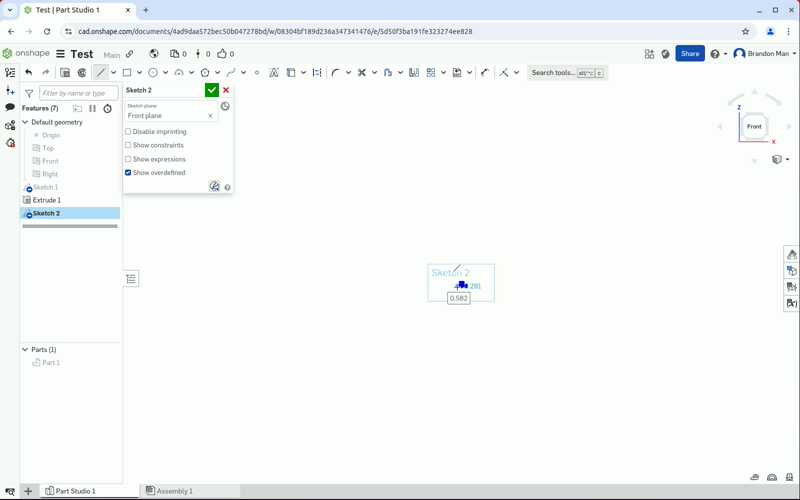
scroll(6)
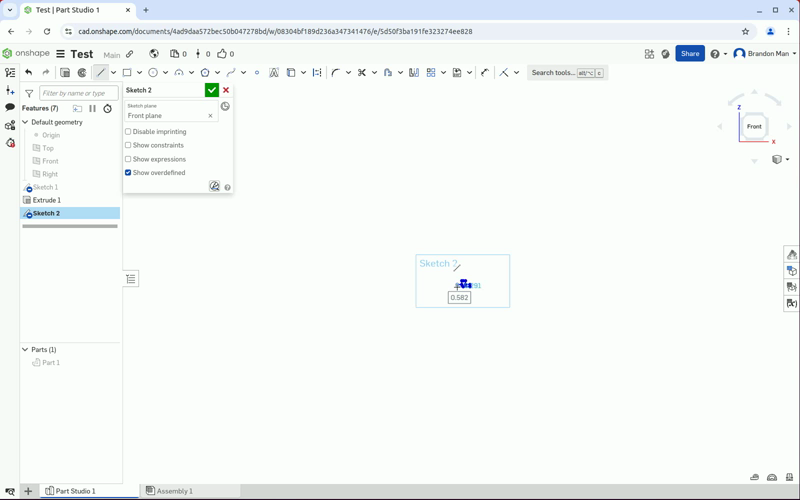
scroll(6)
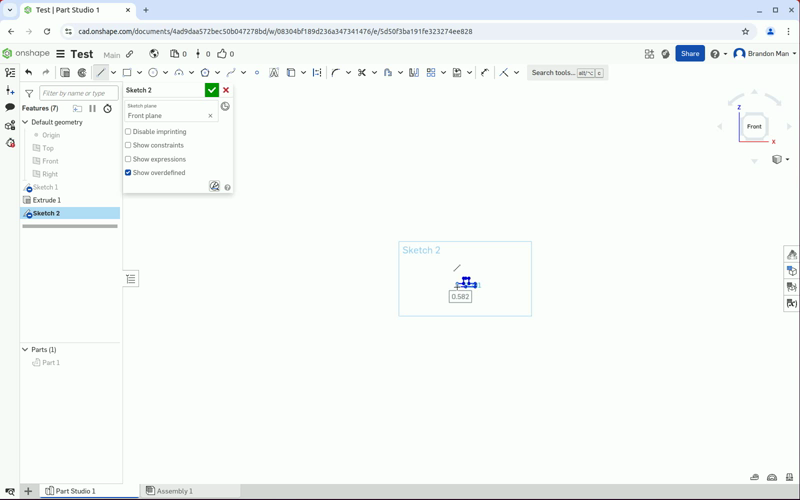
scroll(6)
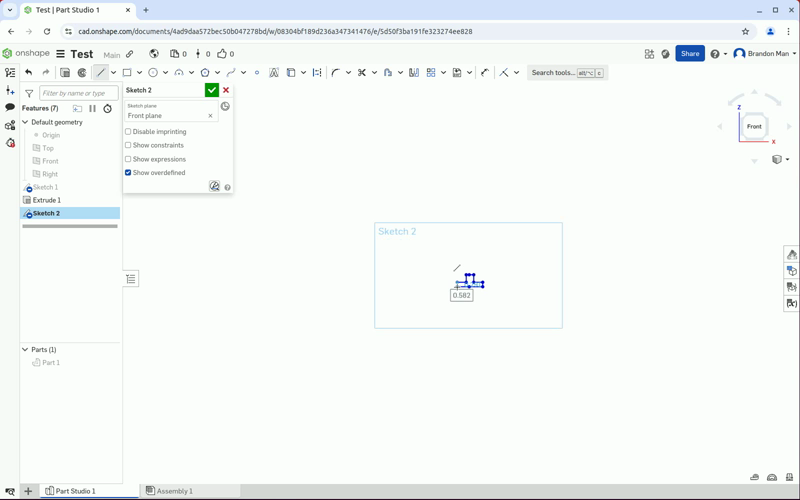
scroll(6)
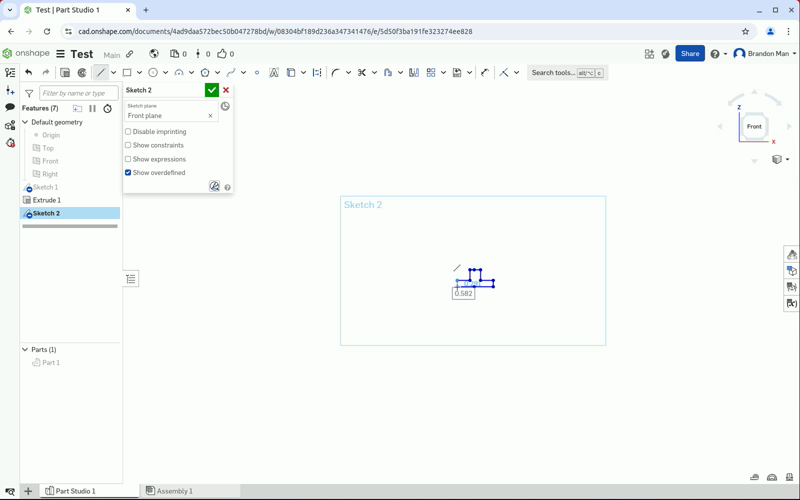
scroll(6)
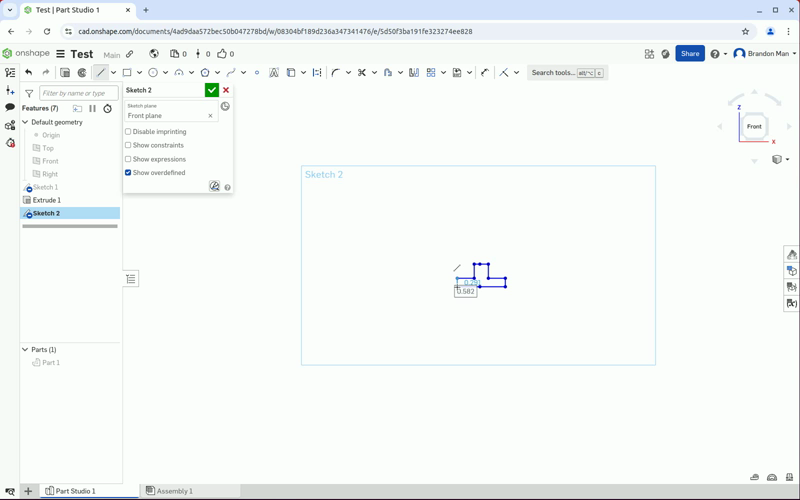
scroll(6)
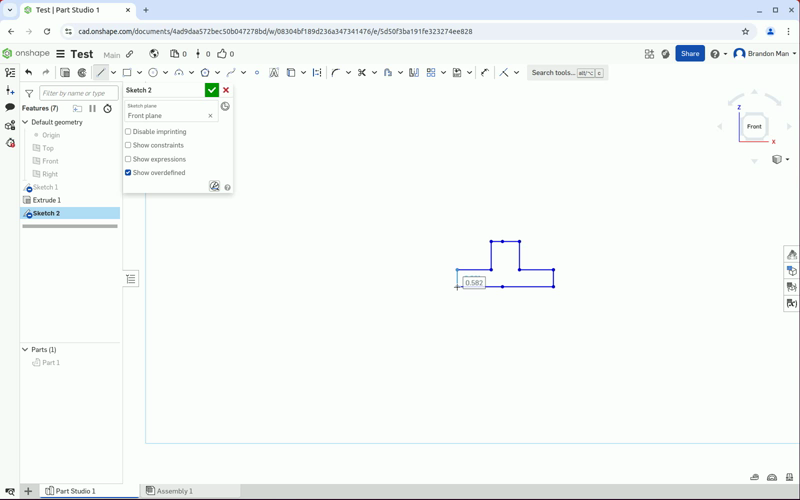
key_up(shift)
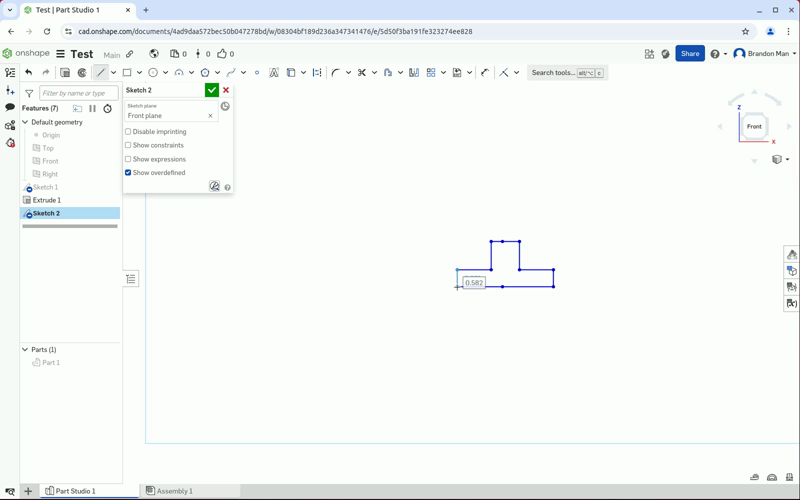
click(457, 286)
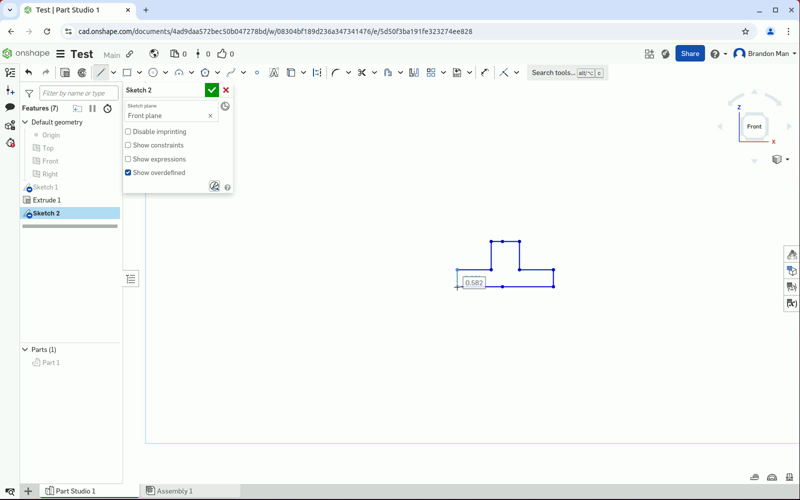
scroll(-6)
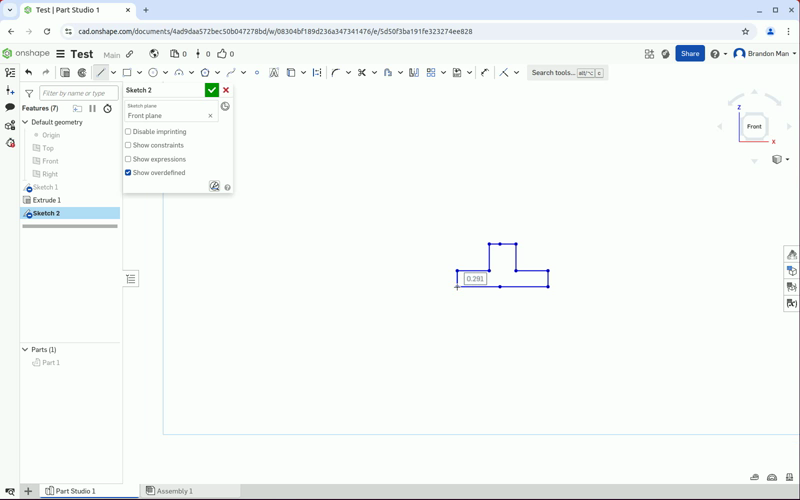
scroll(-6)
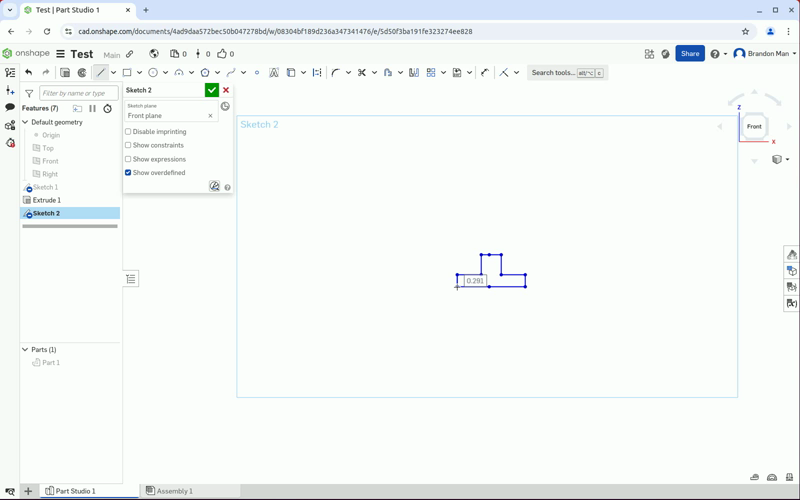
scroll(-6)
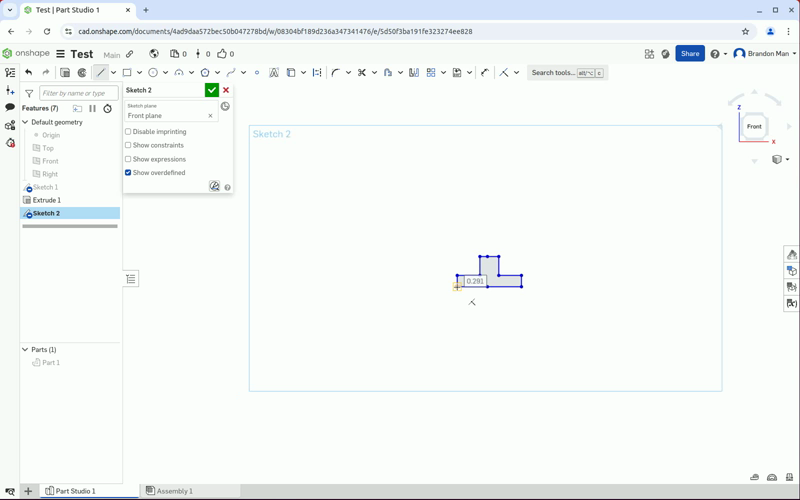
scroll(-6)
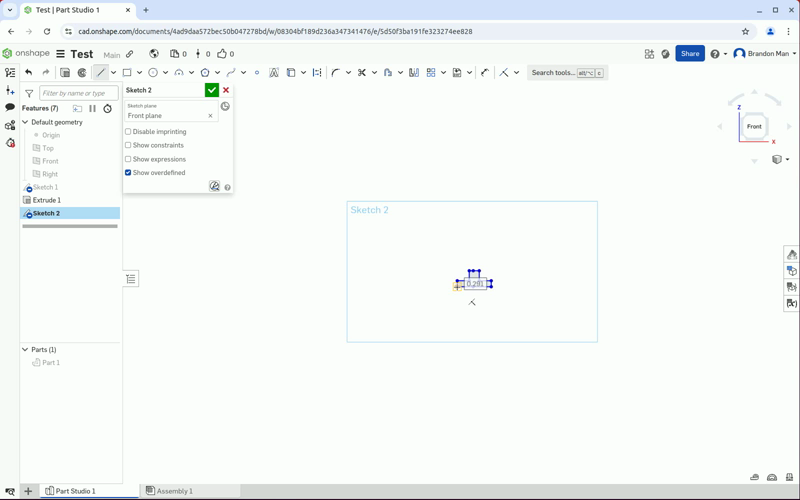
scroll(-6)
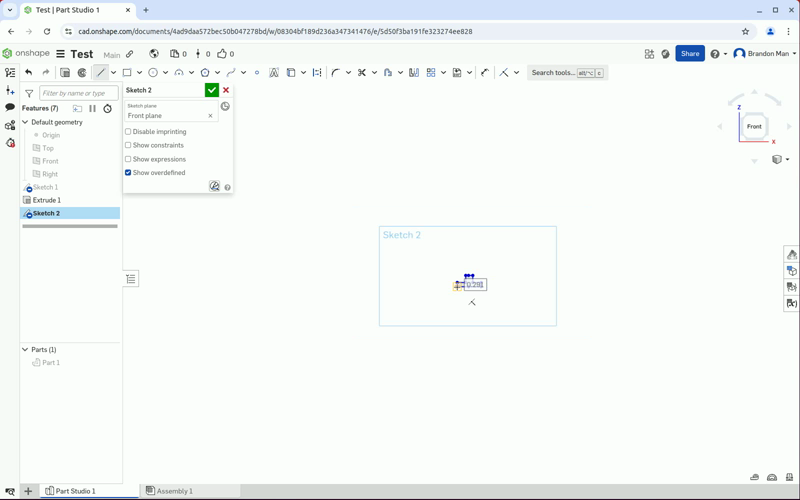
scroll(-6)
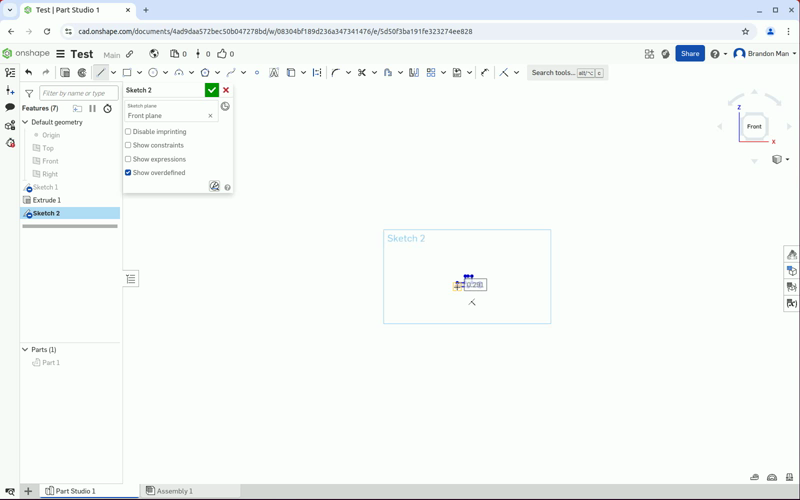
scroll(-6)
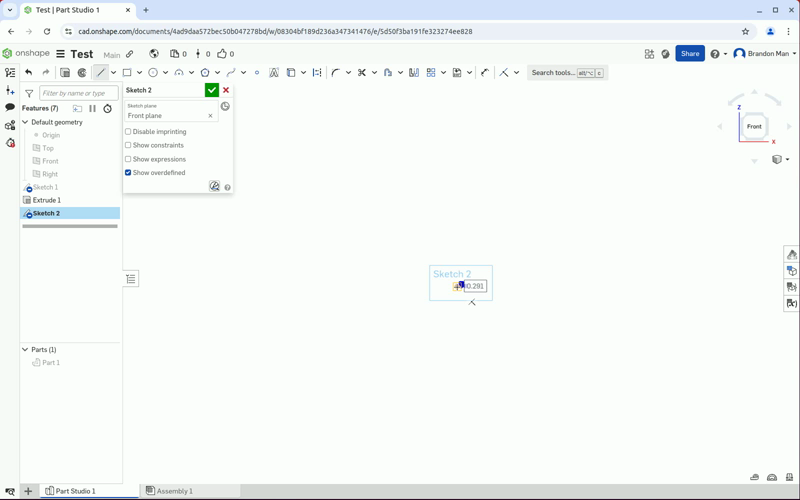
key(esc)
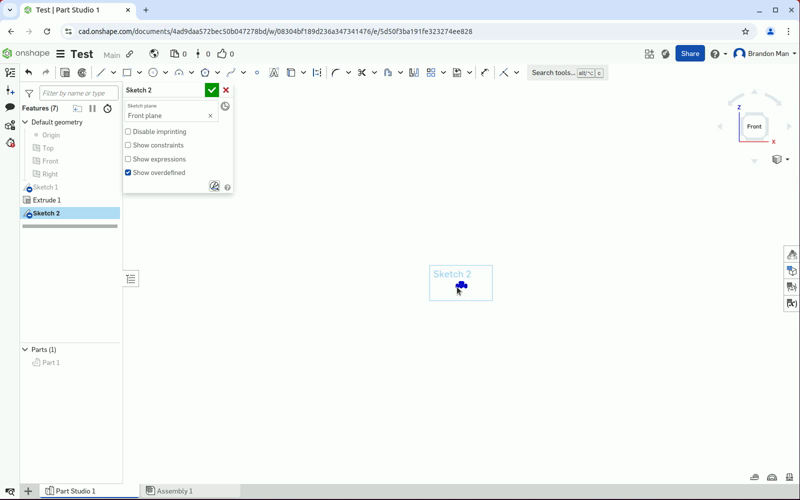
mouse_move(458, 285)
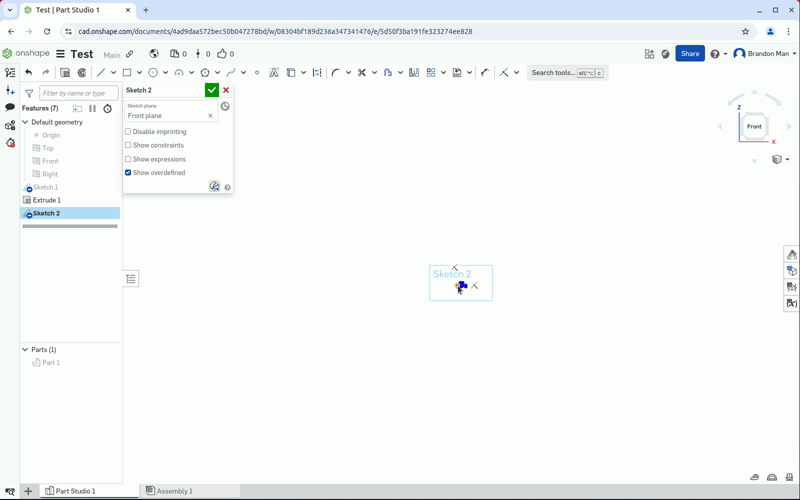
scroll(6)
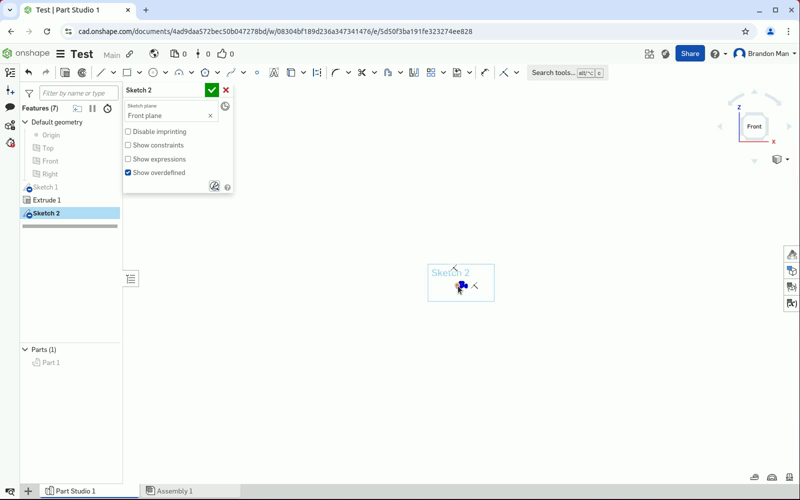
scroll(6)
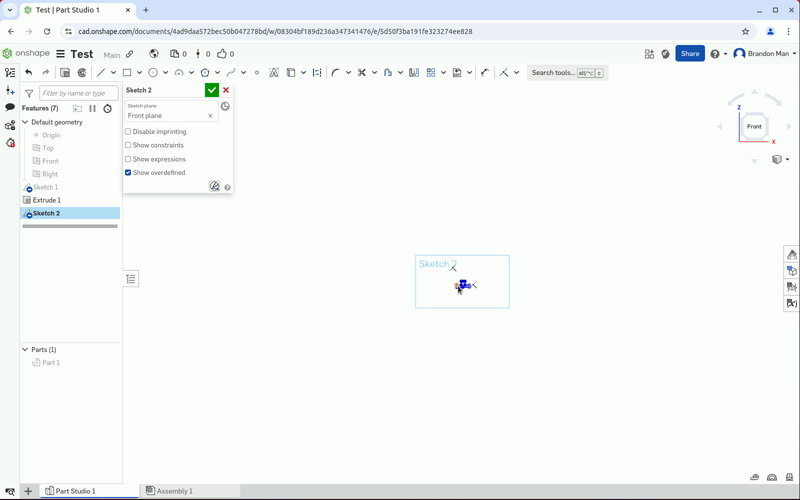
scroll(6)
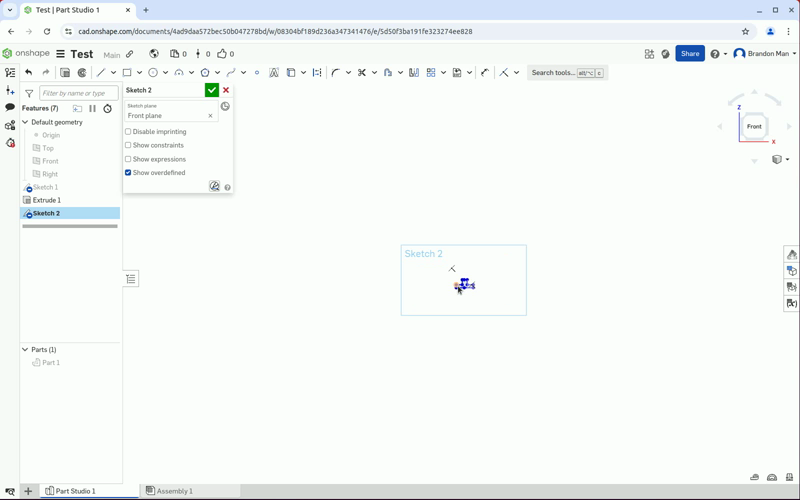
scroll(6)
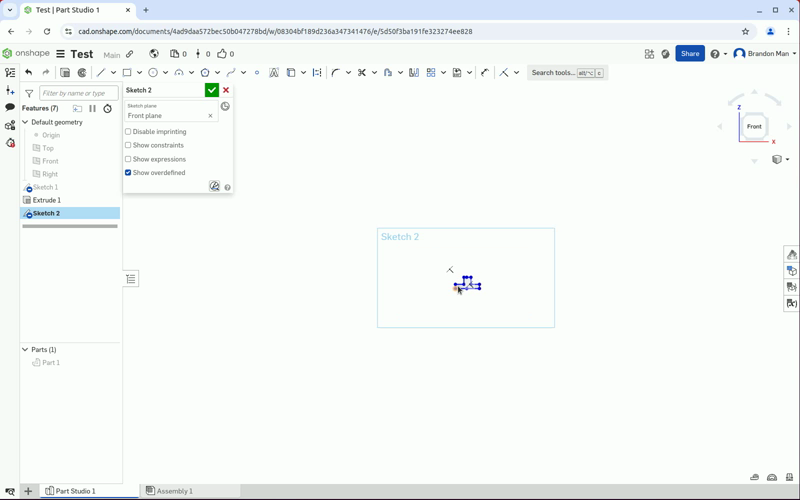
scroll(6)
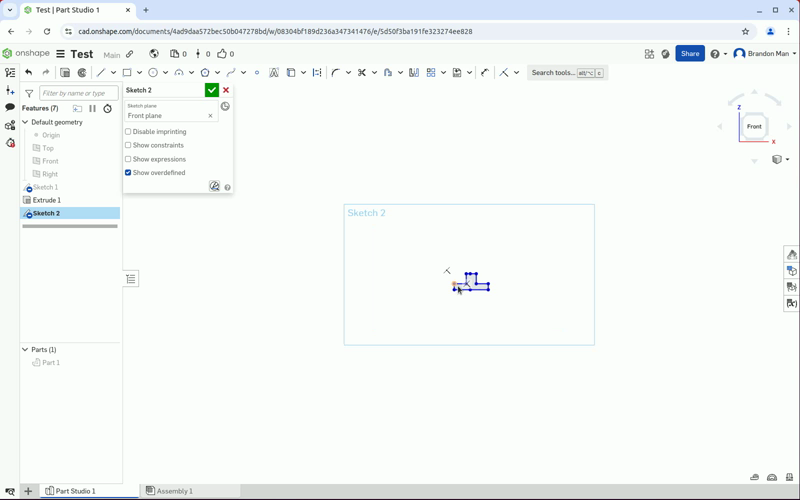
scroll(6)
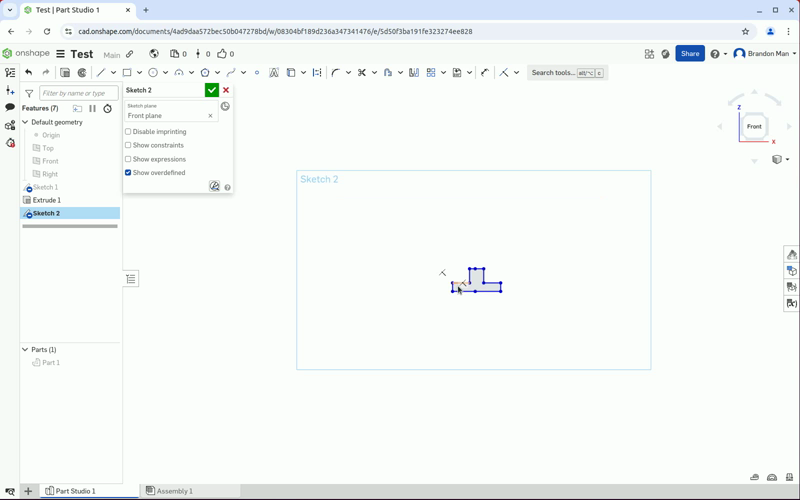
scroll(6)
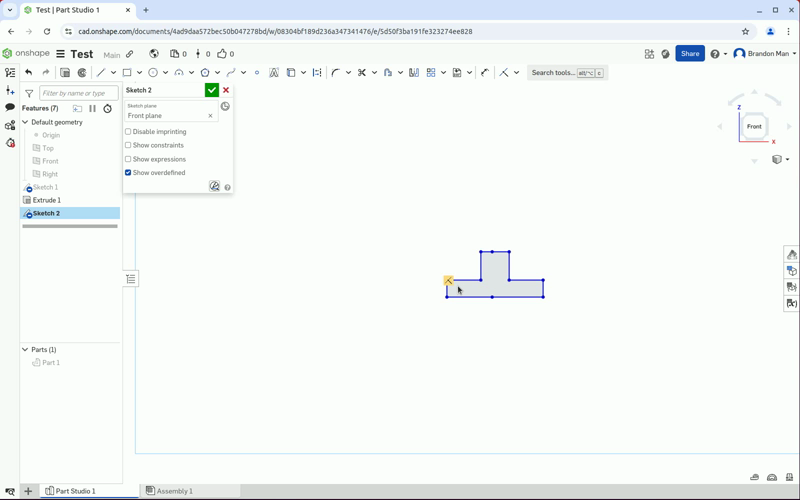
click(458, 285)
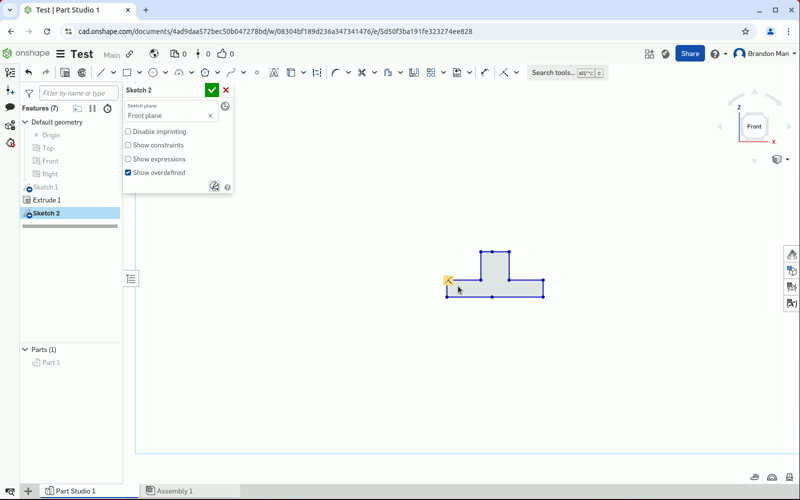
scroll(-6)
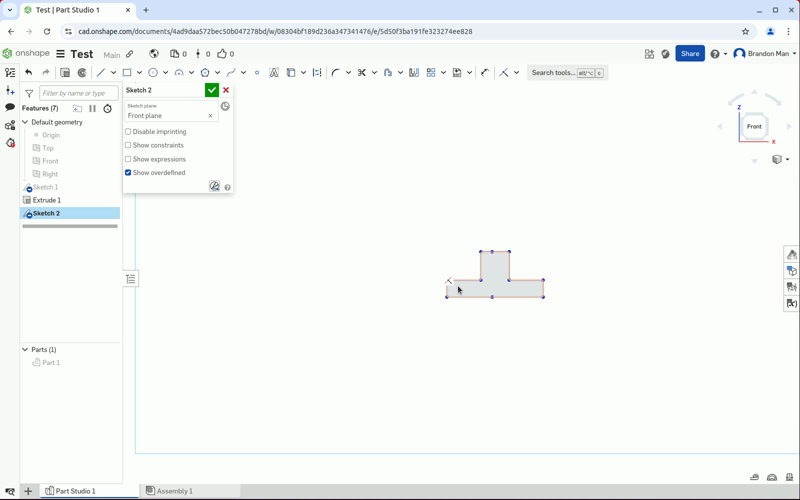
scroll(-6)
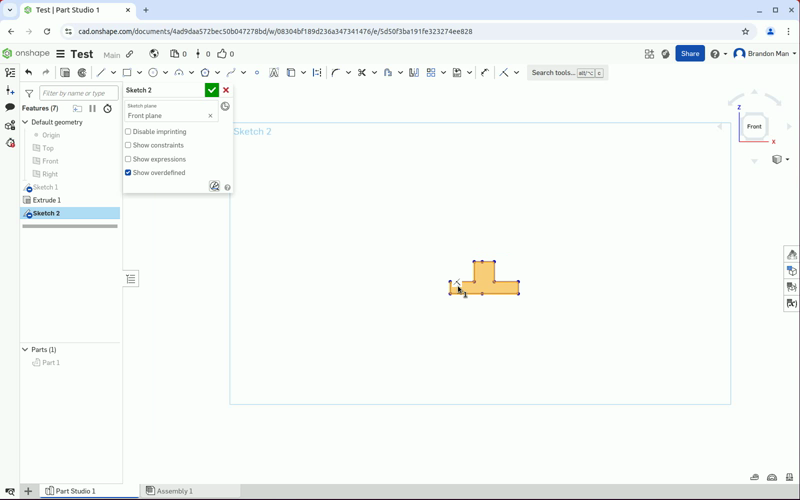
scroll(-6)
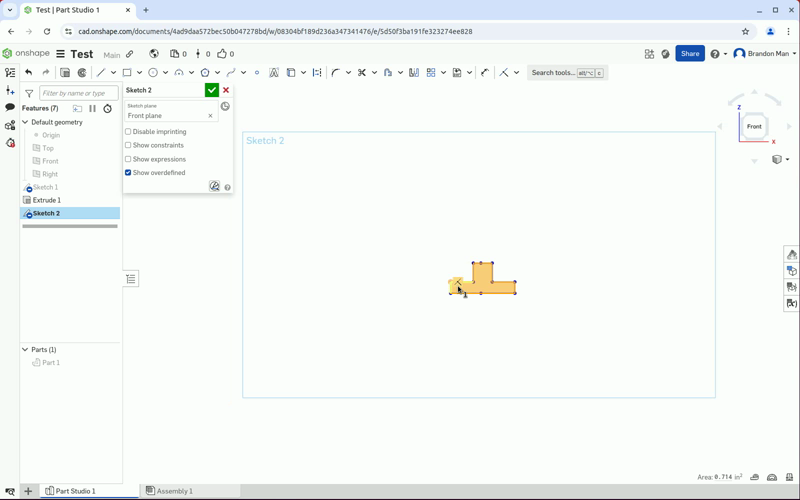
scroll(-6)
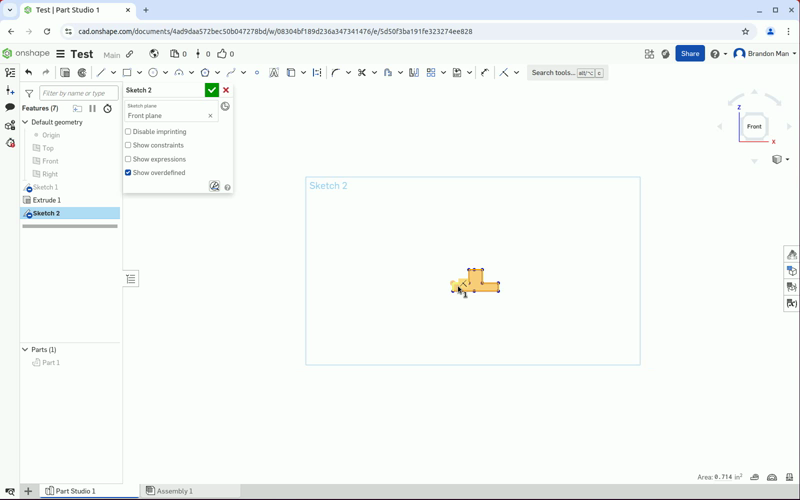
scroll(-6)
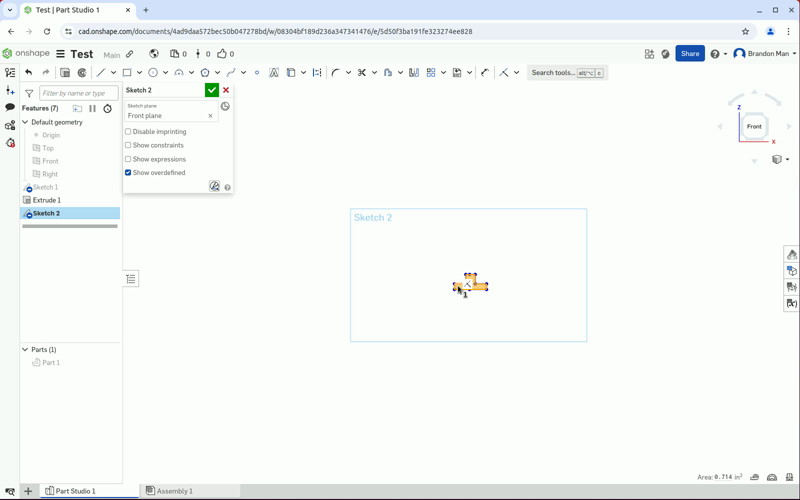
scroll(-6)
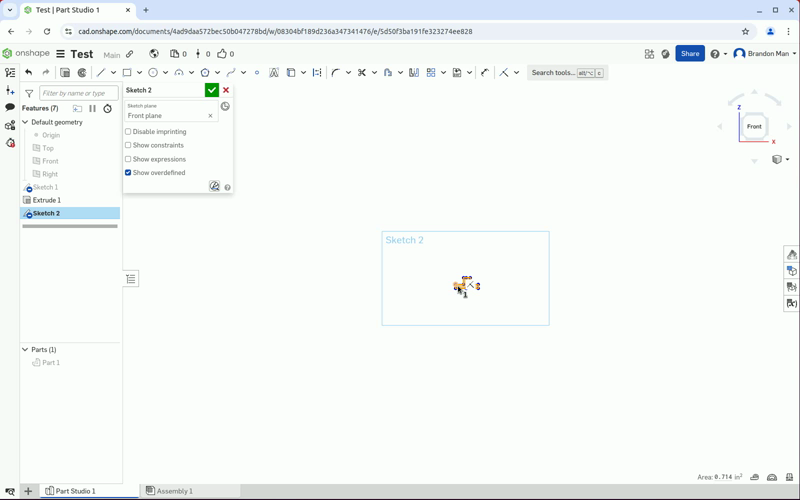
scroll(-6)
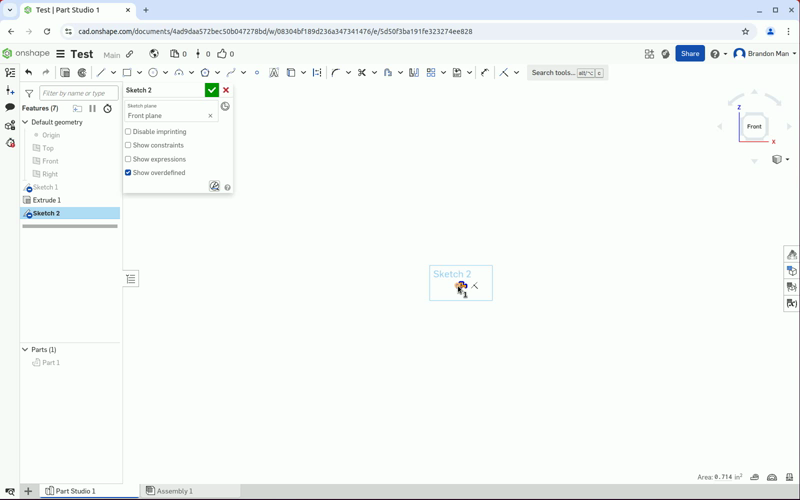
mouse_move(73, 352)
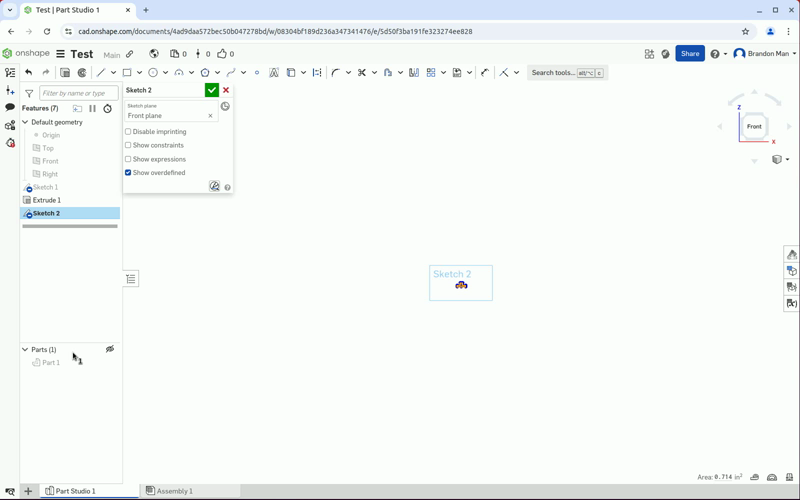
key(shift+y)
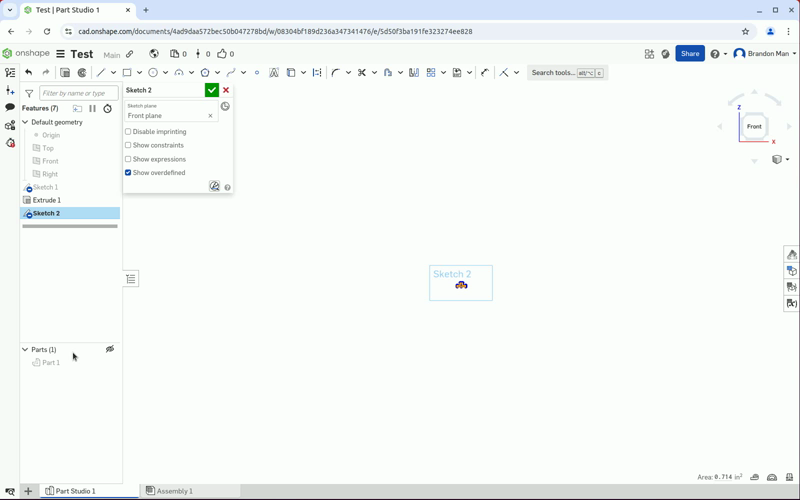
key(shift+e)
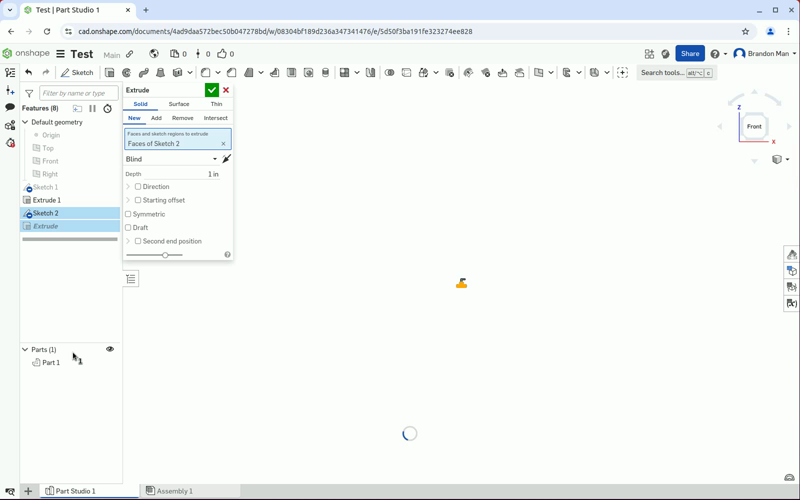
mouse_move(143, 106)
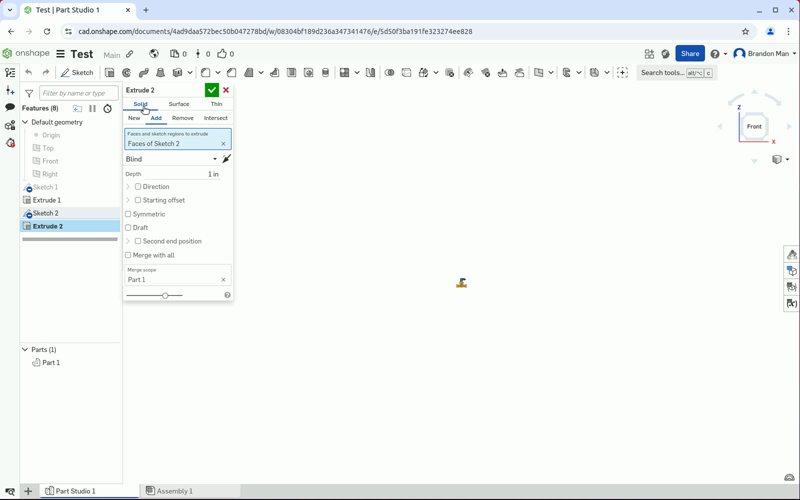
click(143, 106)
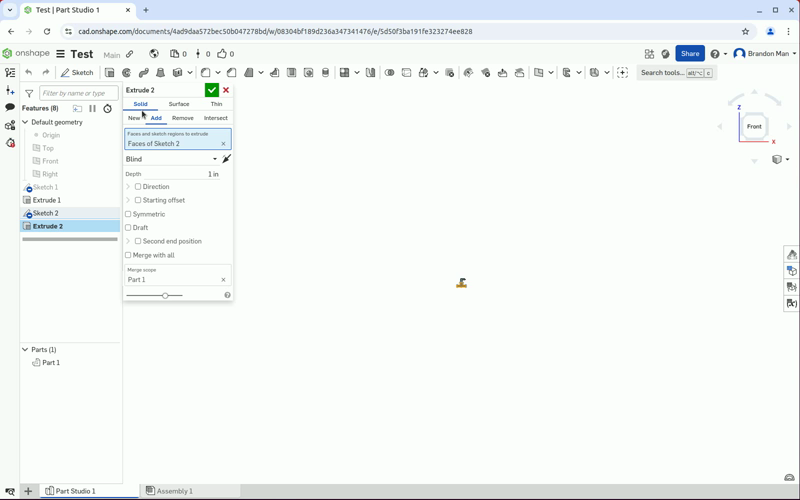
mouse_move(137, 120)
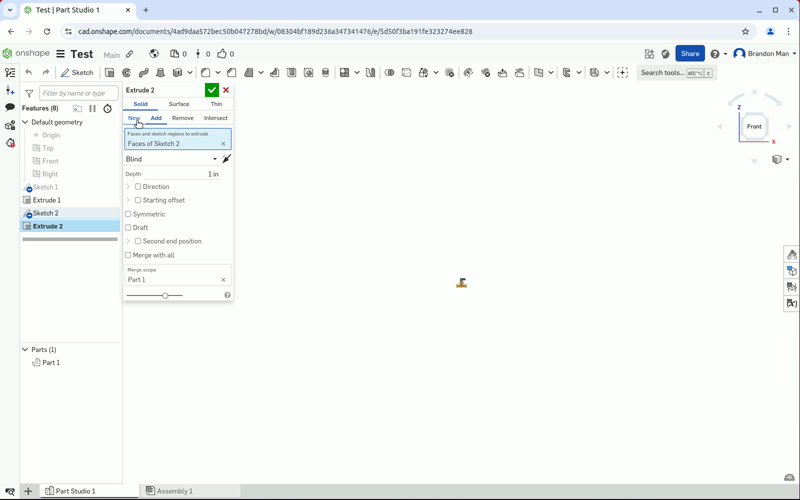
click(137, 120)
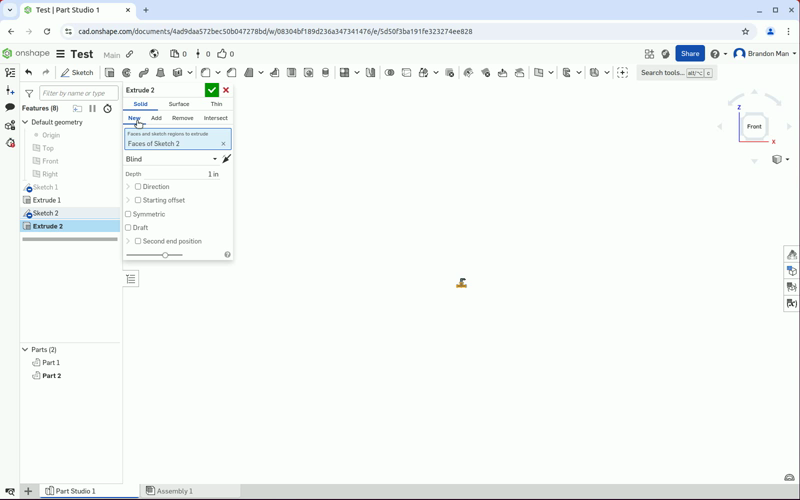
key(tab, 4)
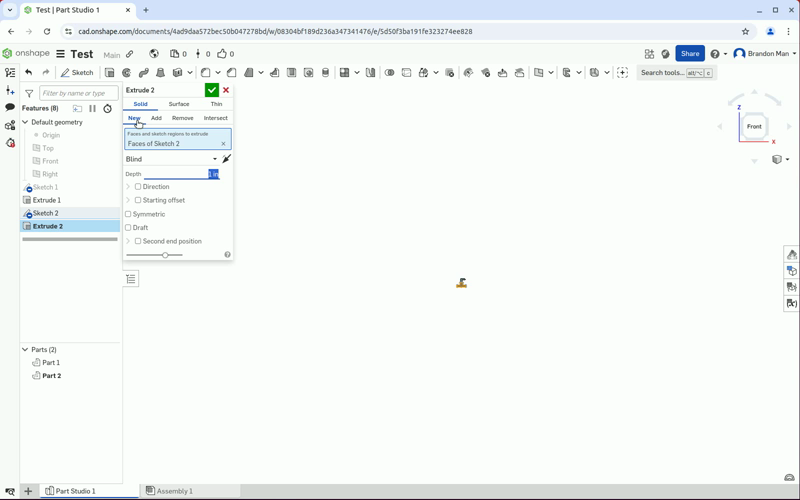
text(-23.108)
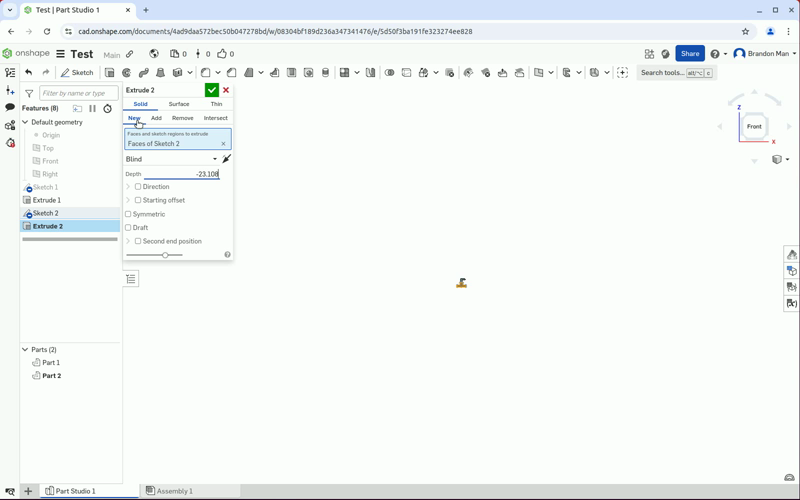
key(enter)
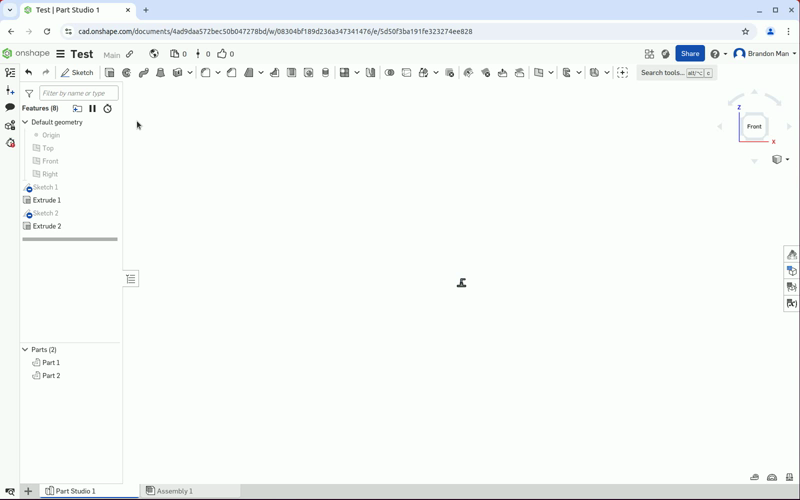
key(shift+h)
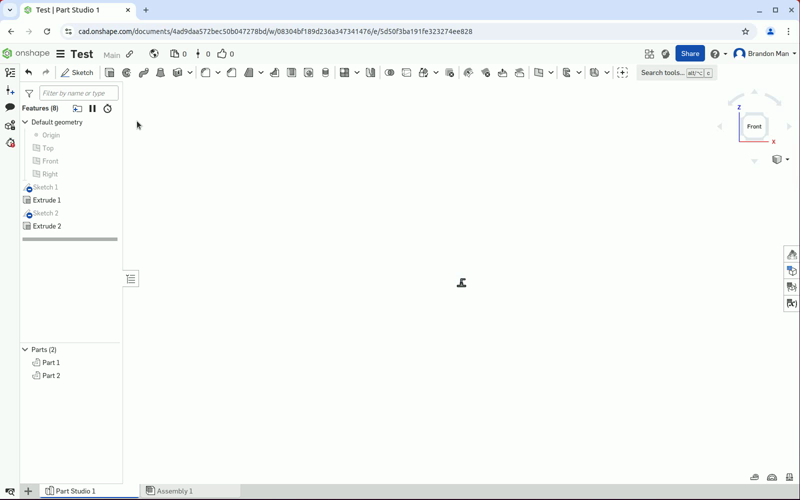
key(shift+h)
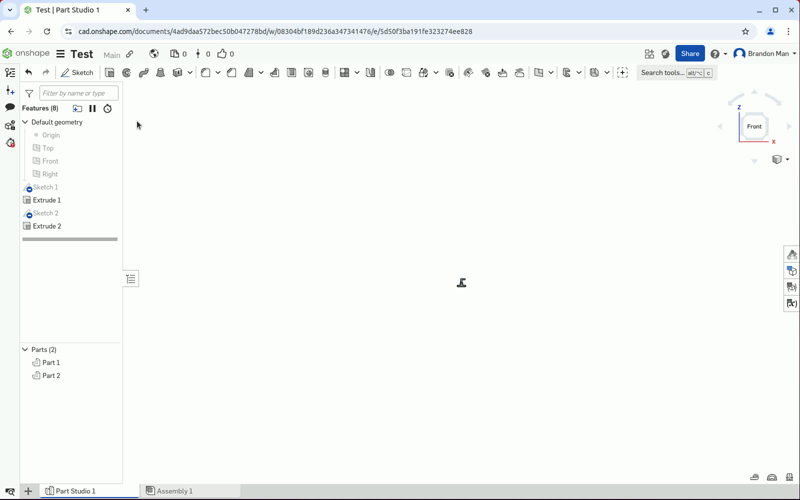
mouse_move(73, 189)
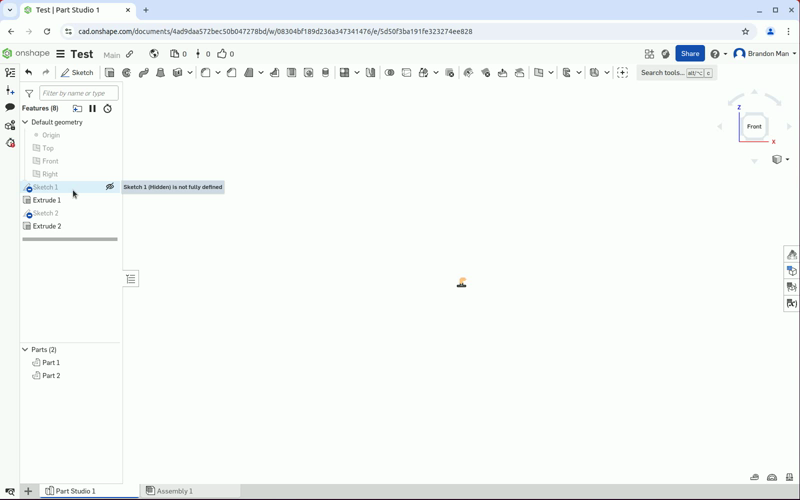
click(73, 189)
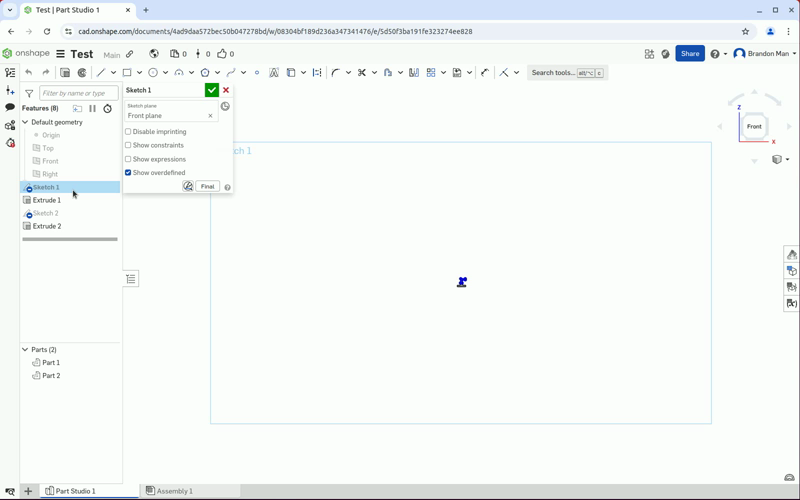
mouse_move(229, 92)
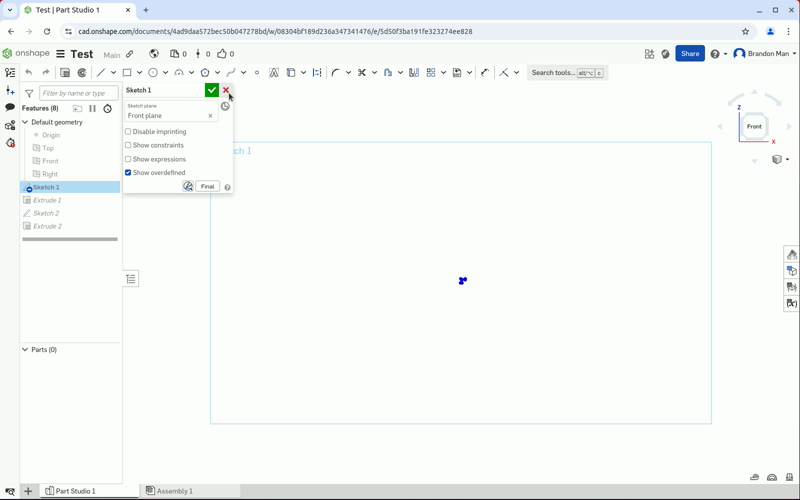
click(229, 92)
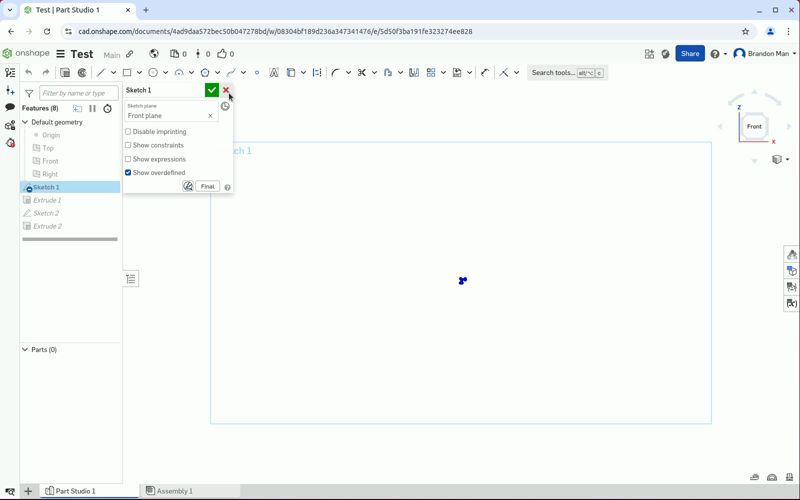
key(shift+s)
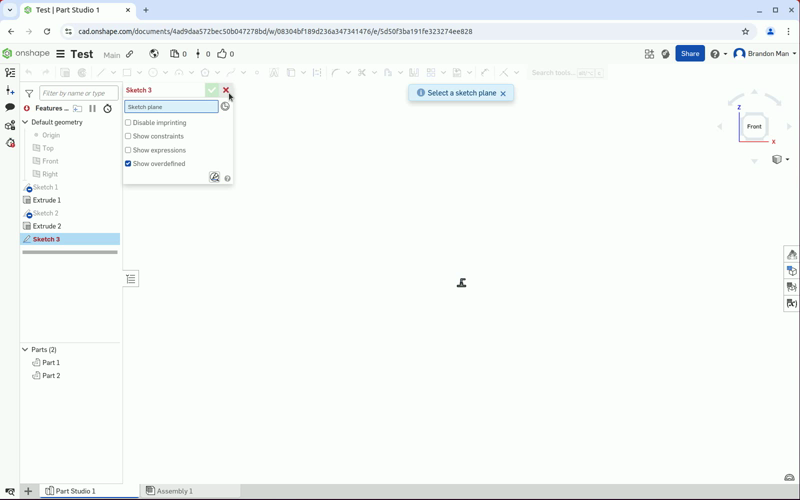
mouse_move(73, 163)
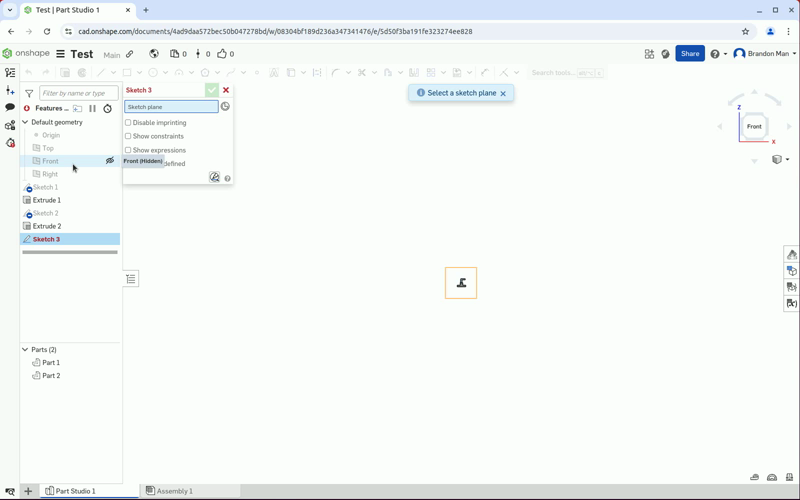
click(73, 163)
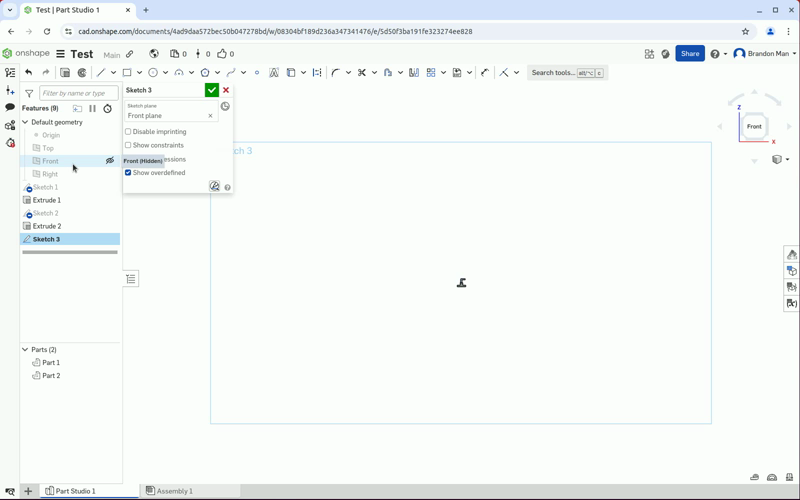
mouse_move(73, 352)
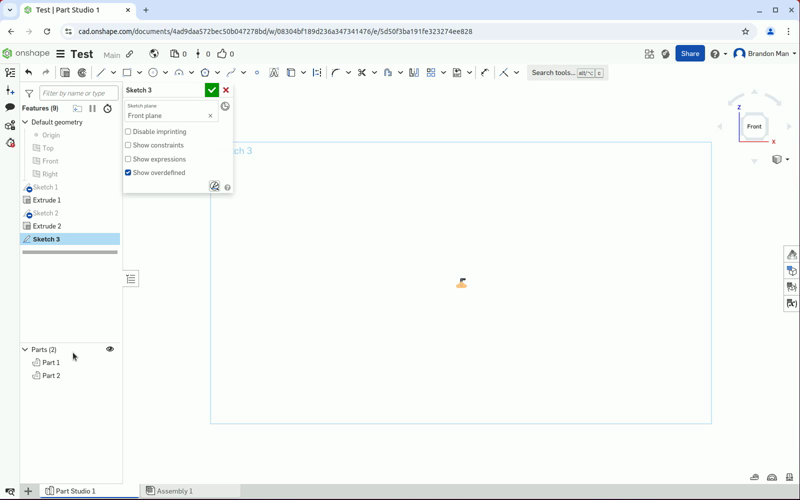
key(y)
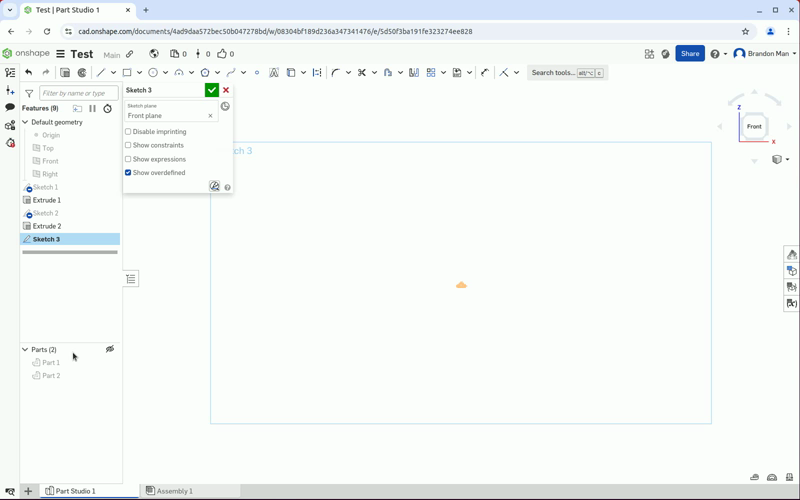
key(l)
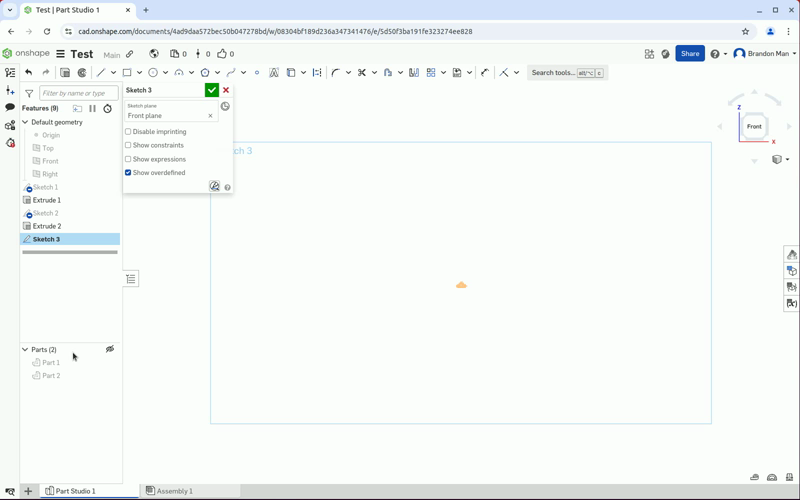
key_down(shift)
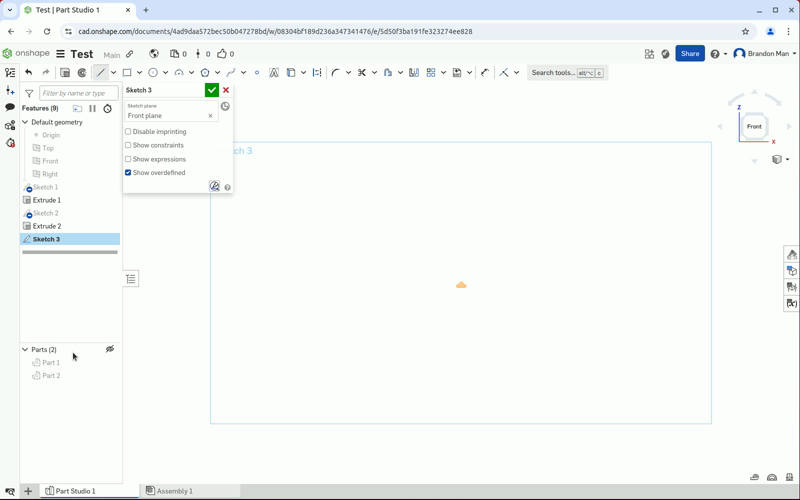
mouse_move(457, 280)
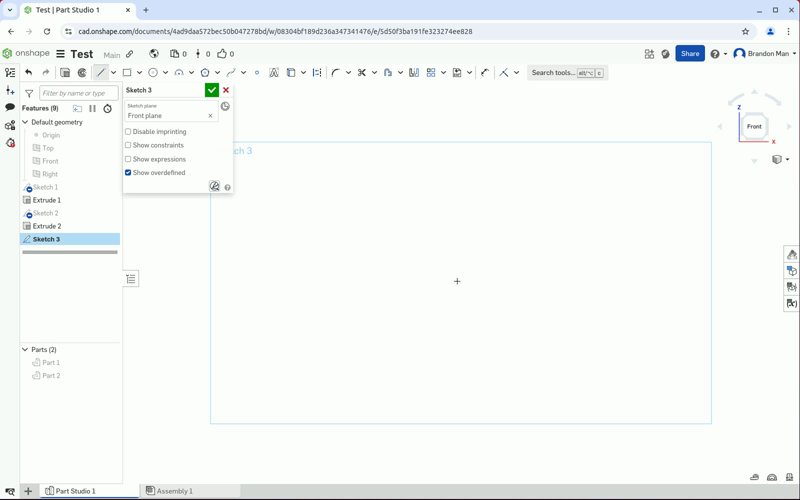
click(457, 280)
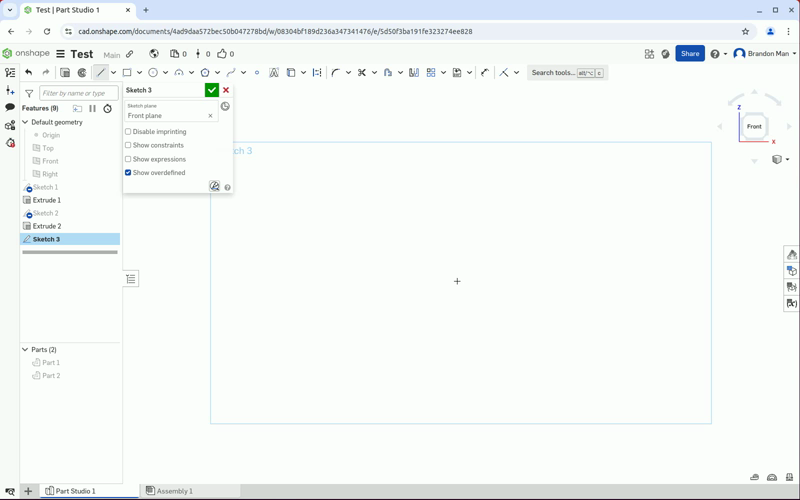
key_up(shift)
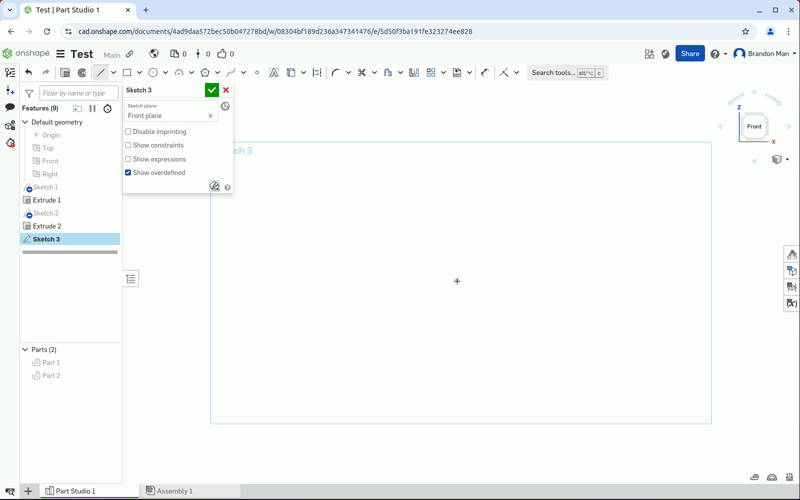
key_down(shift)
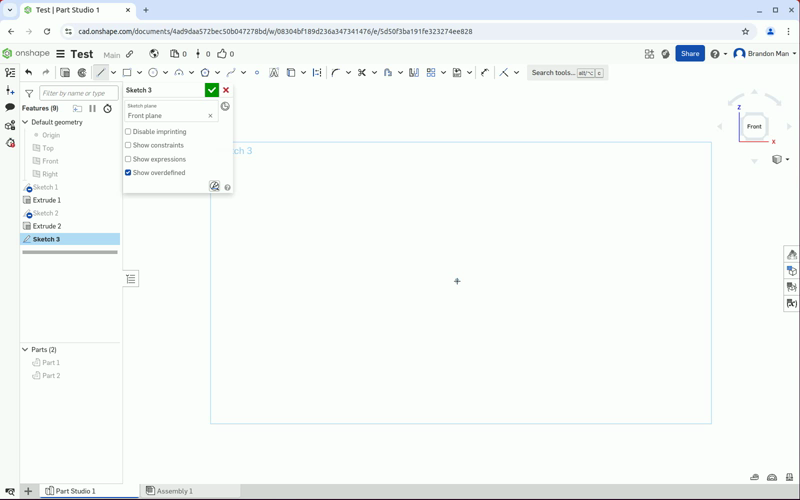
mouse_move(487, 280)
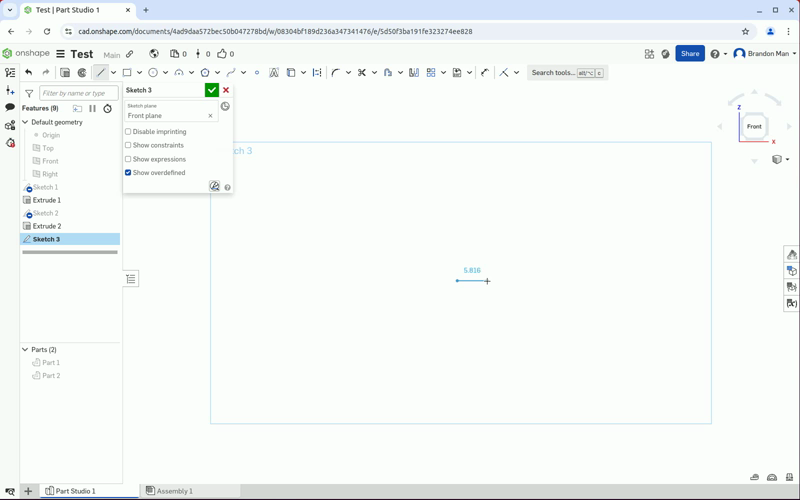
mouse_move(460, 280)
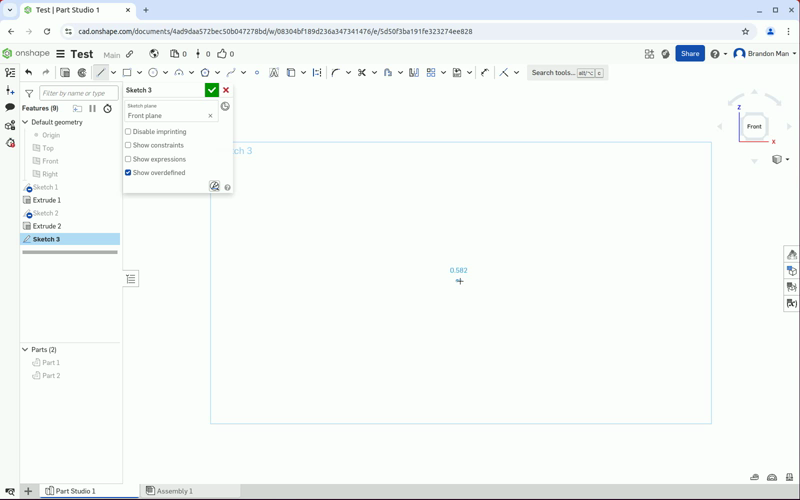
scroll(6)
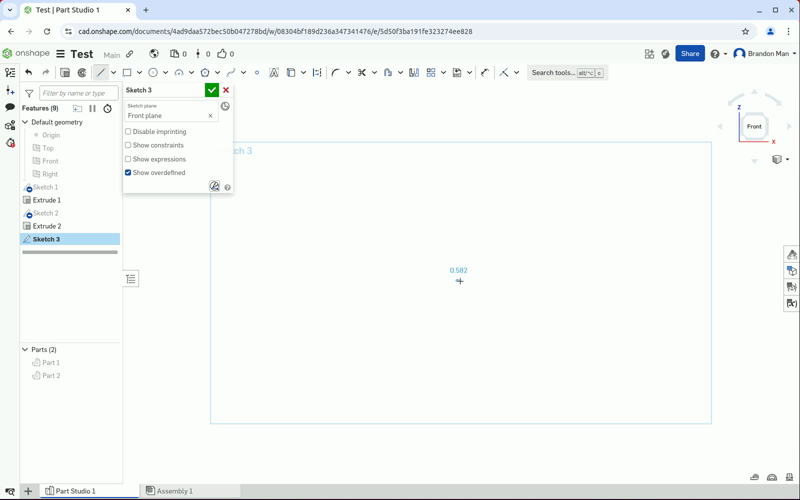
scroll(6)
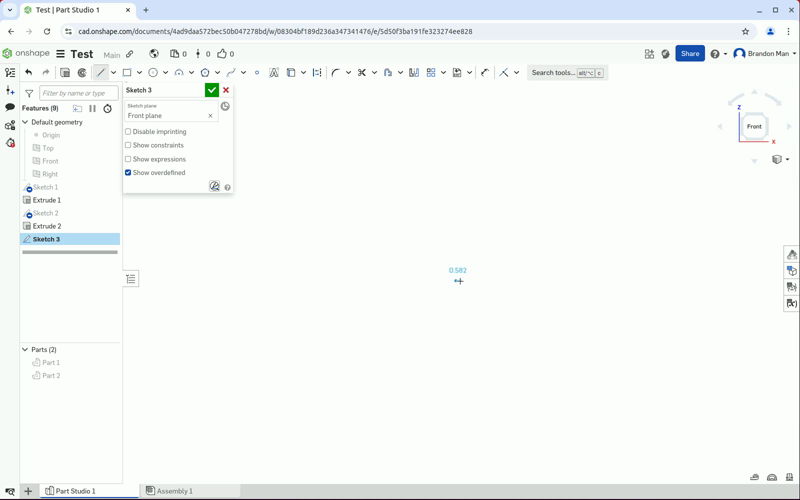
scroll(6)
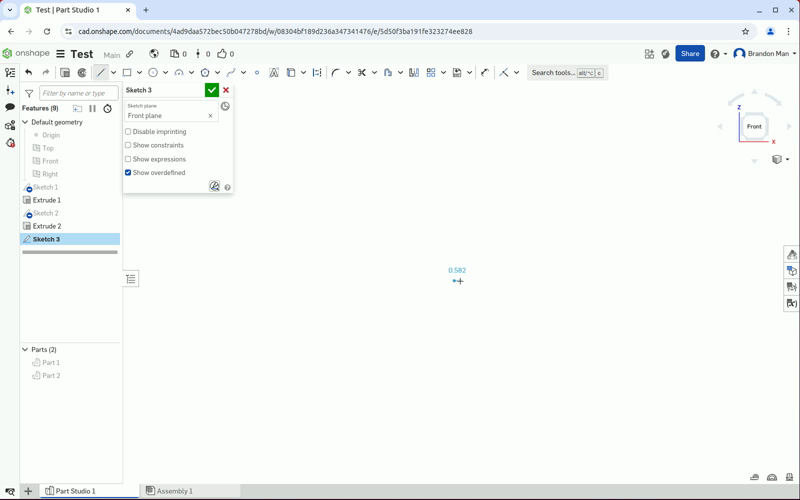
scroll(6)
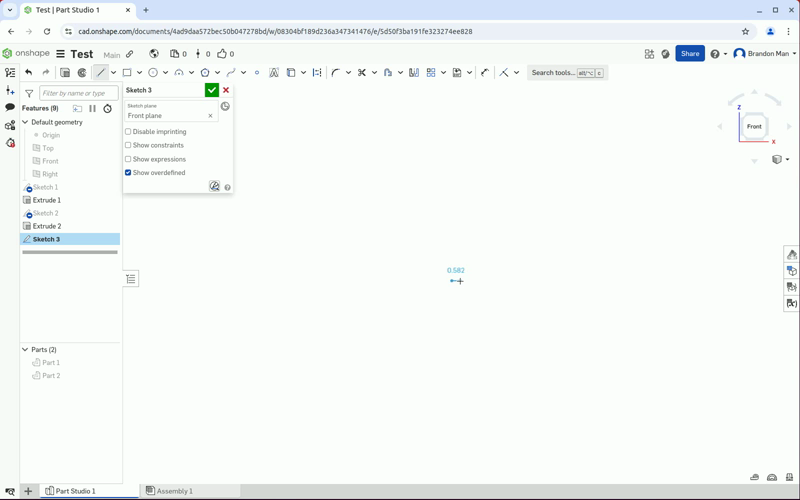
scroll(6)
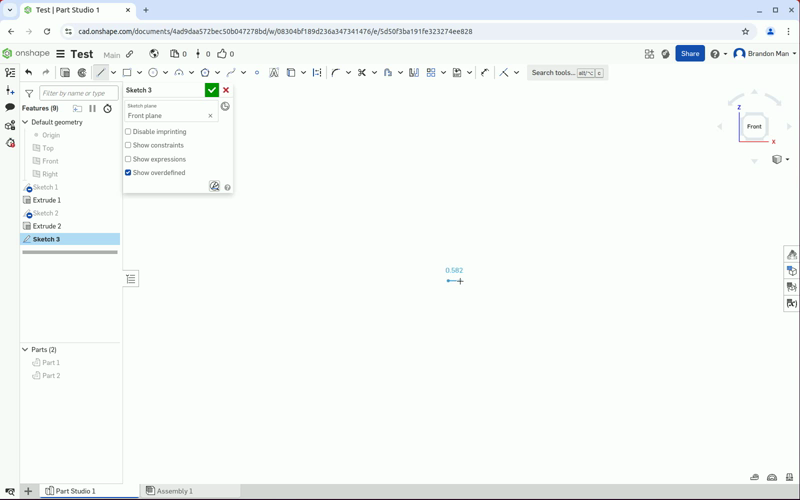
scroll(6)
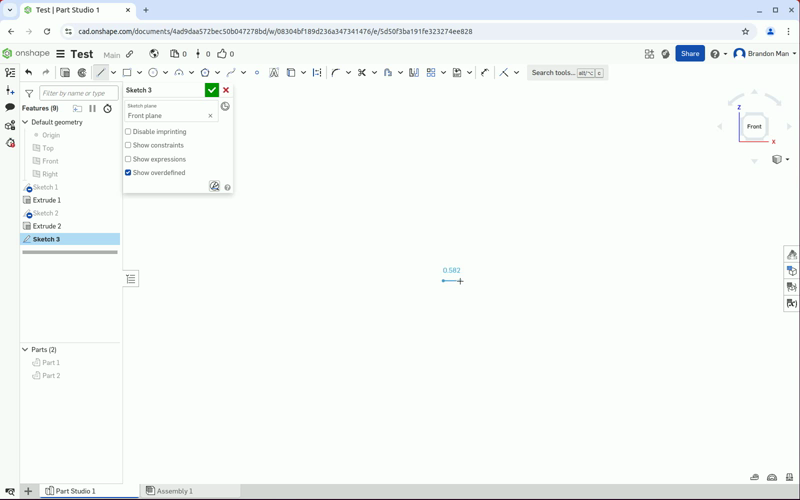
scroll(6)
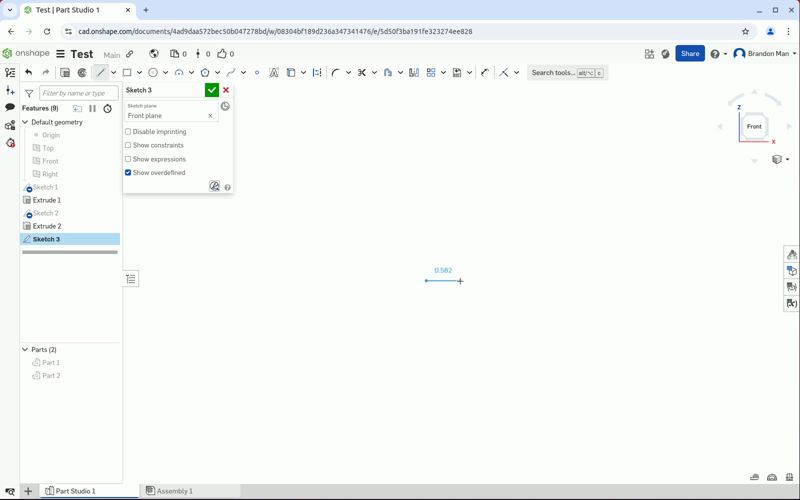
click(460, 280)
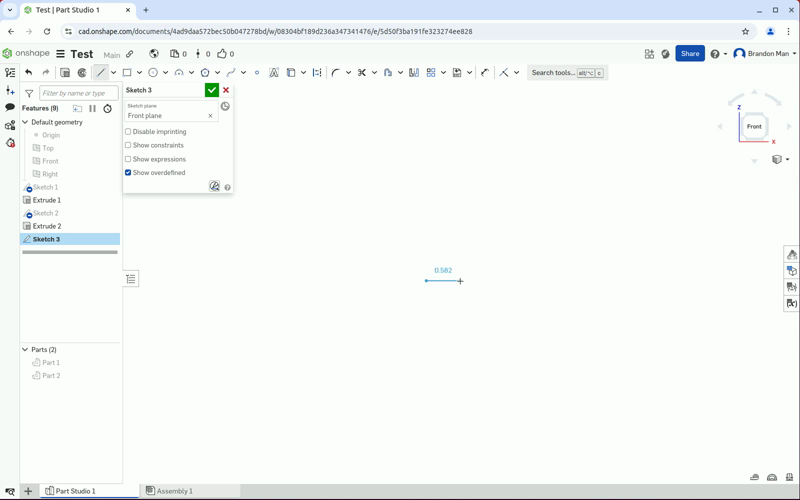
scroll(-6)
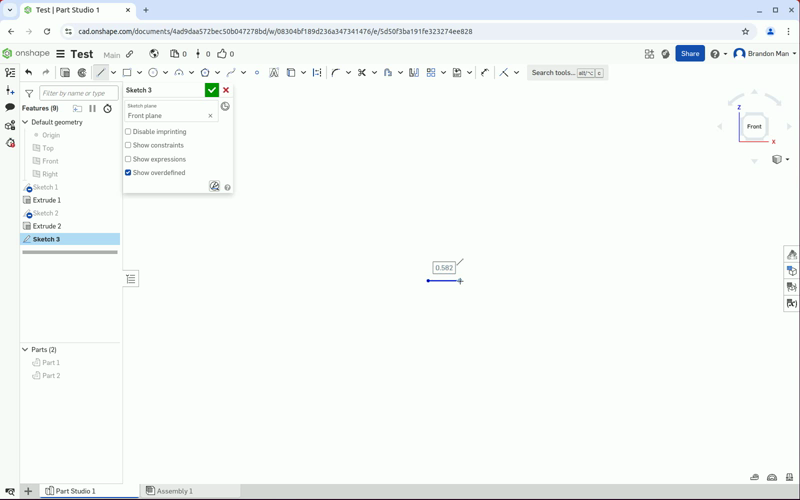
scroll(-6)
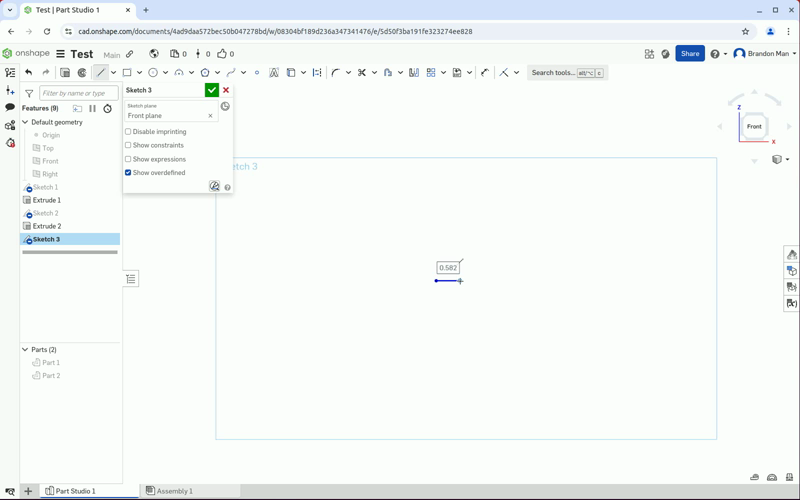
scroll(-6)
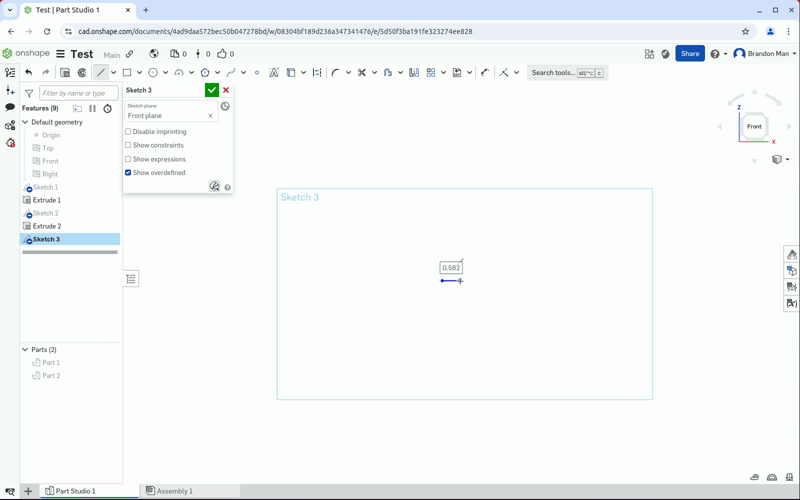
scroll(-6)
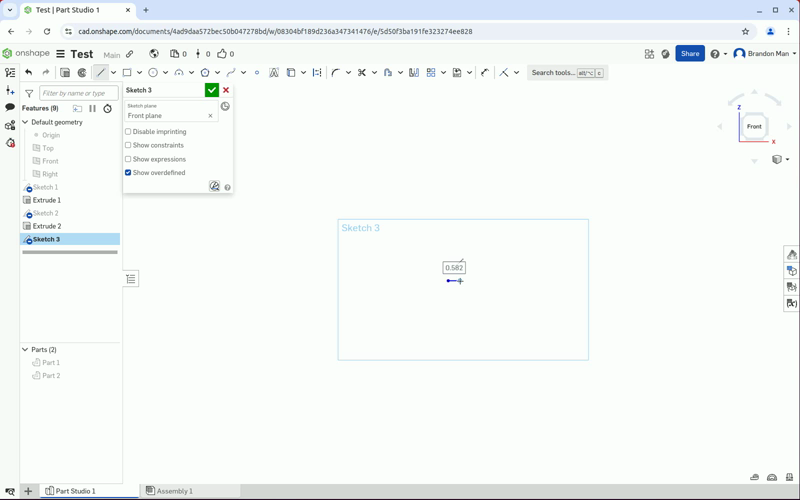
scroll(-6)
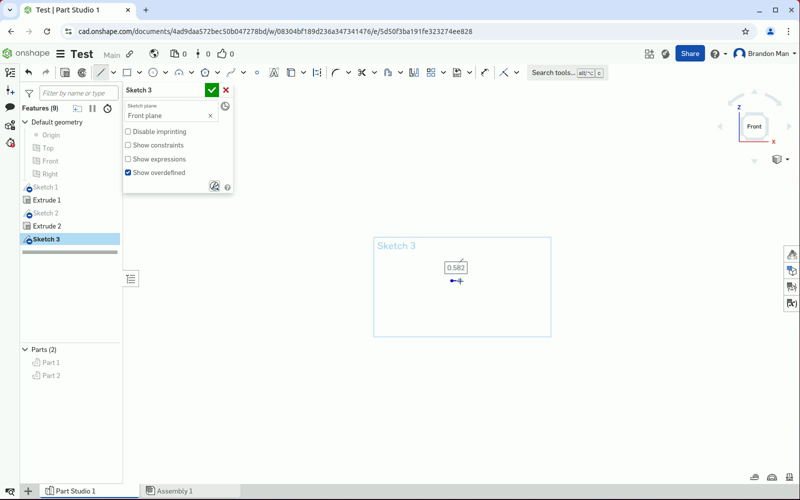
scroll(-6)
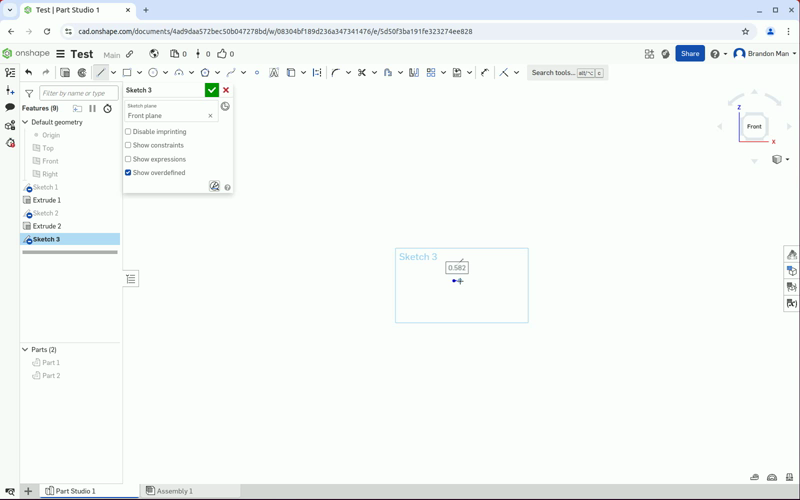
scroll(-6)
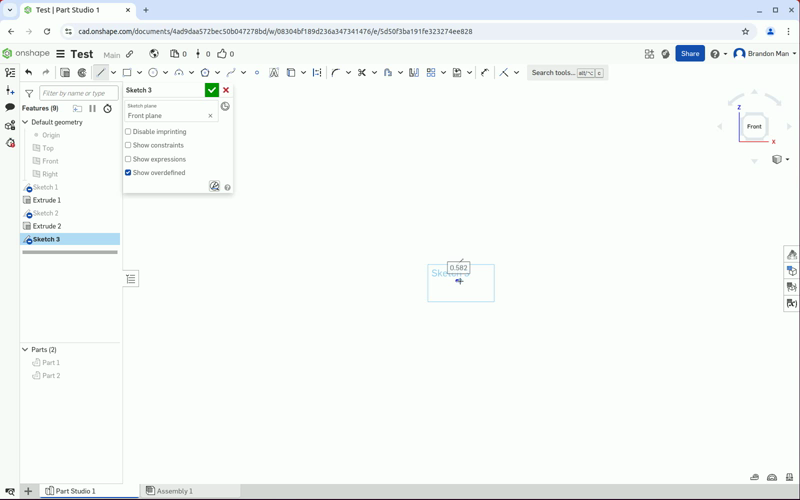
key_up(shift)
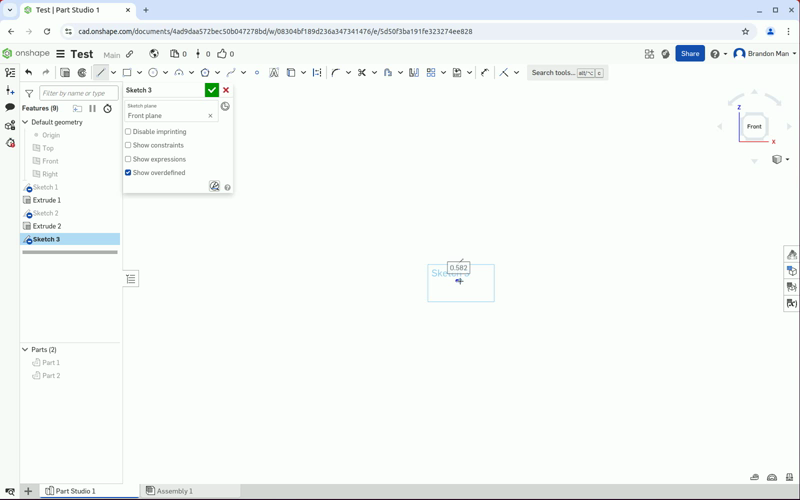
key_down(shift)
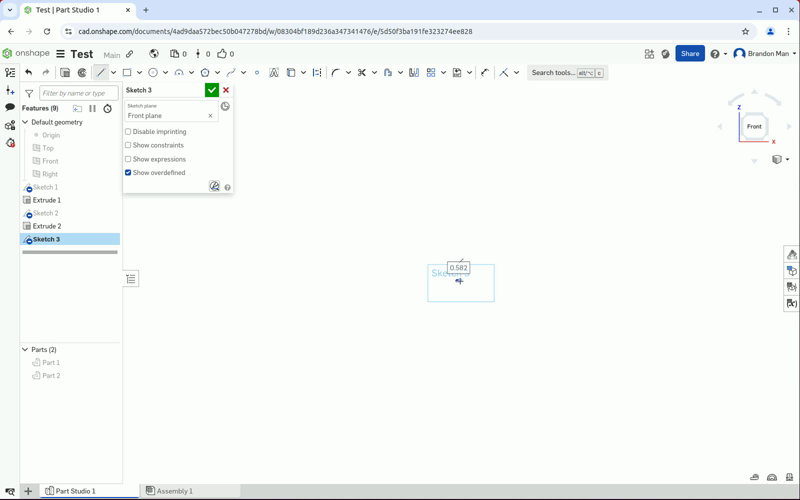
mouse_move(490, 280)
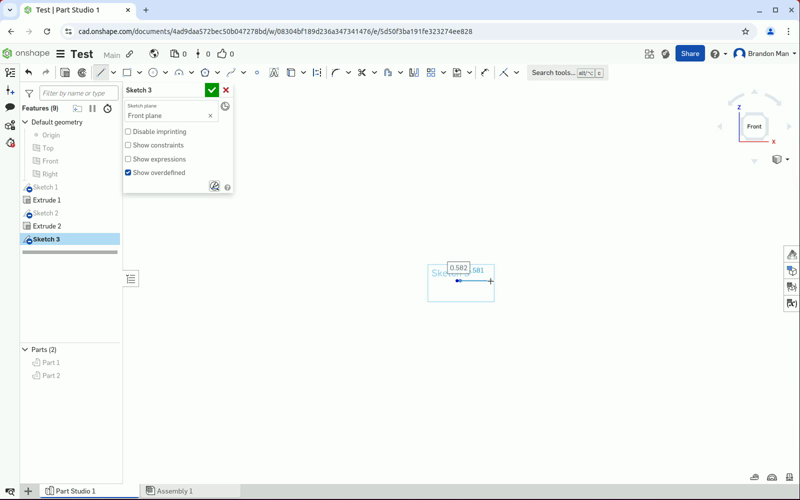
mouse_move(460, 283)
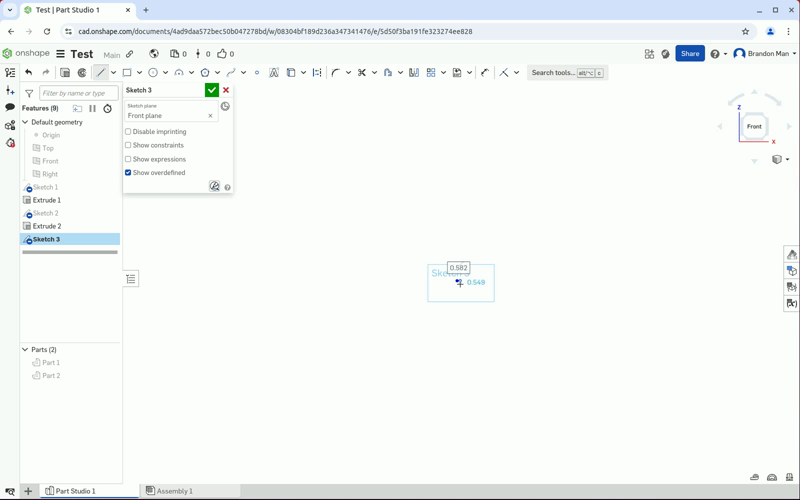
scroll(6)
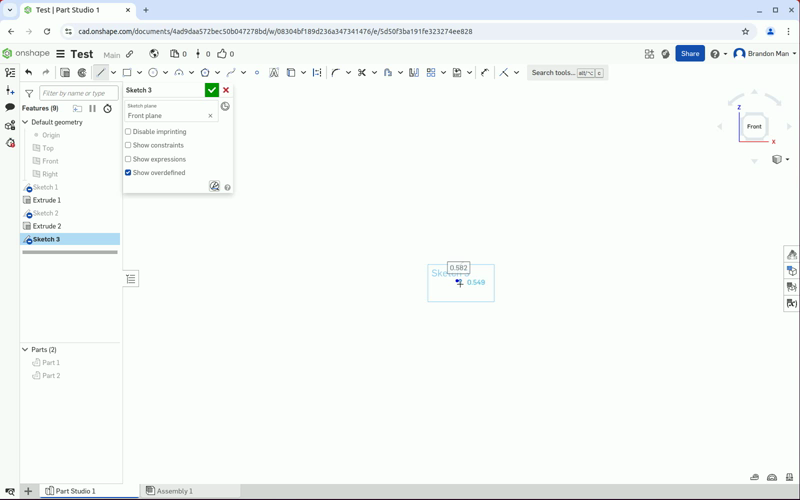
scroll(6)
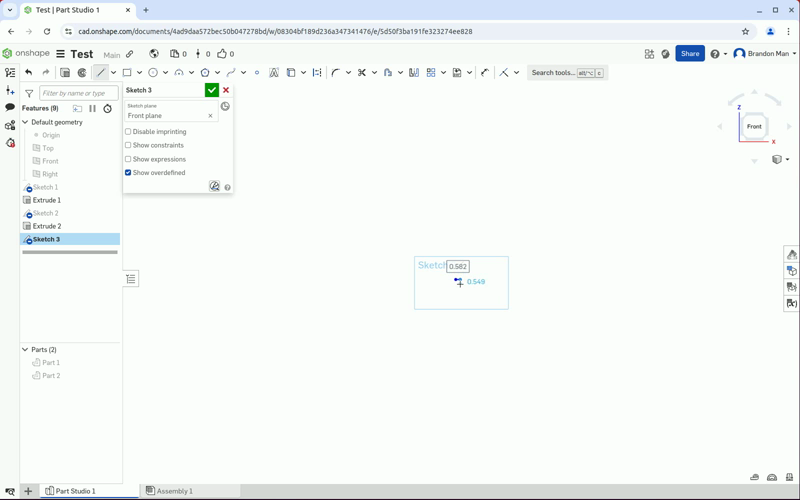
scroll(6)
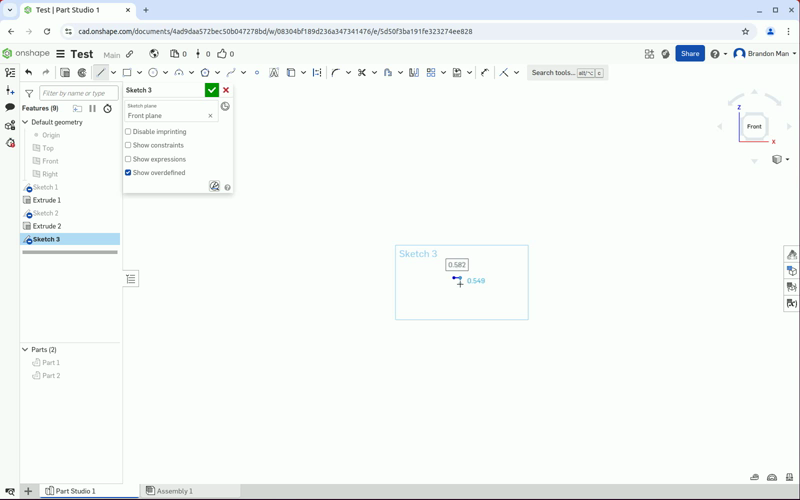
scroll(6)
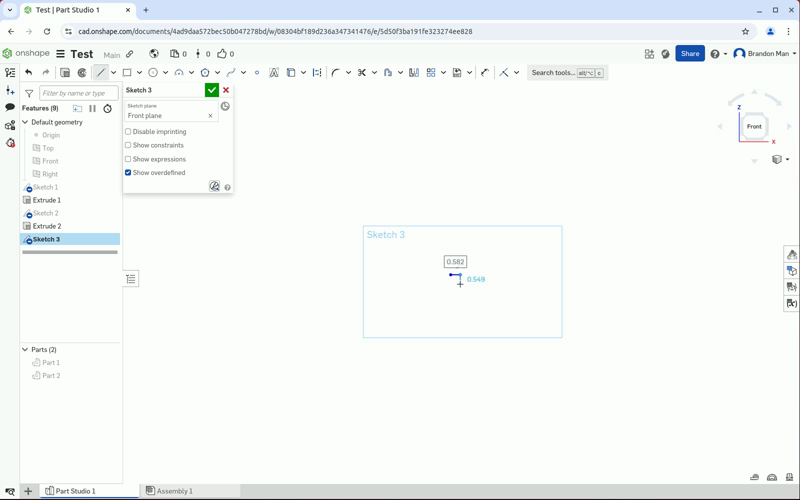
scroll(6)
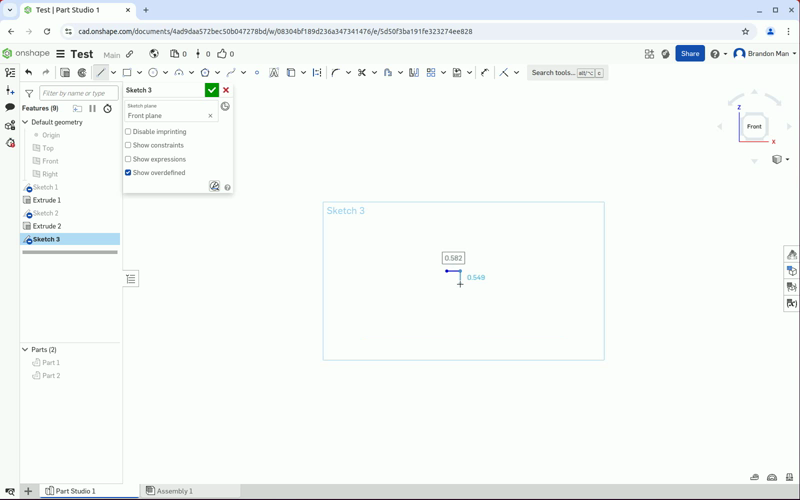
scroll(6)
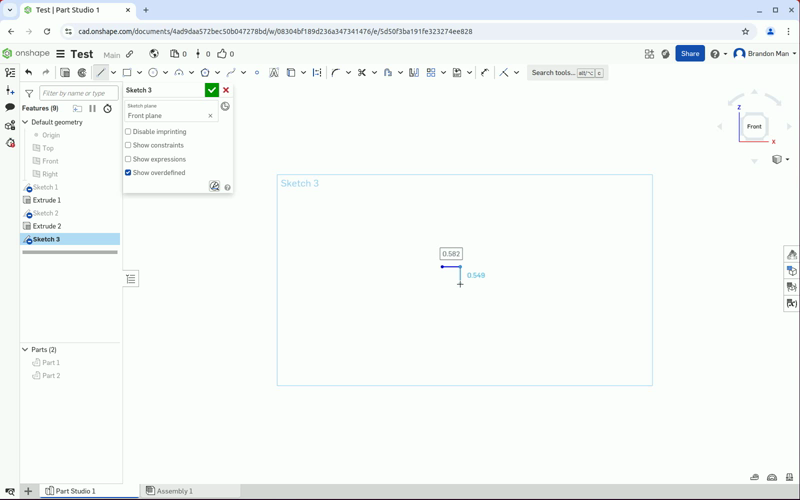
scroll(6)
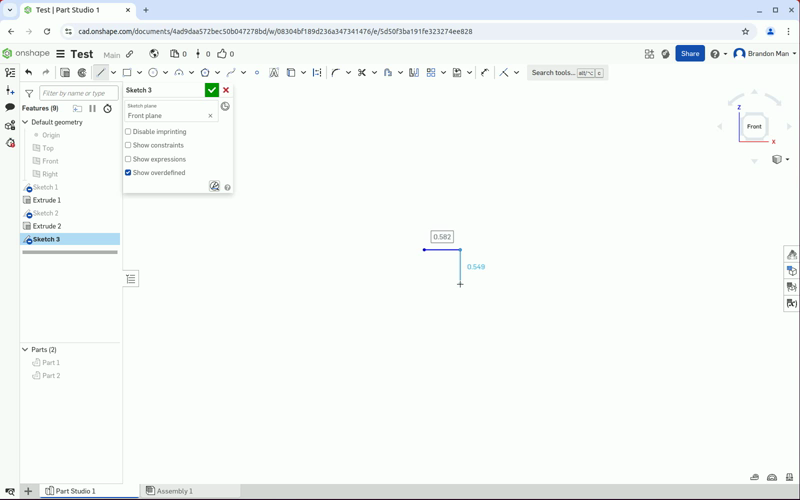
click(460, 283)
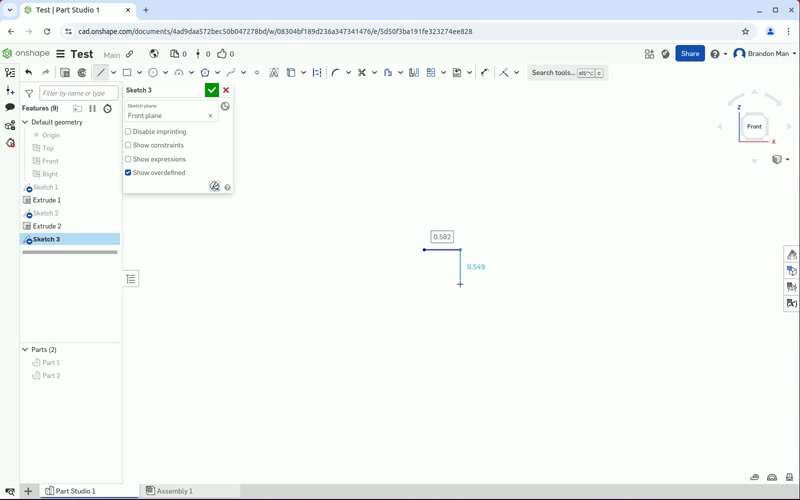
scroll(-6)
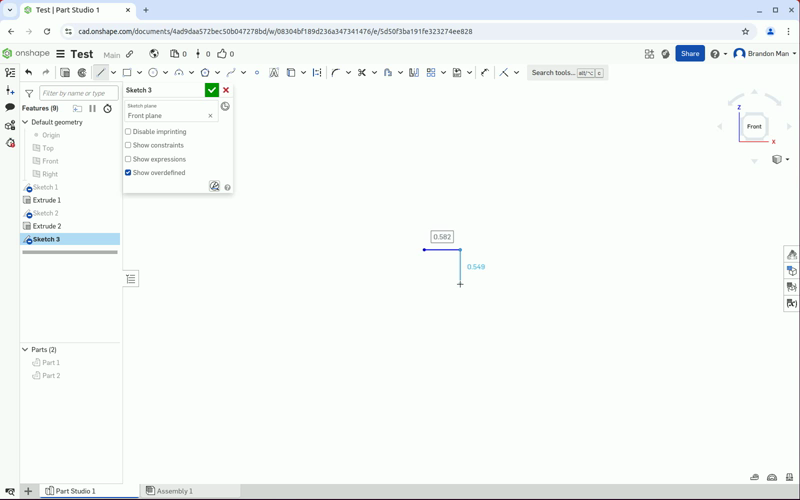
scroll(-6)
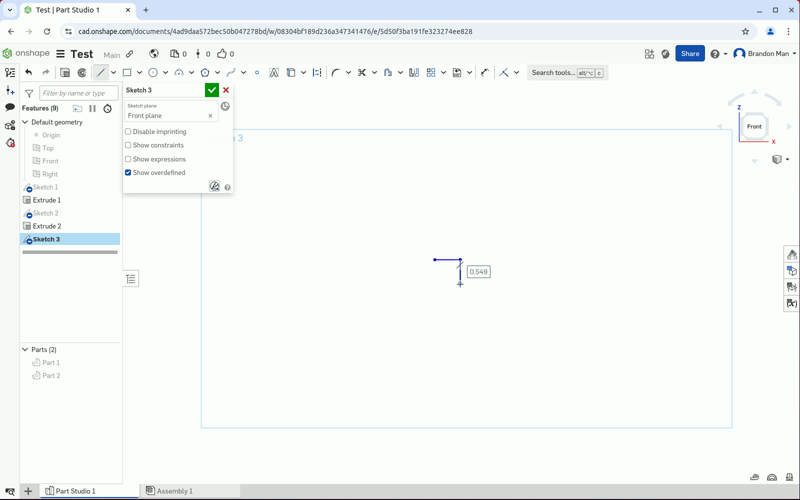
scroll(-6)
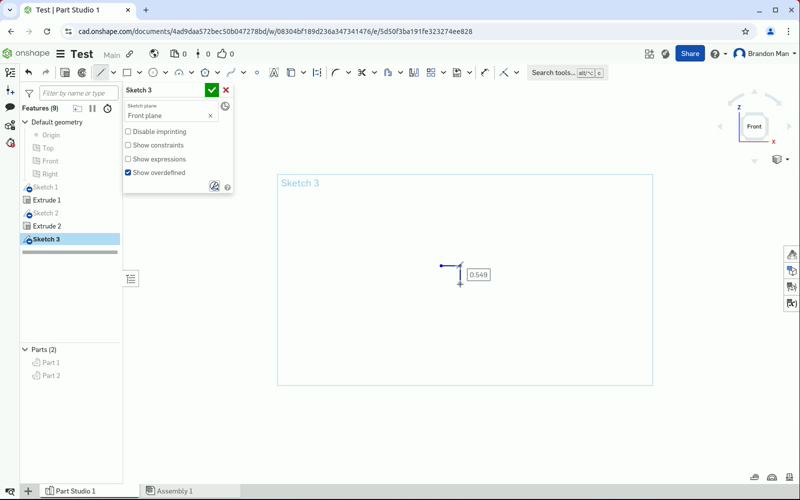
scroll(-6)
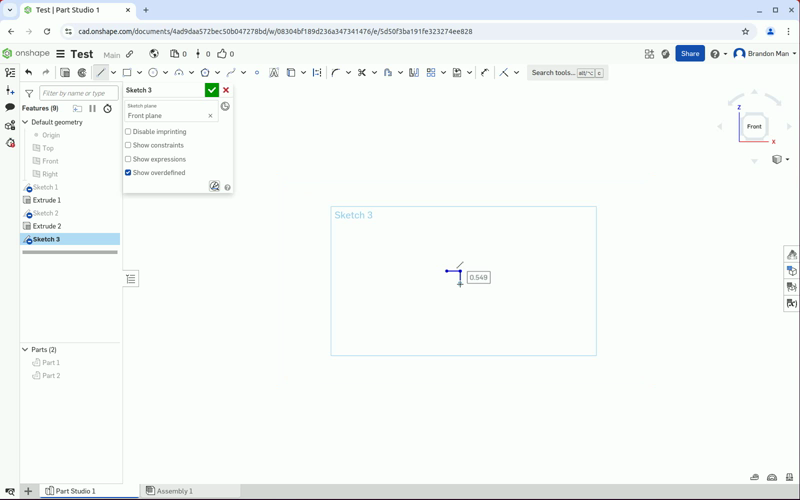
scroll(-6)
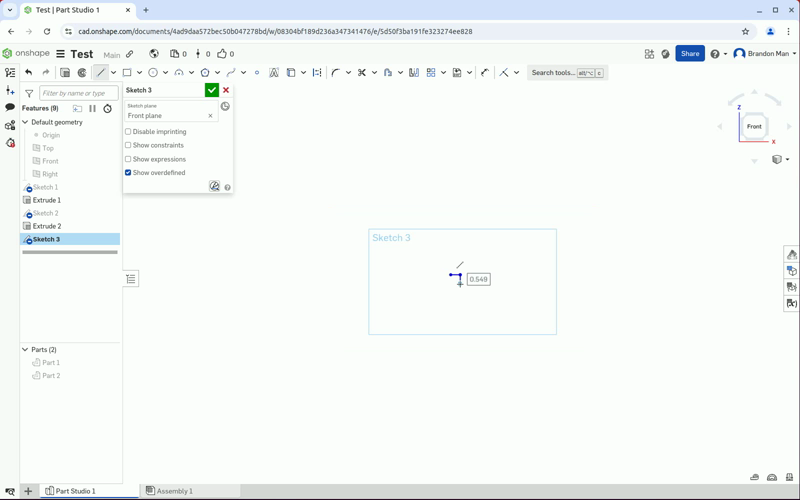
scroll(-6)
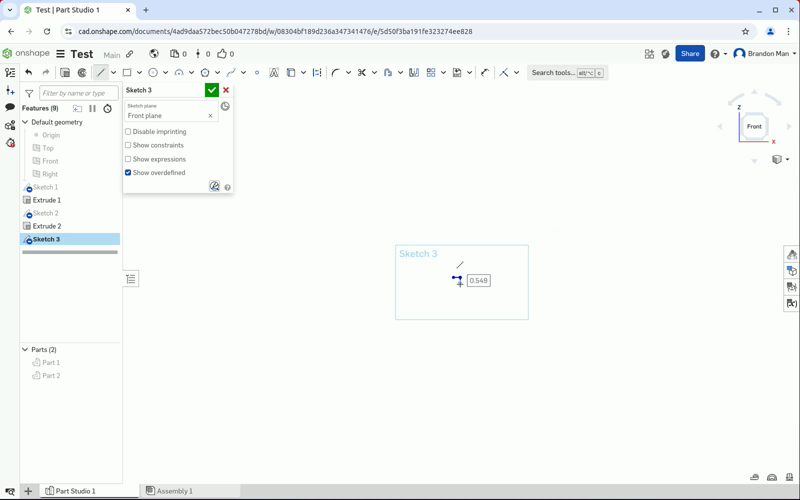
scroll(-6)
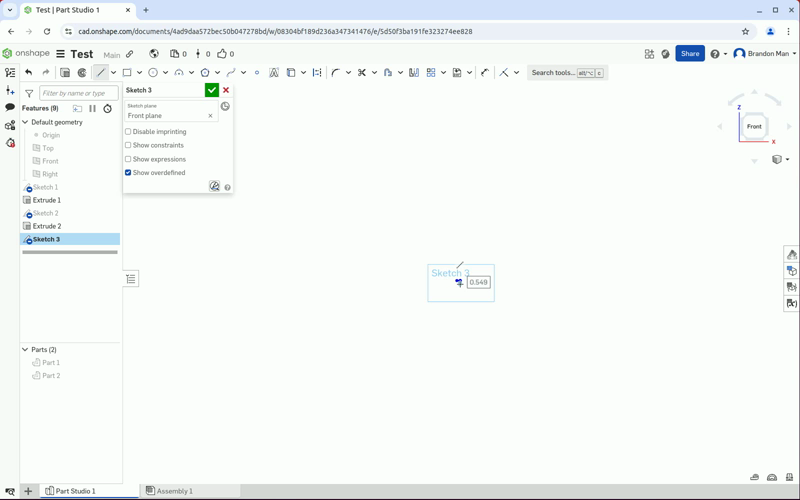
key_up(shift)
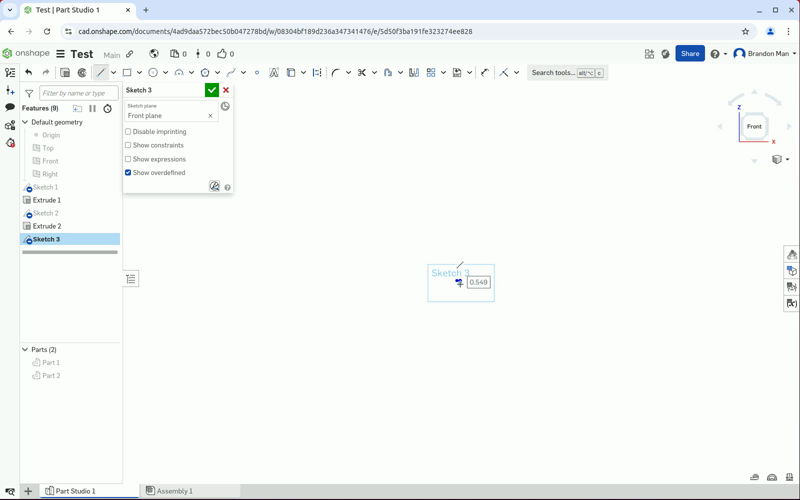
key_down(shift)
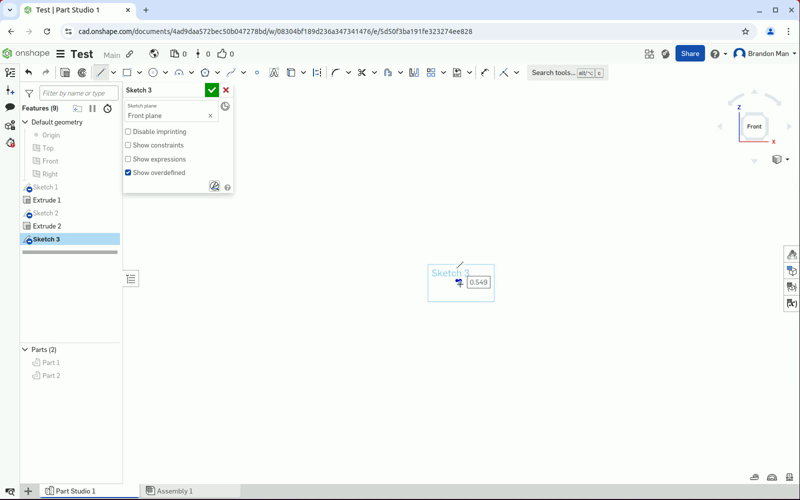
mouse_move(490, 283)
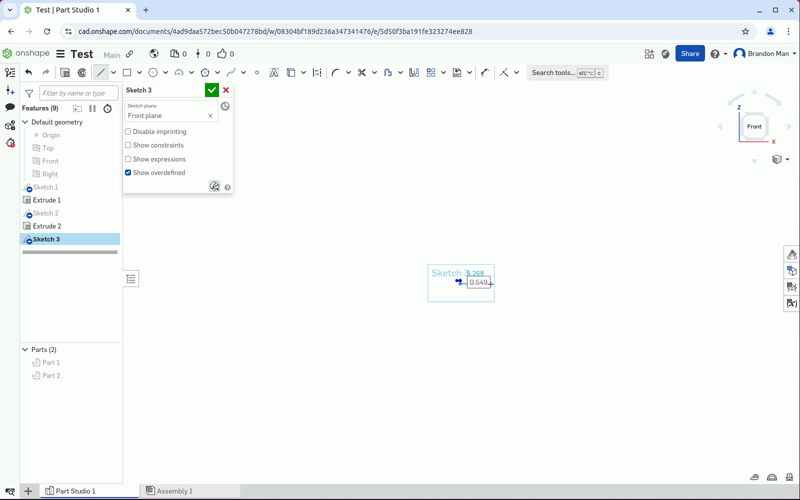
mouse_move(461, 283)
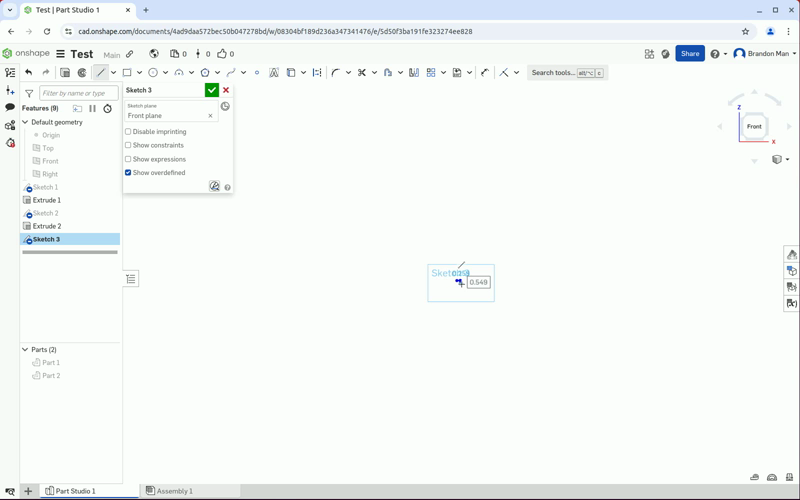
scroll(6)
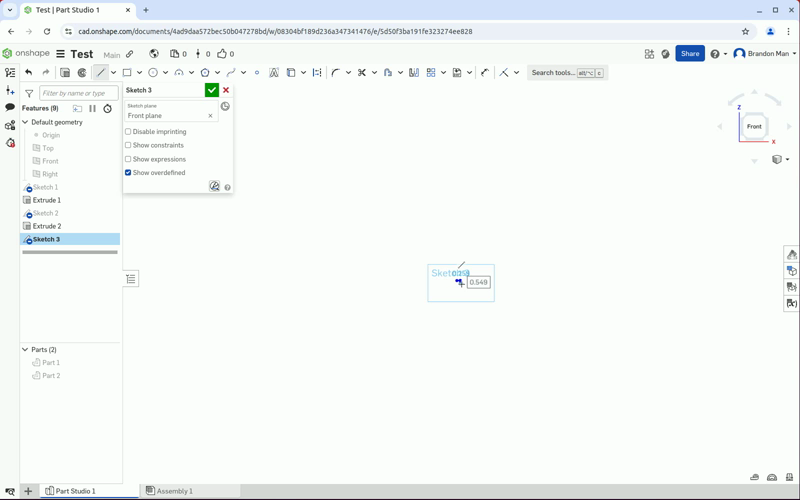
scroll(6)
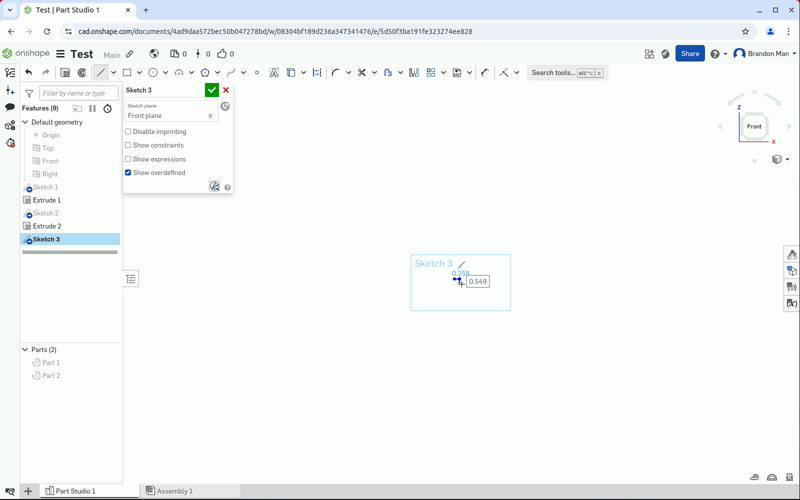
scroll(6)
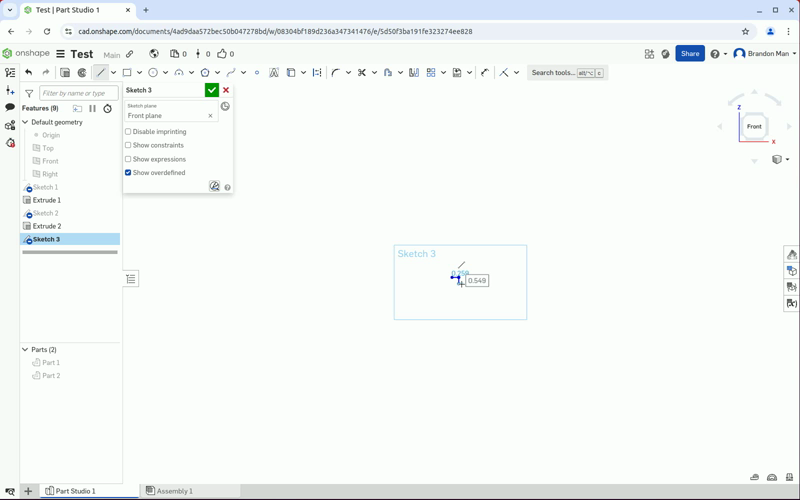
scroll(6)
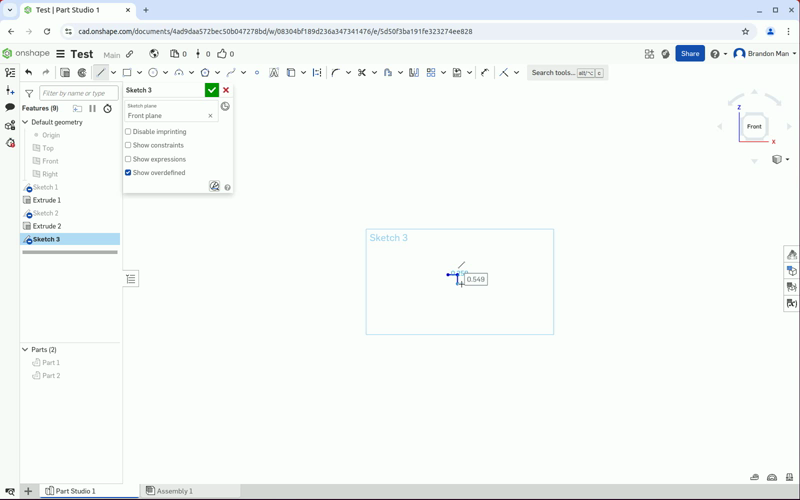
scroll(6)
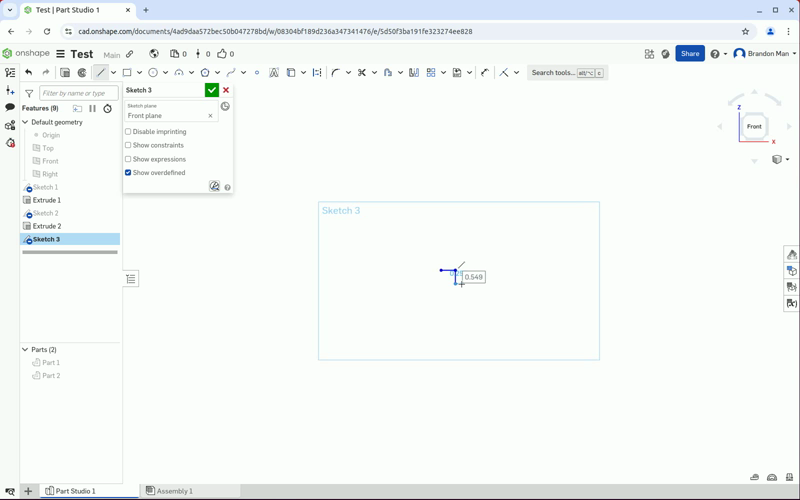
scroll(6)
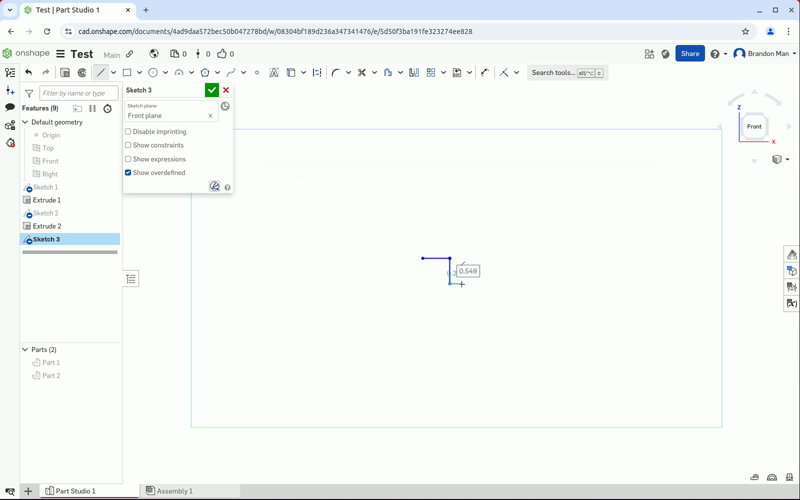
scroll(6)
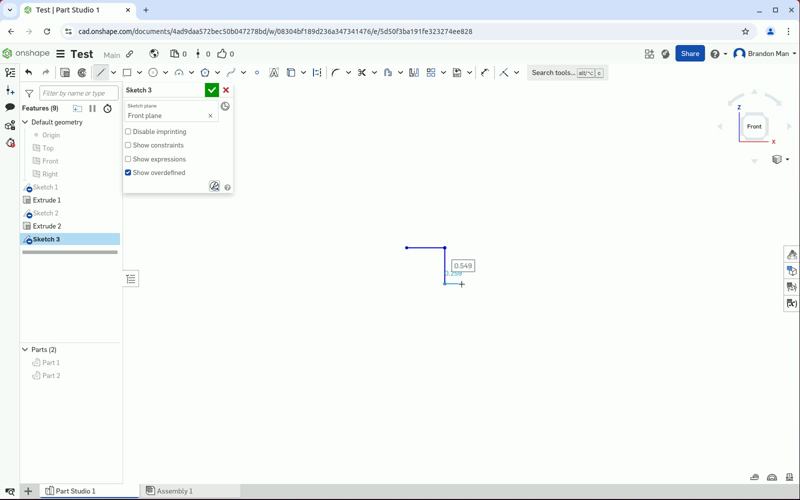
click(461, 283)
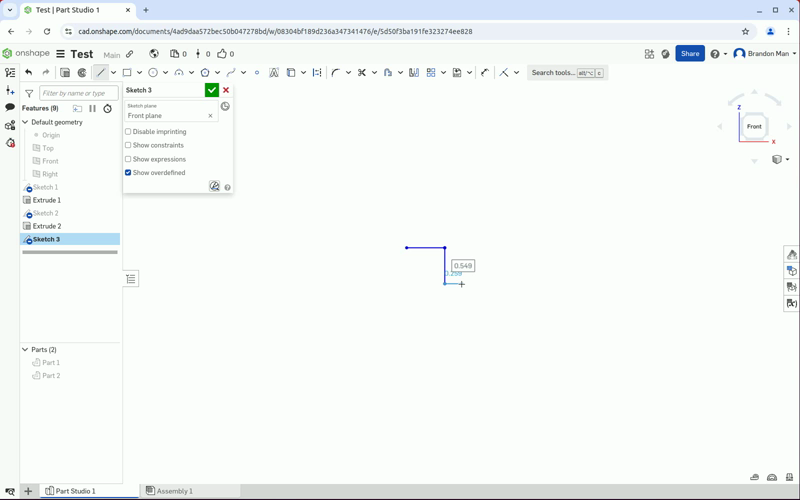
scroll(-6)
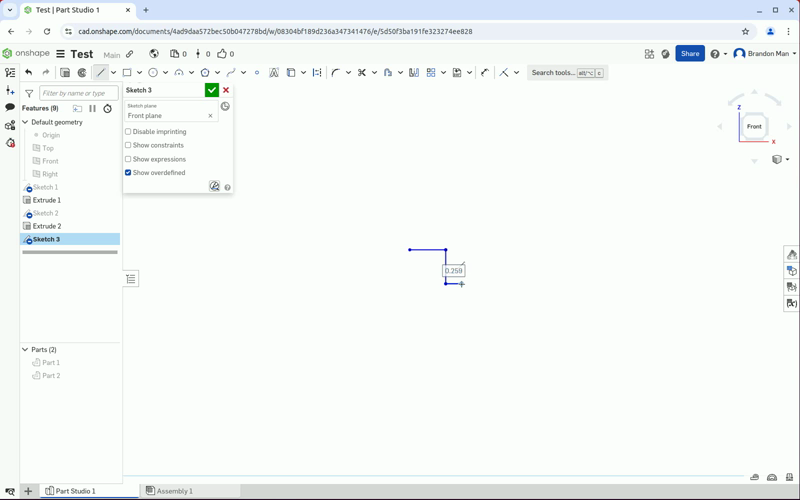
scroll(-6)
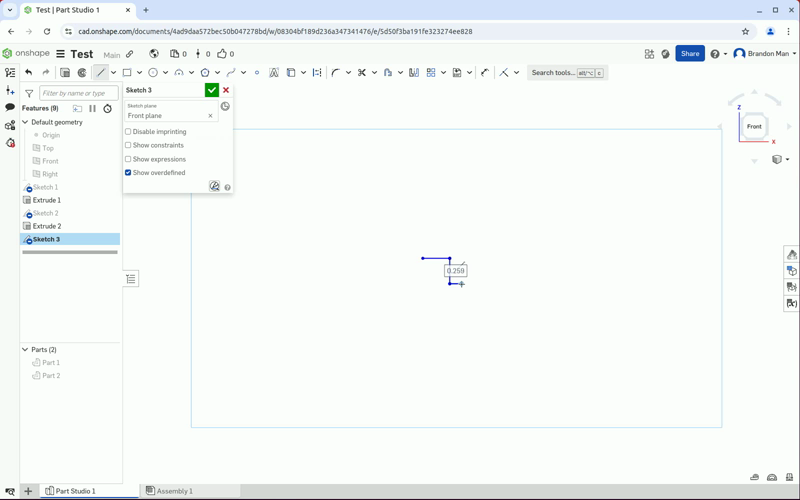
scroll(-6)
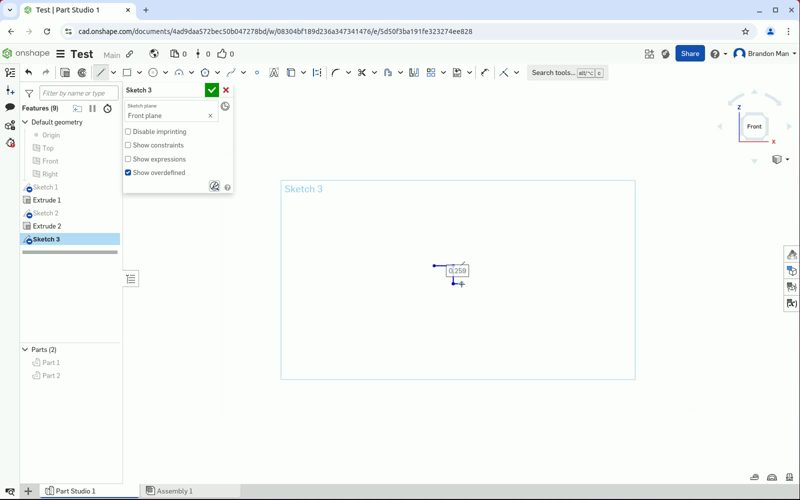
scroll(-6)
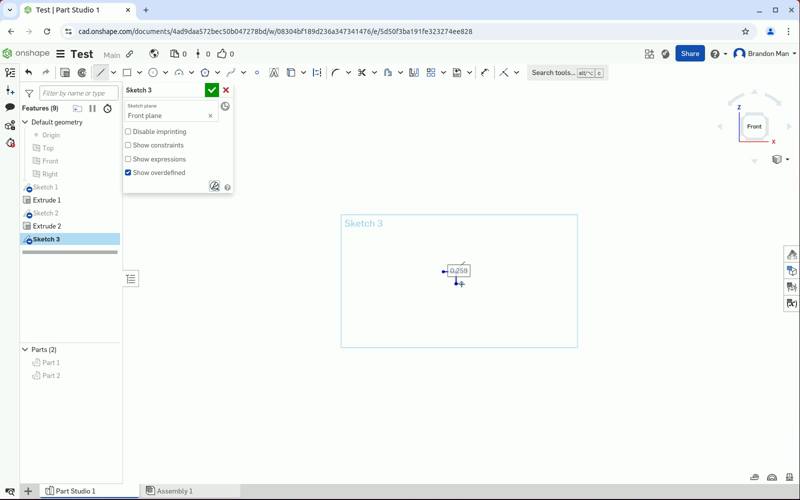
scroll(-6)
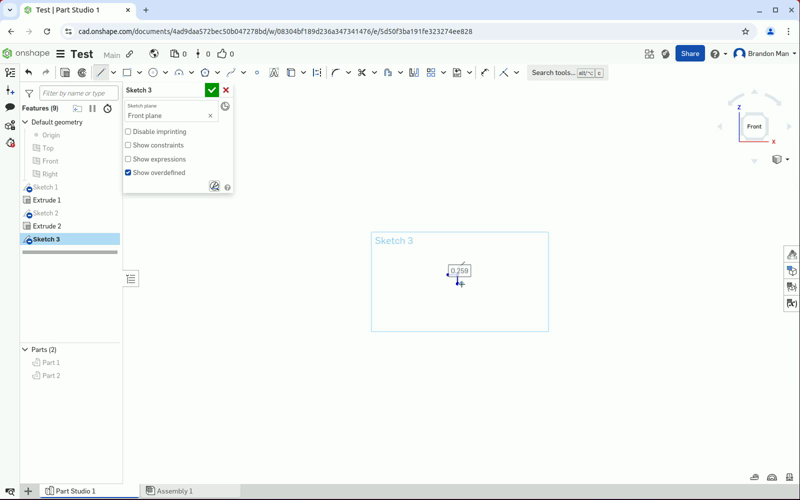
scroll(-6)
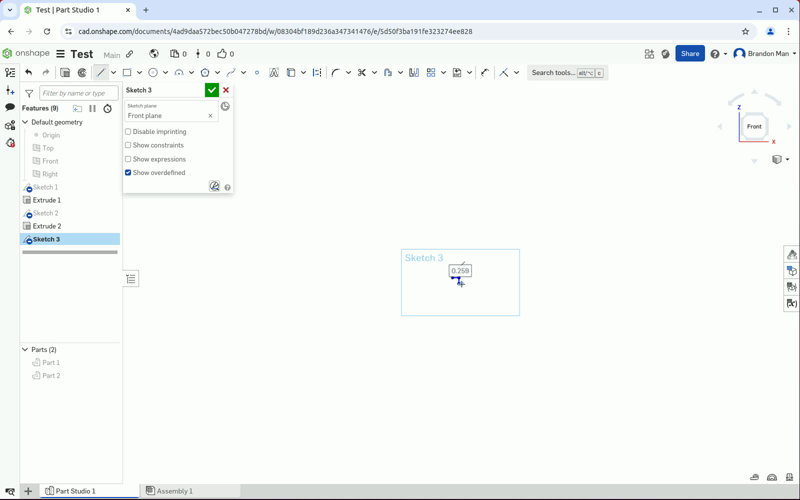
scroll(-6)
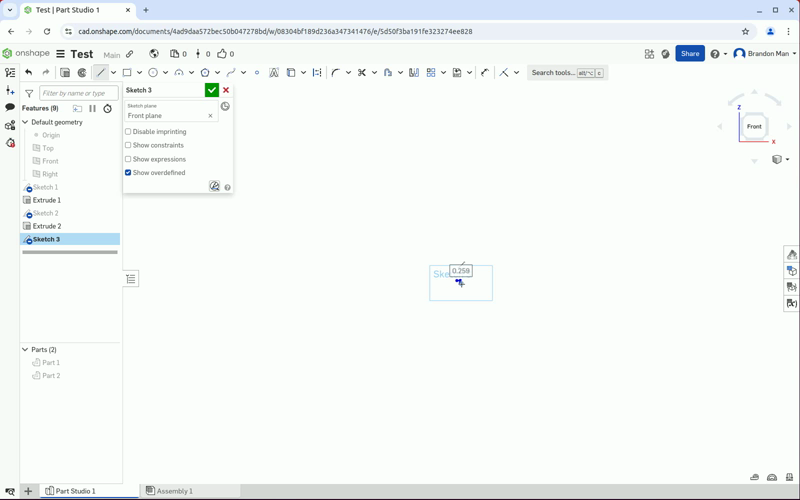
key_up(shift)
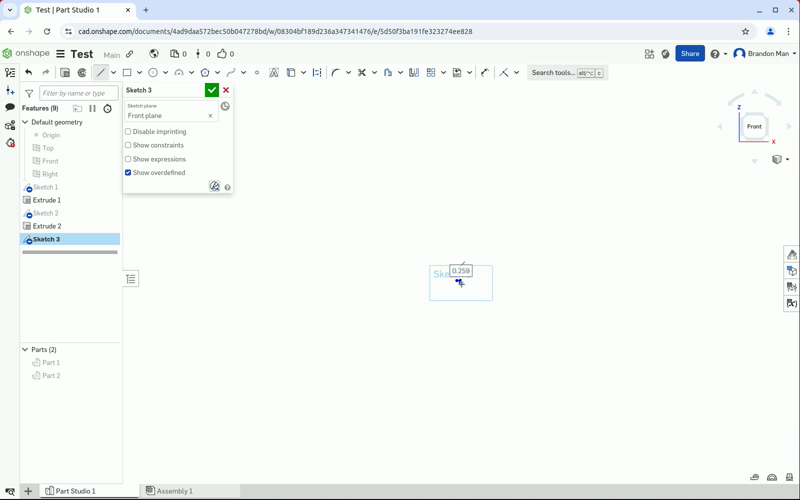
key_down(shift)
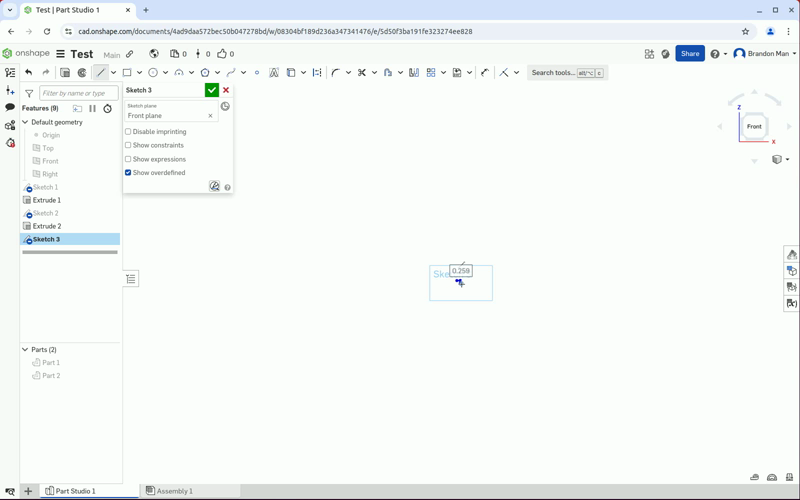
mouse_move(492, 283)
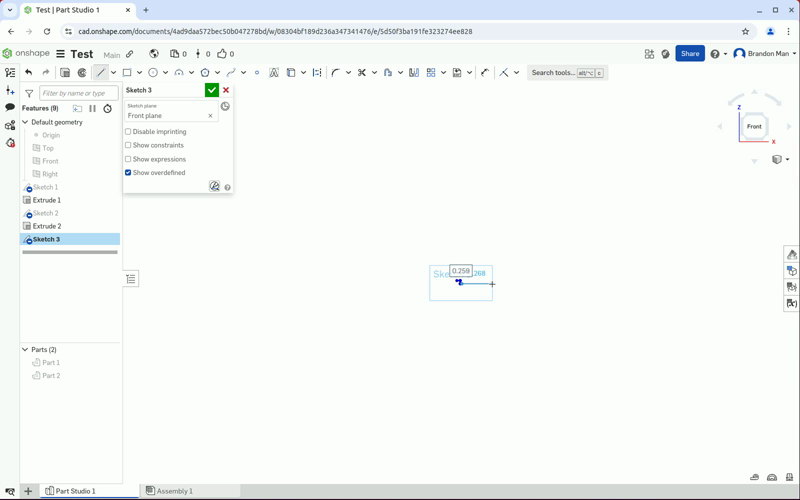
mouse_move(461, 279)
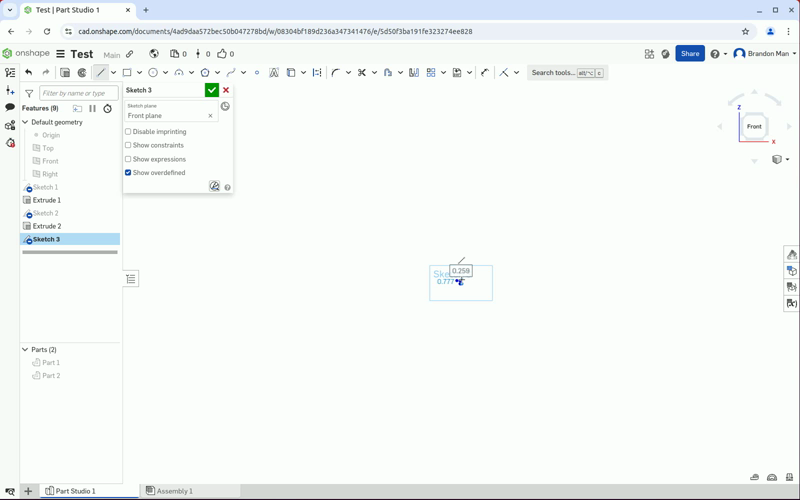
scroll(6)
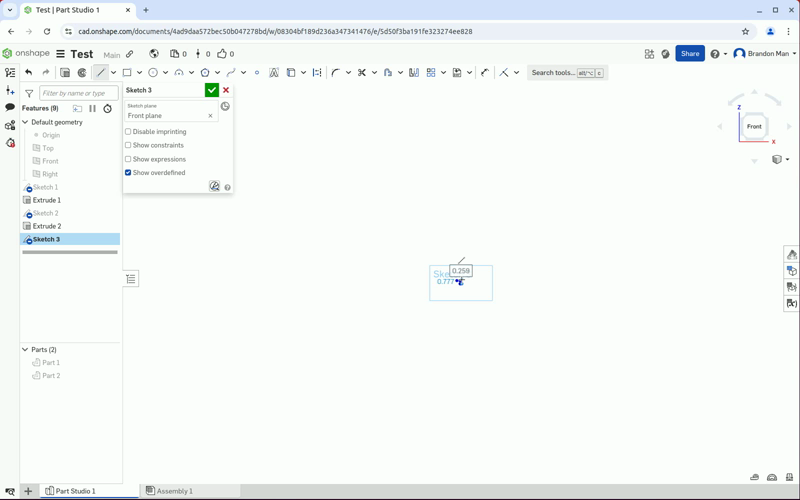
scroll(6)
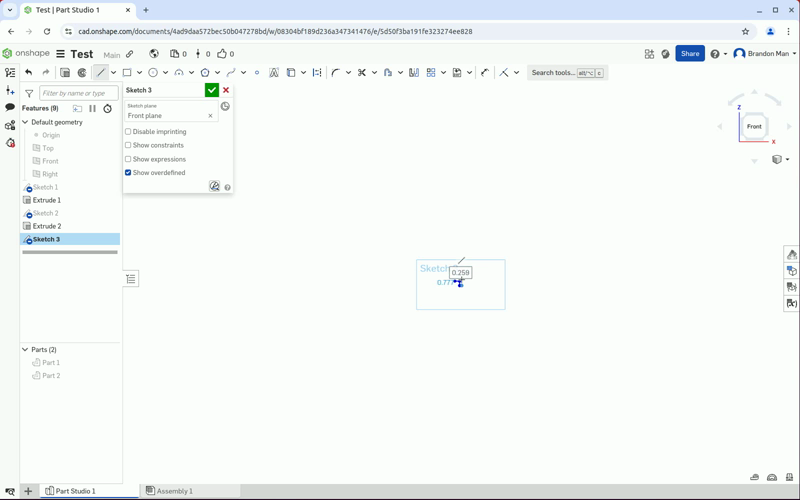
scroll(6)
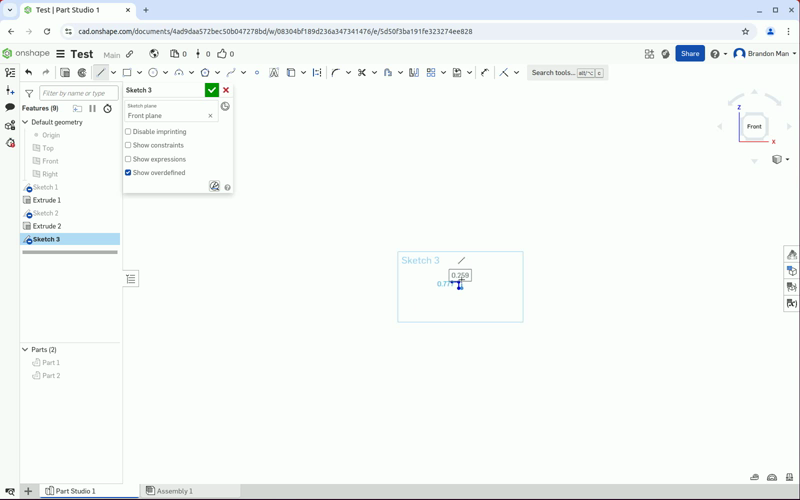
scroll(6)
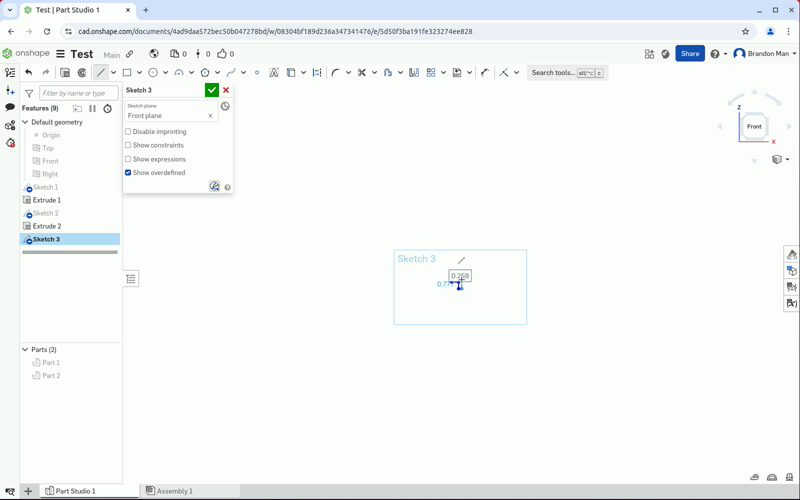
scroll(6)
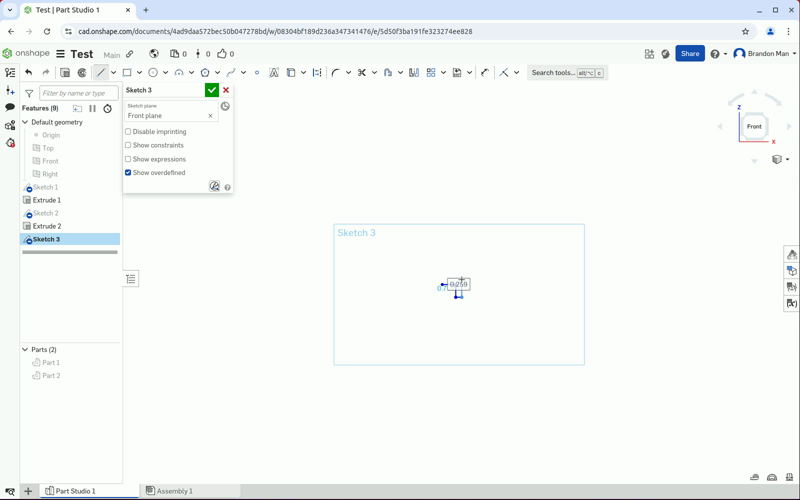
scroll(6)
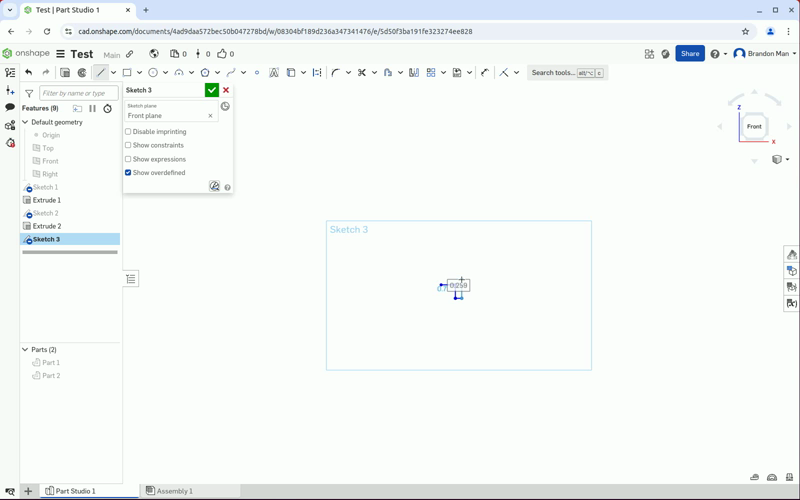
scroll(6)
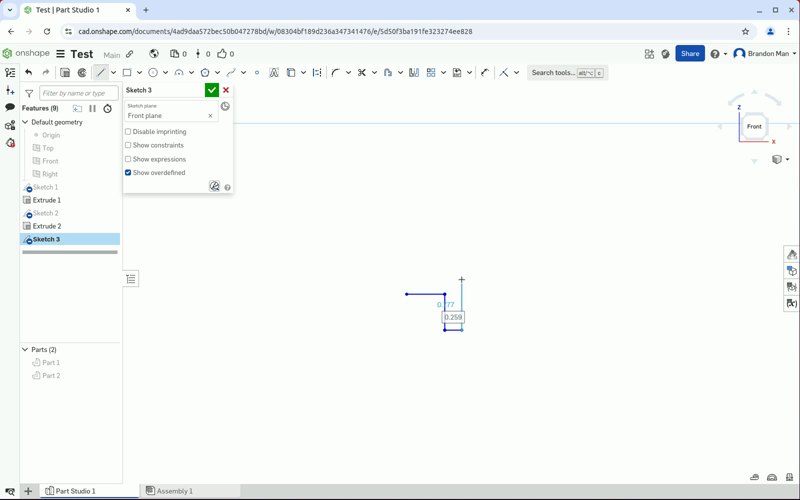
click(461, 279)
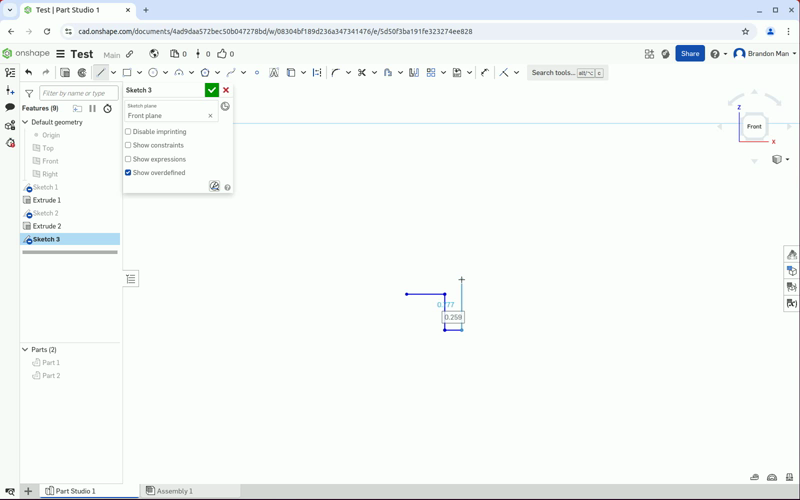
scroll(-6)
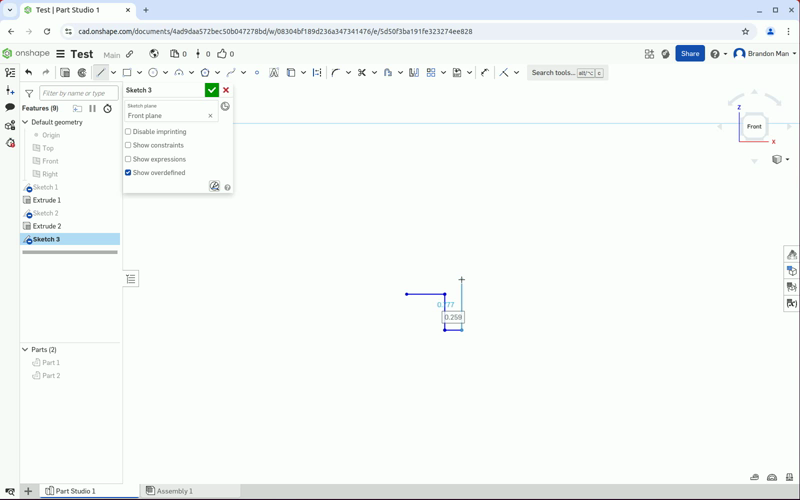
scroll(-6)
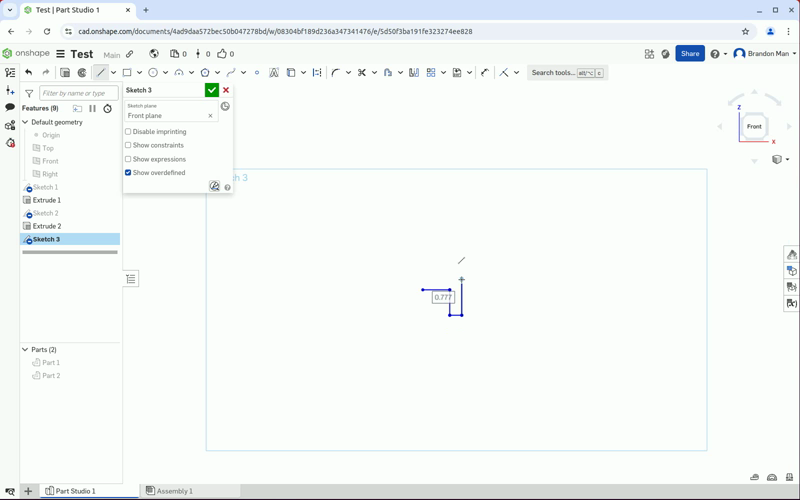
scroll(-6)
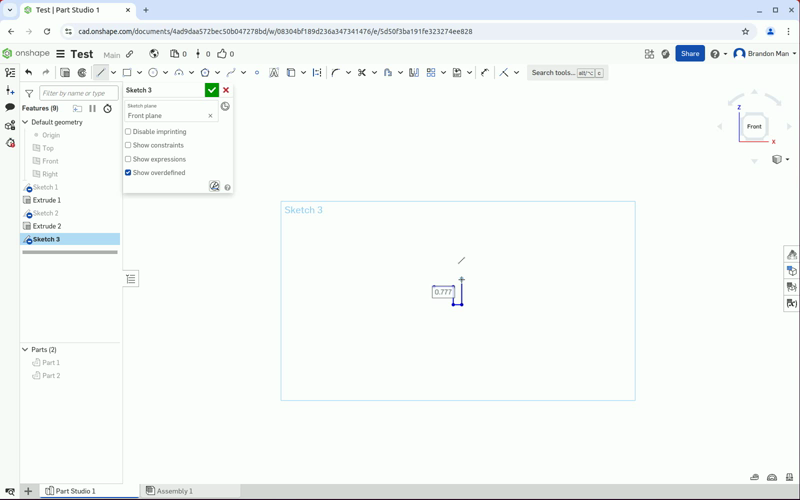
scroll(-6)
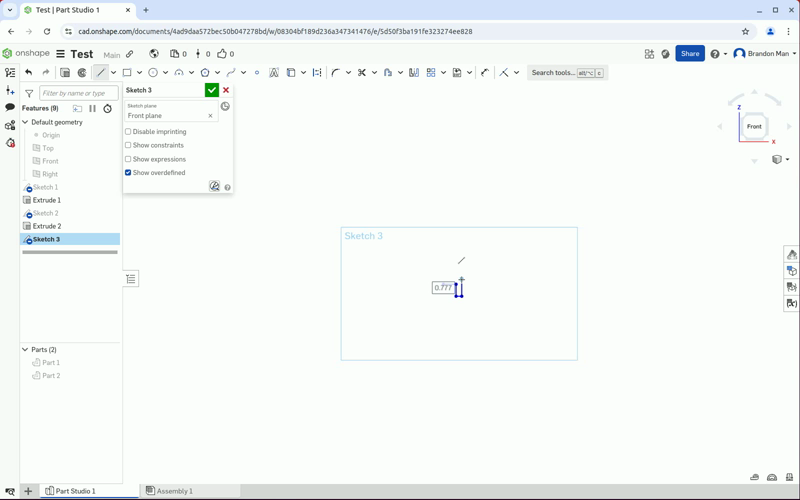
scroll(-6)
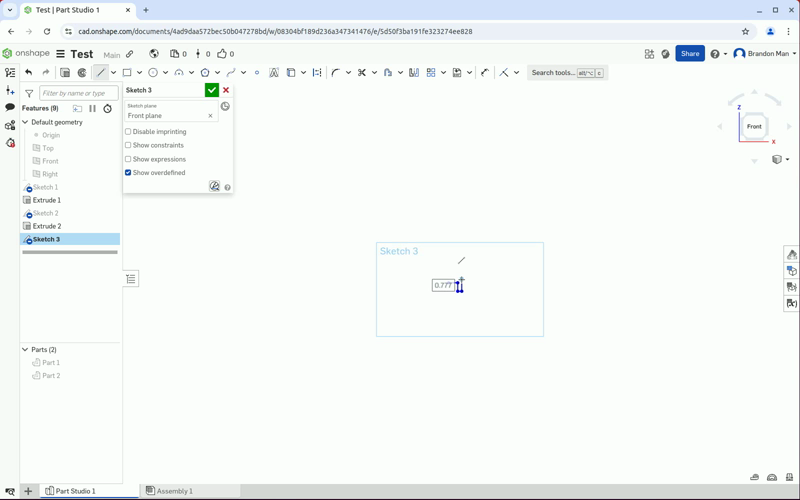
scroll(-6)
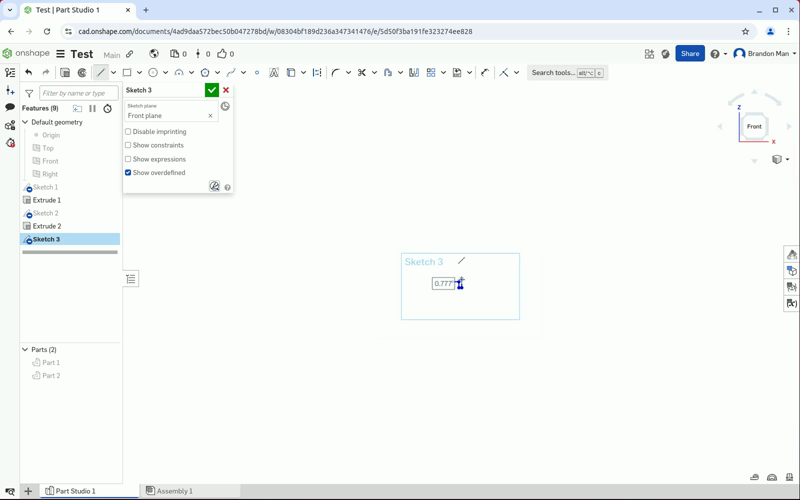
scroll(-6)
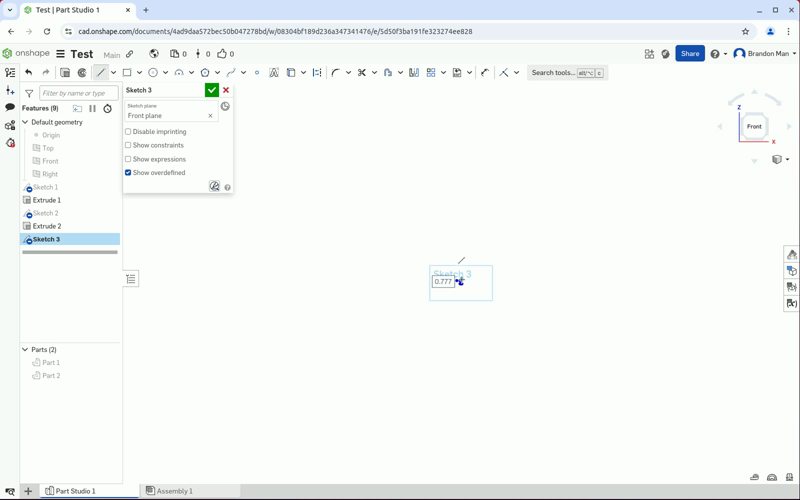
key_up(shift)
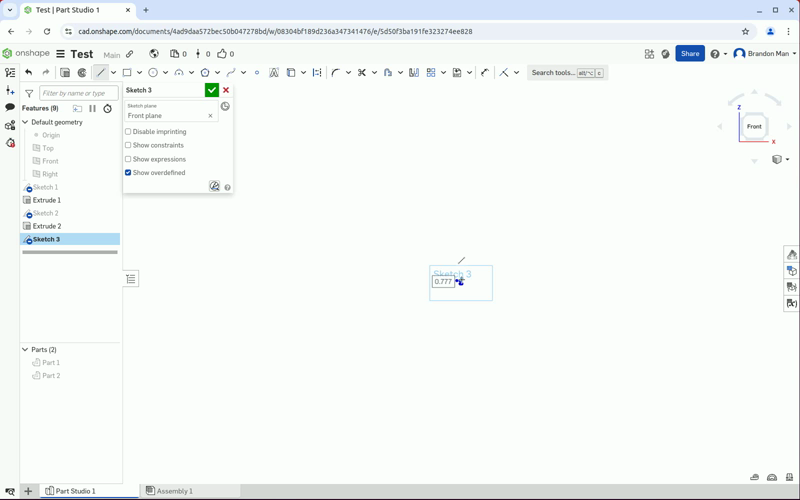
key_down(shift)
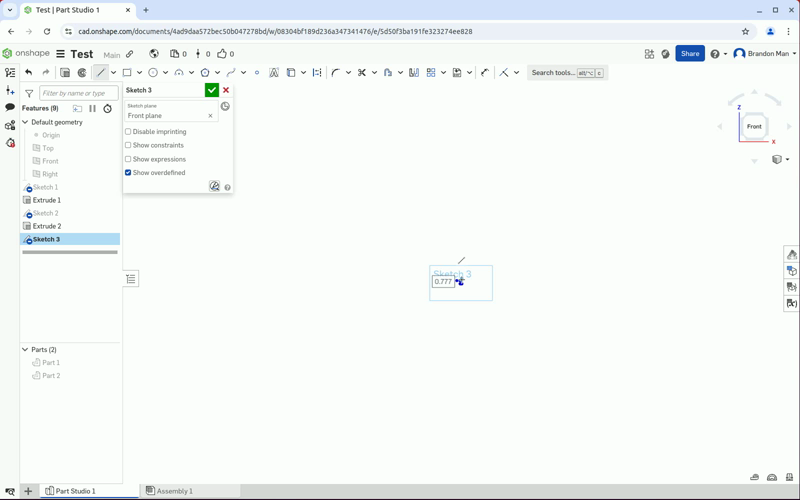
mouse_move(492, 279)
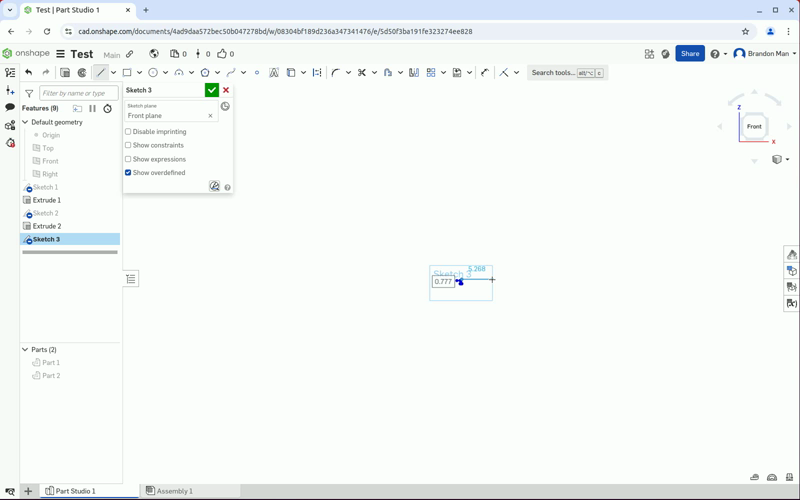
mouse_move(457, 279)
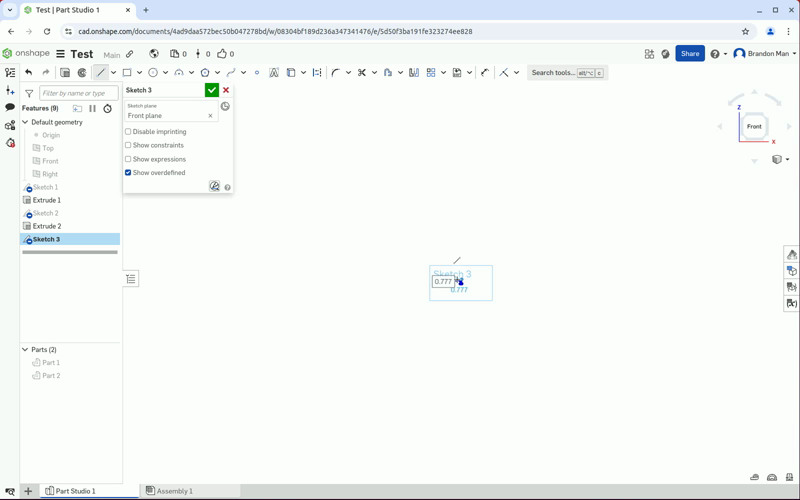
scroll(6)
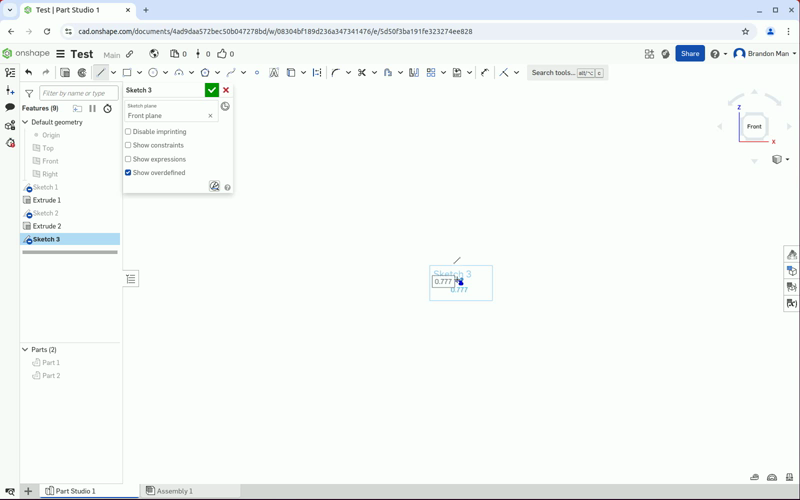
scroll(6)
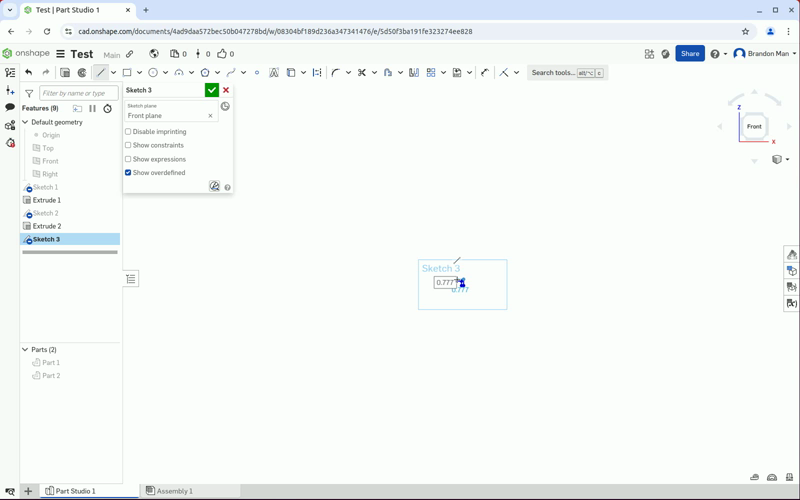
scroll(6)
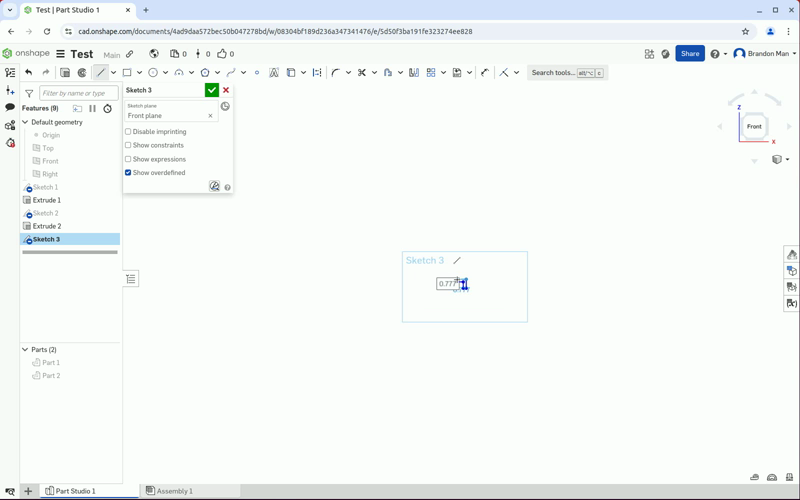
scroll(6)
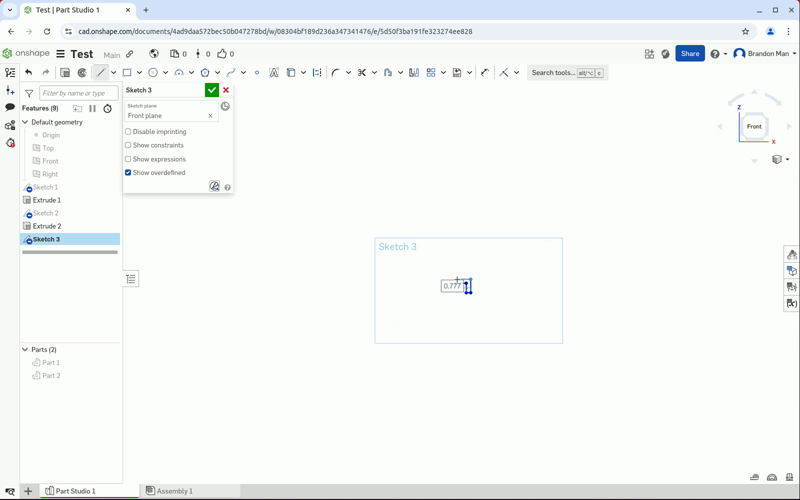
scroll(6)
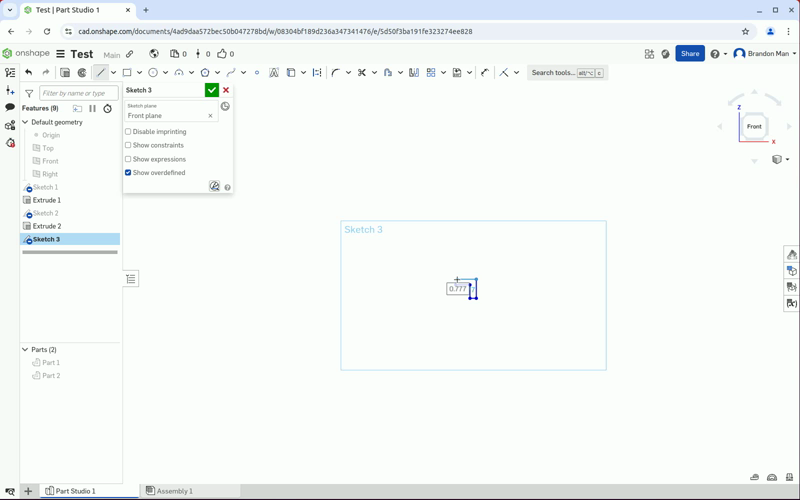
scroll(6)
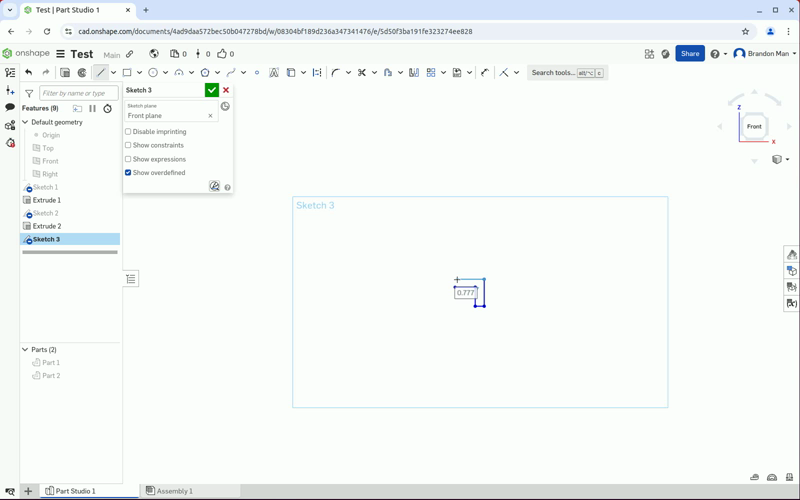
scroll(6)
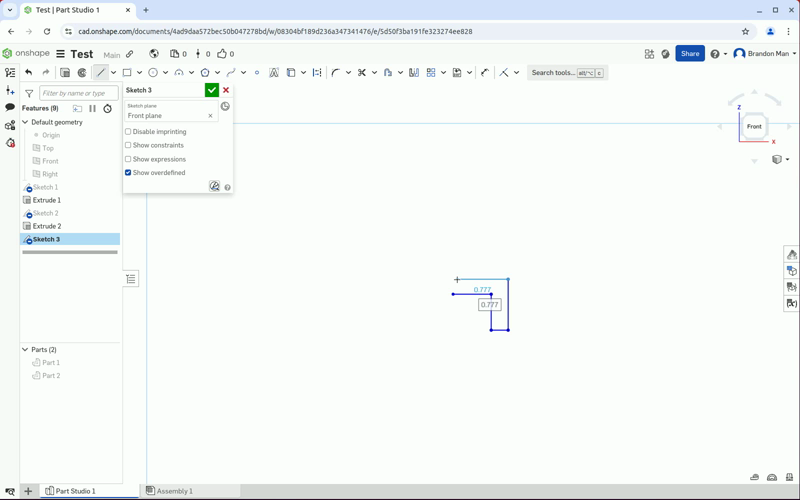
click(457, 279)
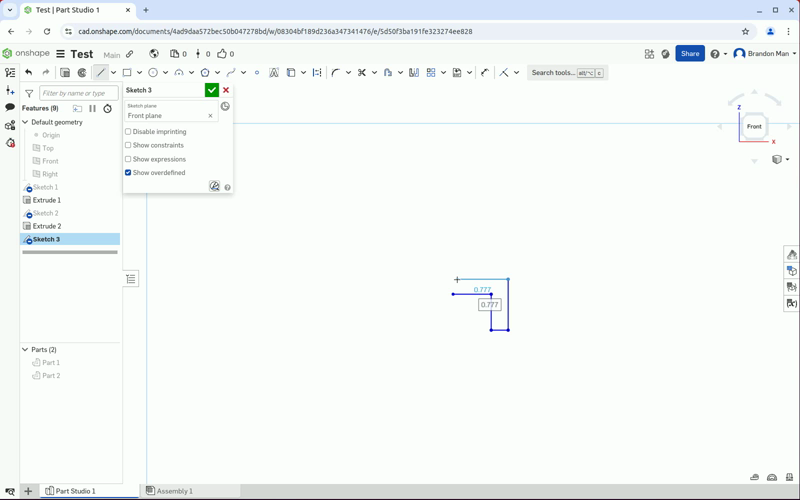
scroll(-6)
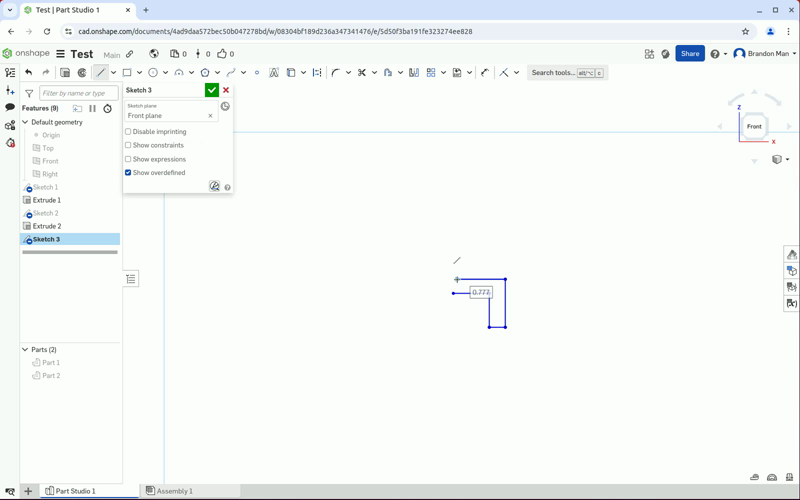
scroll(-6)
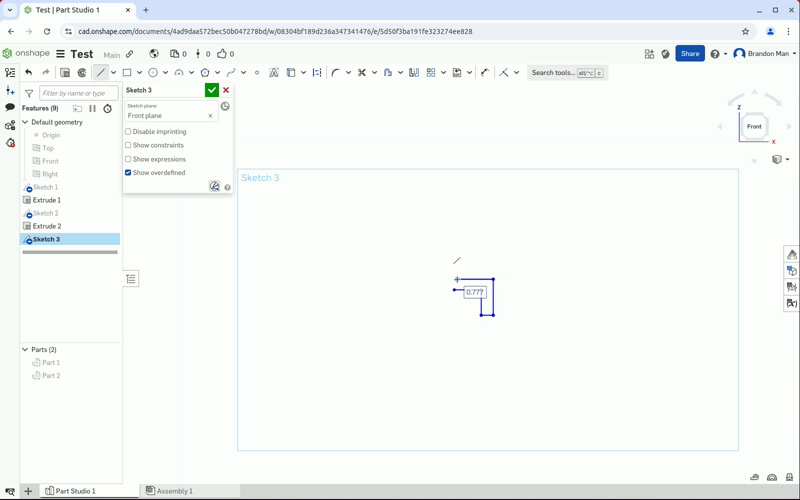
scroll(-6)
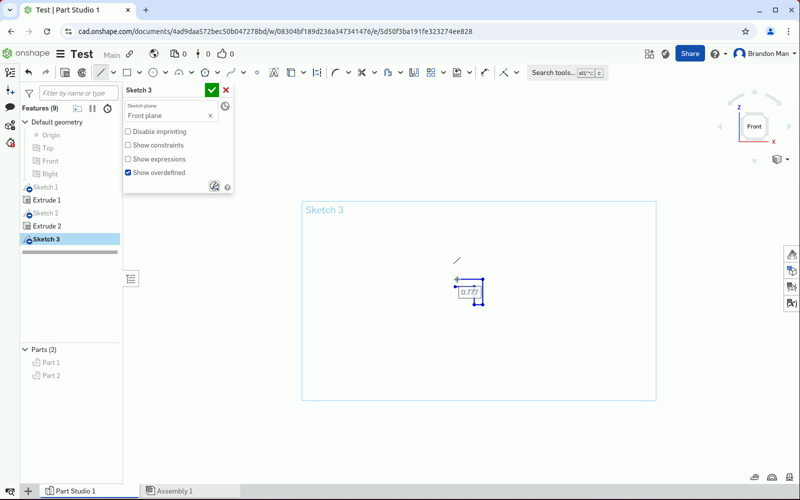
scroll(-6)
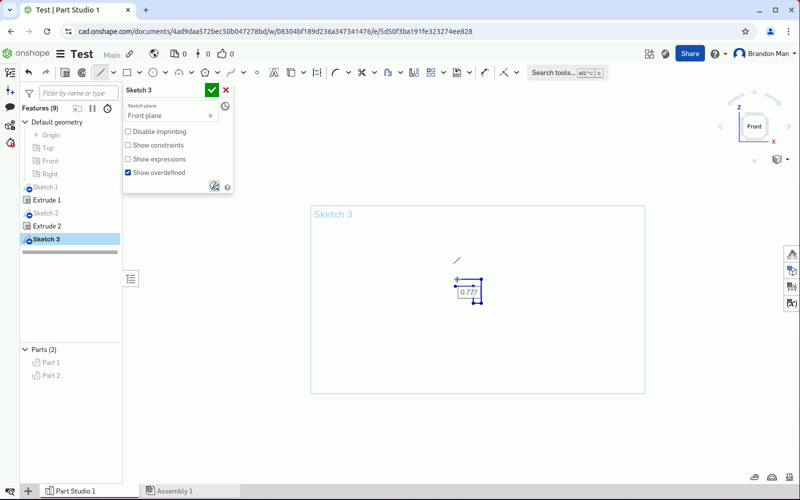
scroll(-6)
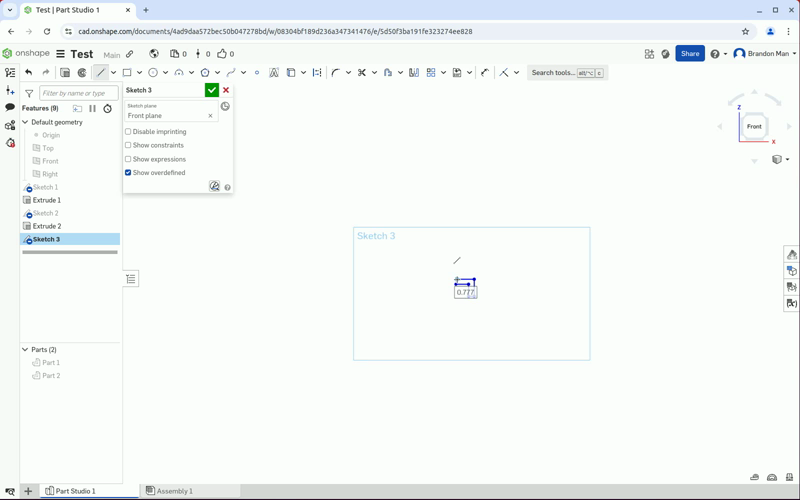
scroll(-6)
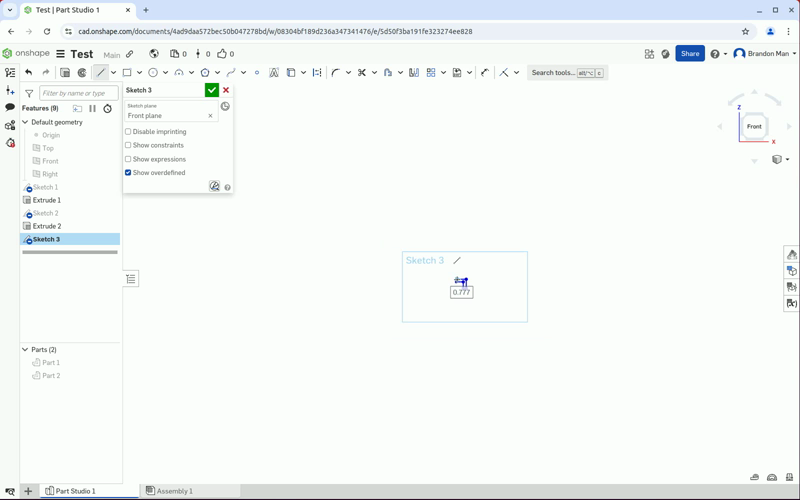
scroll(-6)
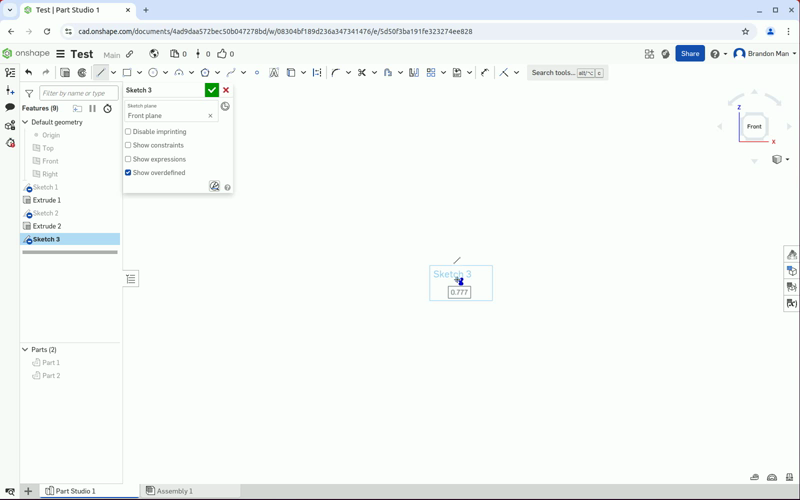
key_up(shift)
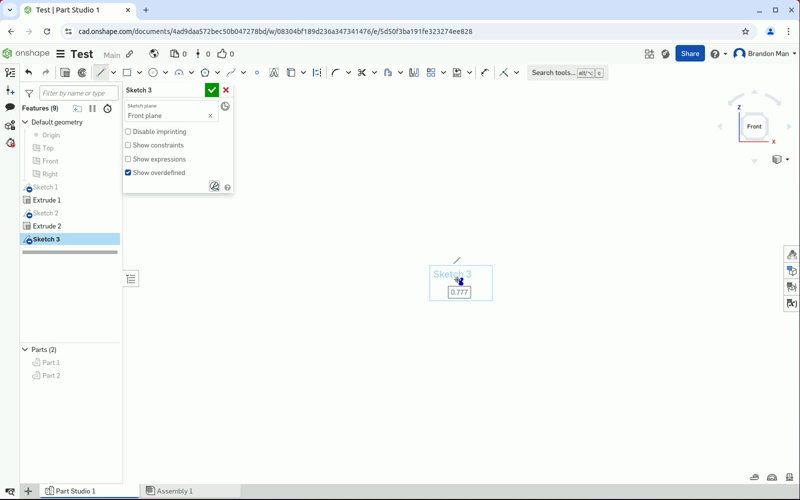
mouse_move(487, 279)
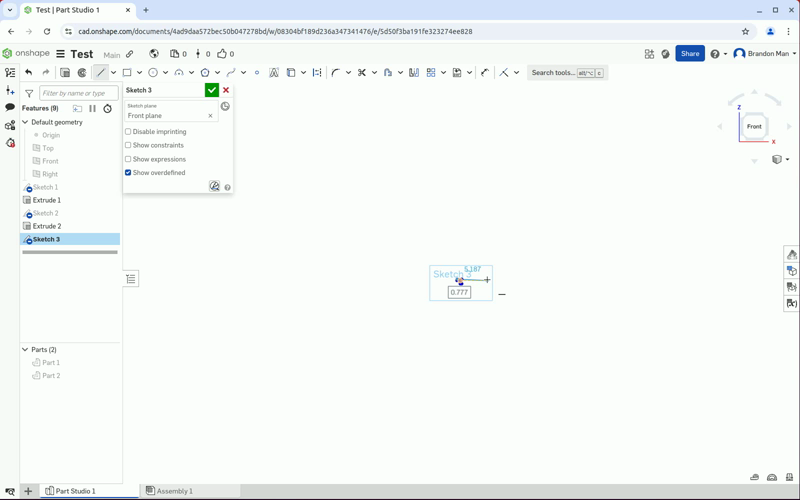
key_down(shift)
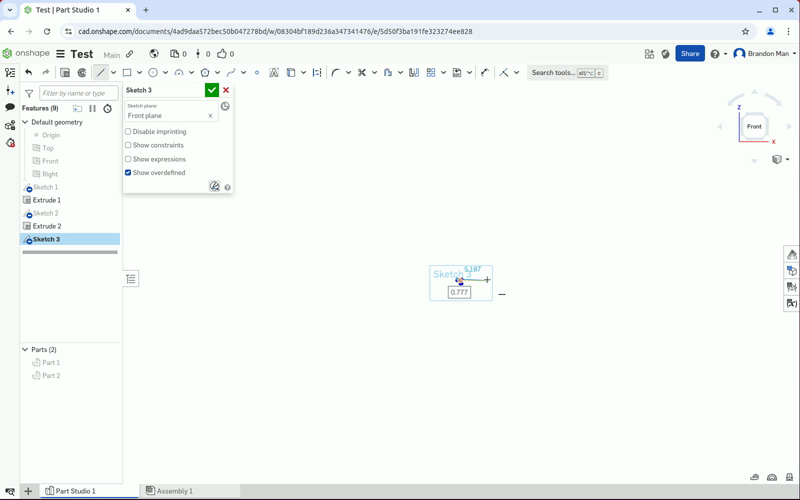
mouse_move(457, 280)
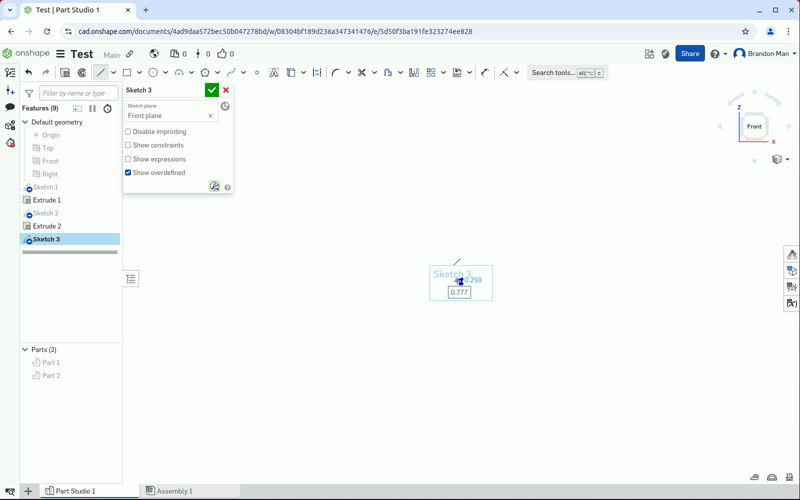
scroll(6)
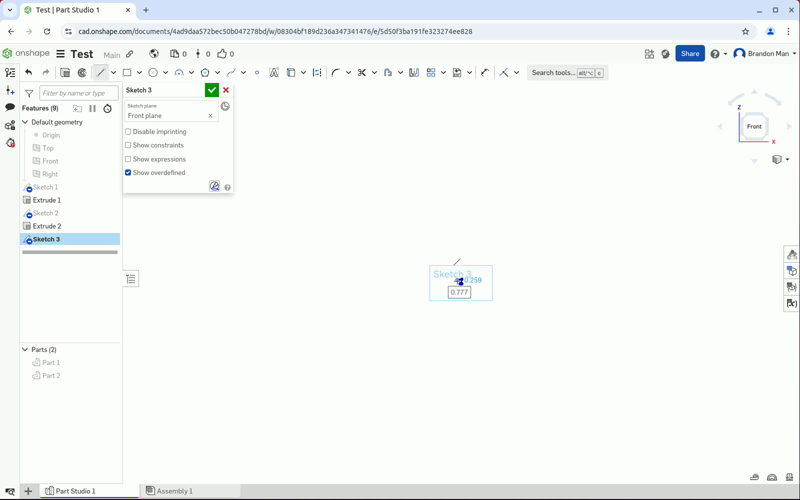
scroll(6)
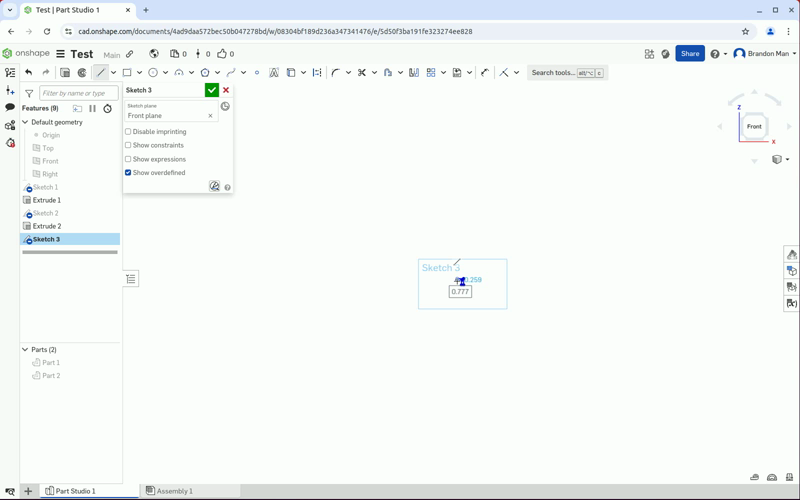
scroll(6)
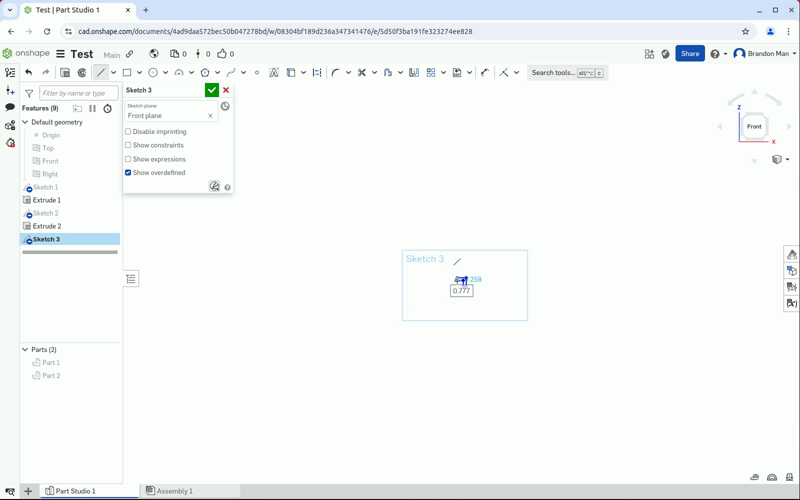
scroll(6)
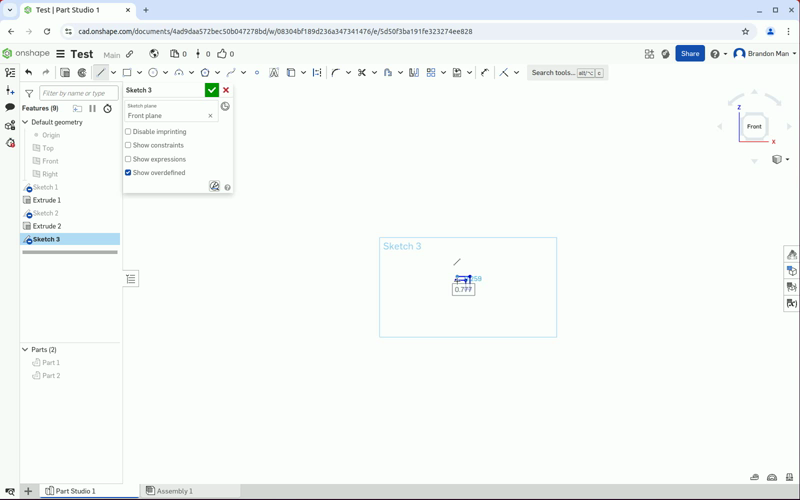
scroll(6)
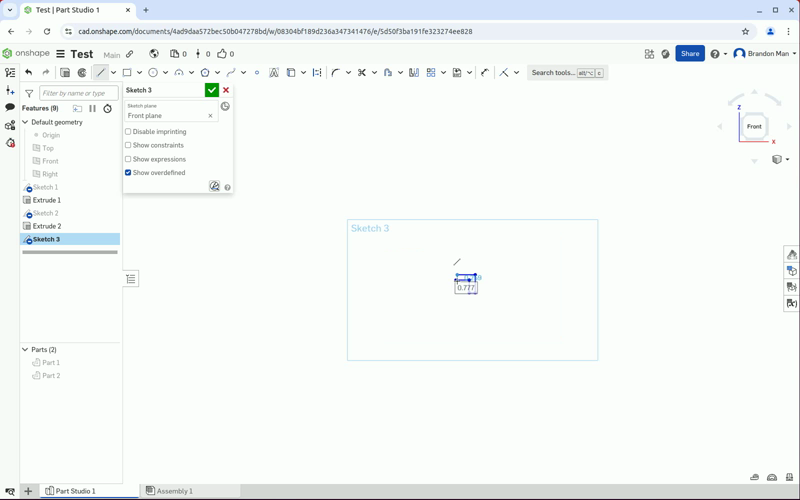
scroll(6)
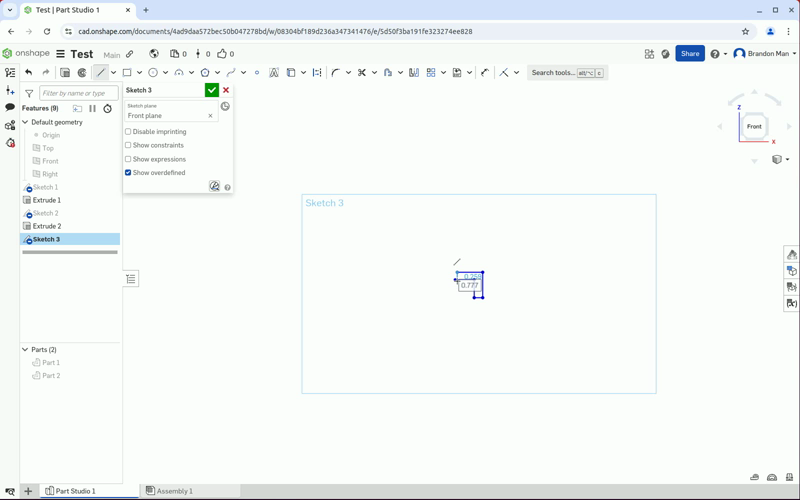
scroll(6)
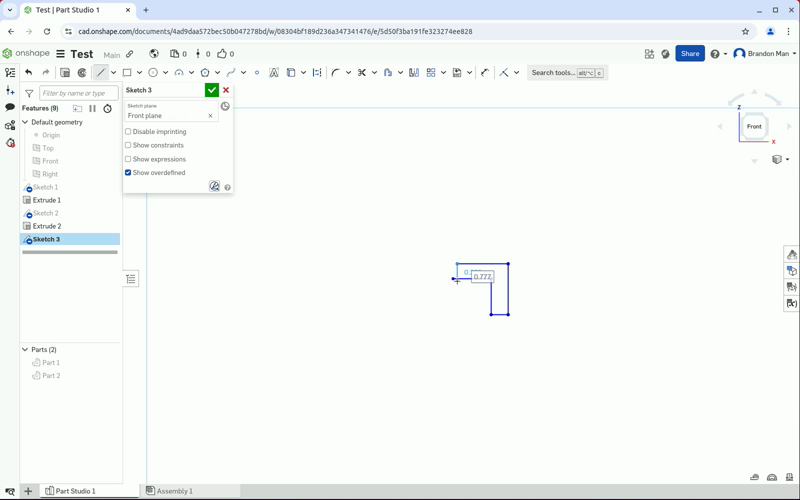
key_up(shift)
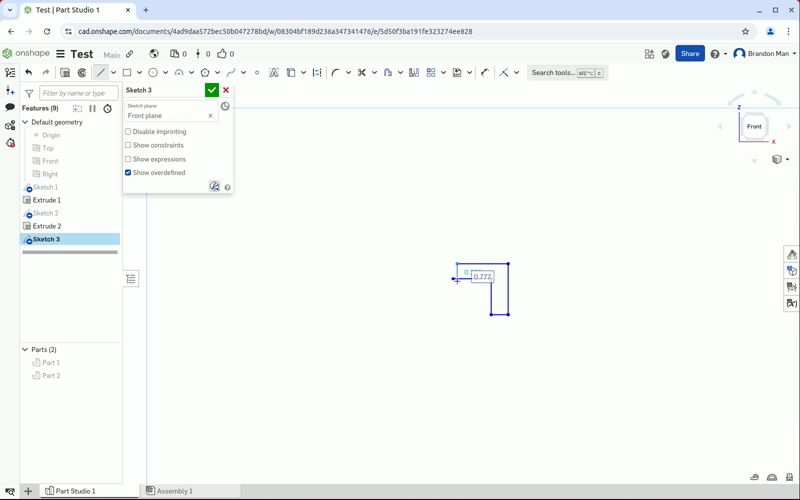
click(457, 280)
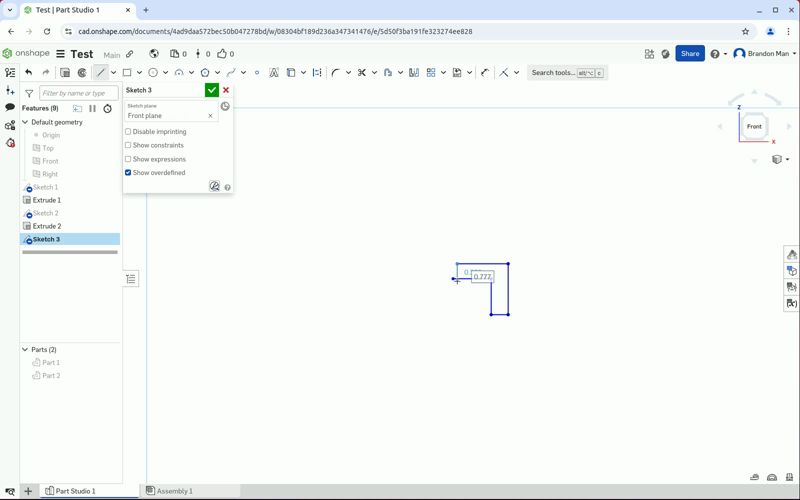
scroll(-6)
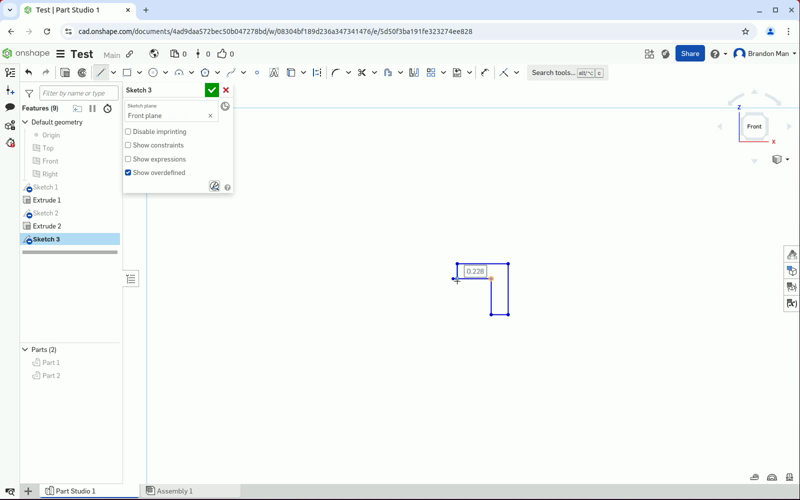
scroll(-6)
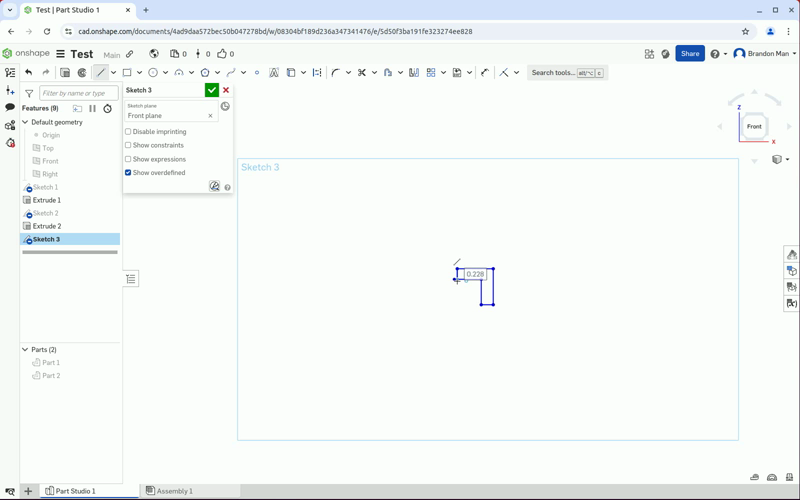
scroll(-6)
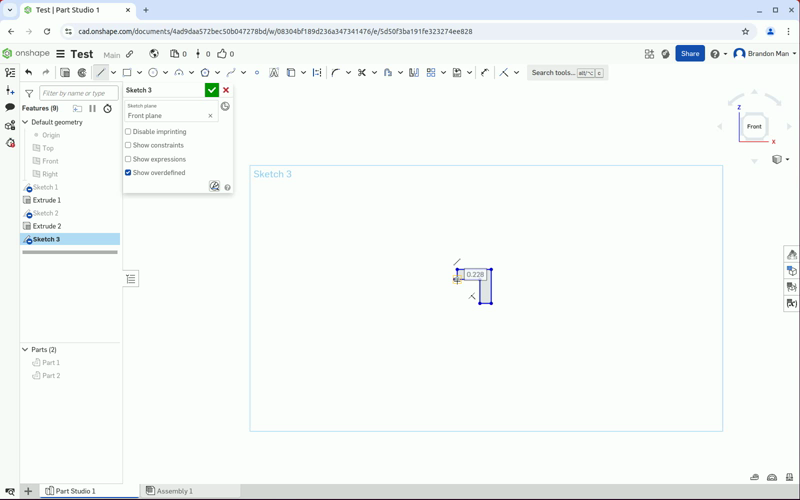
scroll(-6)
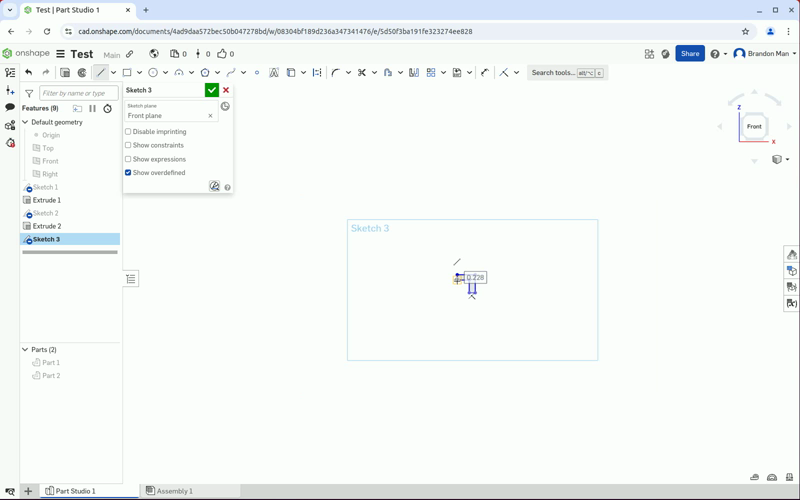
scroll(-6)
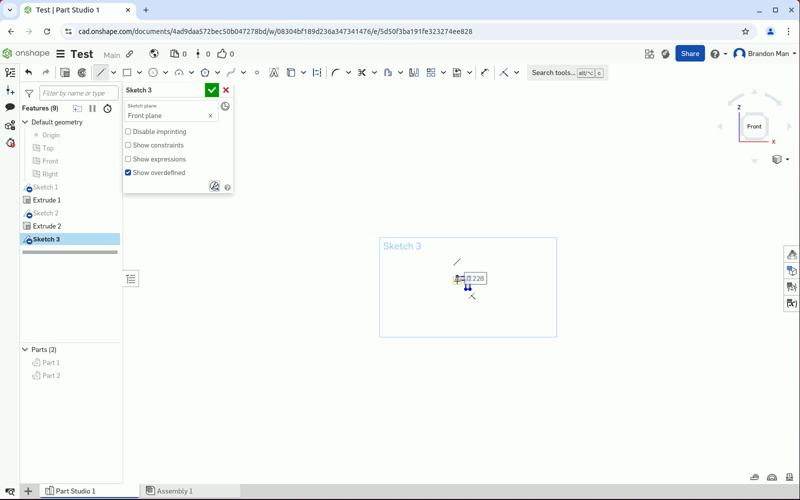
scroll(-6)
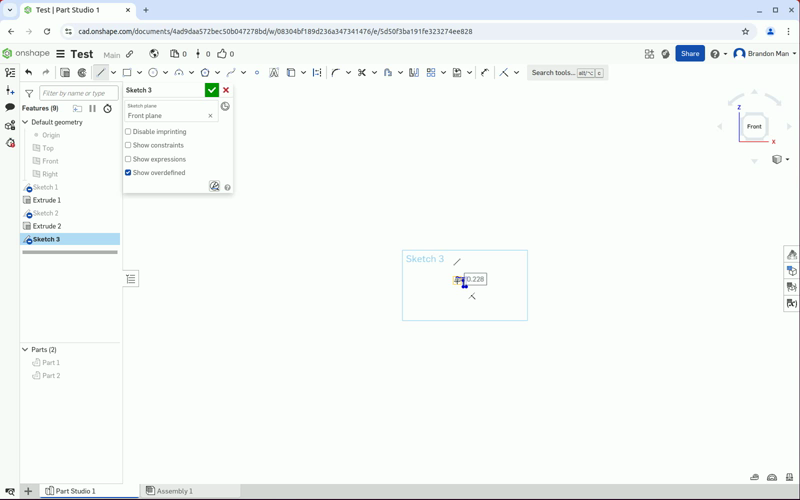
scroll(-6)
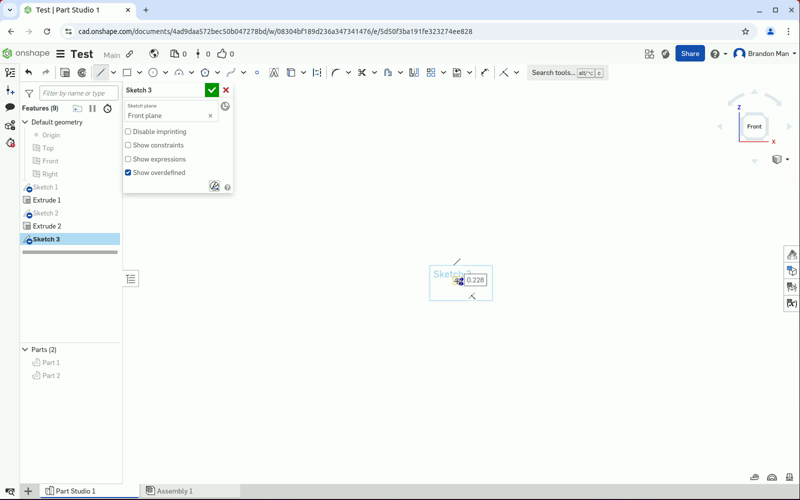
key(esc)
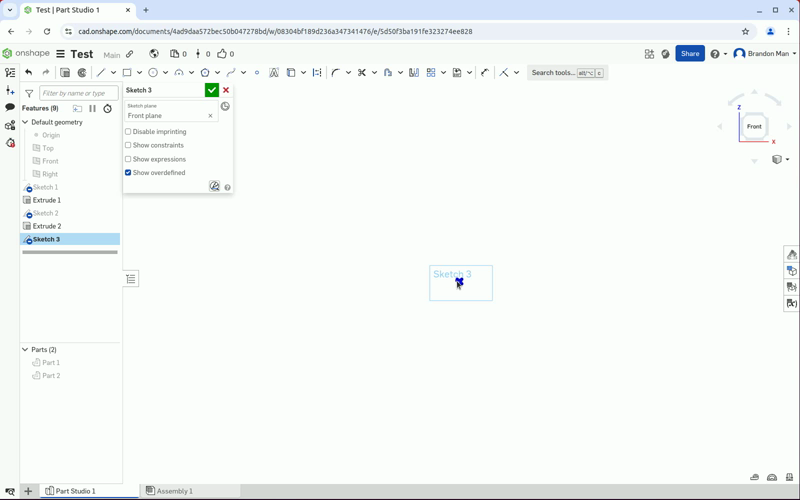
mouse_move(461, 283)
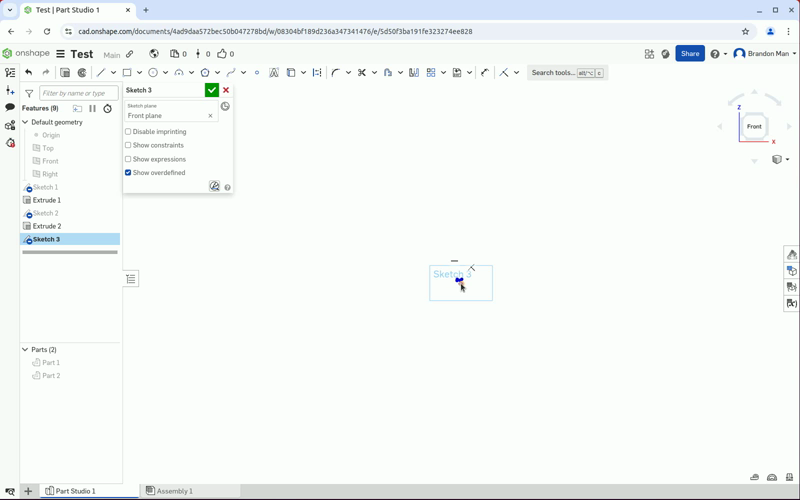
scroll(6)
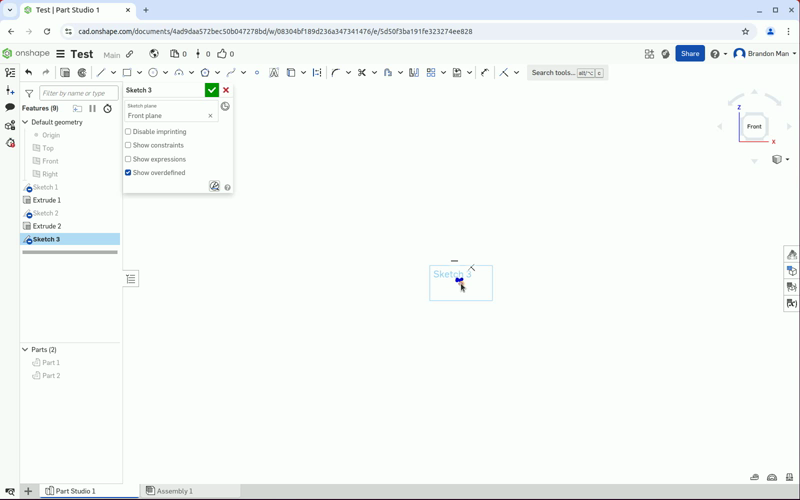
scroll(6)
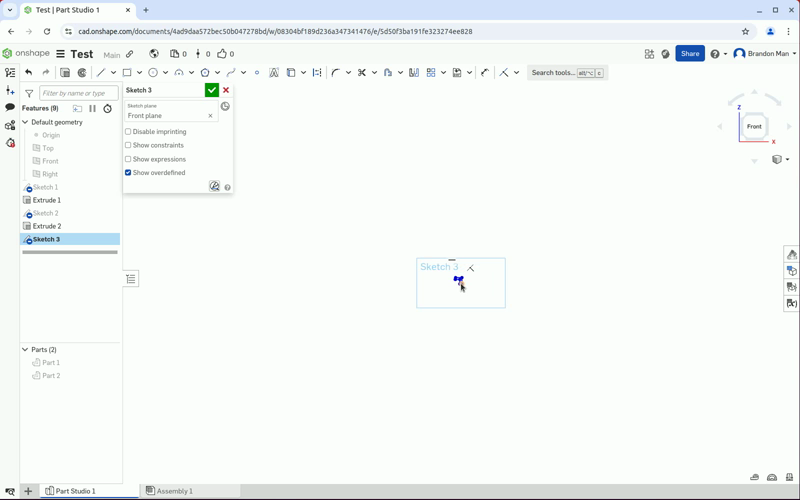
scroll(6)
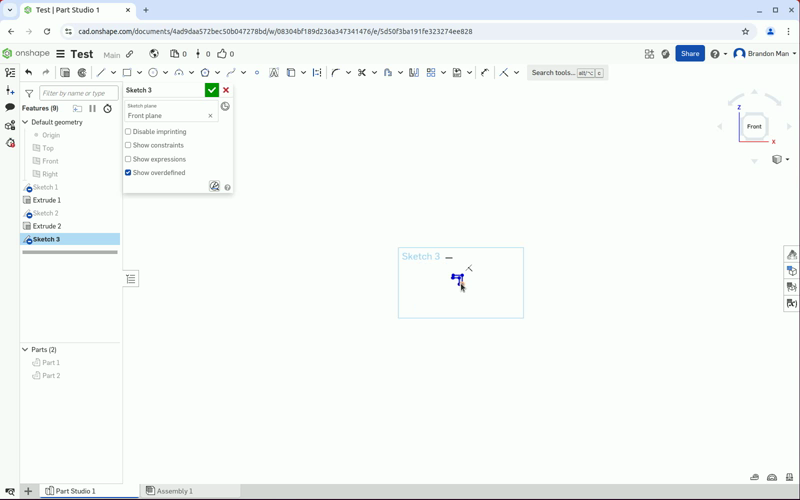
scroll(6)
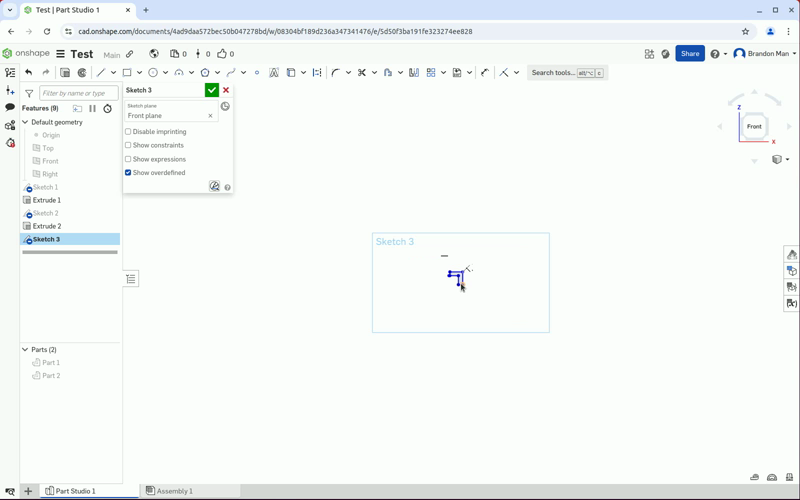
scroll(6)
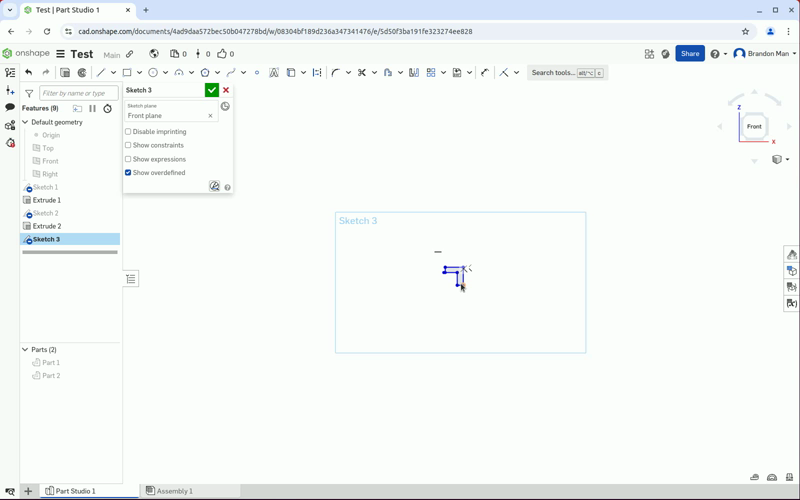
scroll(6)
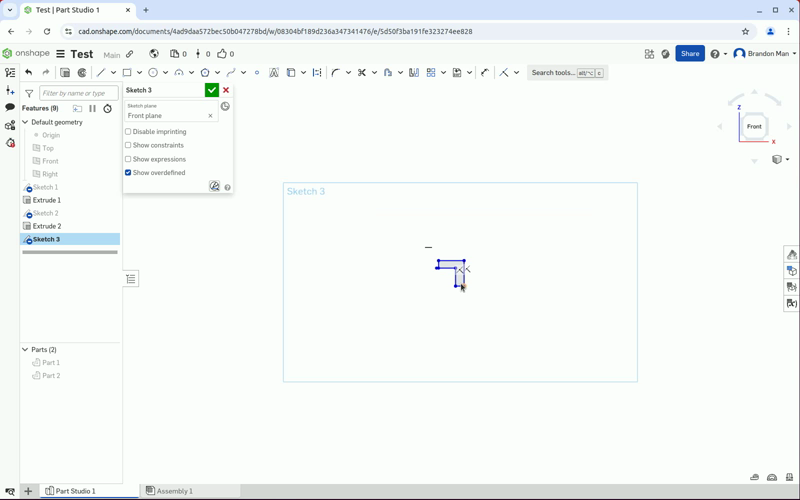
scroll(6)
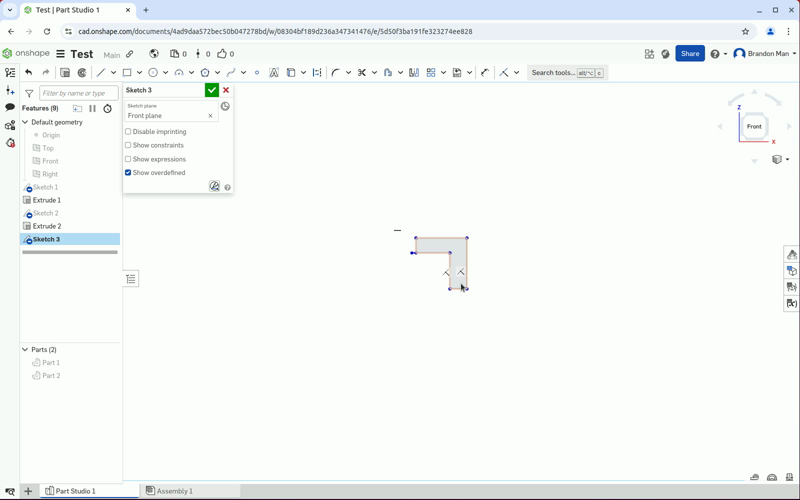
click(461, 283)
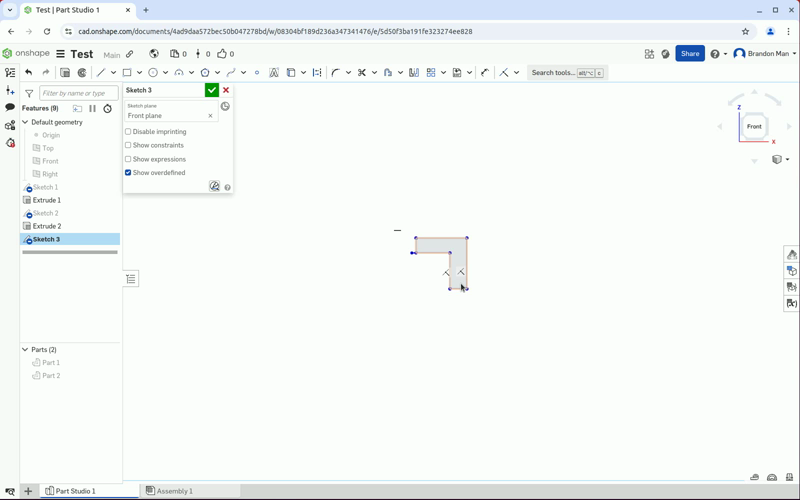
scroll(-6)
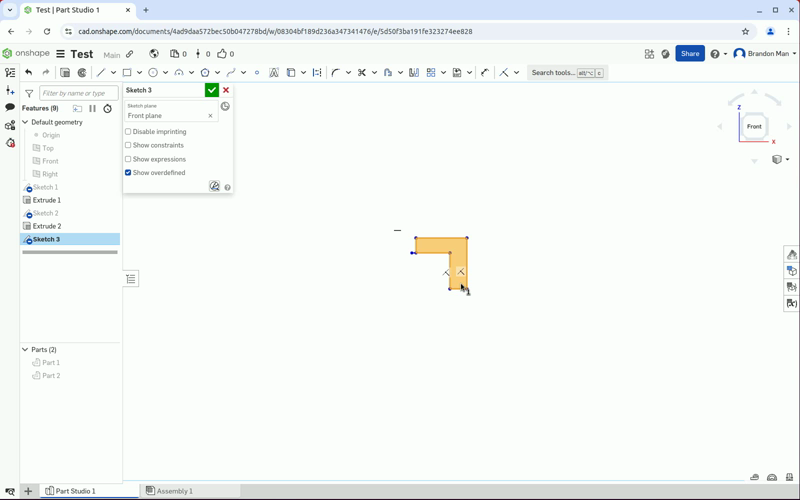
scroll(-6)
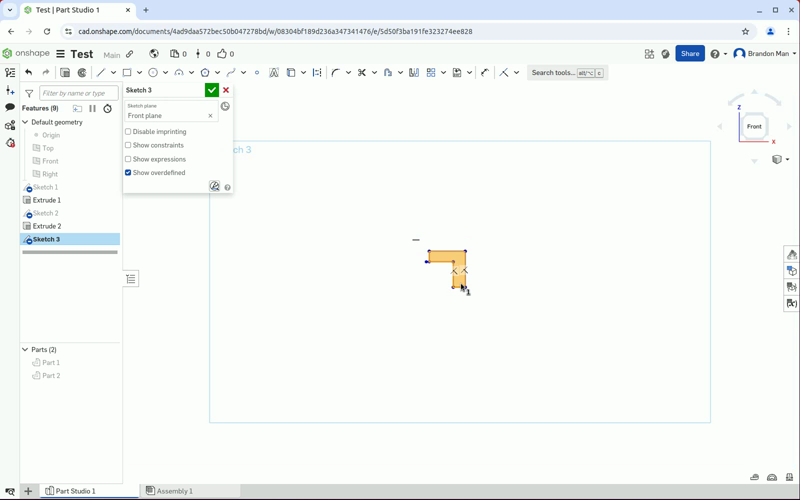
scroll(-6)
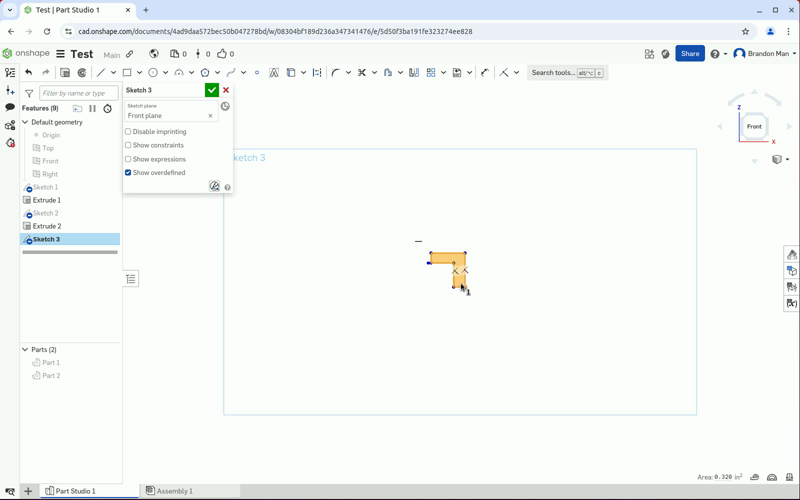
scroll(-6)
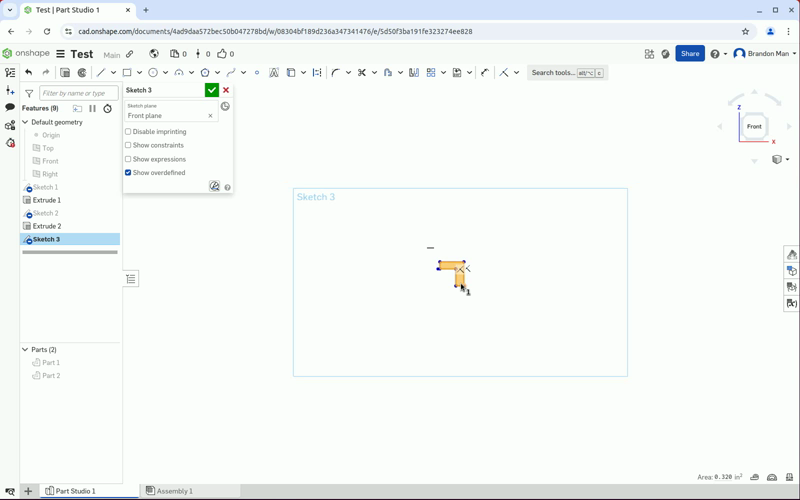
scroll(-6)
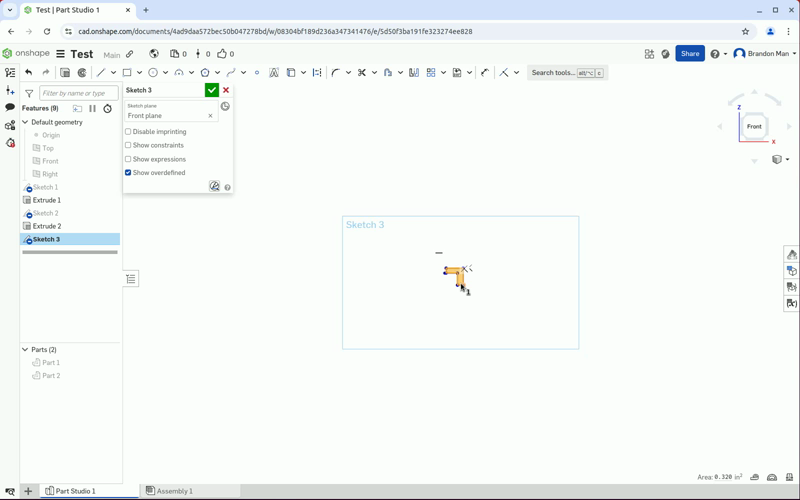
scroll(-6)
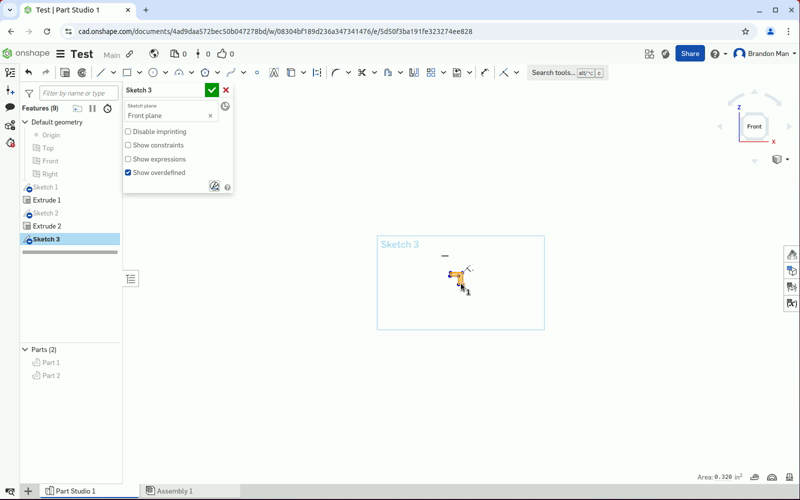
scroll(-6)
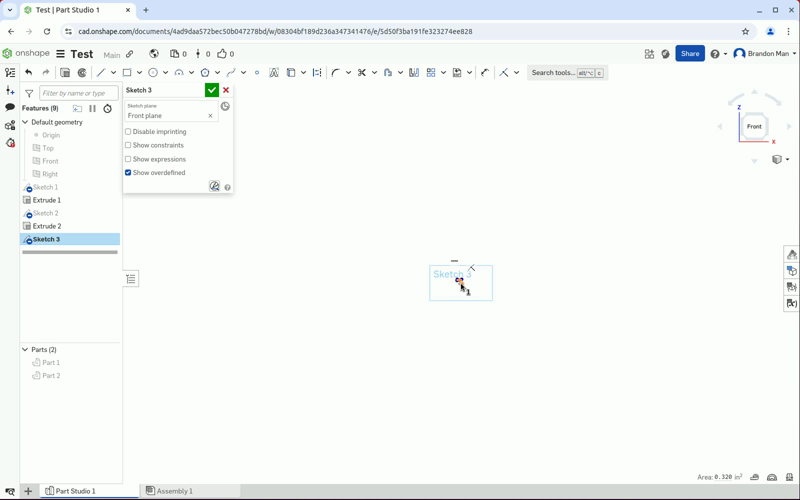
mouse_move(73, 352)
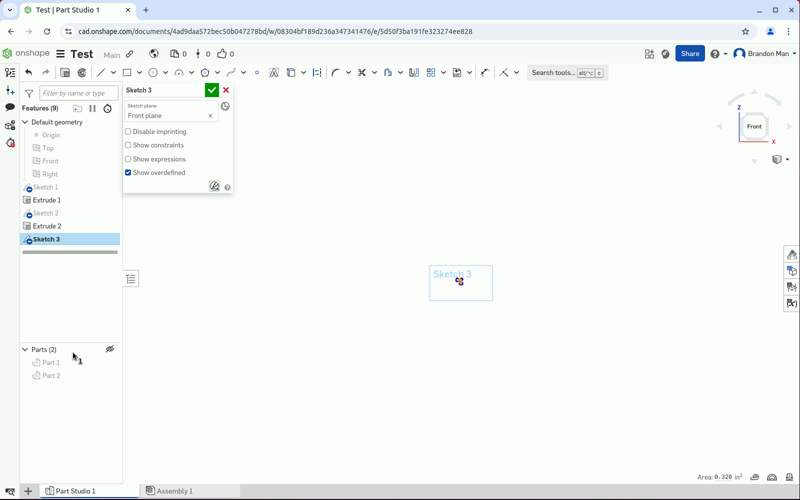
key(shift+y)
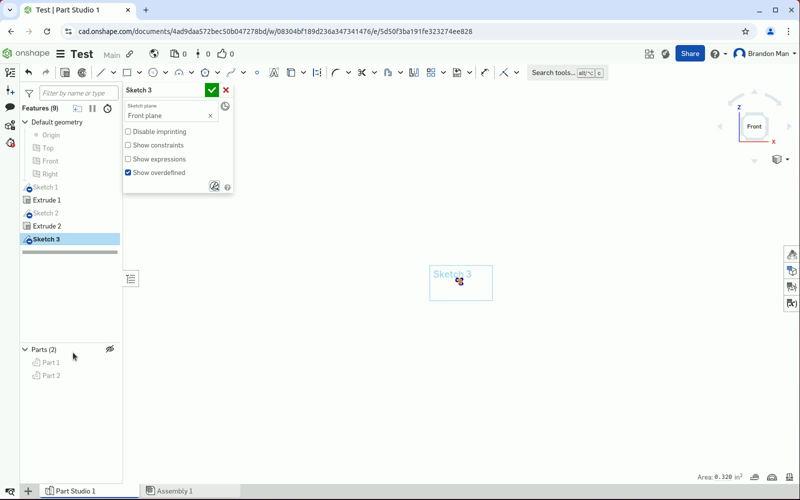
key(shift+e)
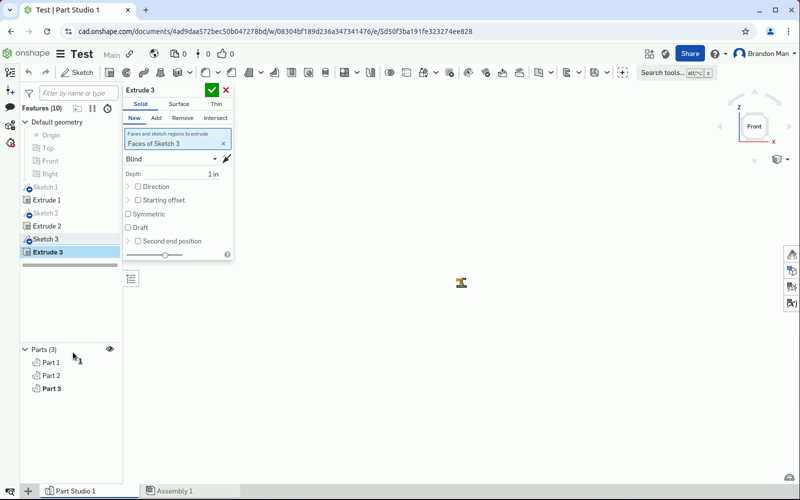
mouse_move(143, 106)
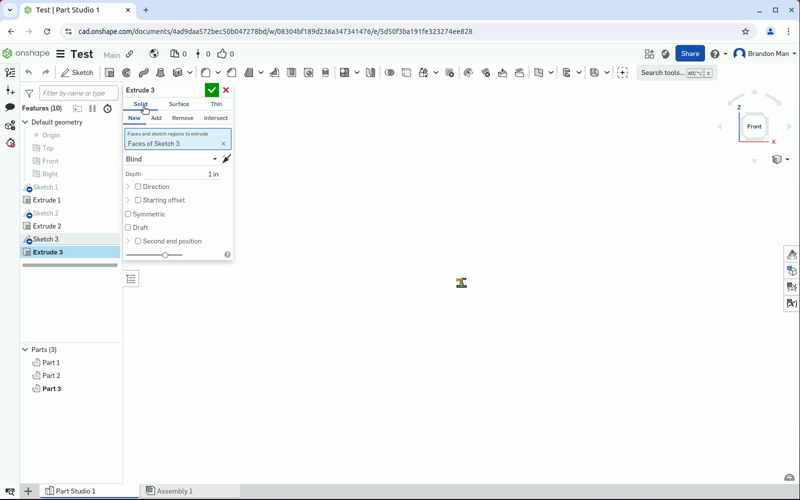
click(143, 106)
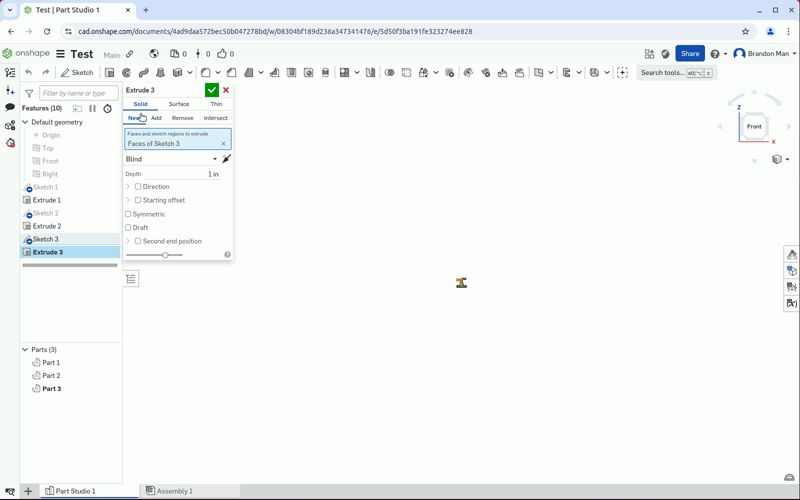
mouse_move(137, 120)
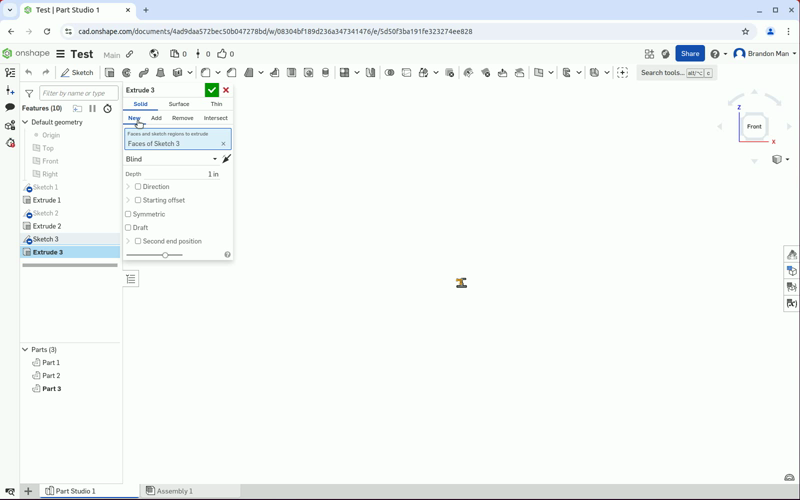
click(137, 120)
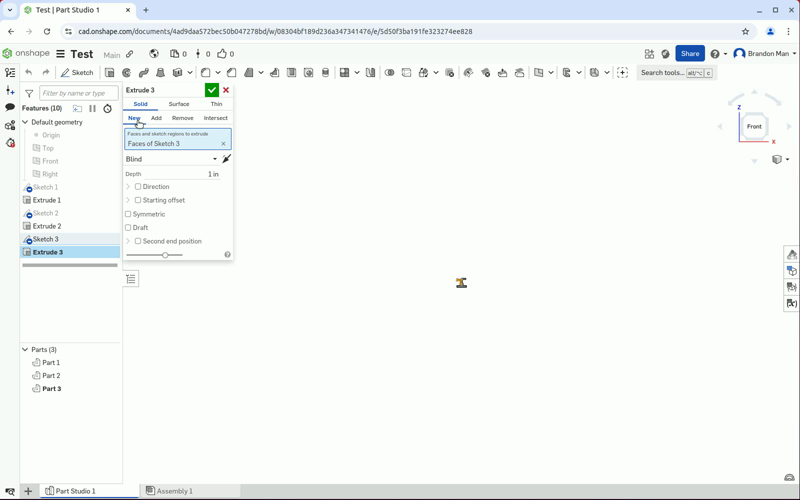
key(tab, 4)
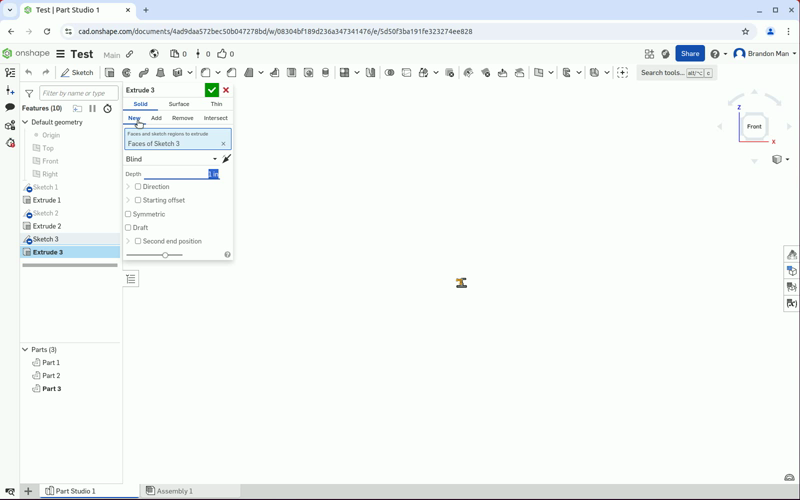
text(-23.108)
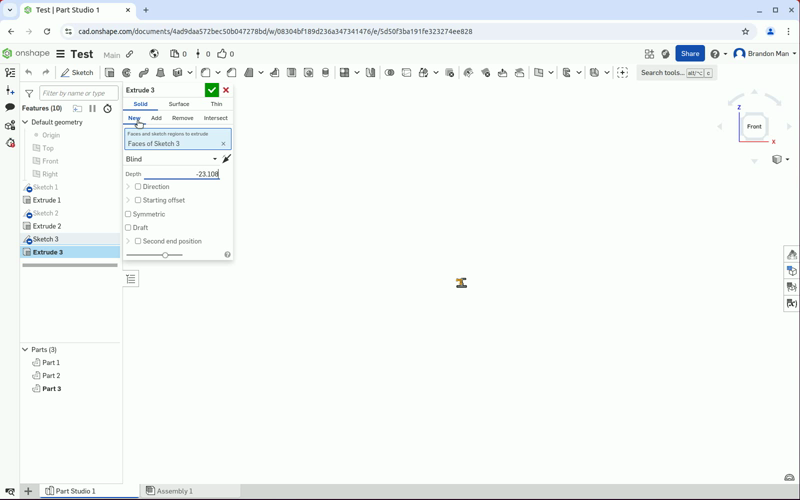
key(enter)
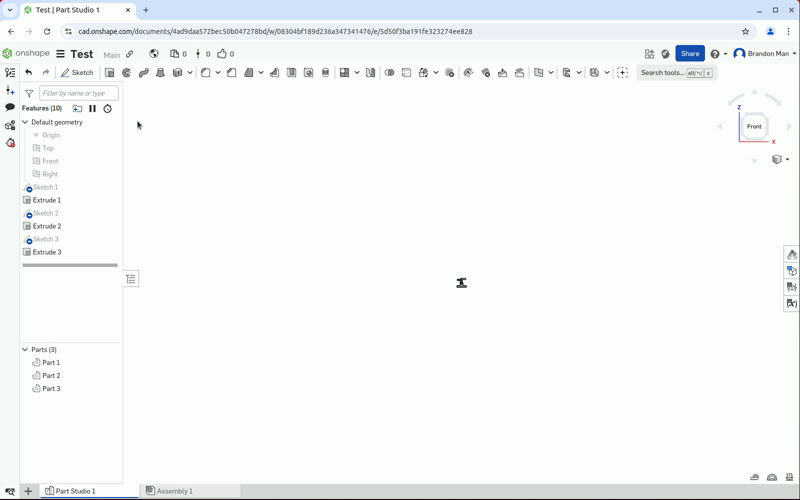
key(shift+h)
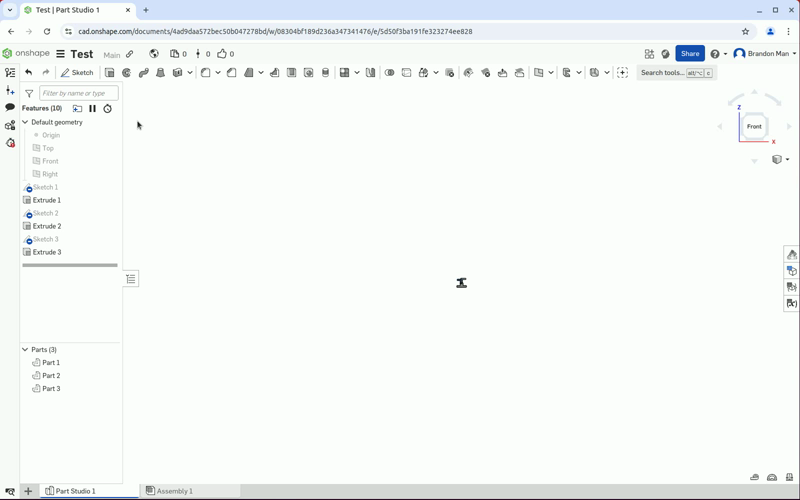
key(shift+h)
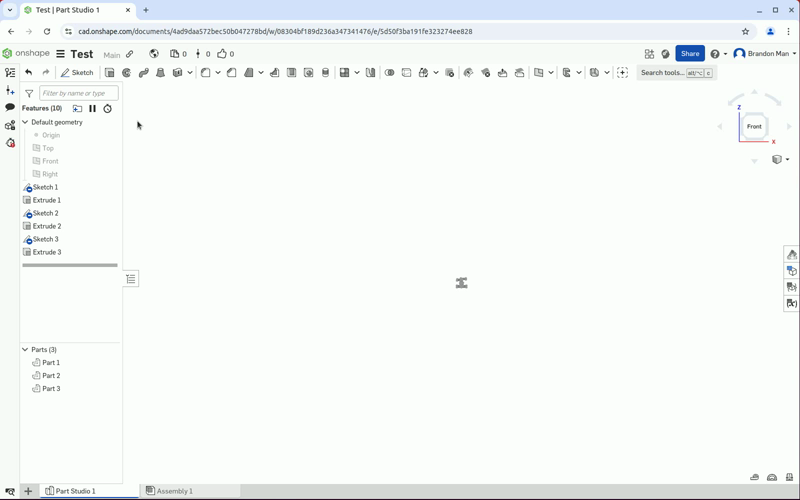
key(shift+7)
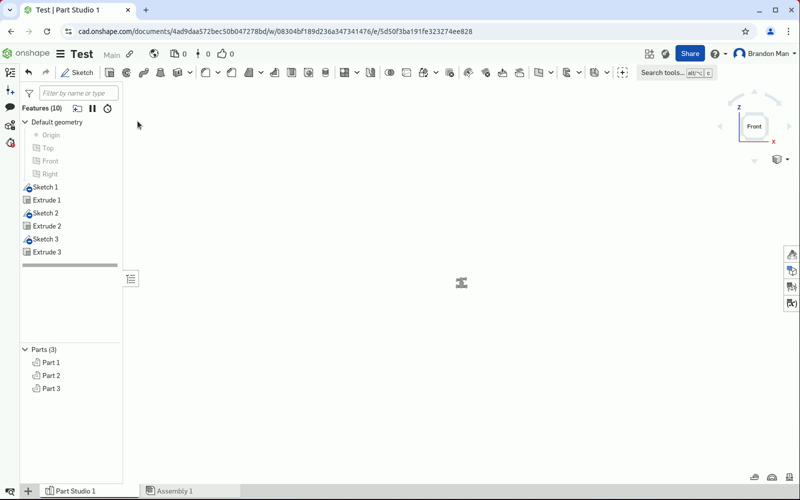
key(left, 2)
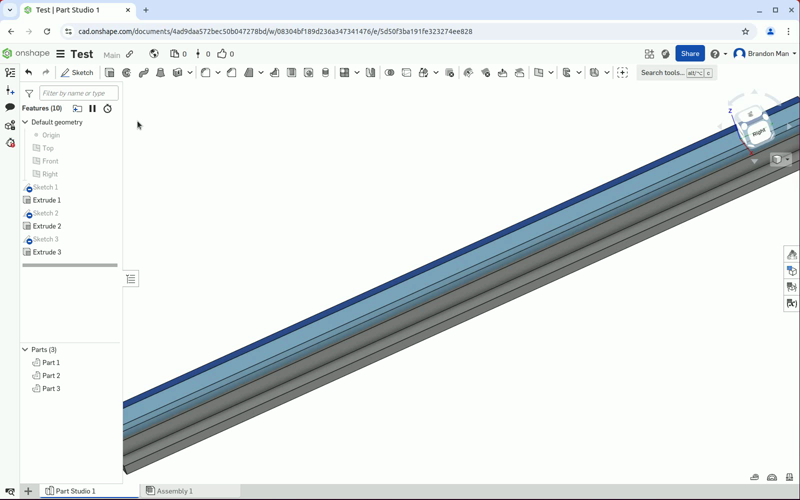
key(down, 2)
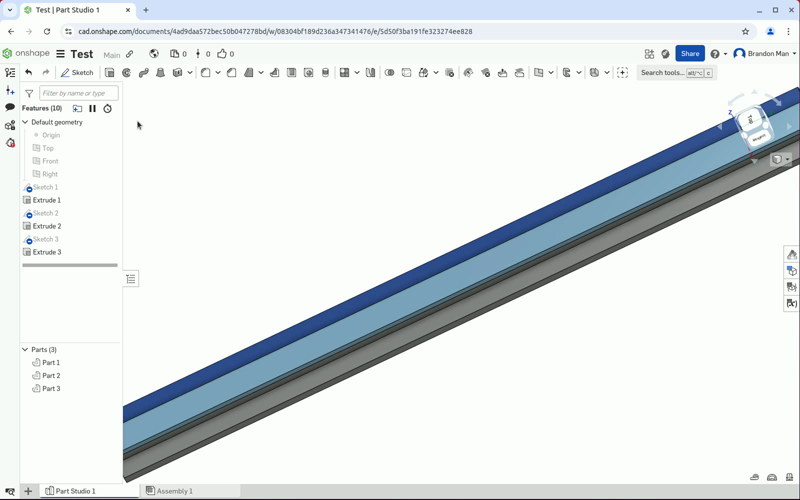
key(up, 2)
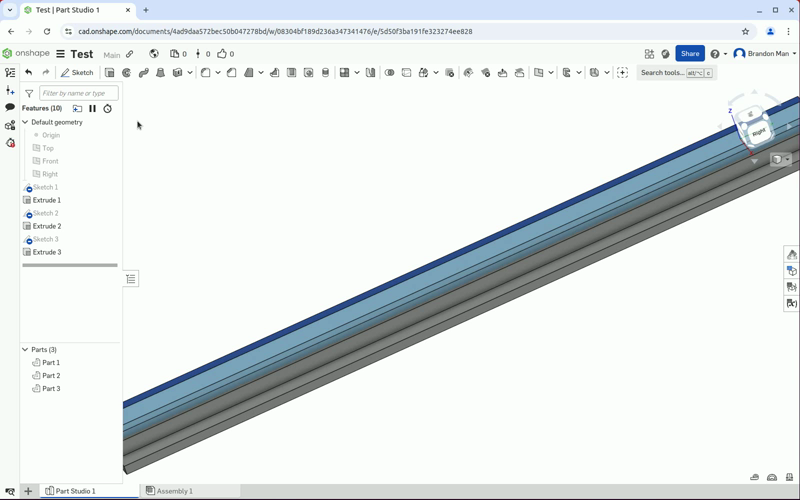
key(right, 2)
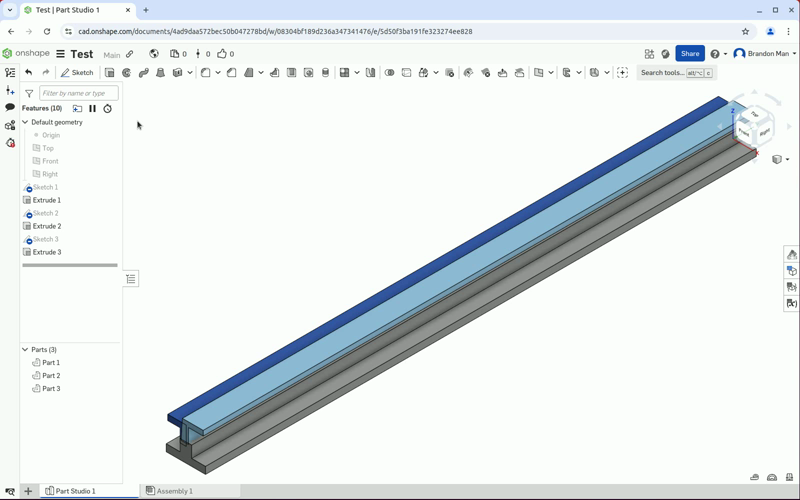
mouse_move(73, 189)
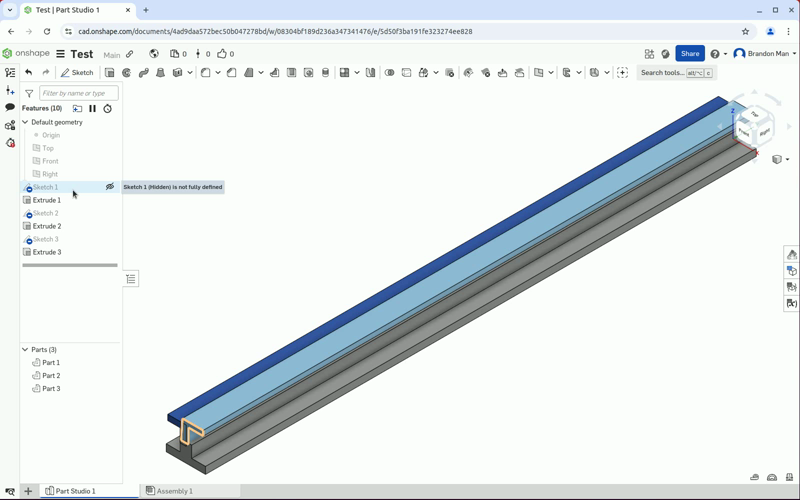
click(73, 189)